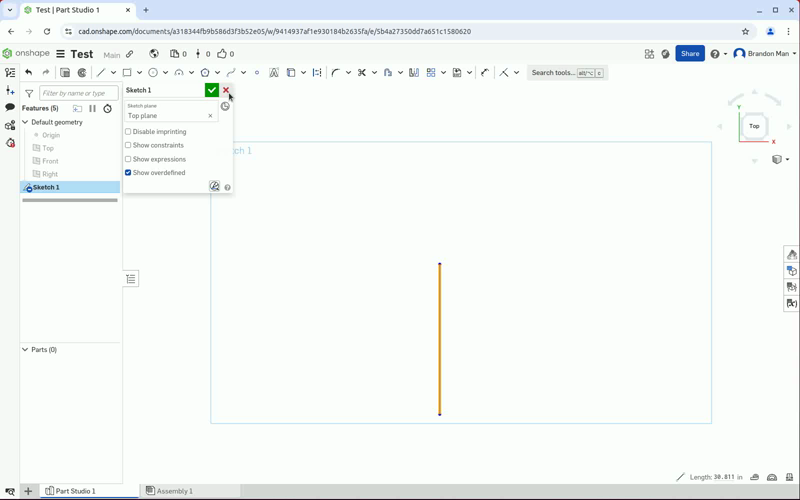
key(shift+h)
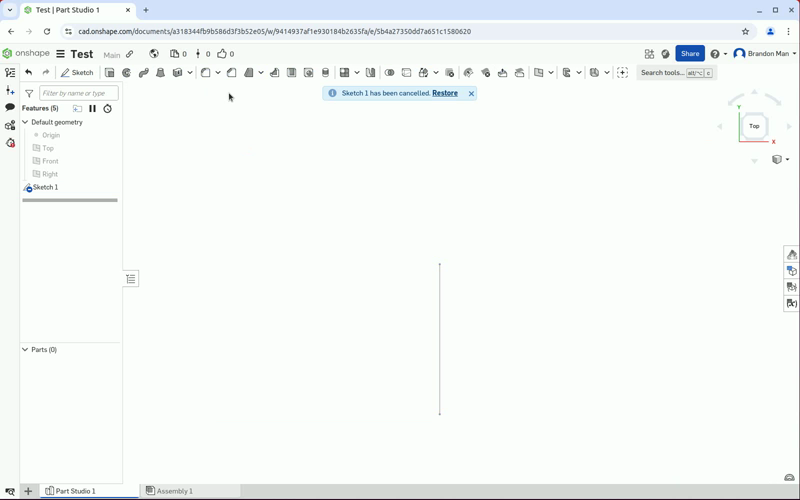
key(shift+s)
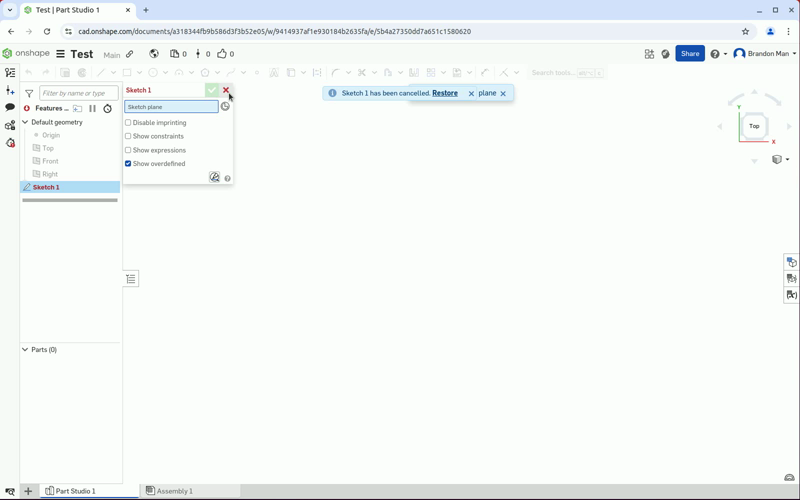
mouse_move(73, 150)
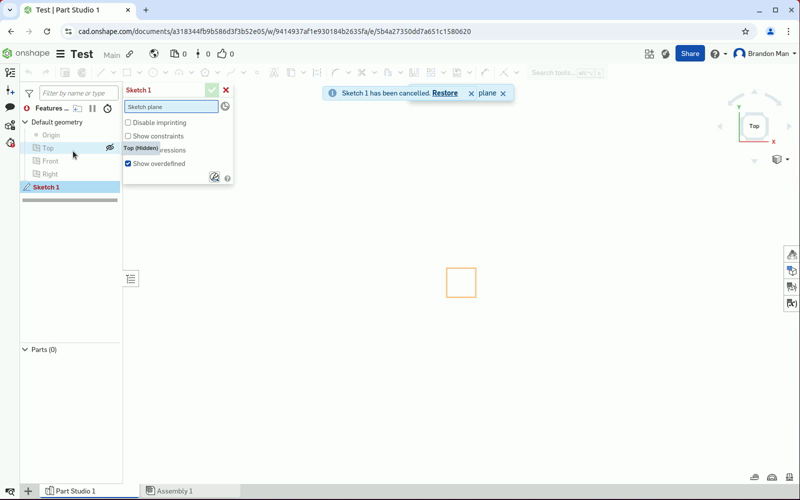
click(73, 150)
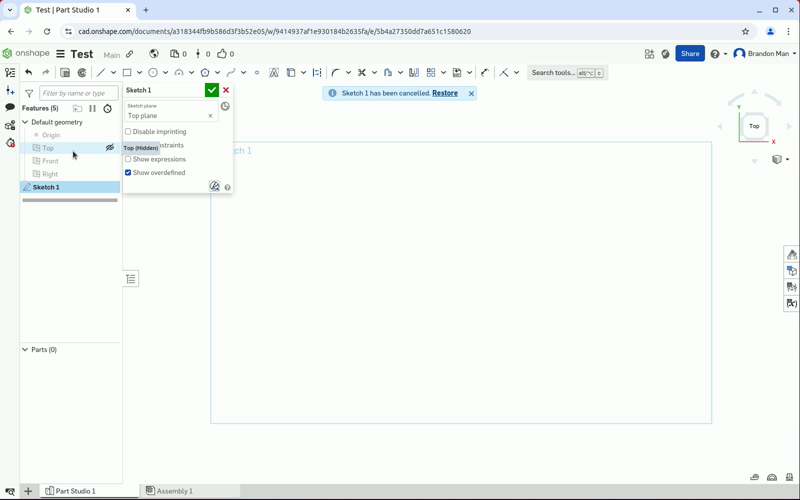
mouse_move(73, 352)
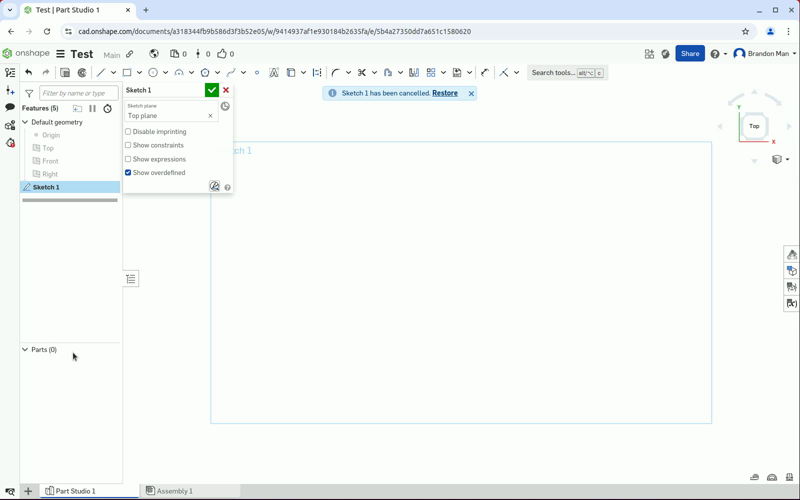
key(y)
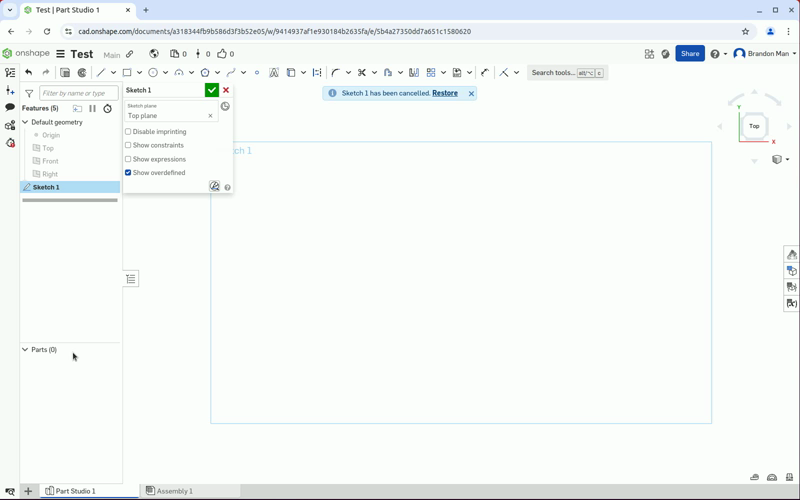
key(l)
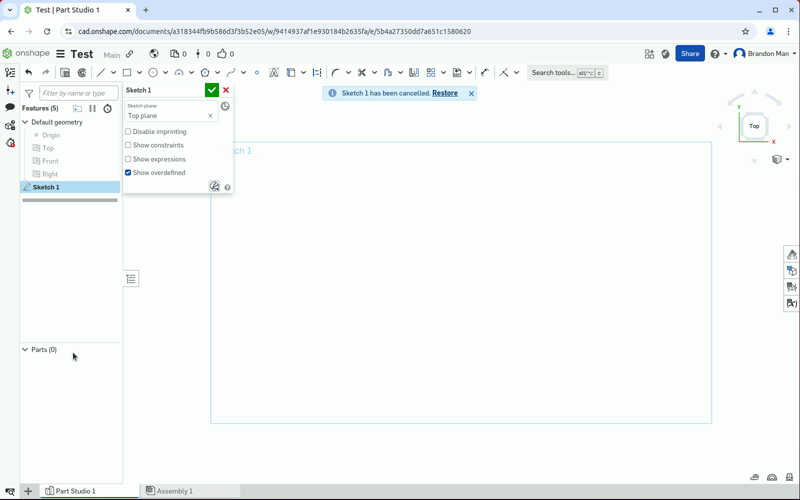
key_down(shift)
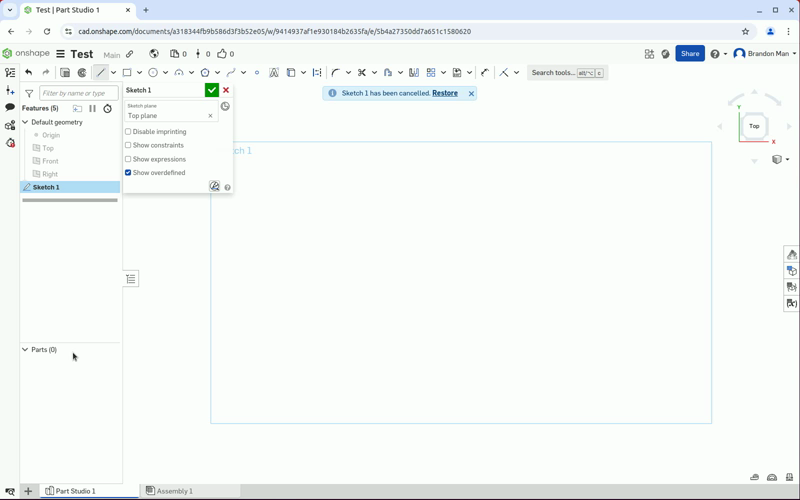
mouse_move(350, 282)
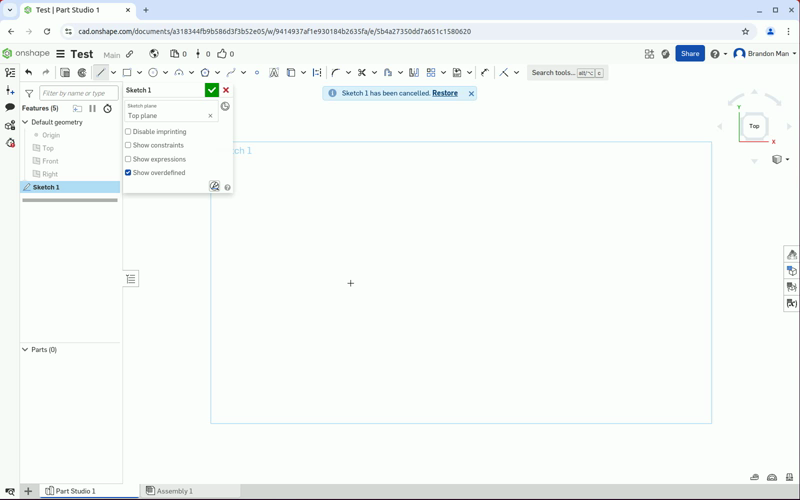
click(350, 282)
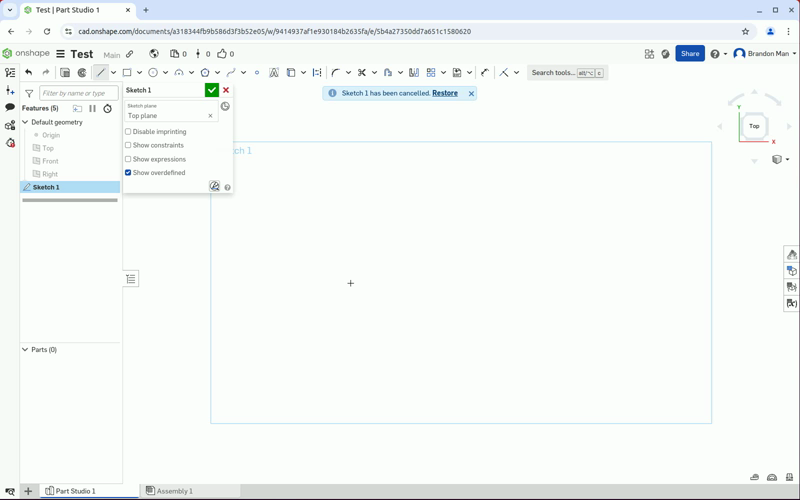
key_up(shift)
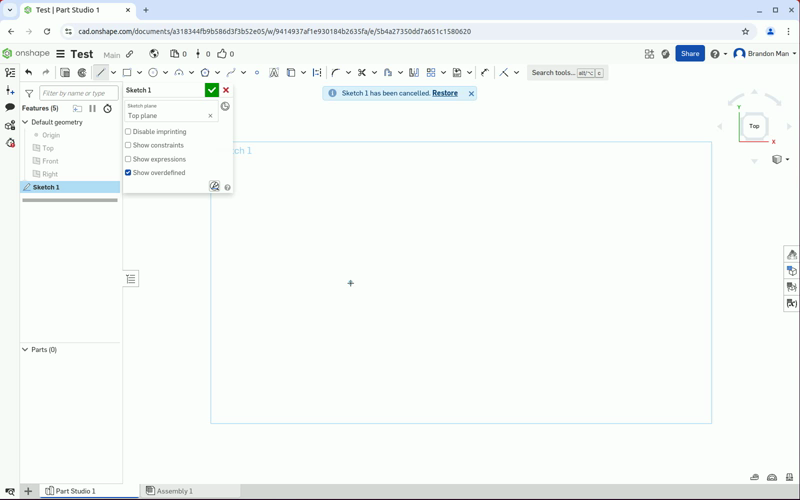
key_down(shift)
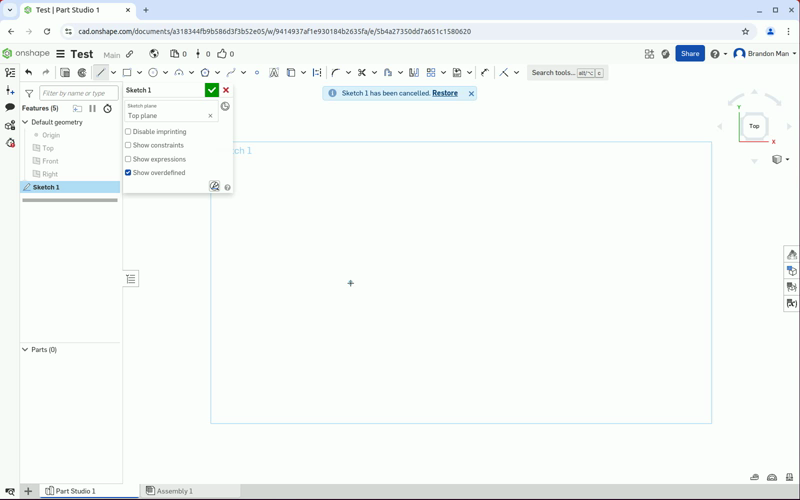
mouse_move(460, 282)
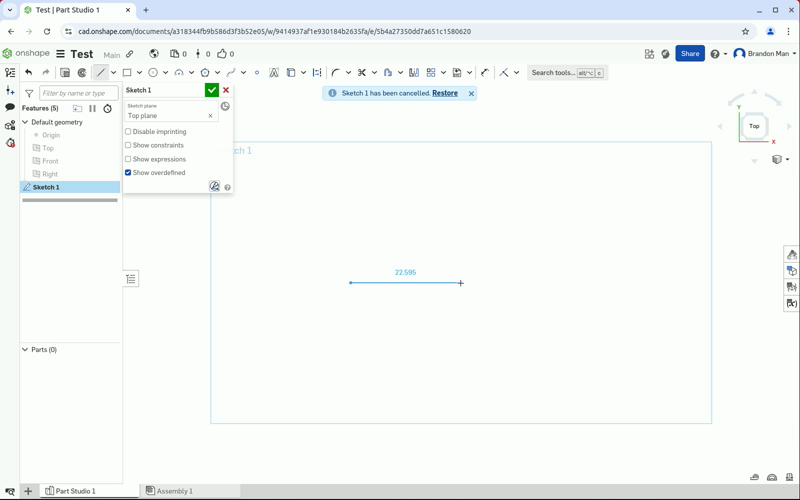
click(460, 282)
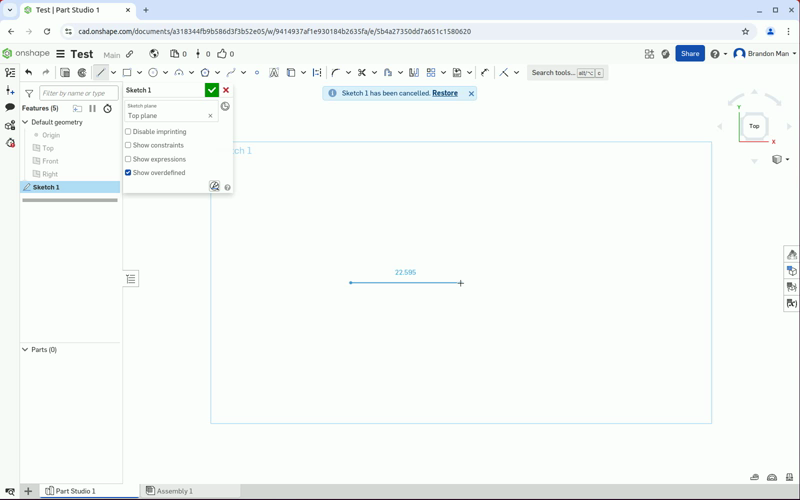
key_up(shift)
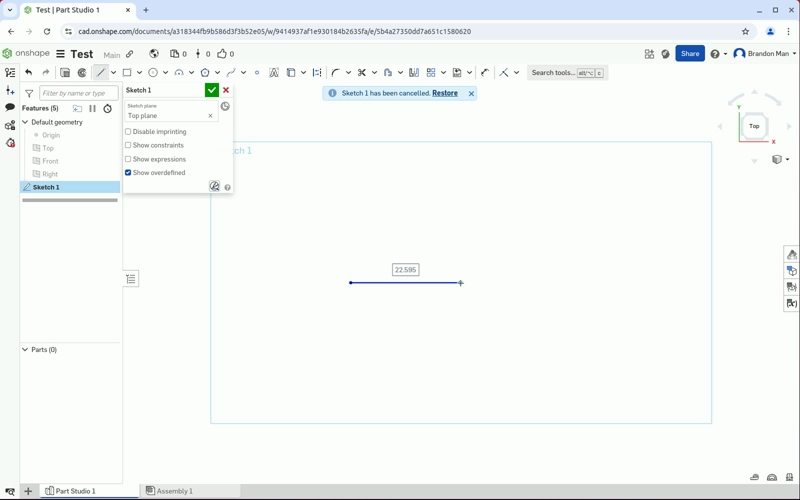
key_down(shift)
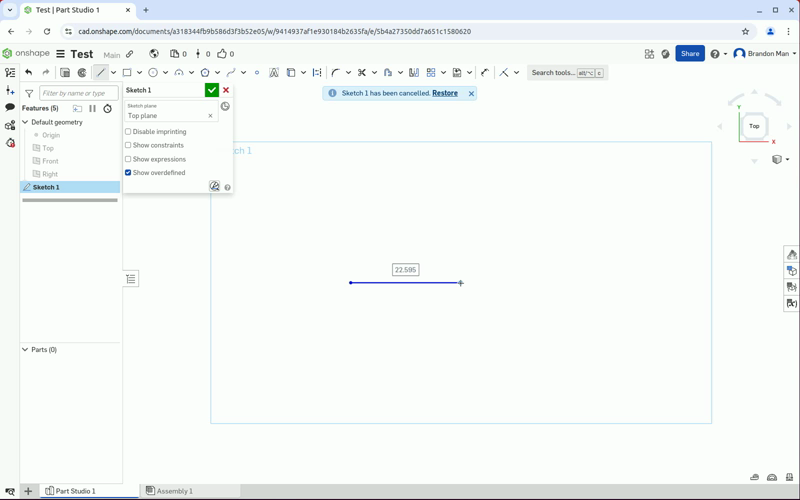
mouse_move(490, 282)
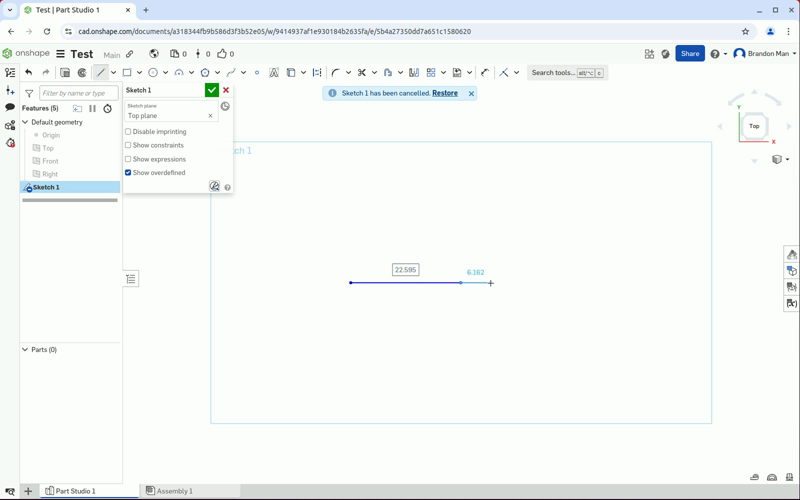
mouse_move(460, 244)
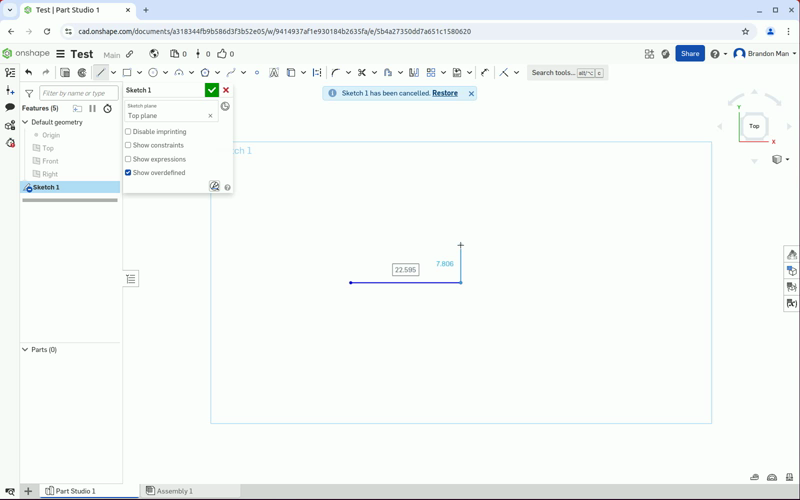
click(460, 244)
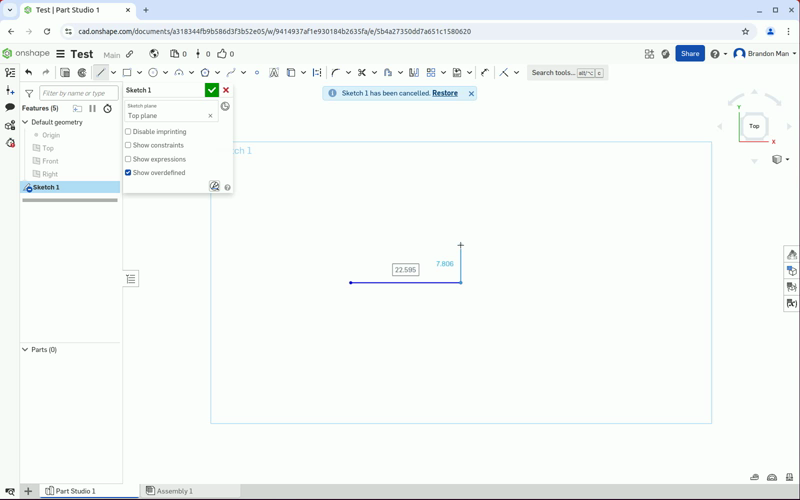
key_up(shift)
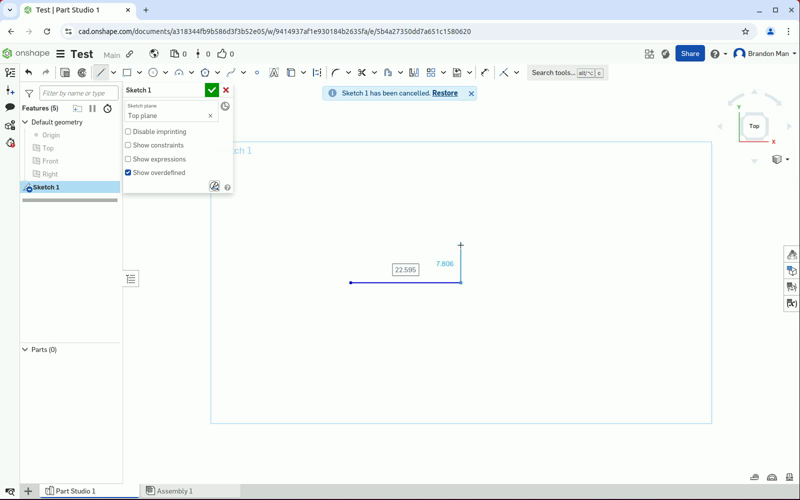
key_down(shift)
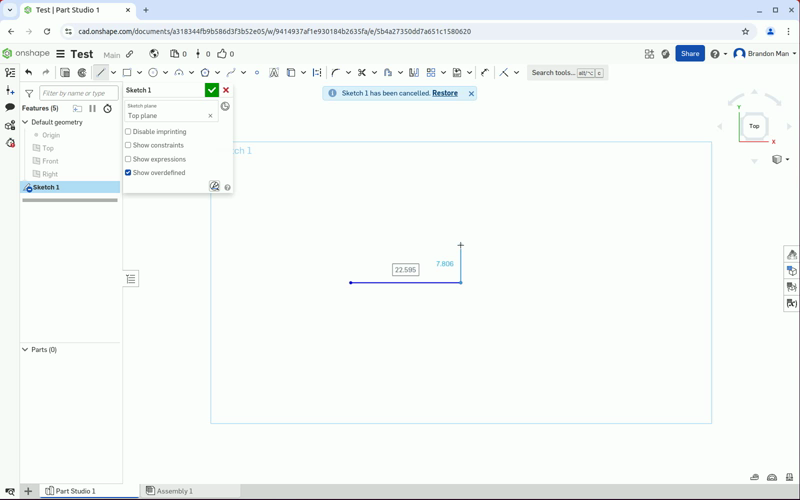
mouse_move(350, 244)
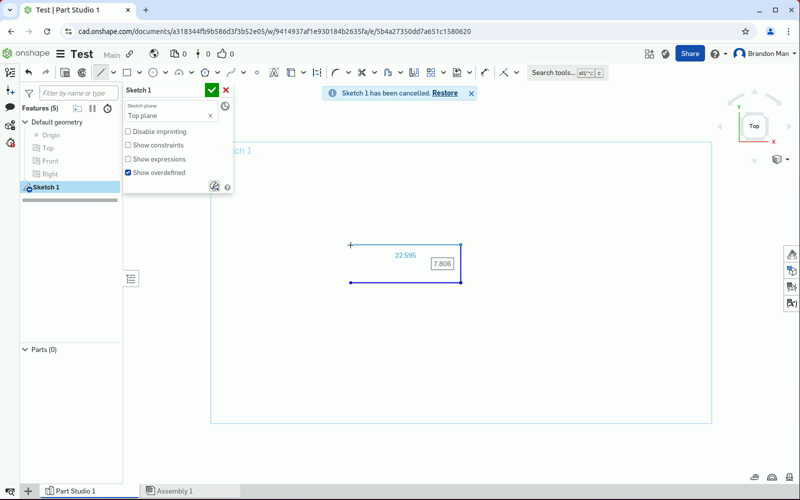
click(350, 244)
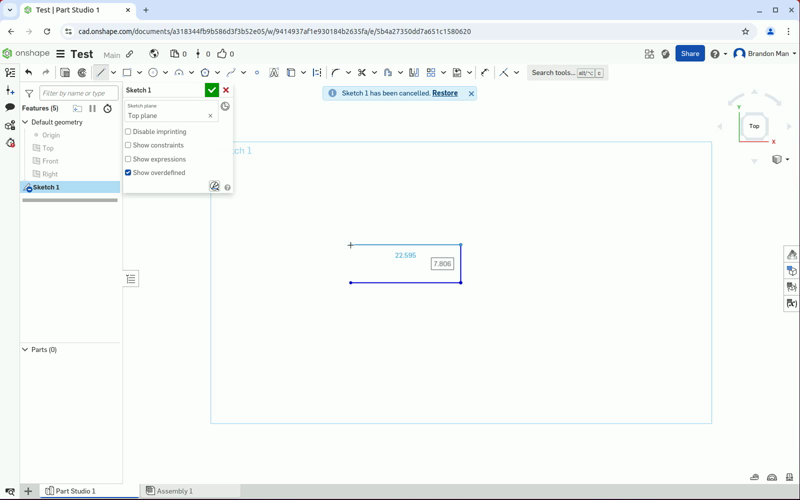
key_up(shift)
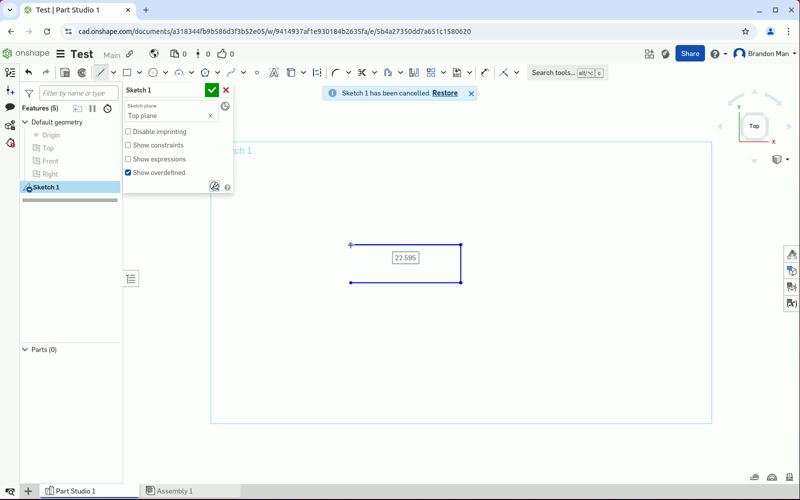
mouse_move(380, 244)
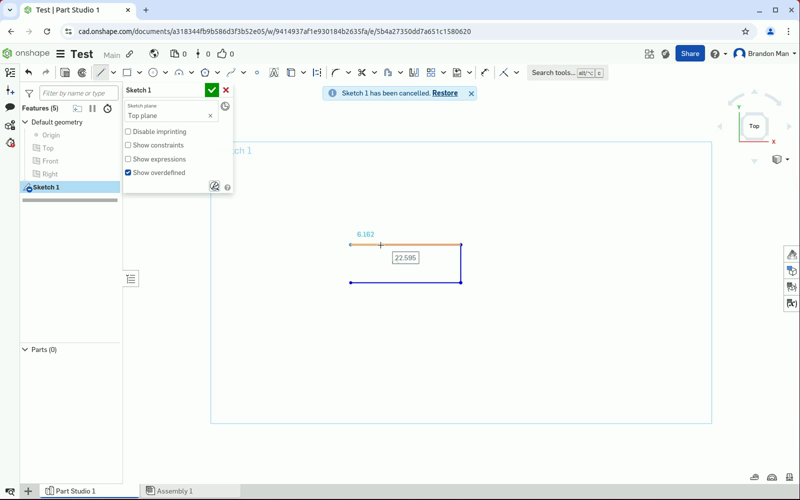
key_down(shift)
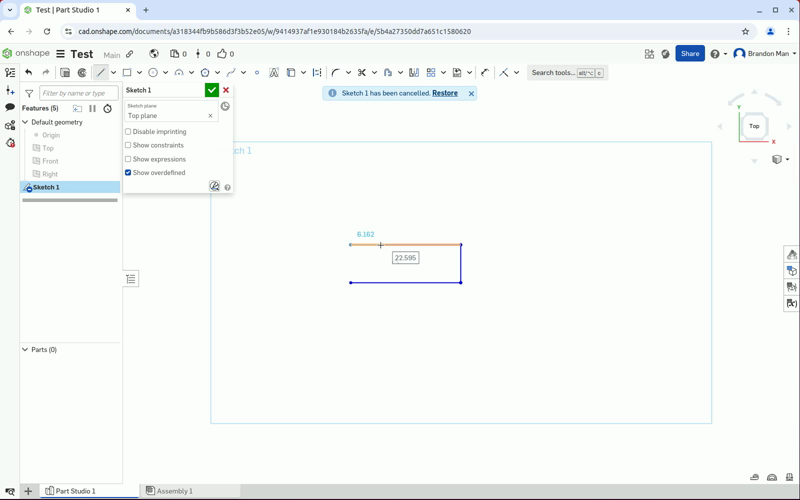
mouse_move(350, 282)
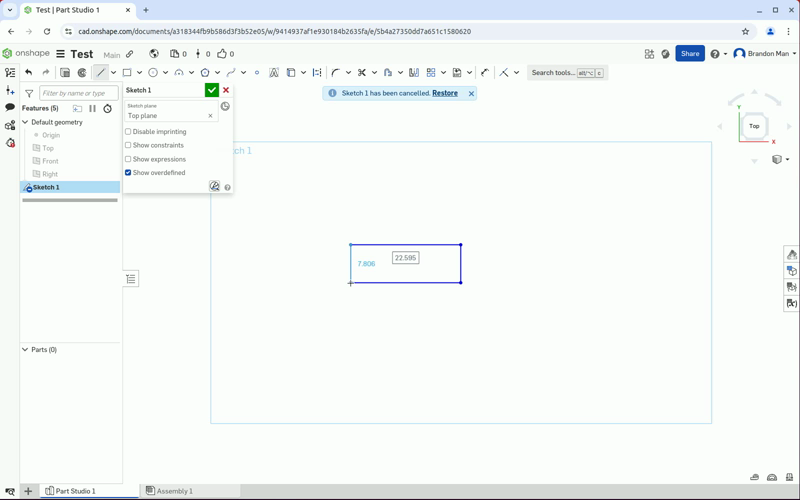
key_up(shift)
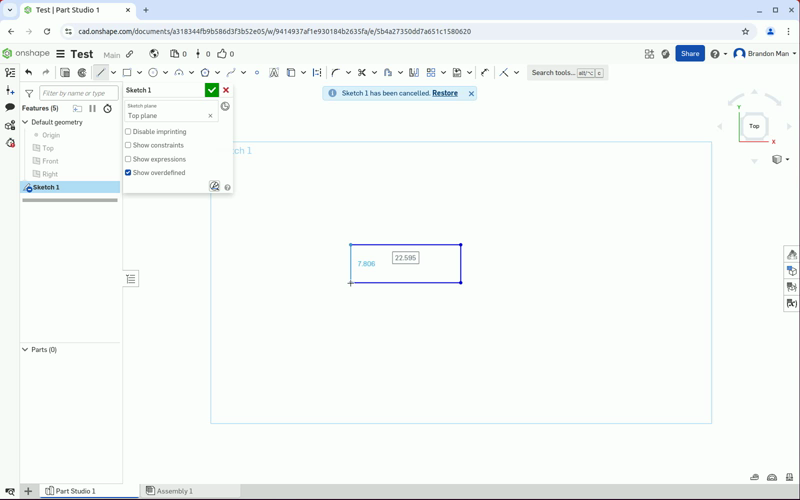
click(350, 282)
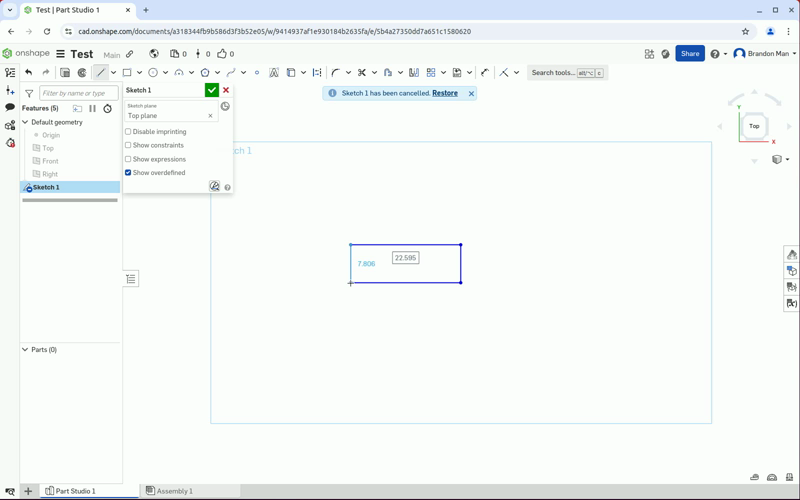
key(esc)
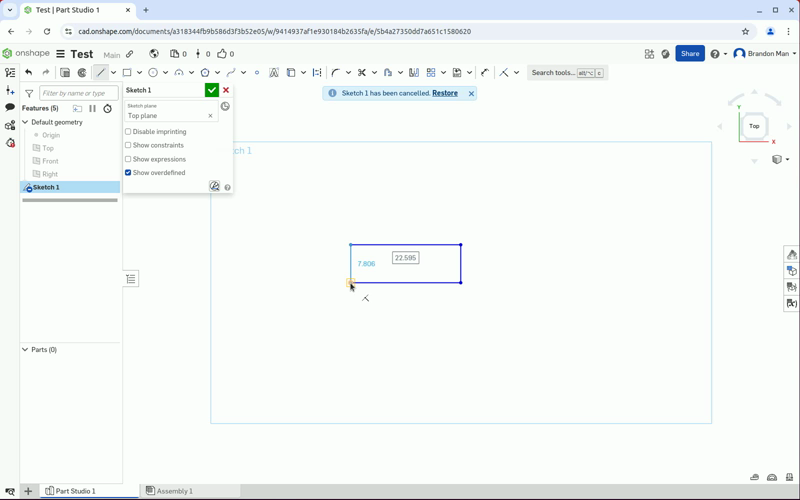
mouse_move(374, 268)
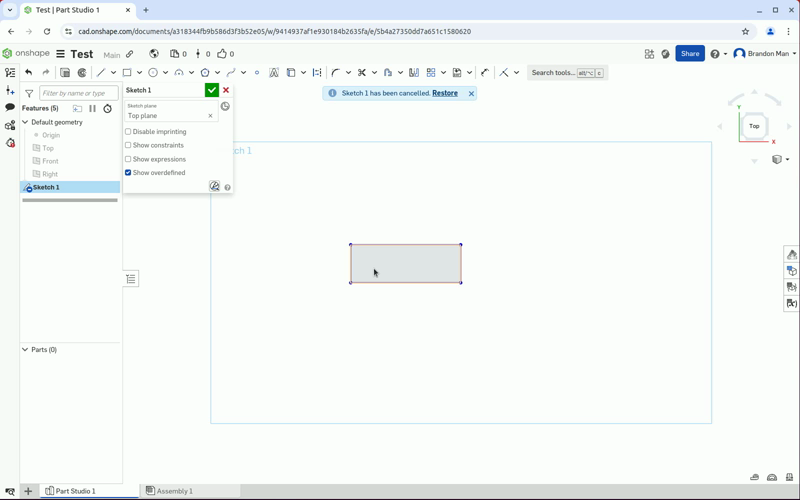
click(374, 268)
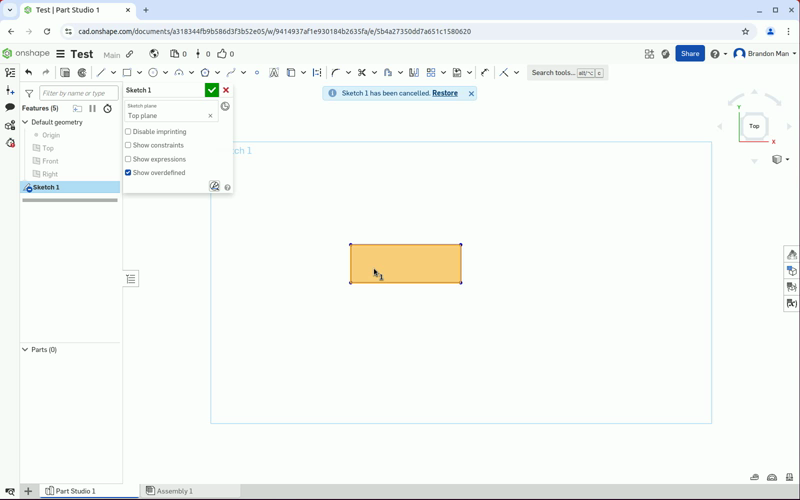
mouse_move(73, 352)
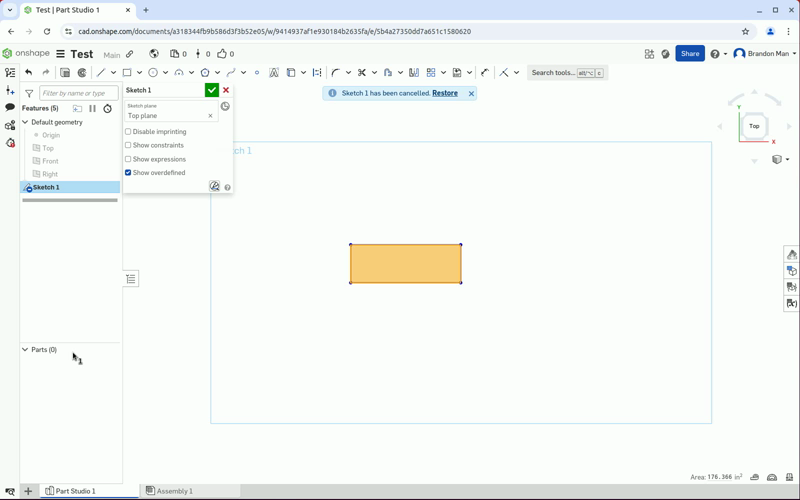
key(shift+y)
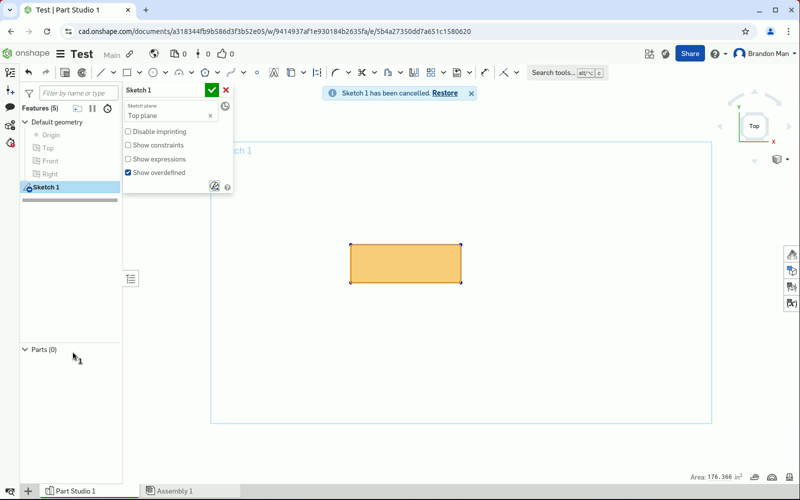
key(shift+e)
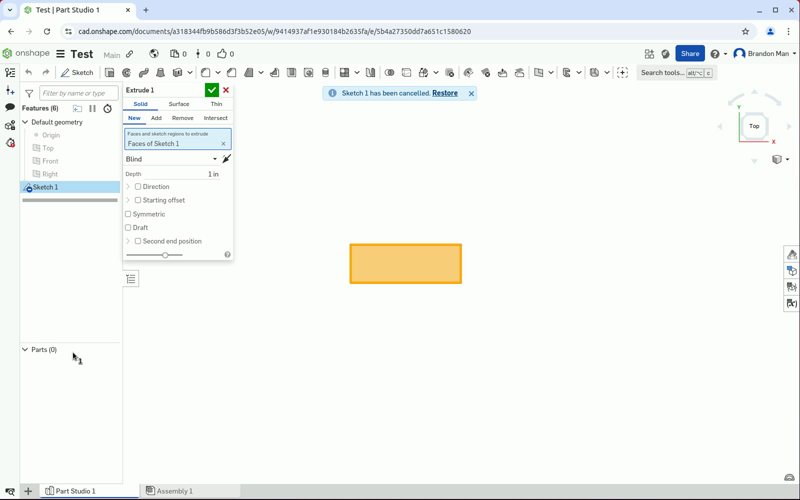
mouse_move(143, 106)
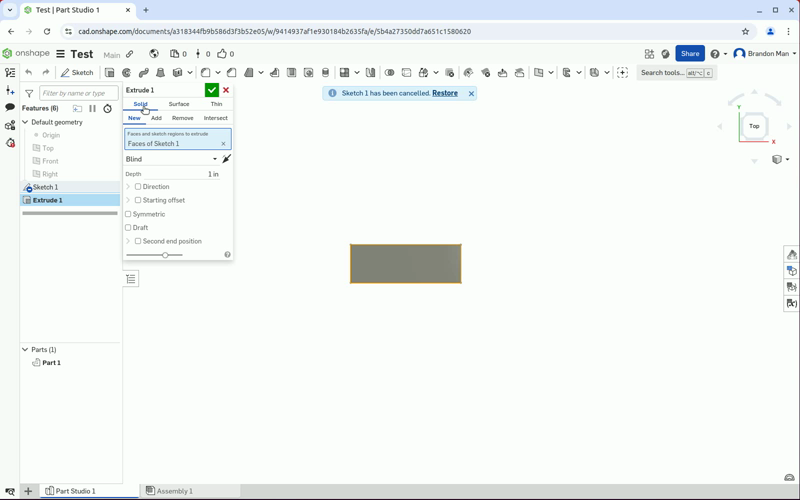
click(143, 106)
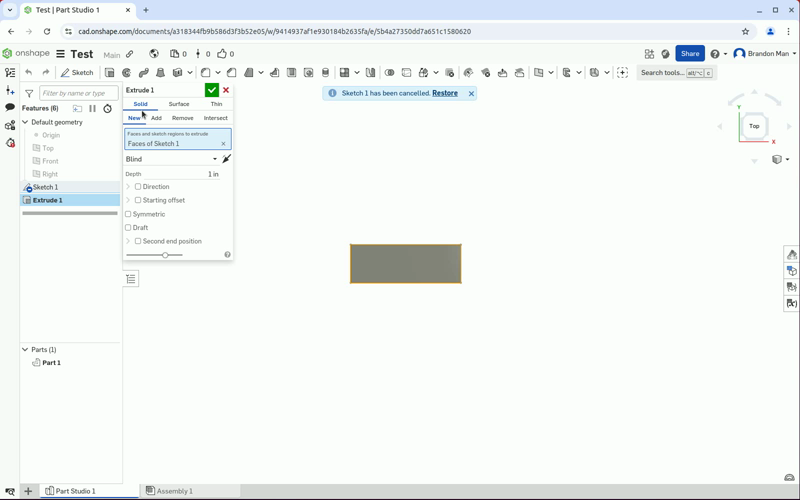
mouse_move(137, 120)
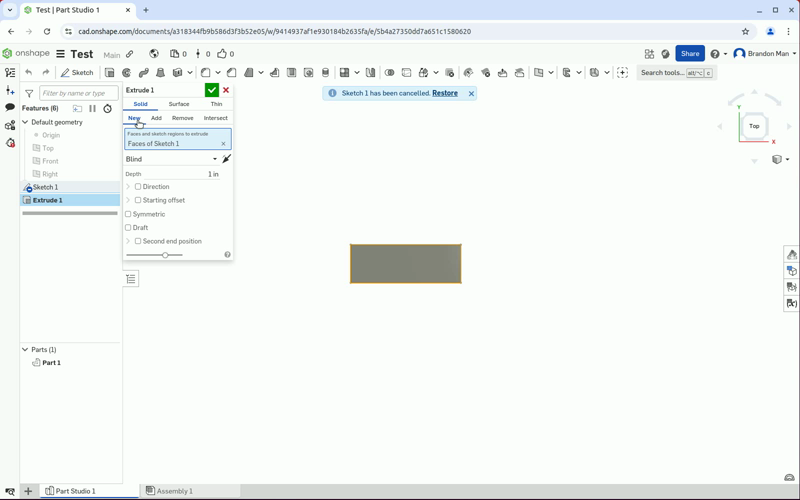
click(137, 120)
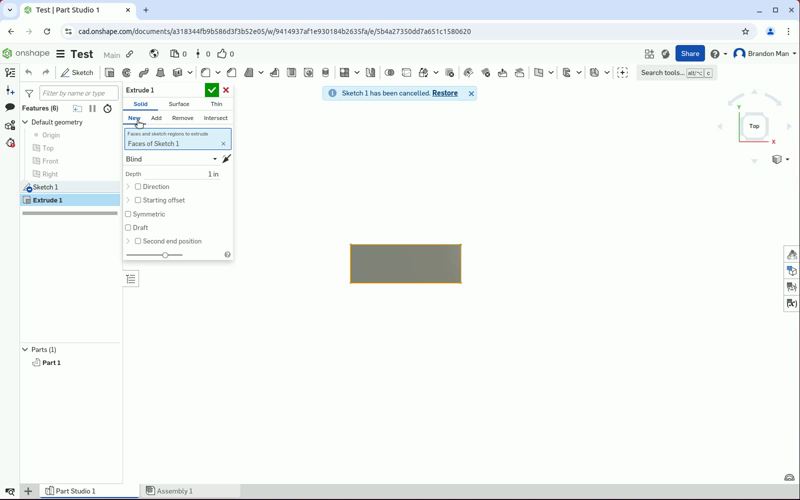
key(tab, 4)
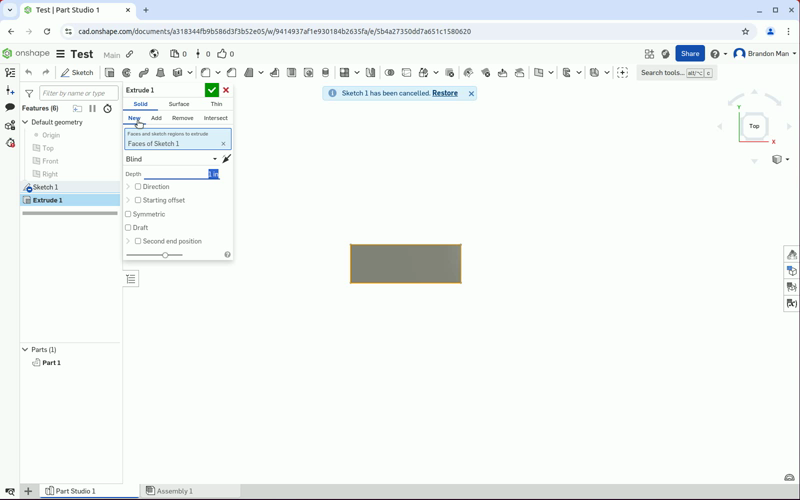
text(-0.481)
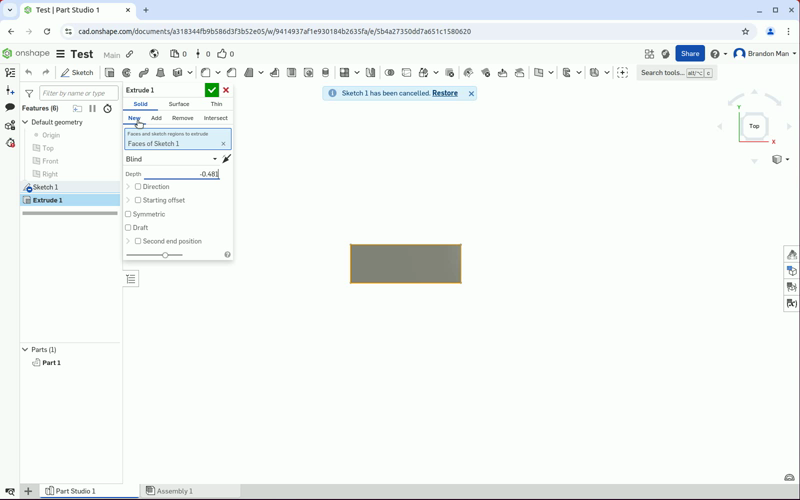
key(enter)
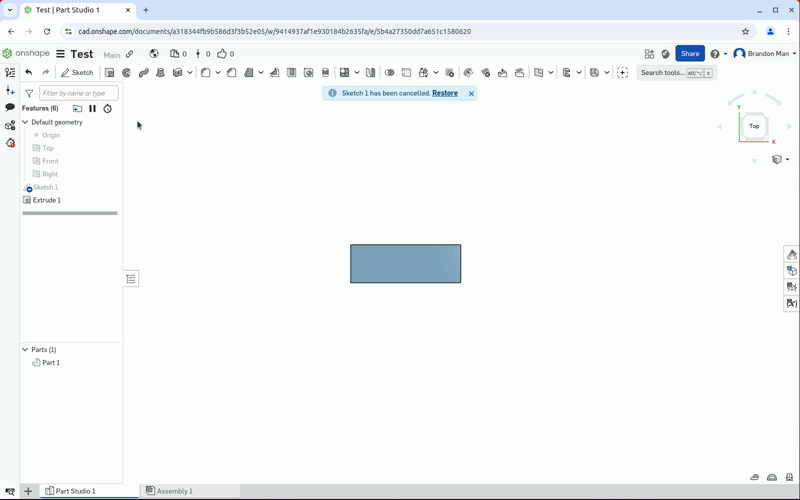
key(shift+h)
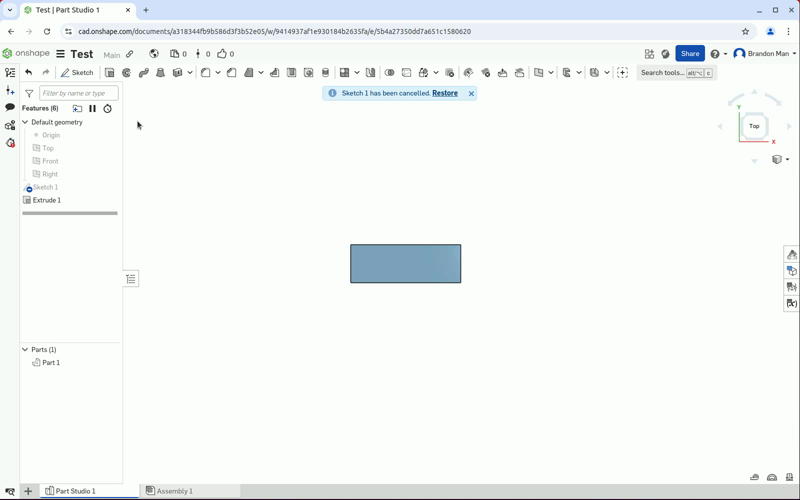
key(shift+h)
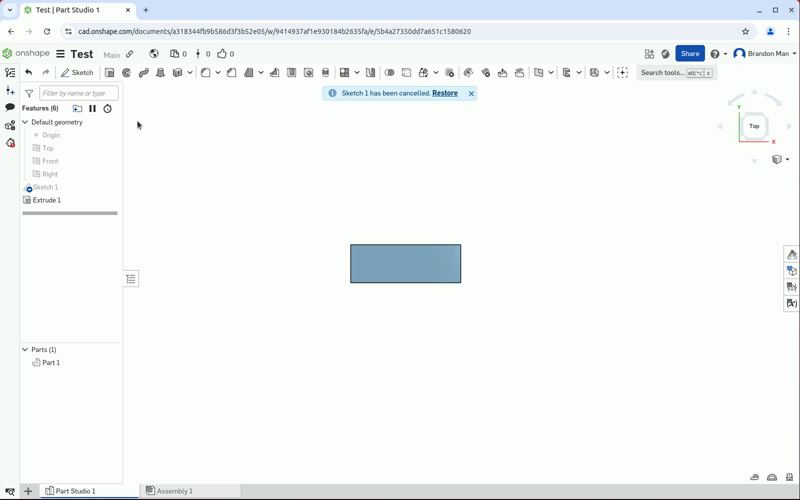
mouse_move(73, 189)
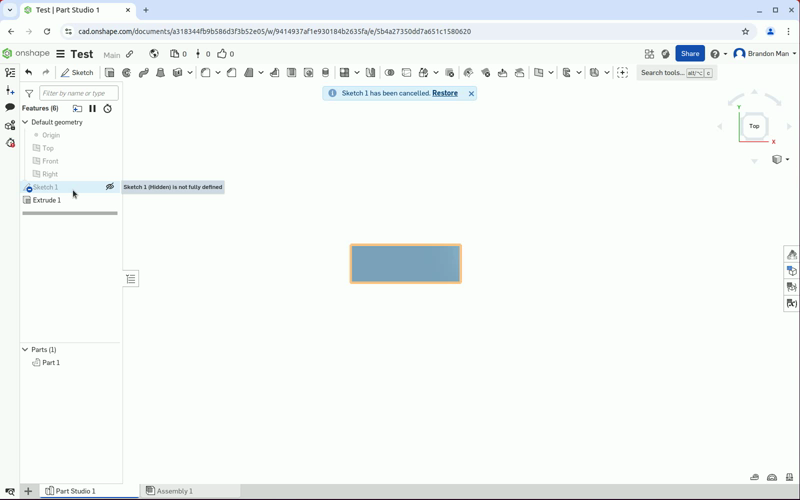
click(73, 189)
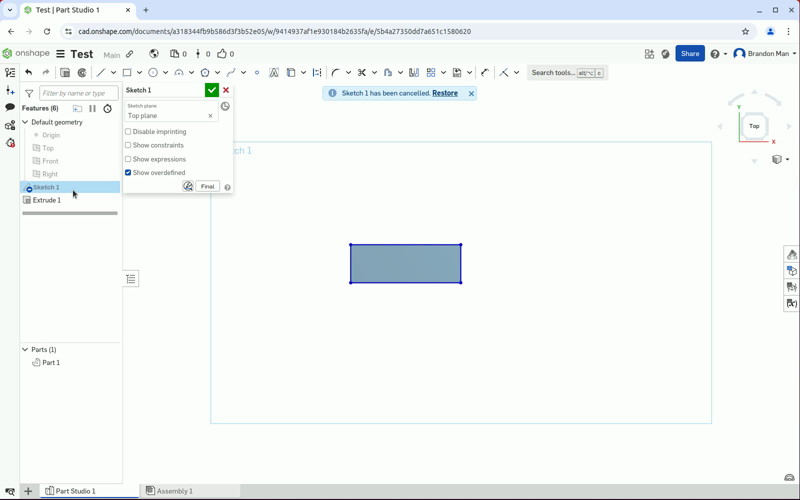
mouse_move(229, 92)
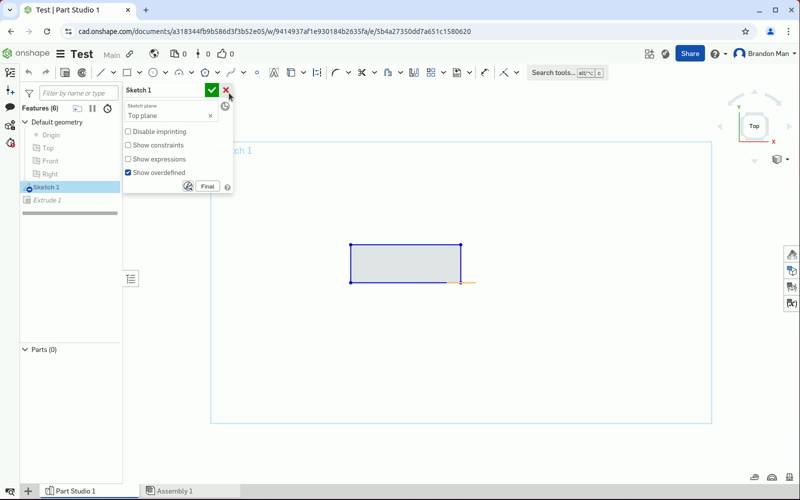
click(229, 92)
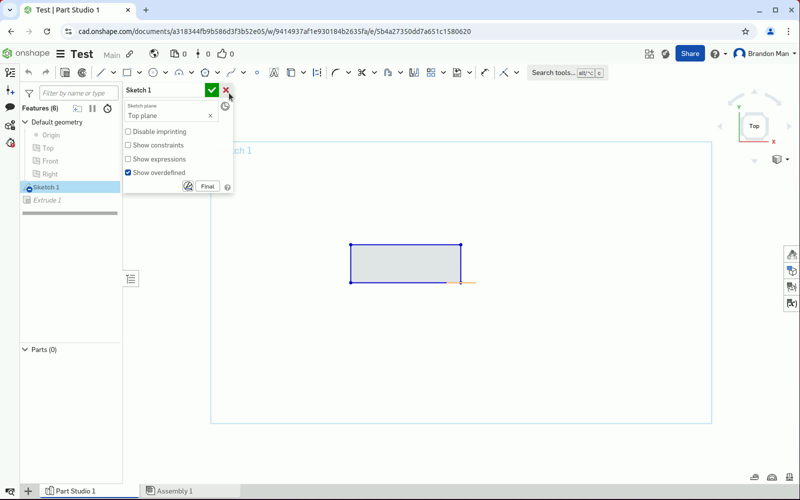
key(shift+s)
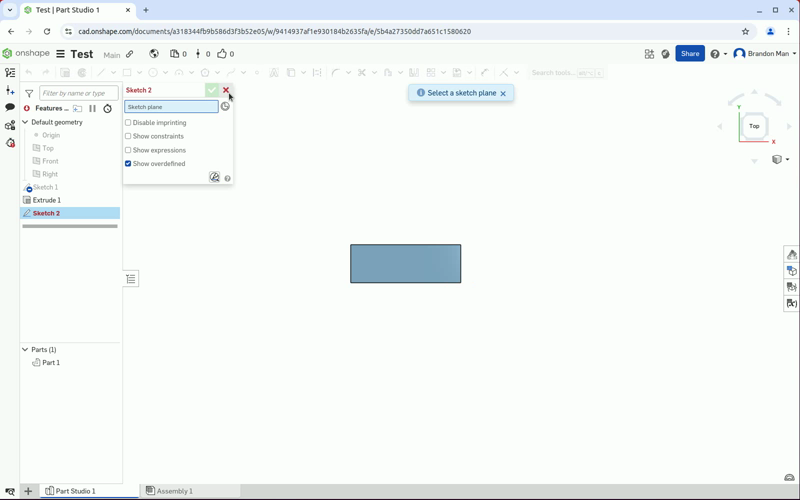
mouse_move(73, 150)
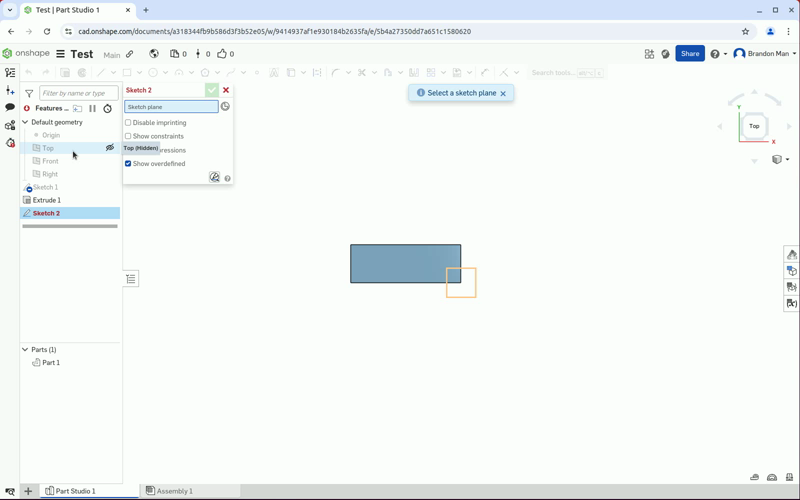
click(73, 150)
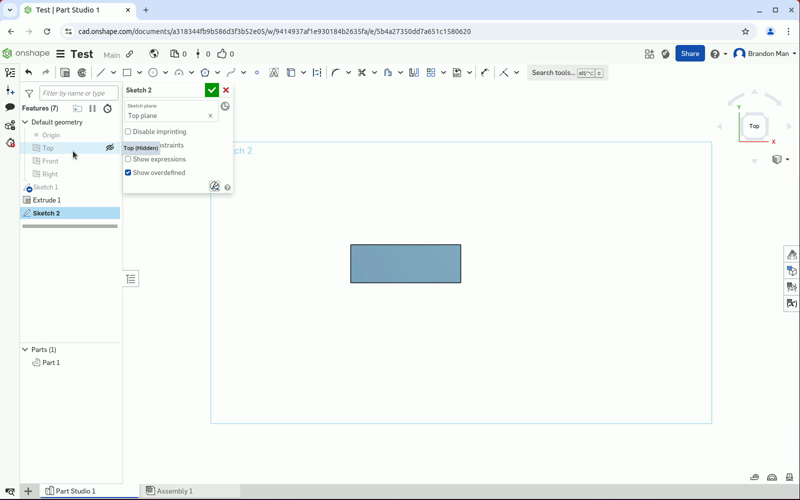
mouse_move(73, 352)
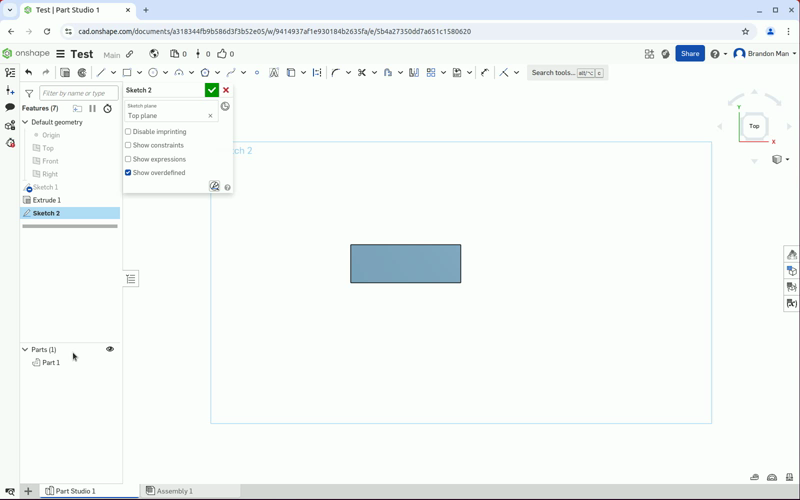
key(y)
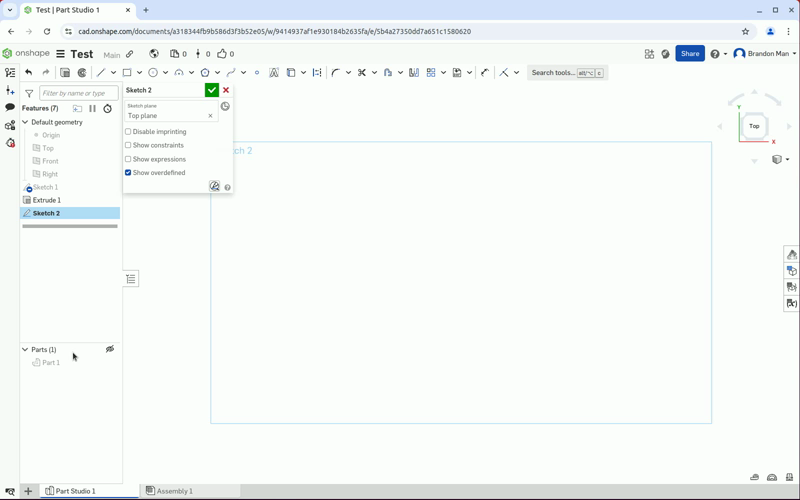
key(l)
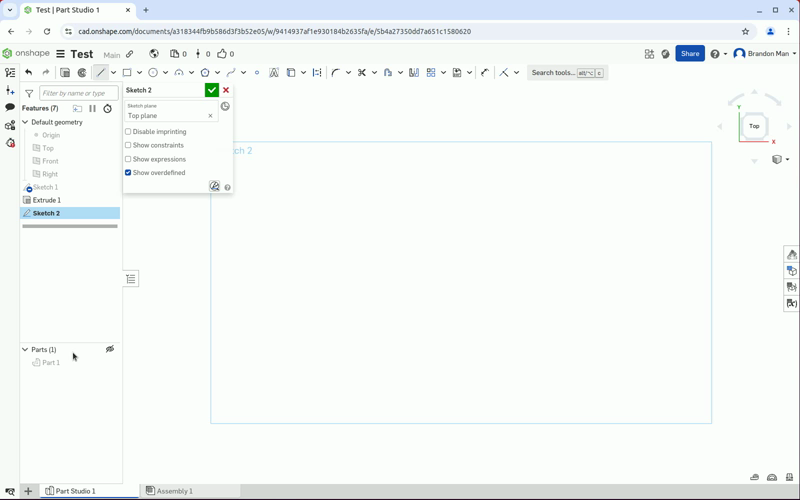
key_down(shift)
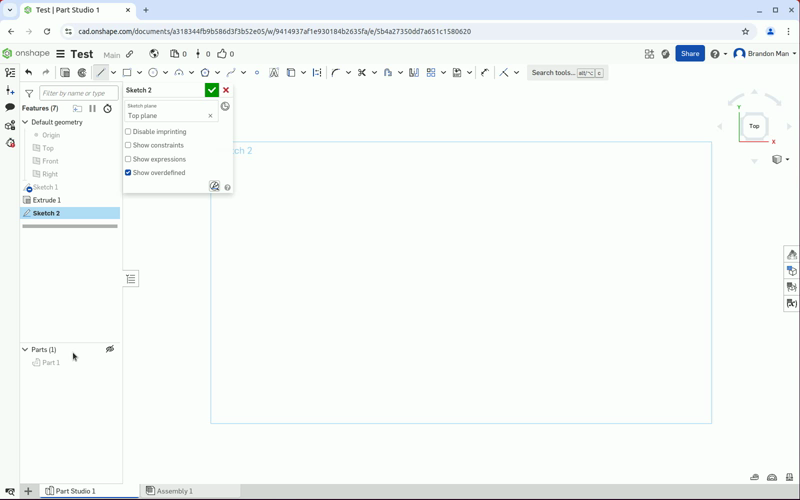
mouse_move(350, 245)
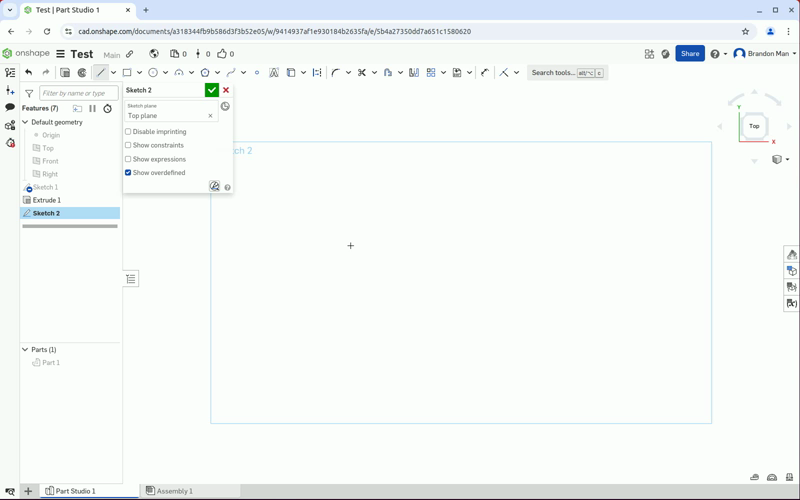
click(350, 245)
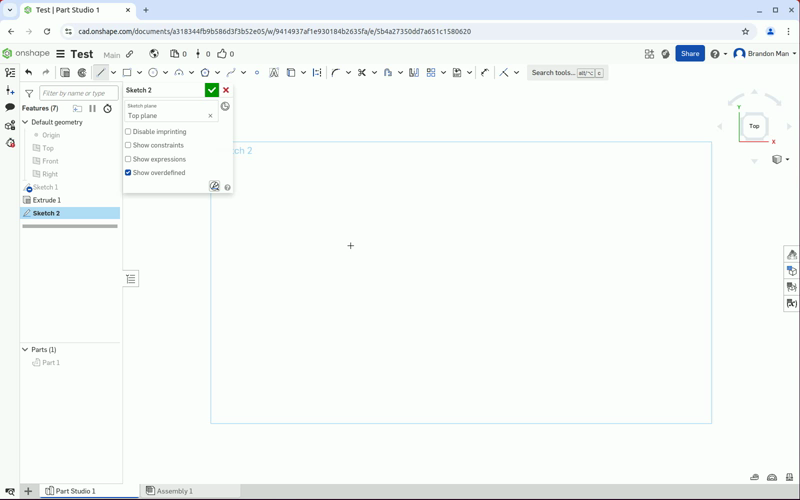
key_up(shift)
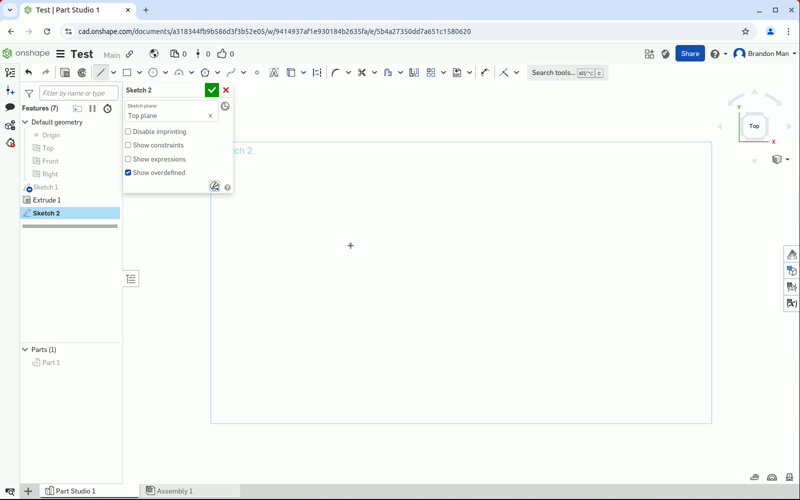
key_down(shift)
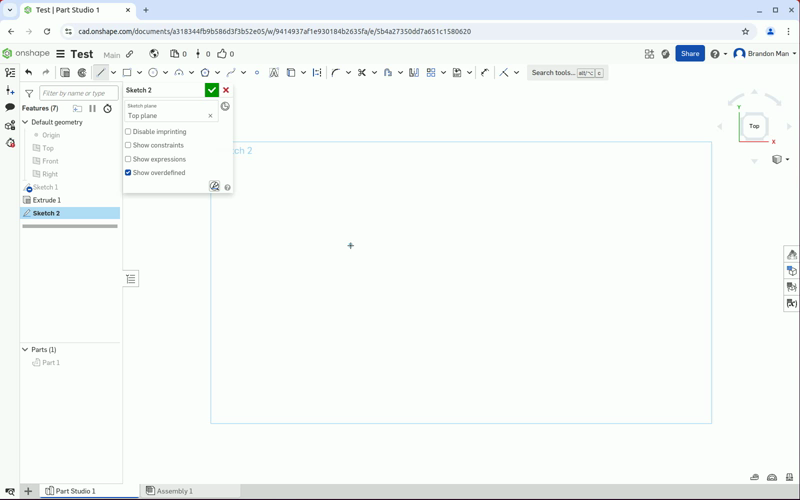
mouse_move(460, 245)
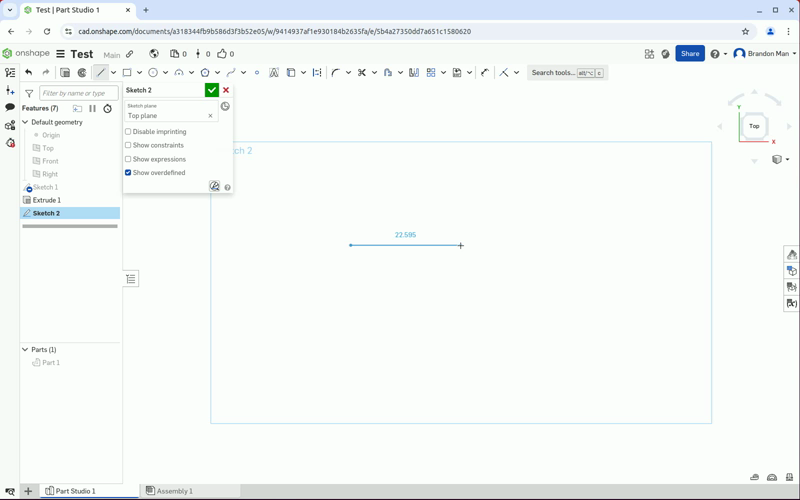
click(460, 245)
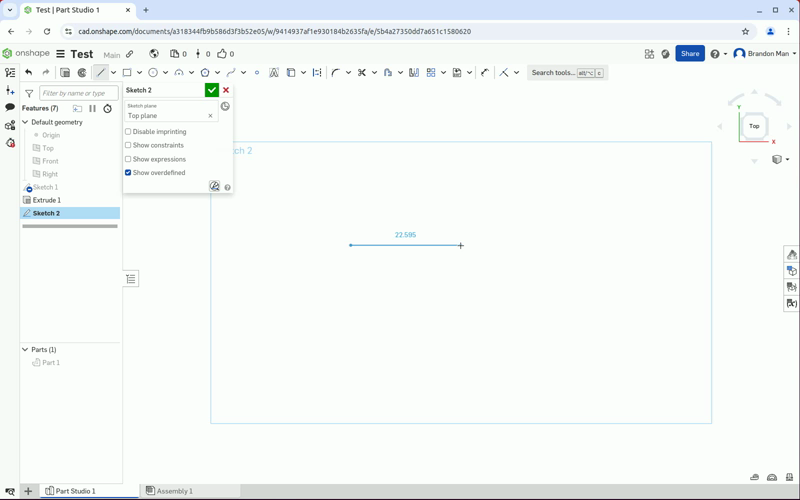
key_up(shift)
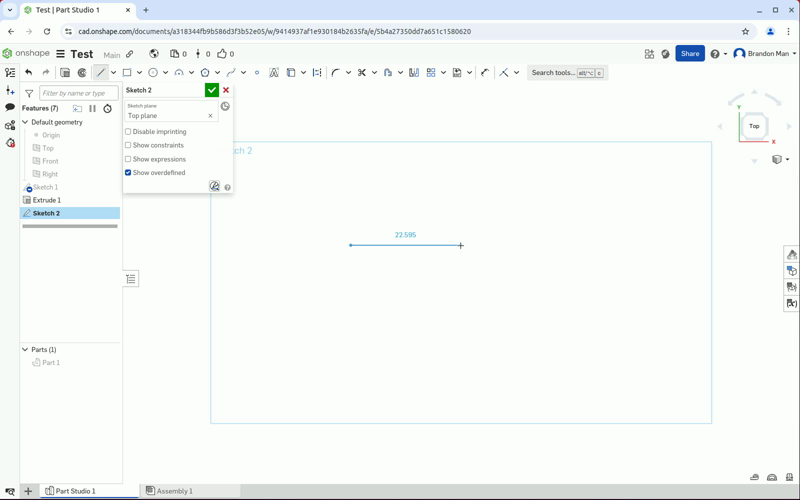
key_down(shift)
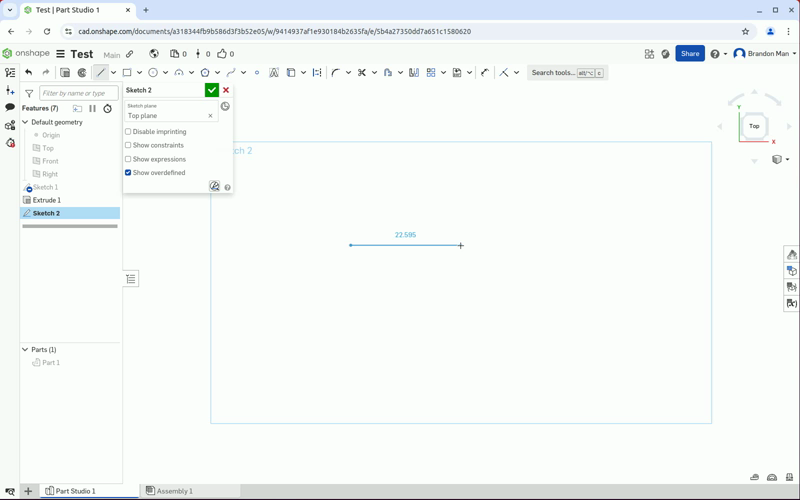
mouse_move(490, 245)
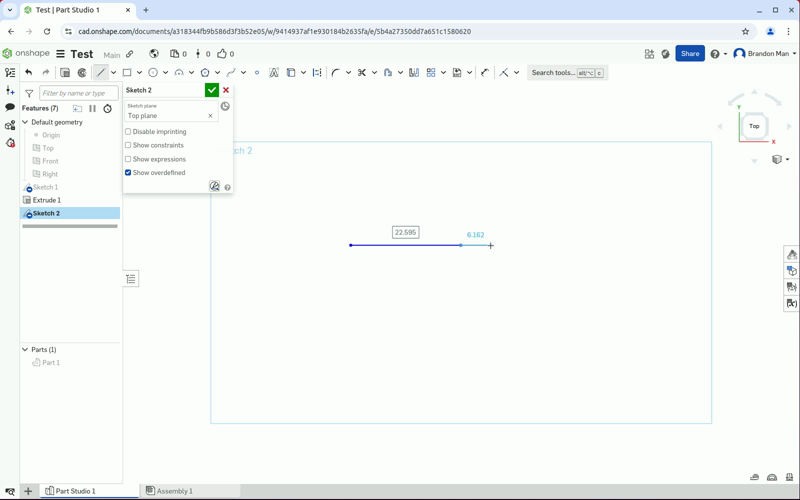
mouse_move(460, 243)
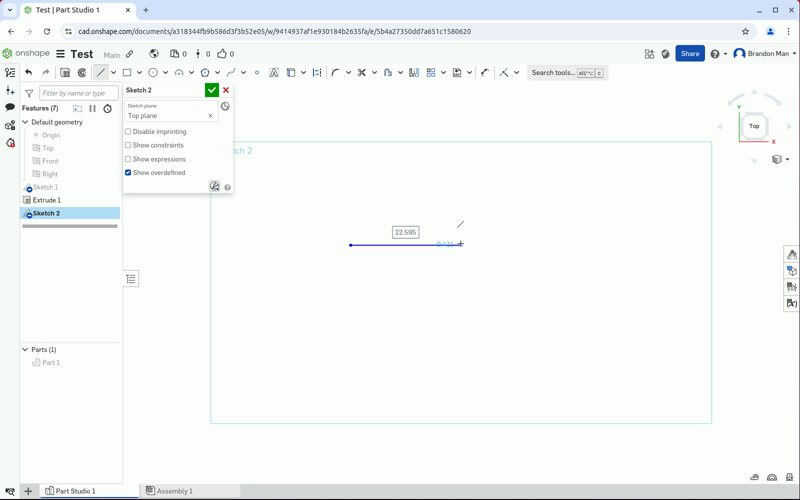
scroll(6)
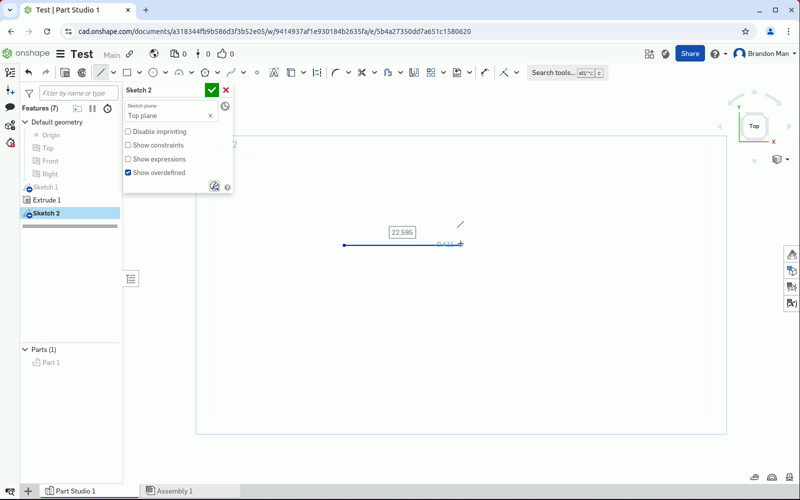
scroll(6)
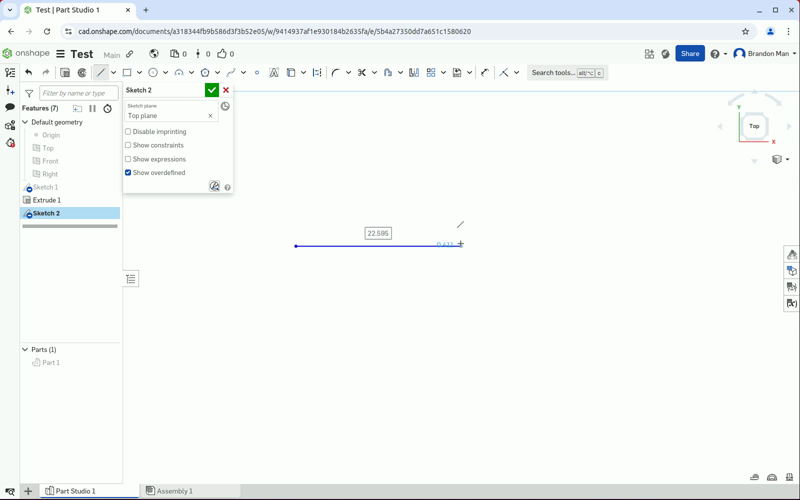
scroll(6)
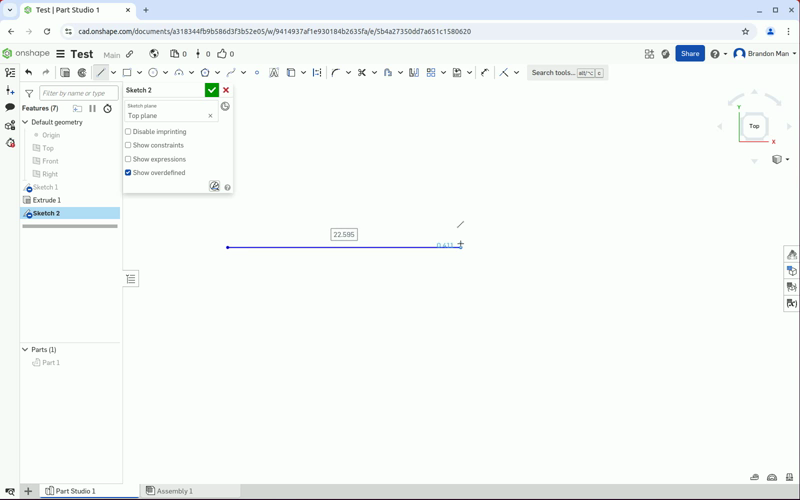
scroll(6)
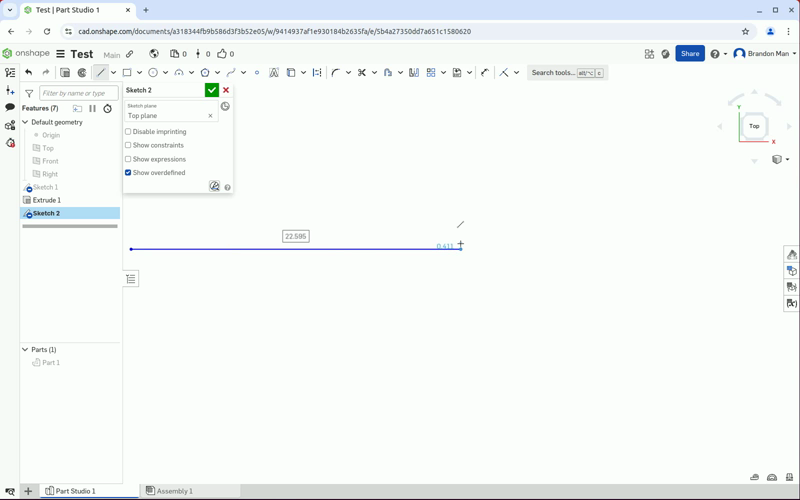
scroll(6)
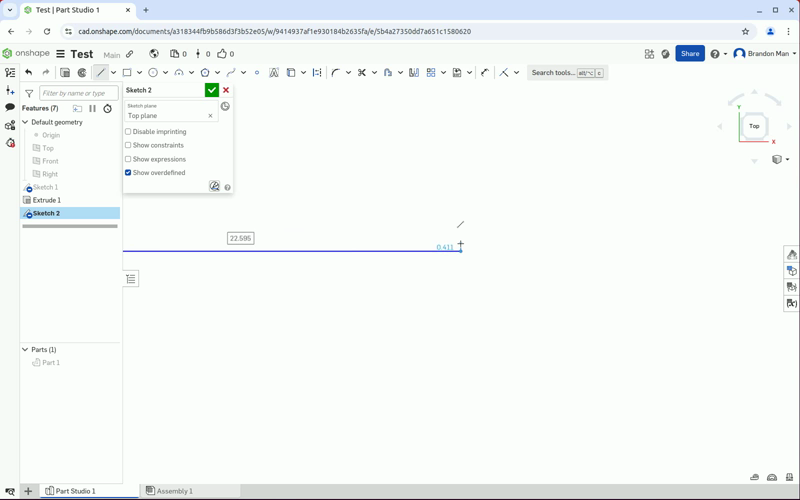
scroll(6)
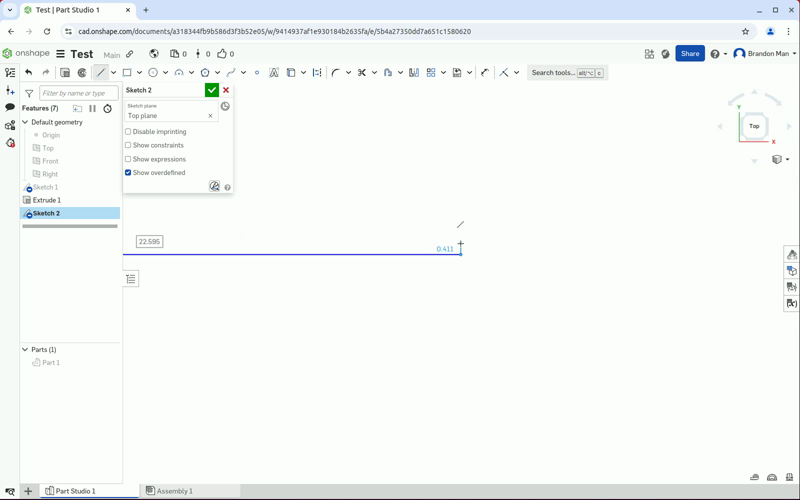
scroll(6)
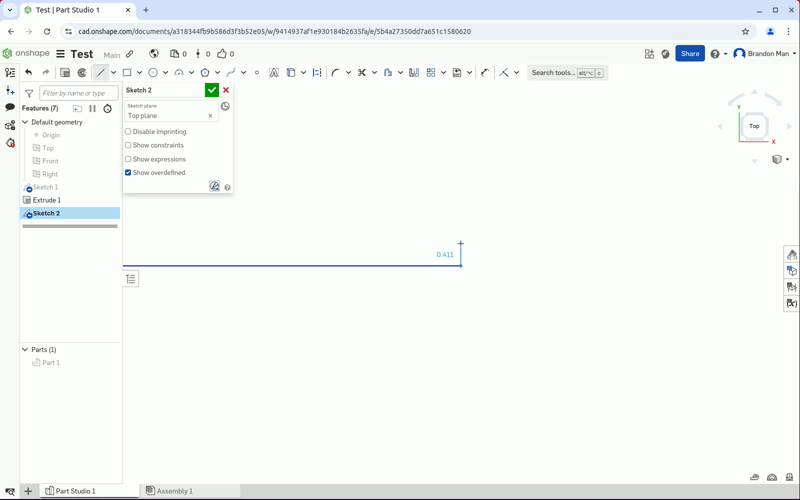
click(460, 243)
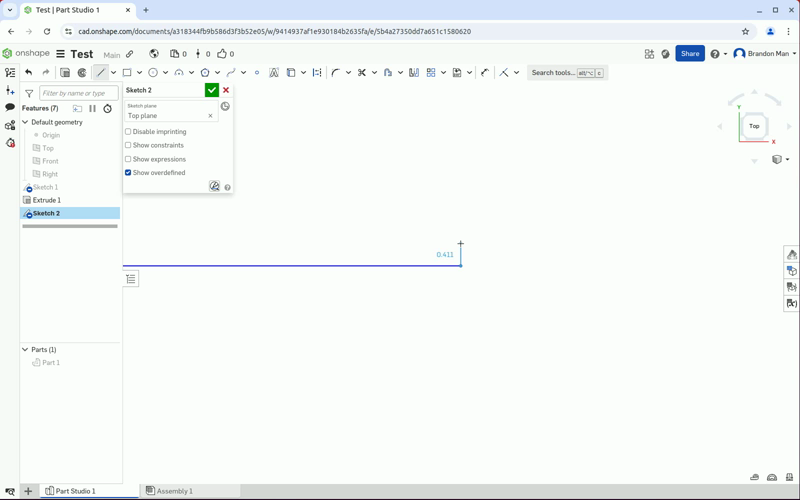
scroll(-6)
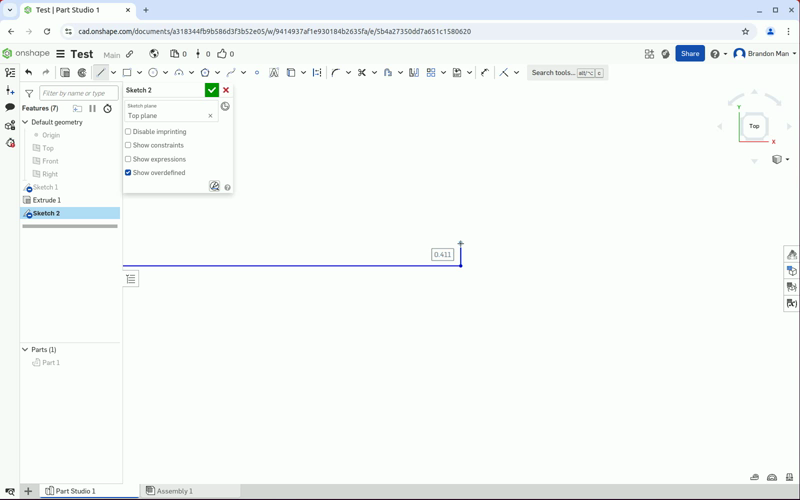
scroll(-6)
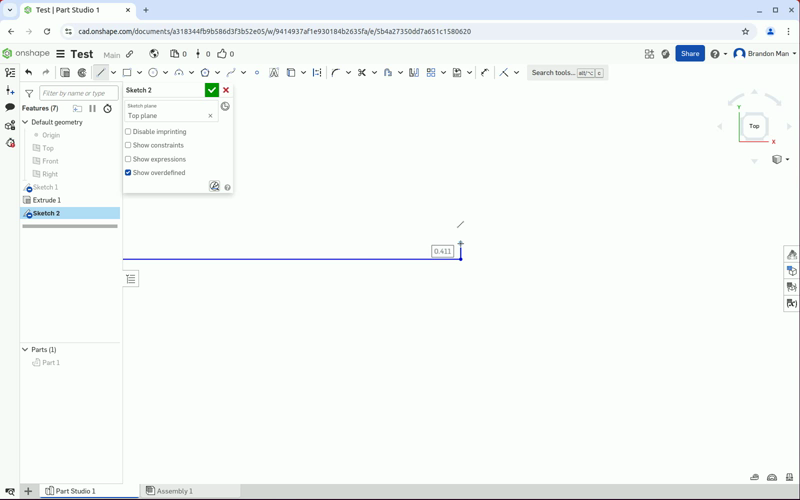
scroll(-6)
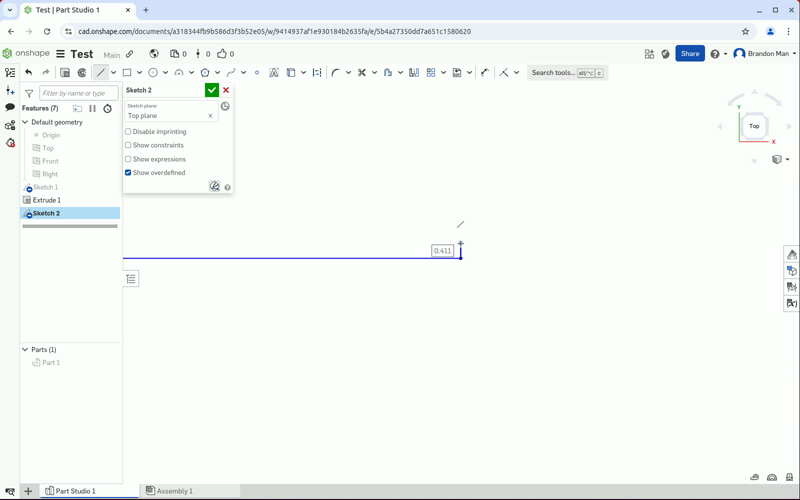
scroll(-6)
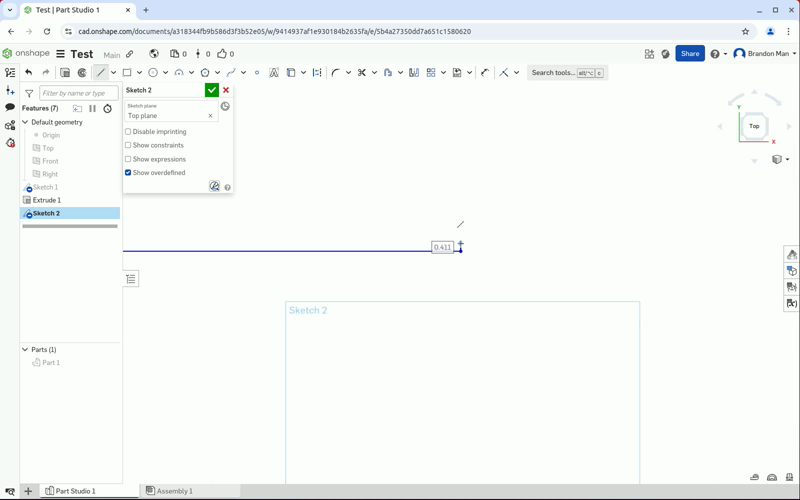
scroll(-6)
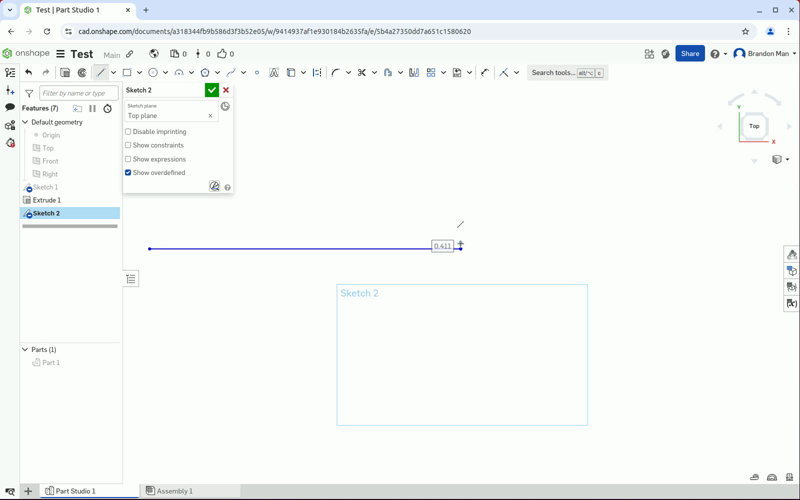
scroll(-6)
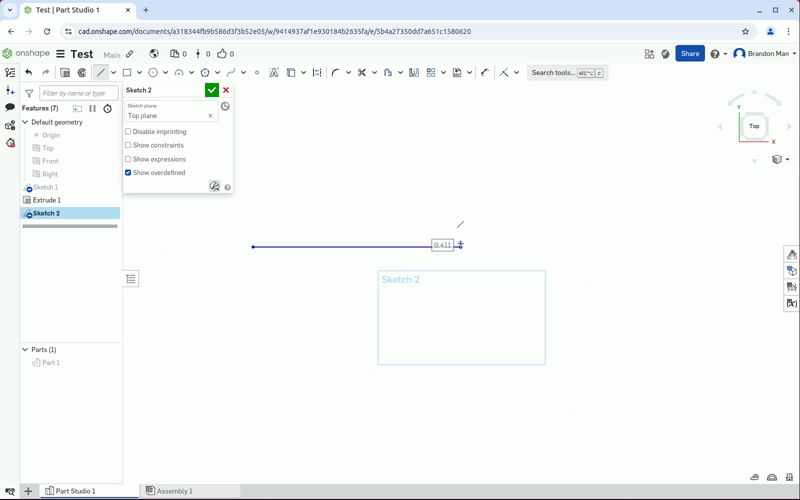
scroll(-6)
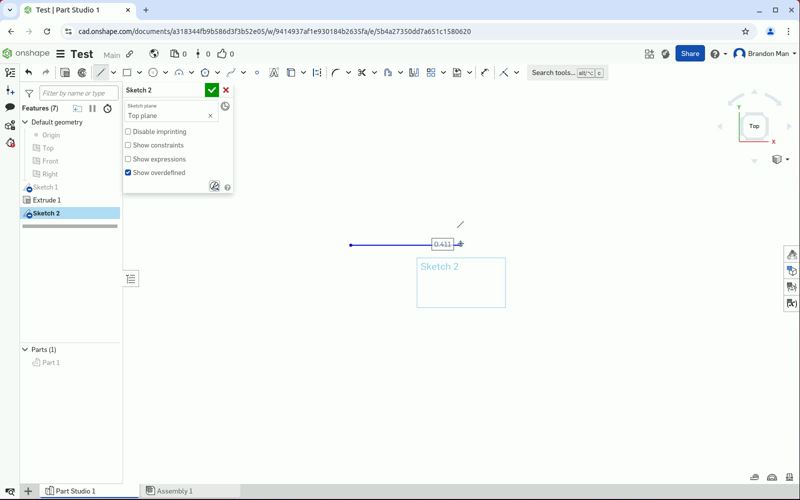
key_up(shift)
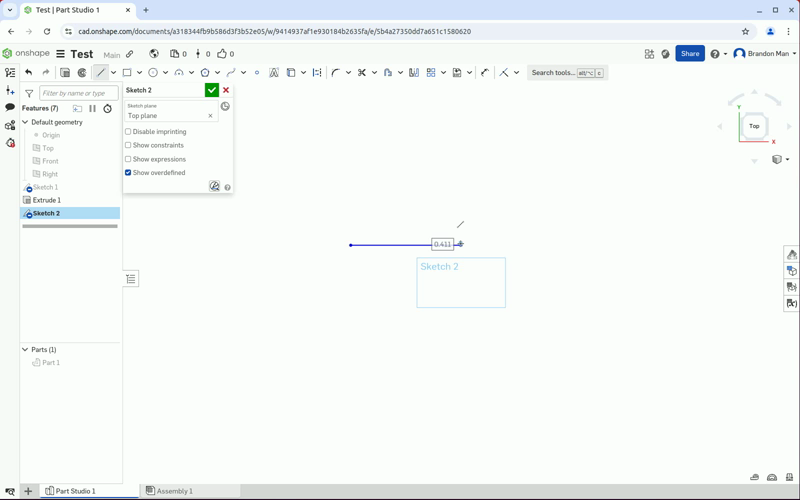
key_down(shift)
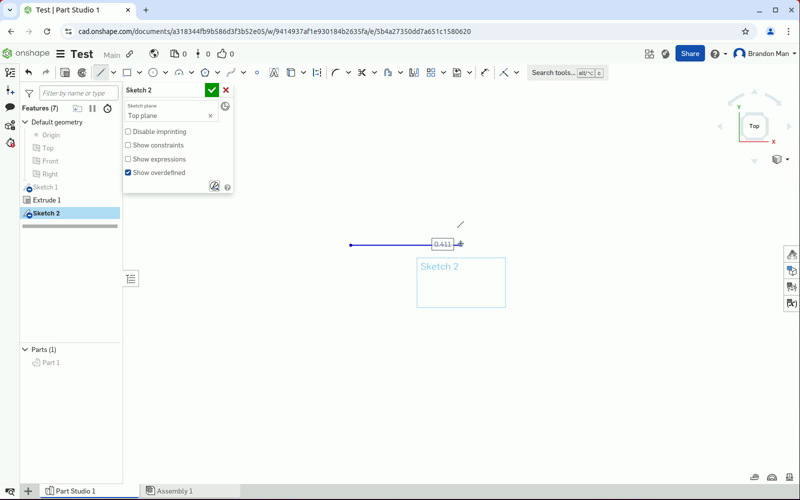
mouse_move(350, 243)
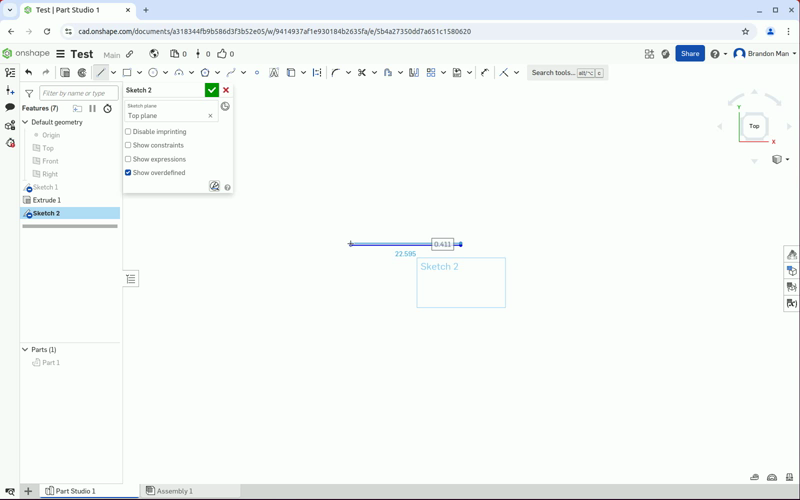
scroll(6)
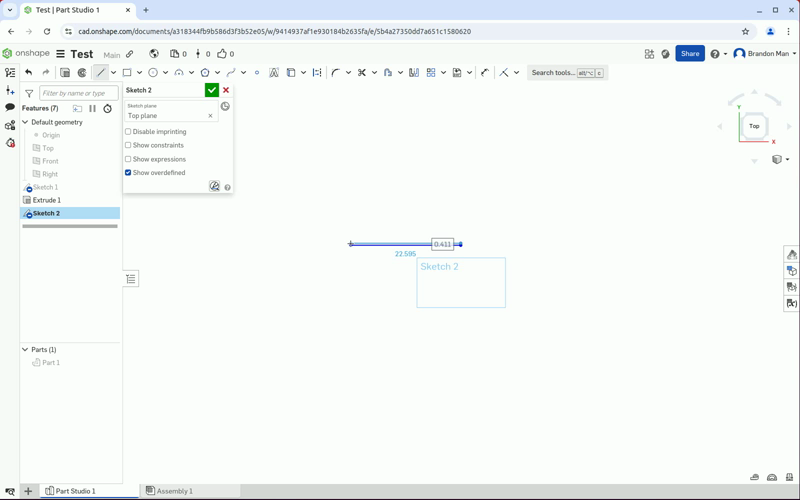
scroll(6)
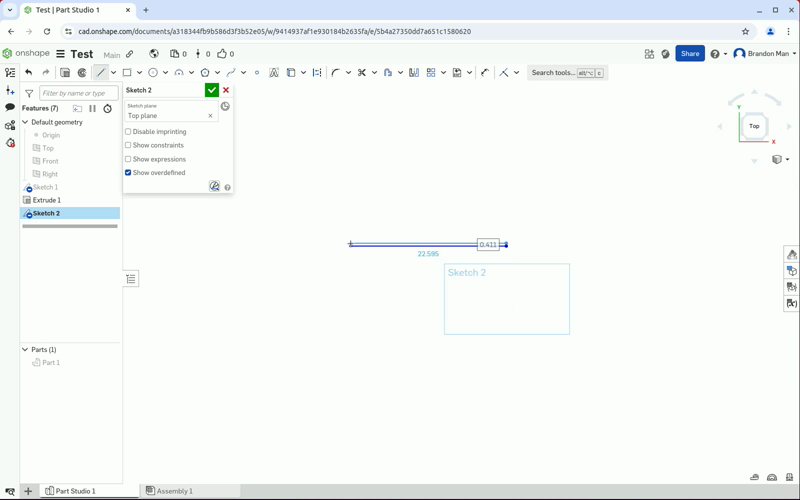
scroll(6)
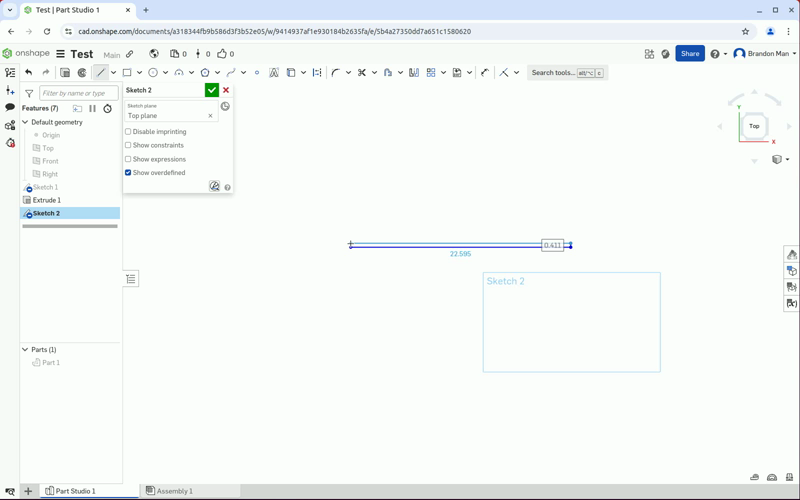
scroll(6)
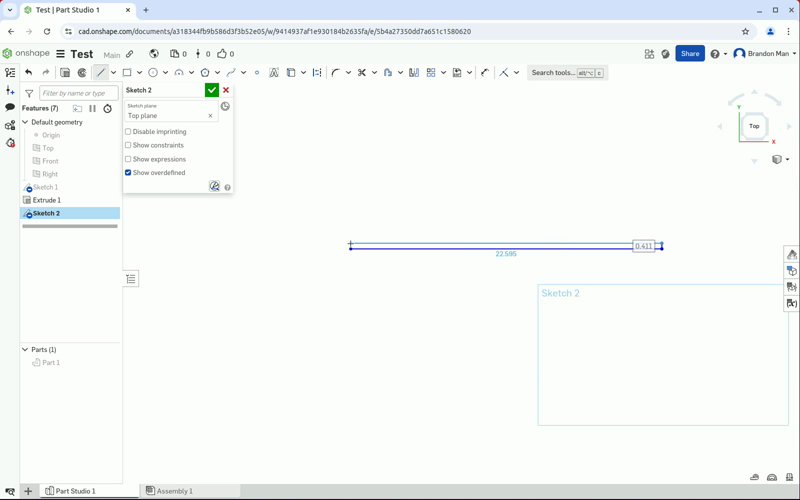
scroll(6)
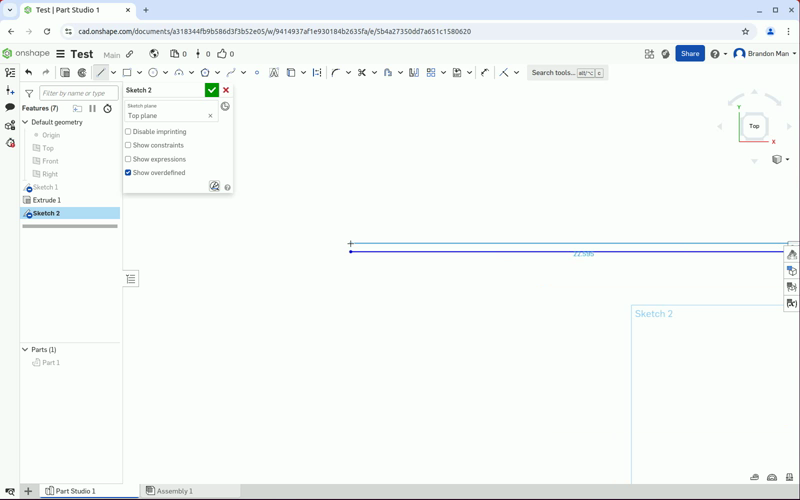
scroll(6)
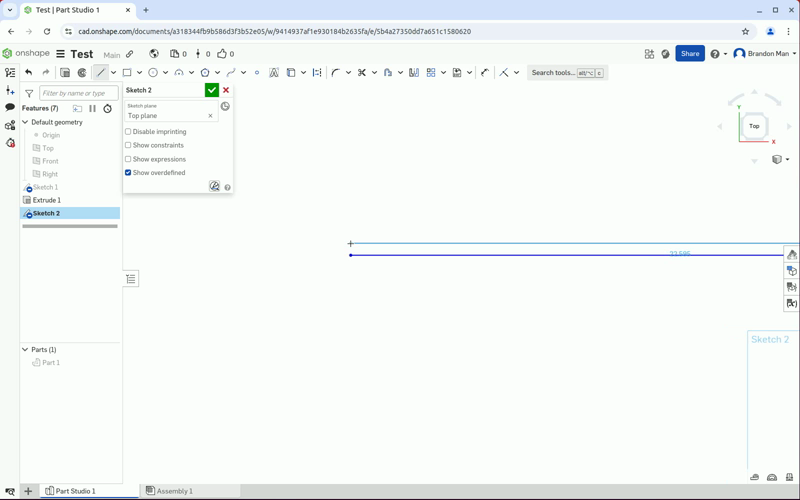
scroll(6)
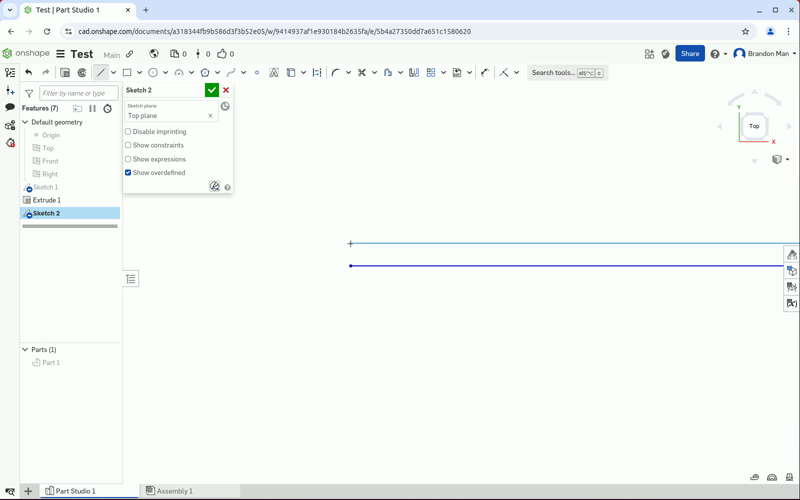
click(350, 243)
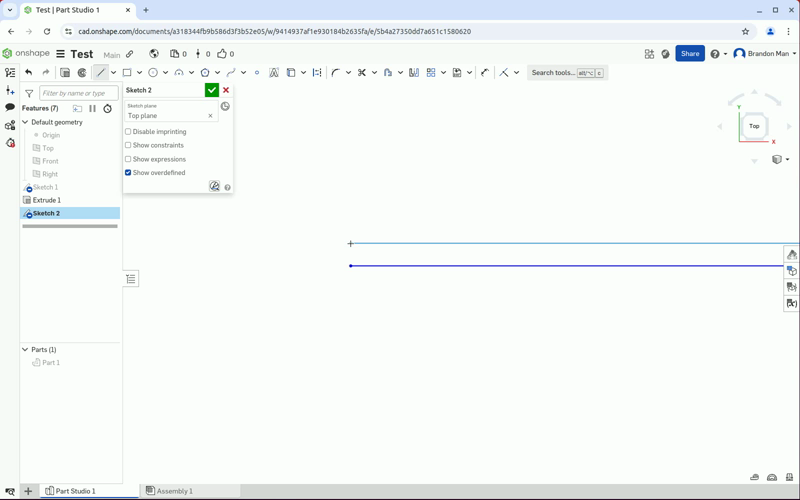
scroll(-6)
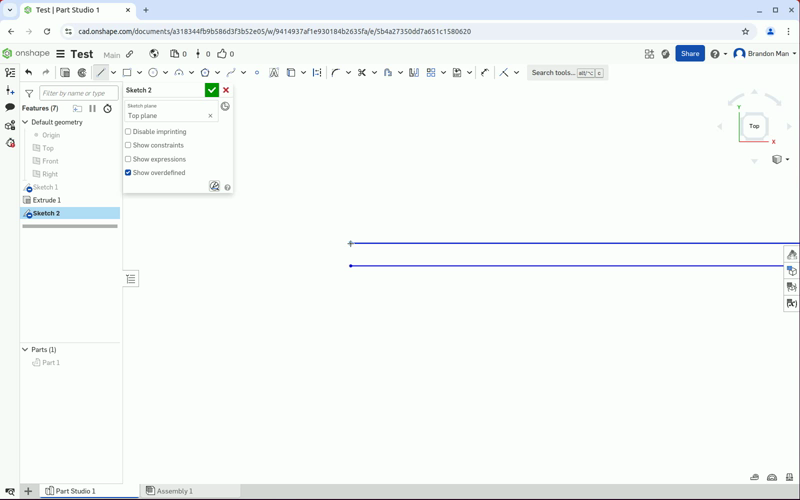
scroll(-6)
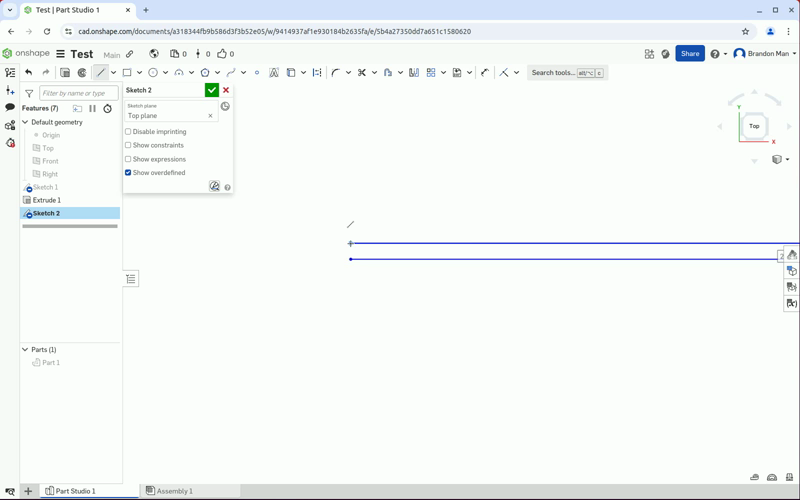
scroll(-6)
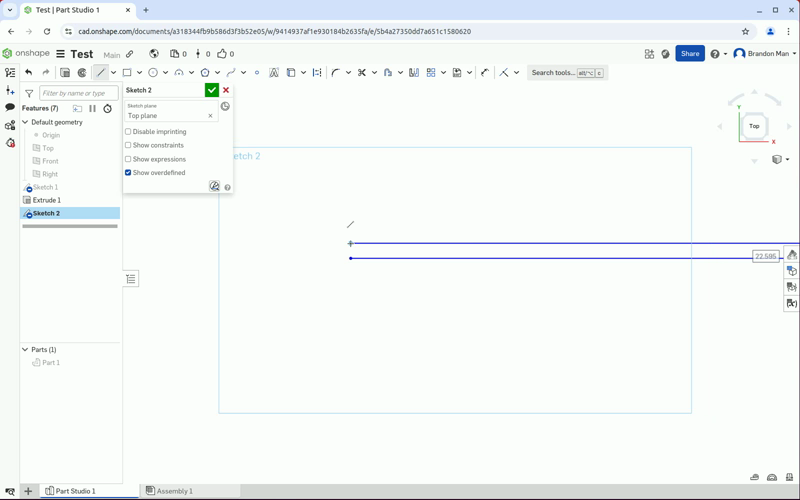
scroll(-6)
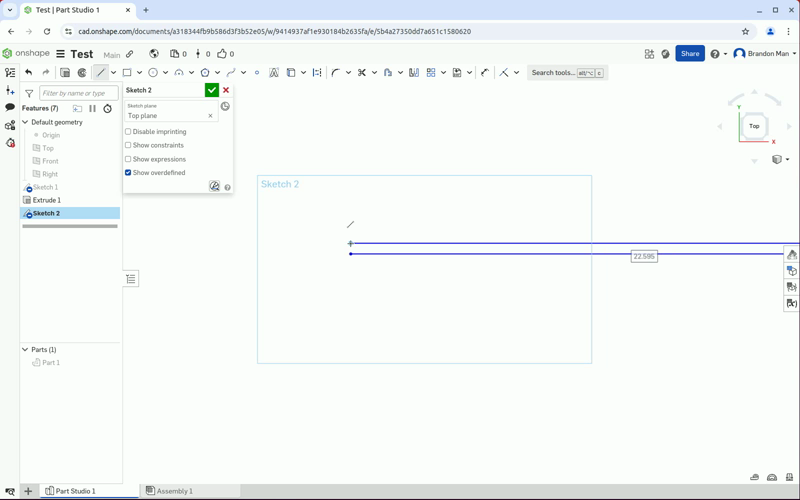
scroll(-6)
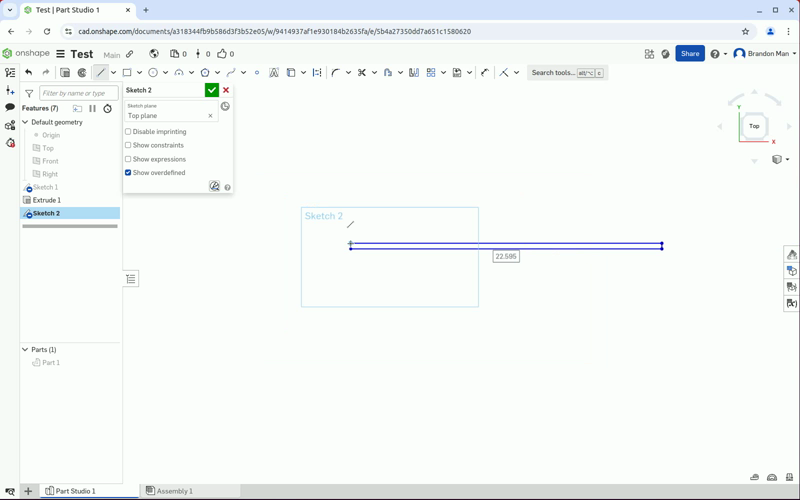
scroll(-6)
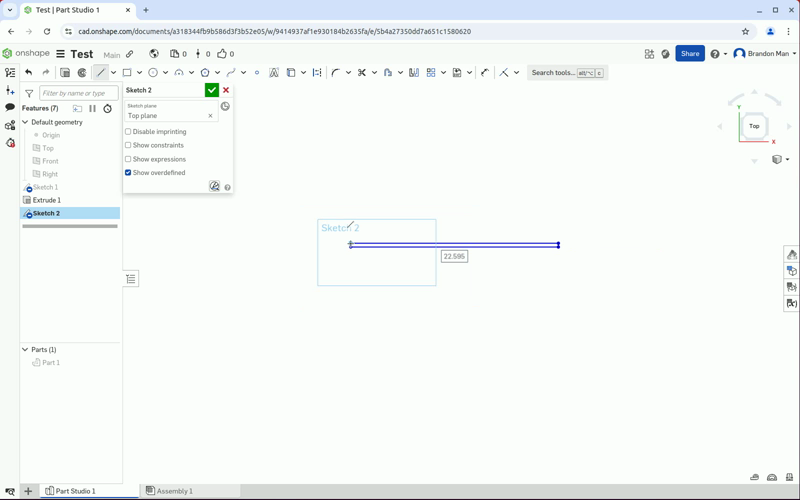
scroll(-6)
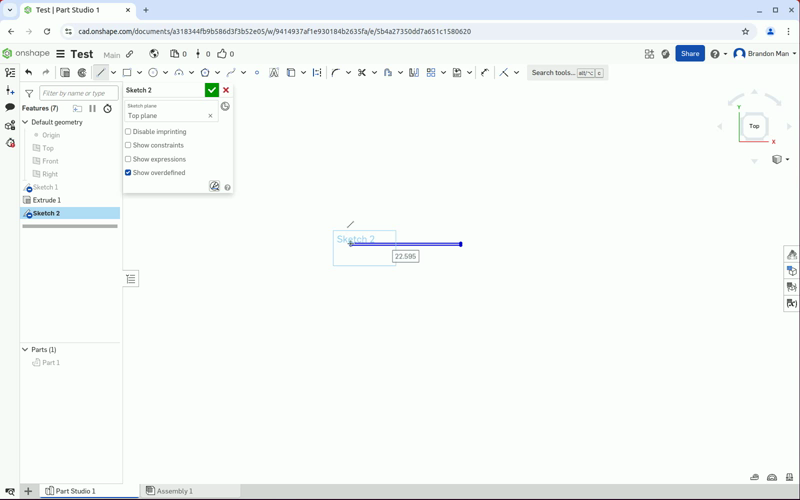
key_up(shift)
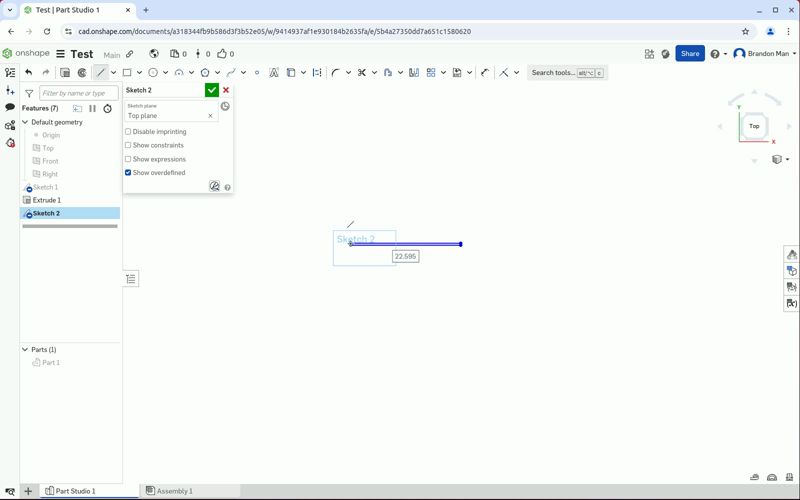
mouse_move(380, 243)
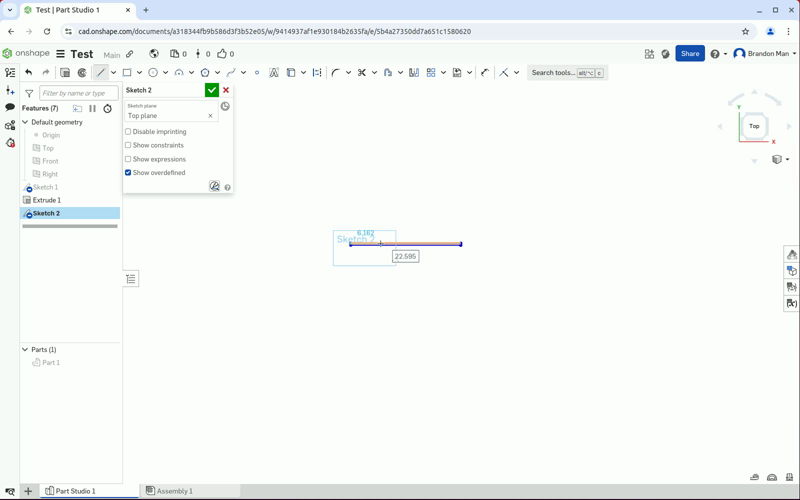
key_down(shift)
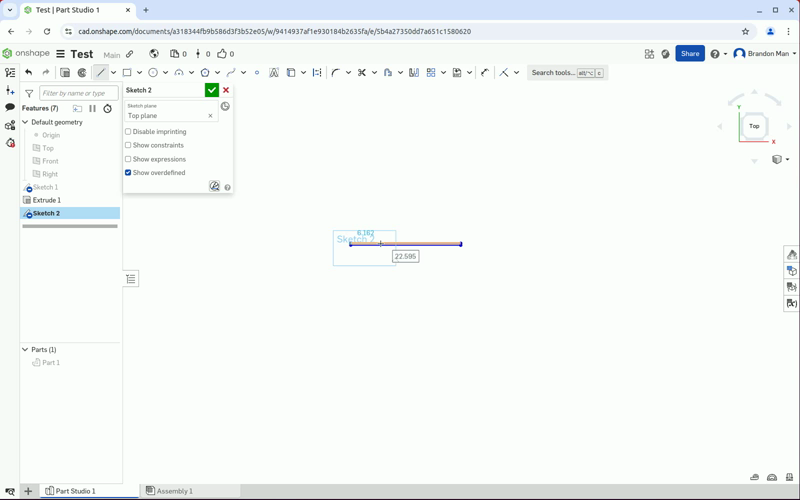
mouse_move(350, 245)
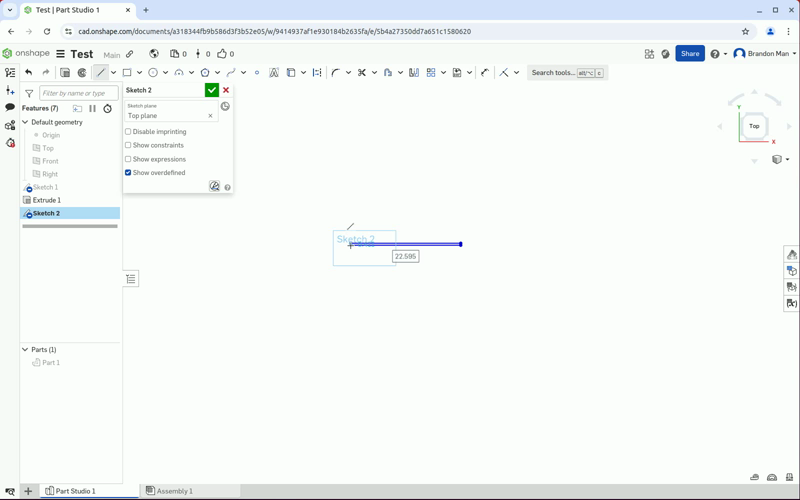
scroll(6)
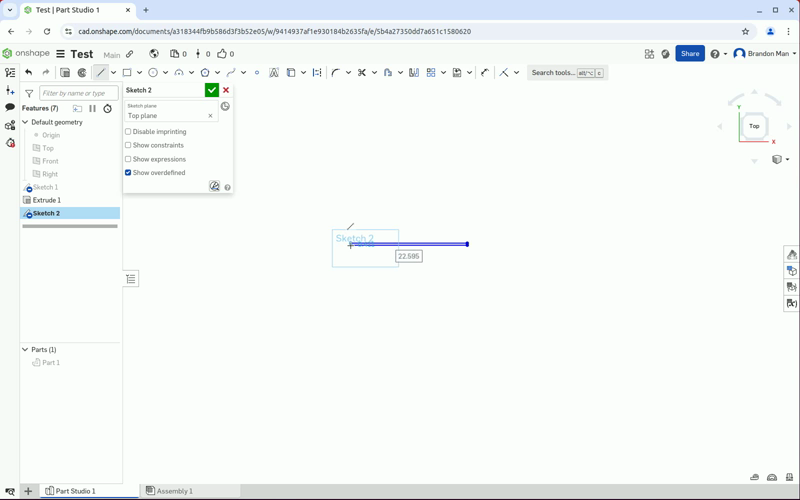
scroll(6)
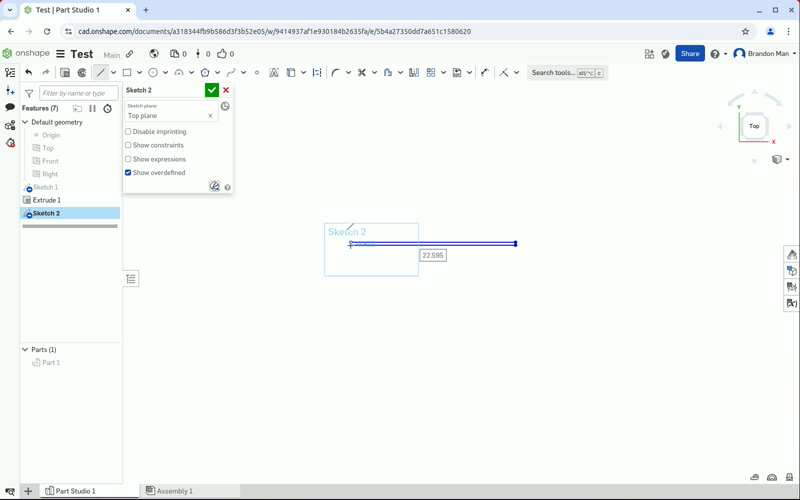
scroll(6)
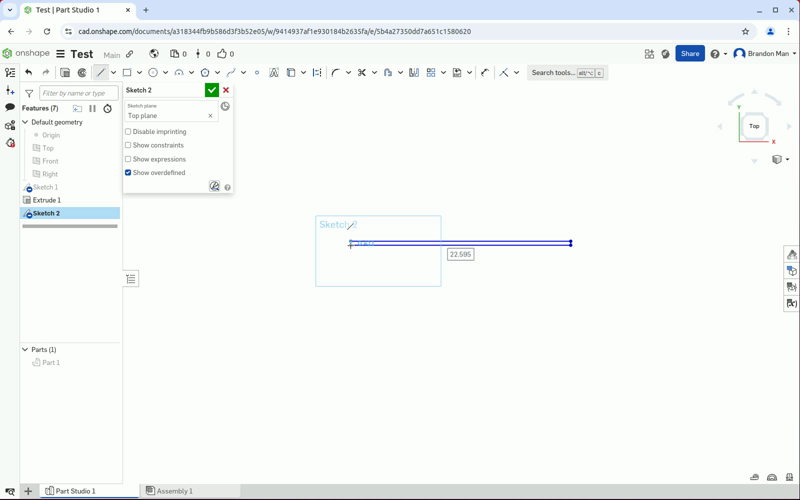
scroll(6)
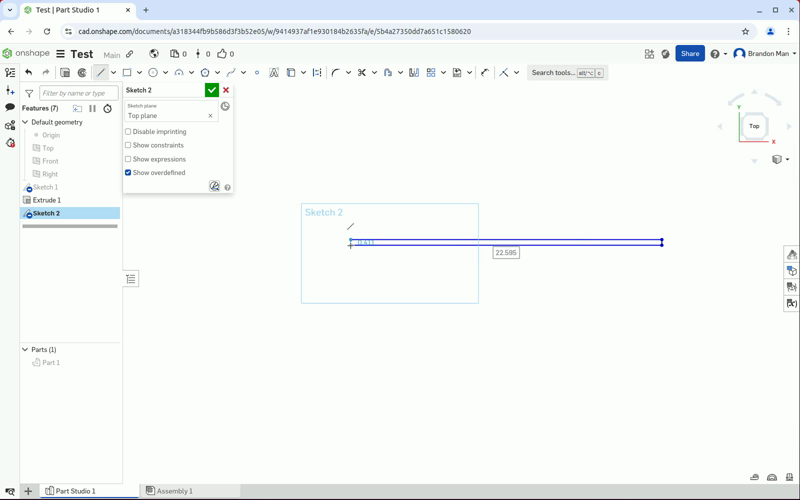
scroll(6)
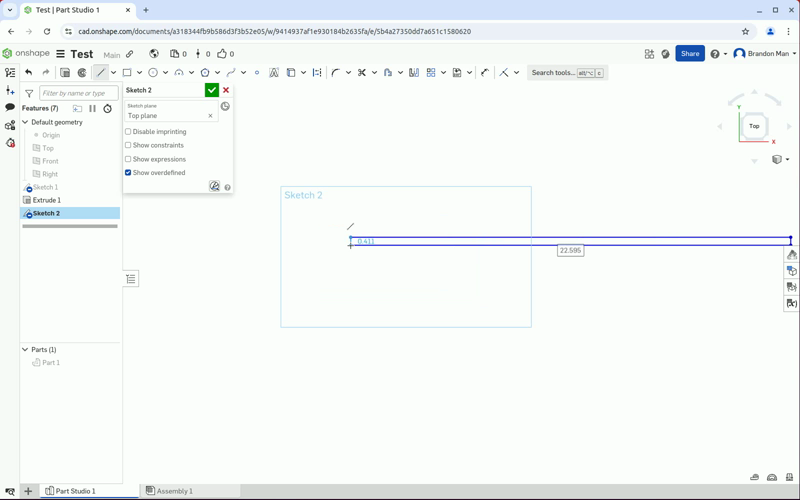
scroll(6)
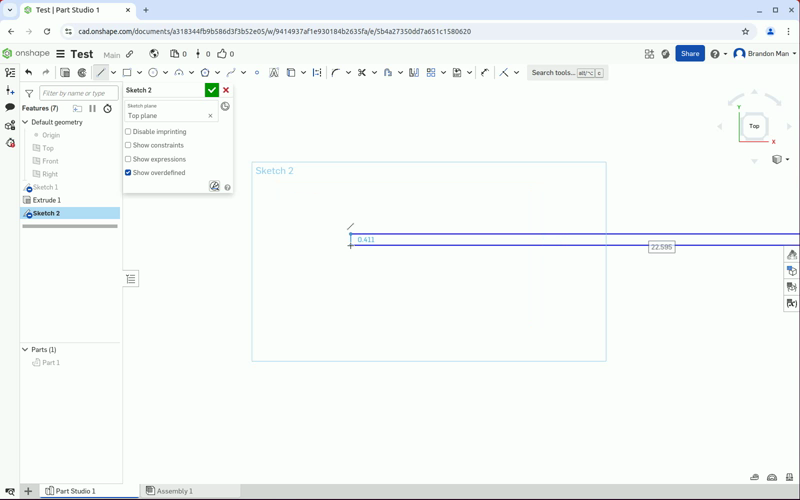
scroll(6)
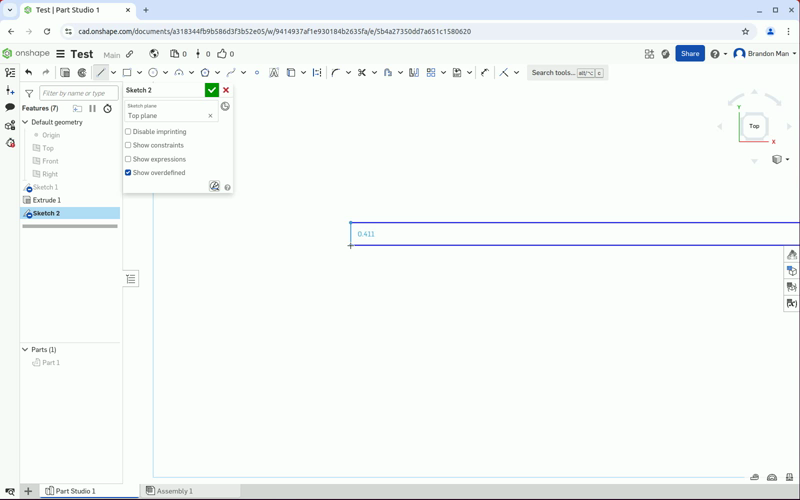
key_up(shift)
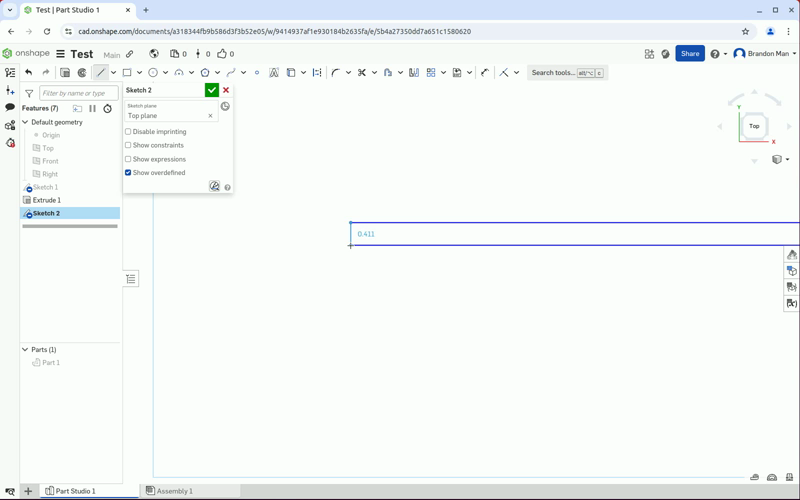
click(350, 245)
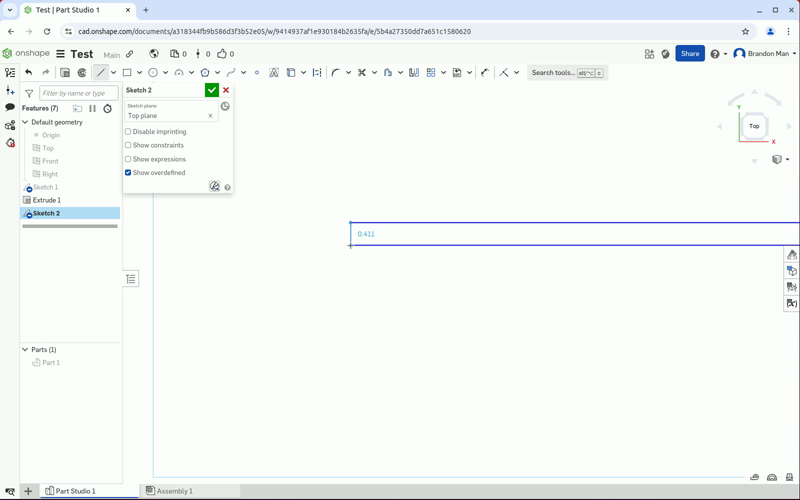
scroll(-6)
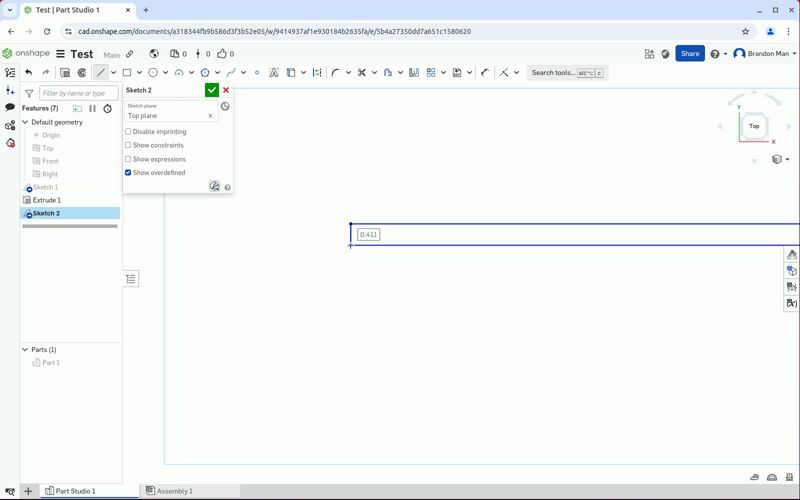
scroll(-6)
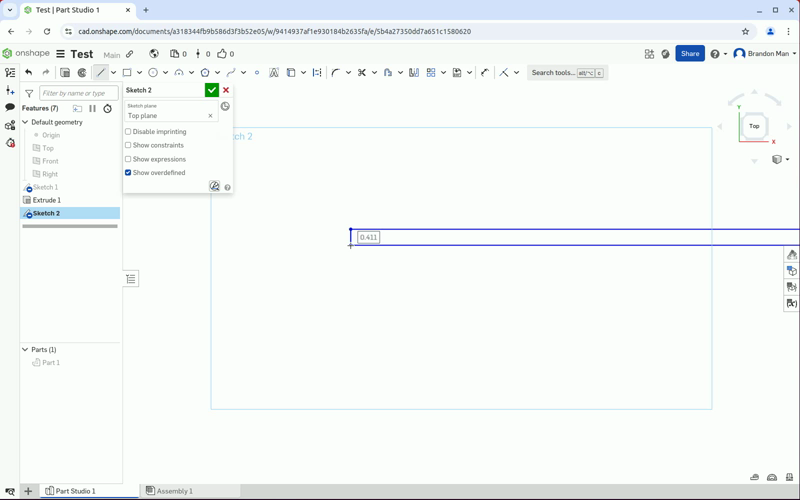
scroll(-6)
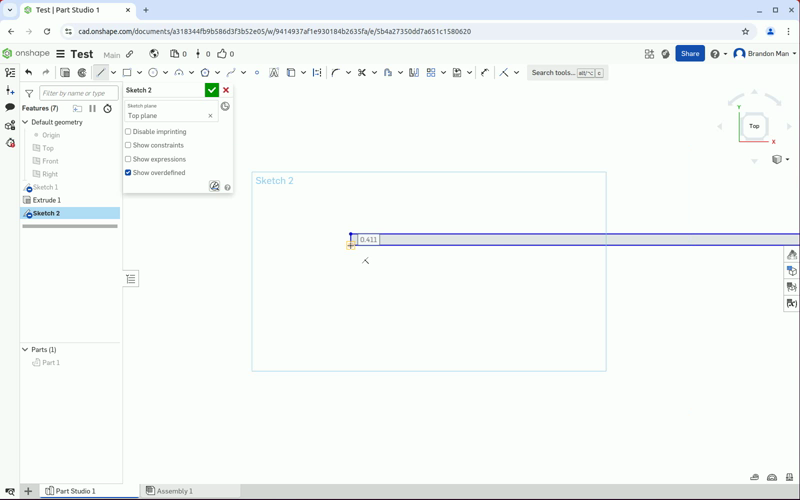
scroll(-6)
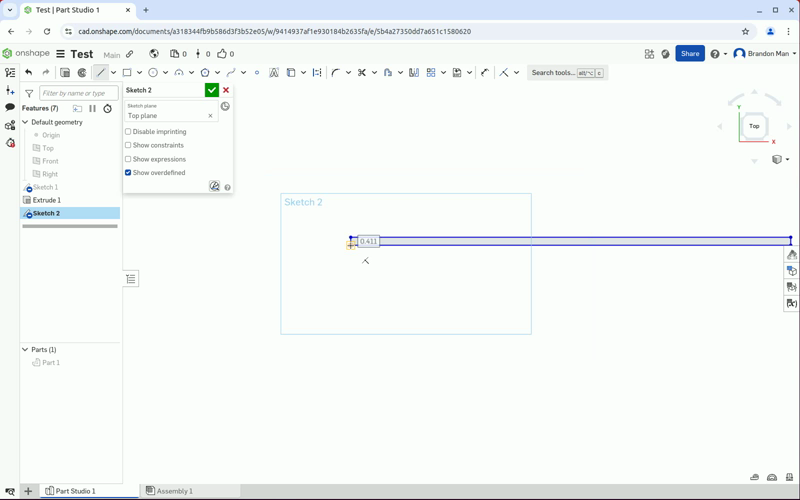
scroll(-6)
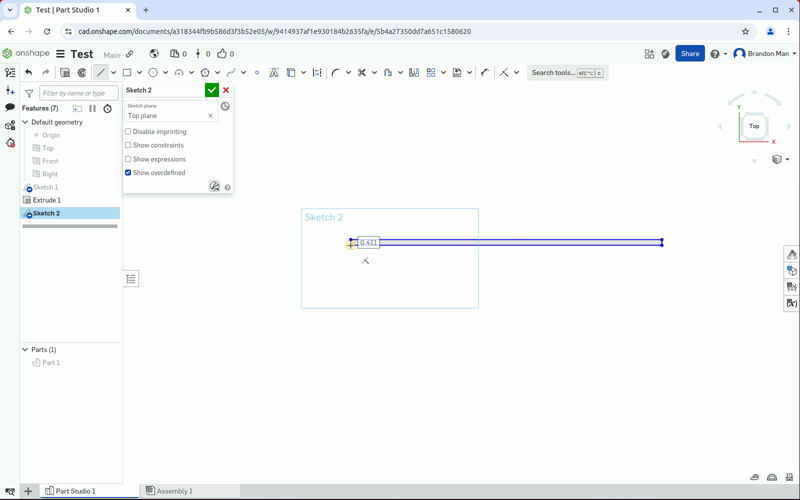
scroll(-6)
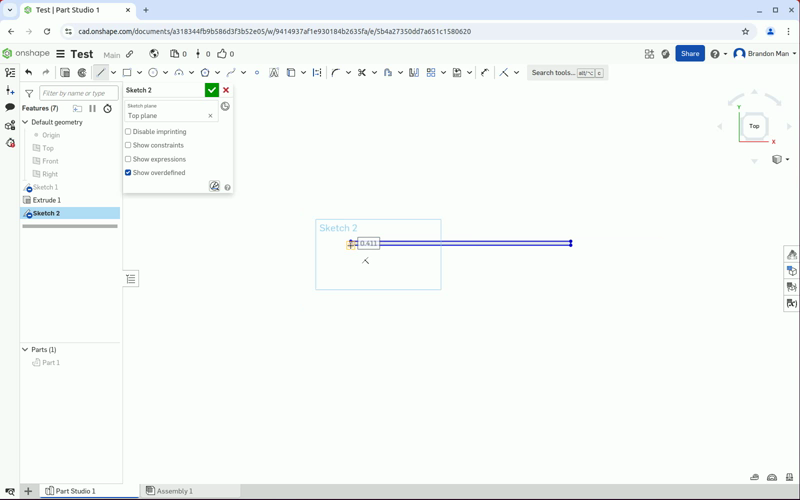
scroll(-6)
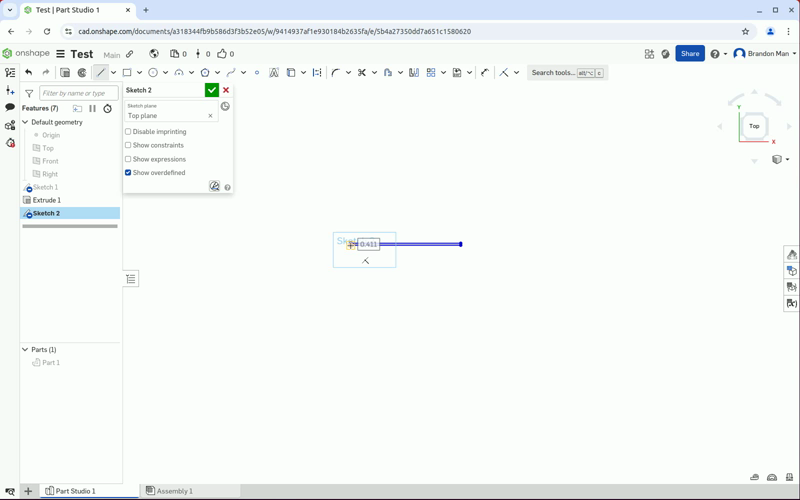
key(esc)
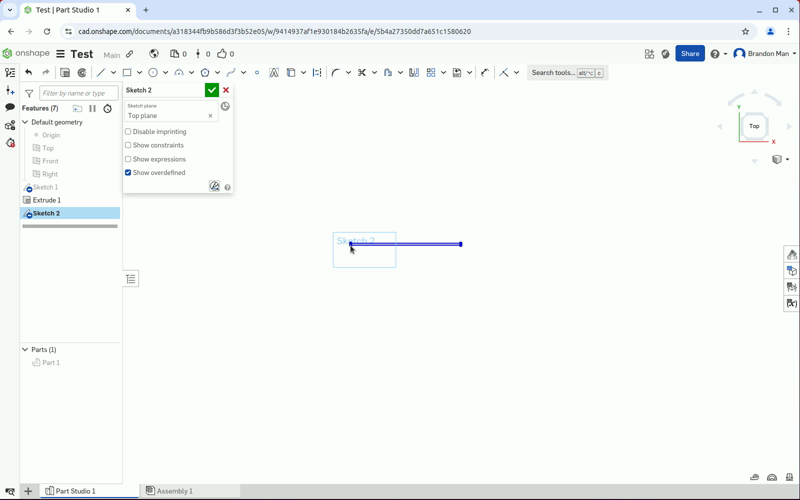
mouse_move(363, 245)
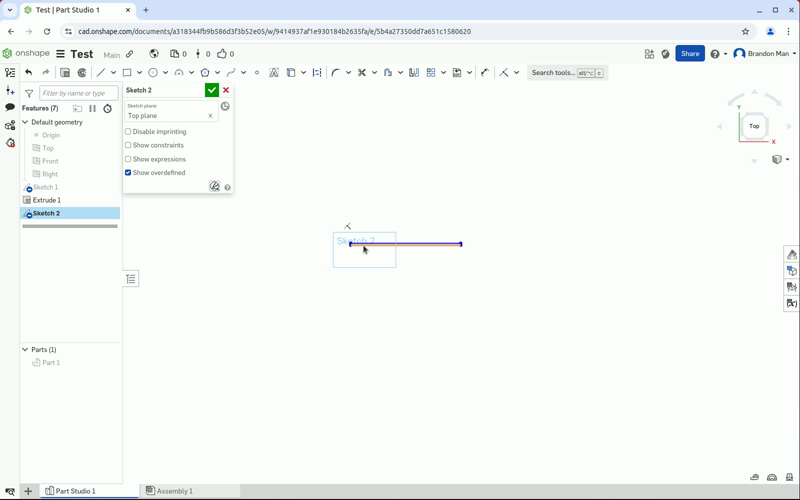
scroll(6)
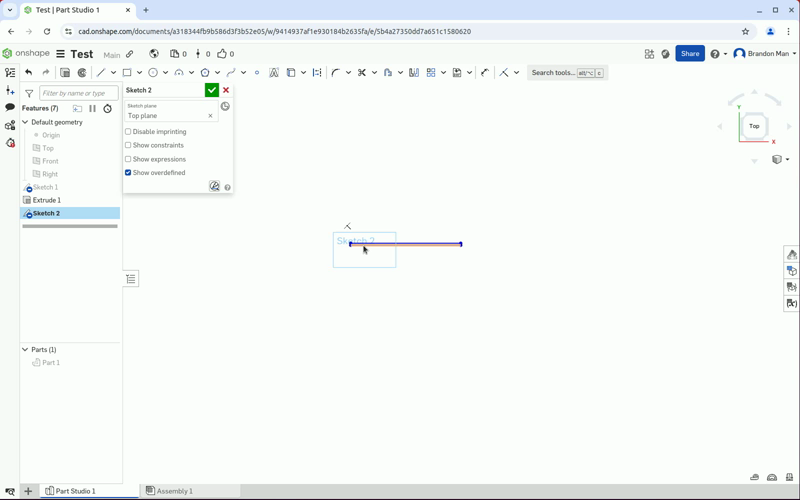
scroll(6)
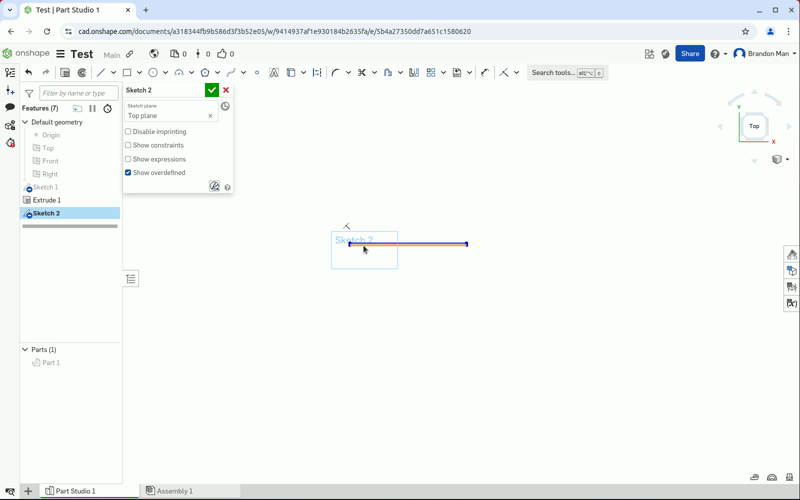
scroll(6)
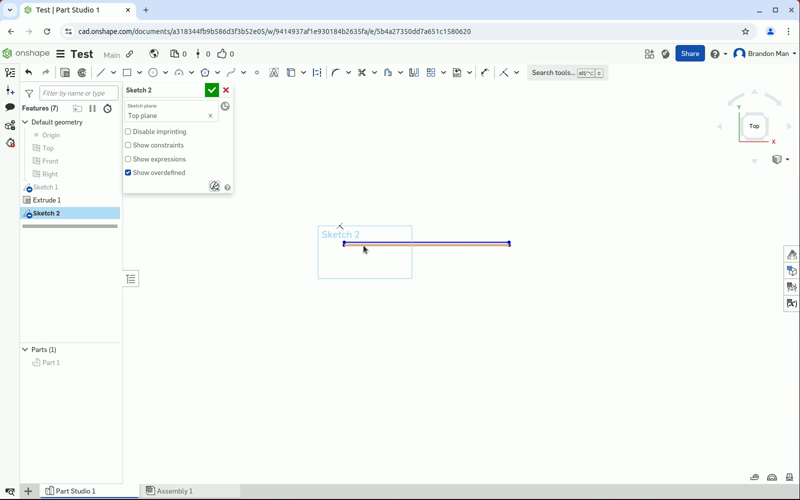
scroll(6)
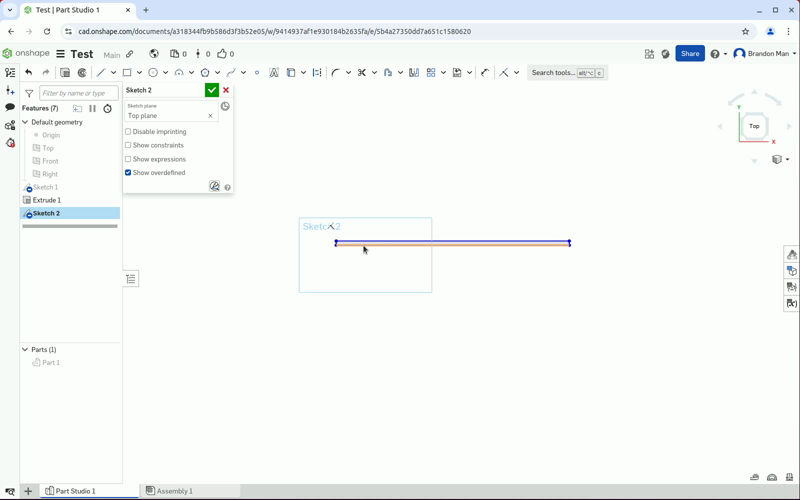
scroll(6)
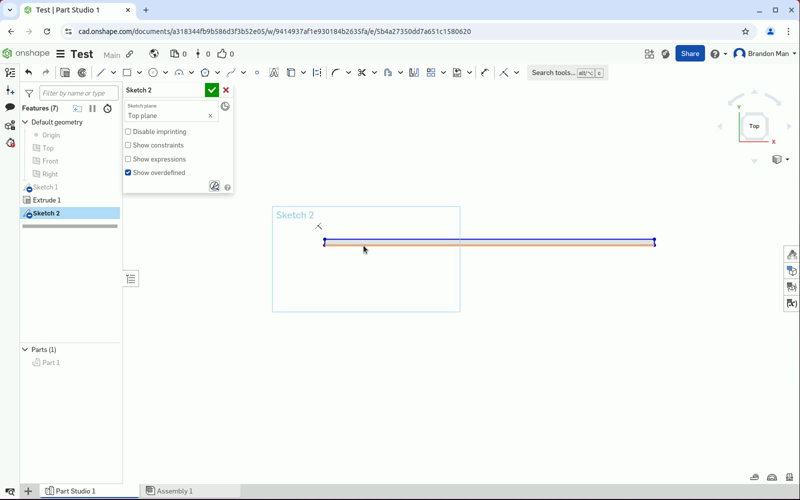
scroll(6)
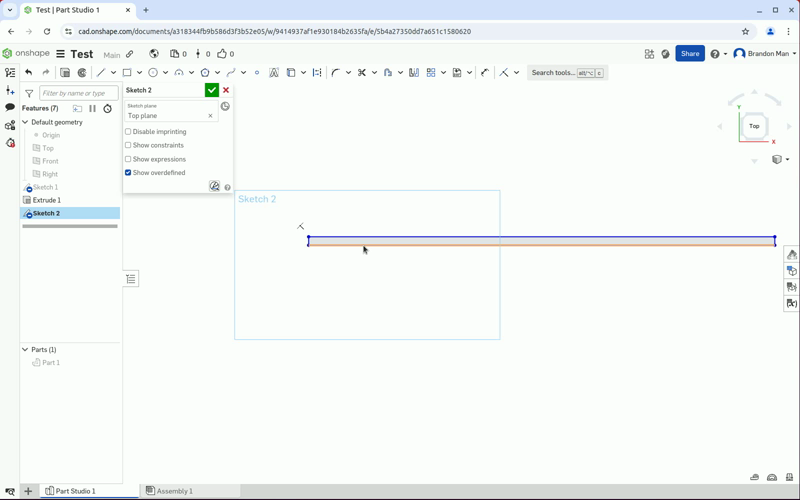
scroll(6)
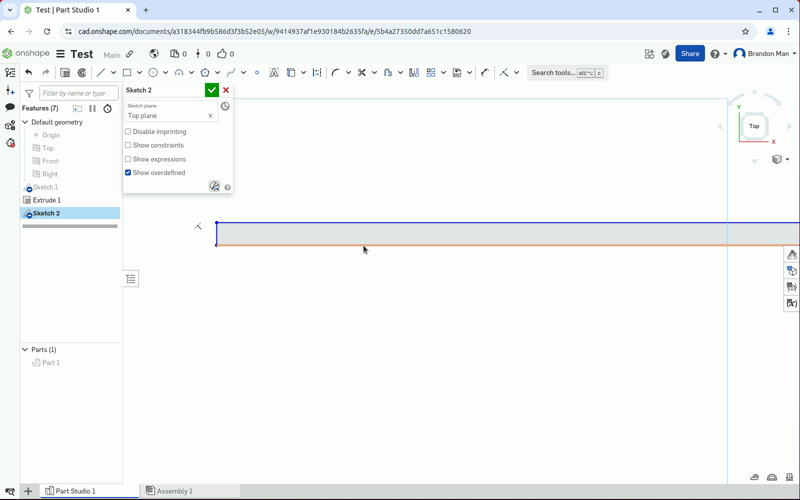
click(363, 245)
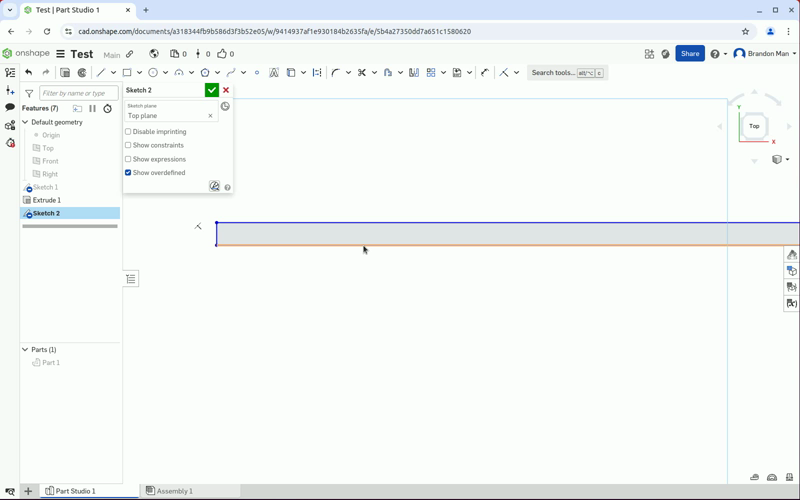
scroll(-6)
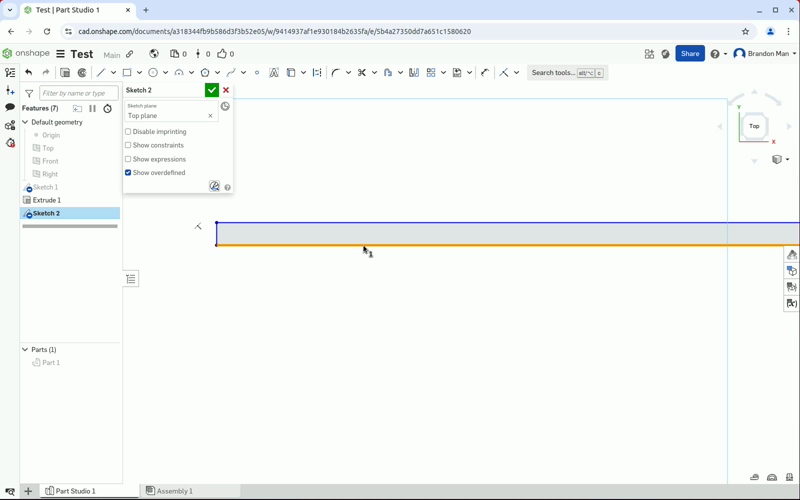
scroll(-6)
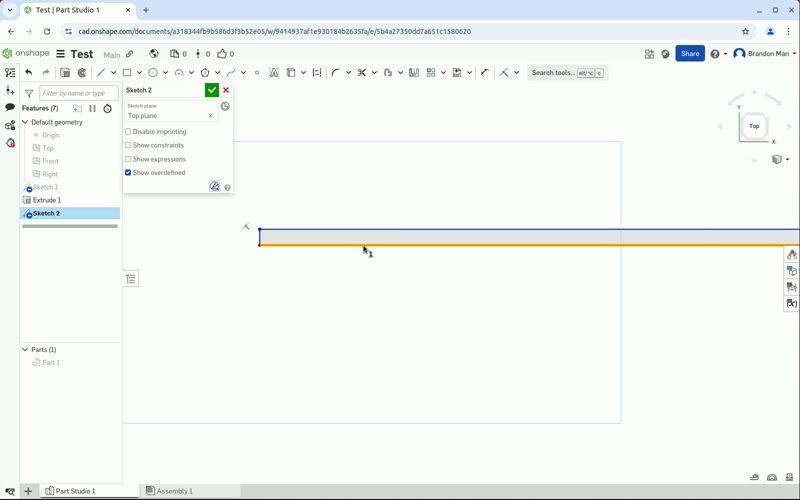
scroll(-6)
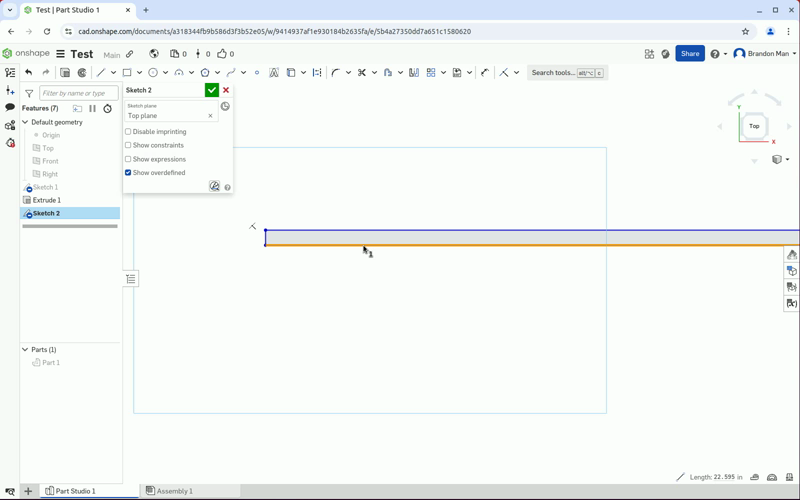
scroll(-6)
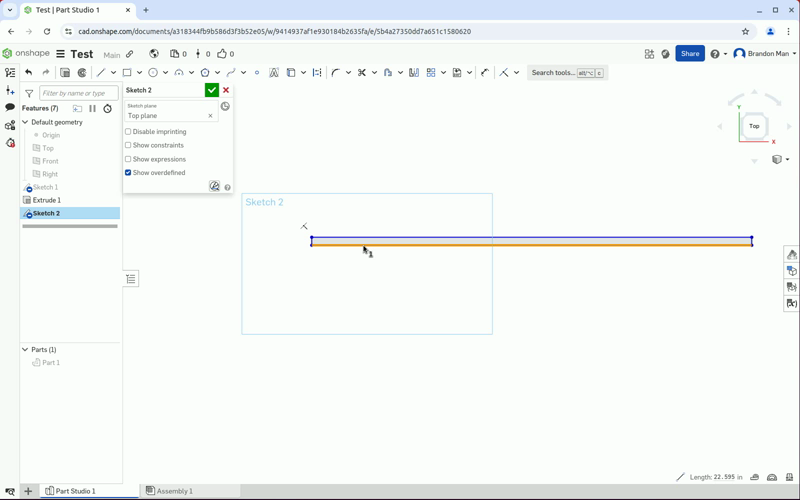
scroll(-6)
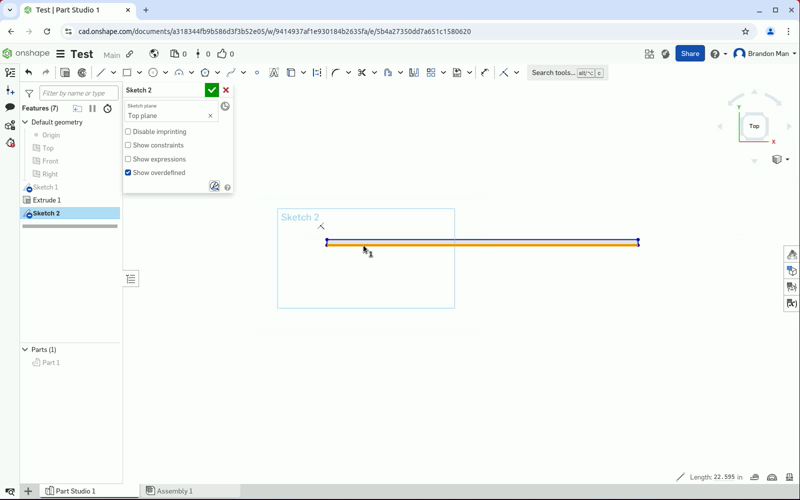
scroll(-6)
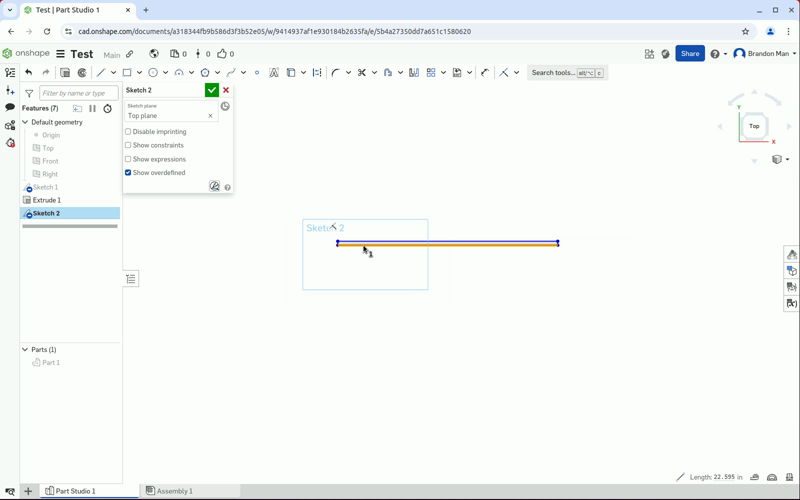
scroll(-6)
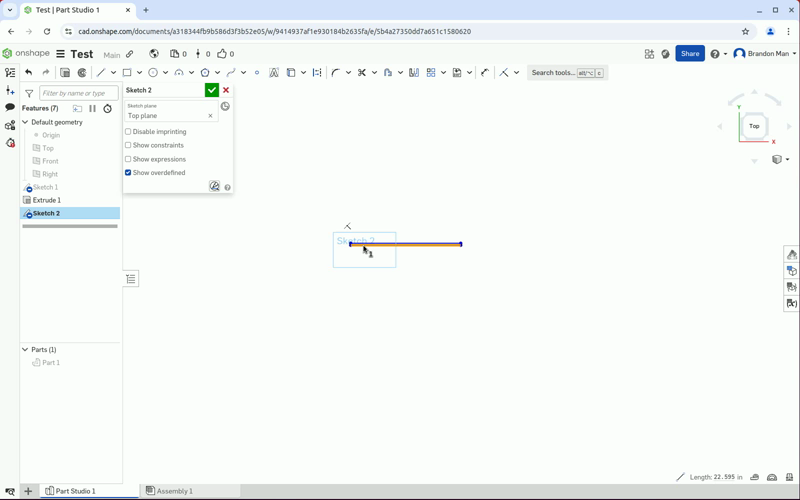
mouse_move(73, 352)
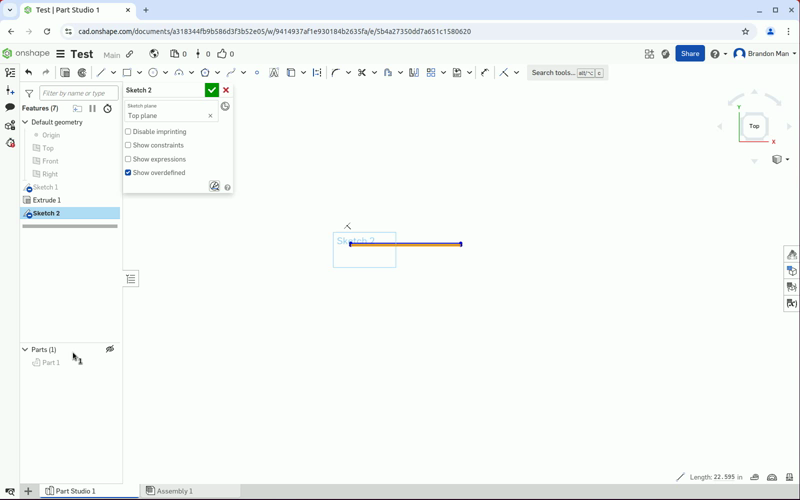
key(shift+y)
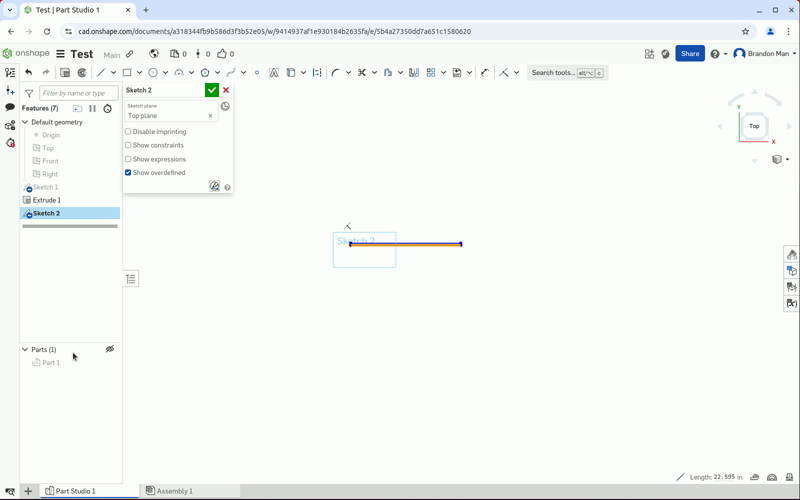
key(shift+e)
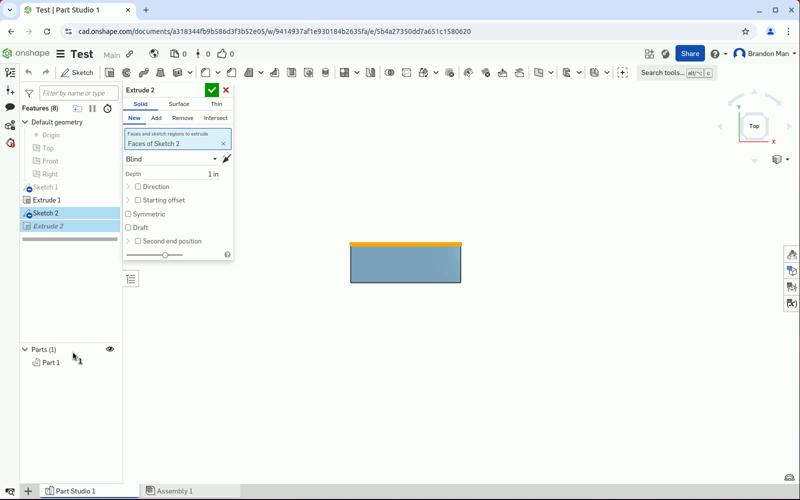
mouse_move(143, 106)
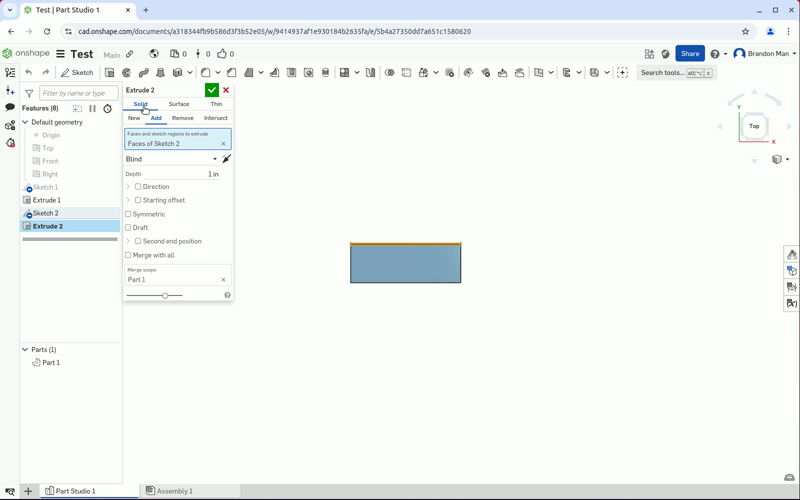
click(143, 106)
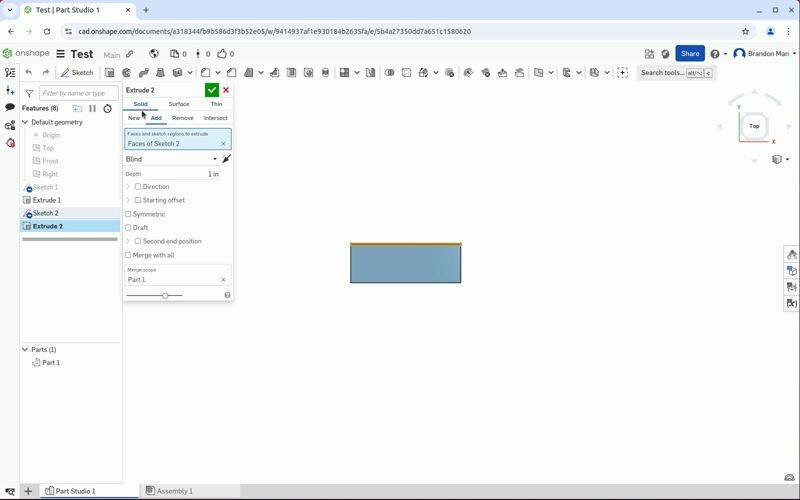
mouse_move(137, 120)
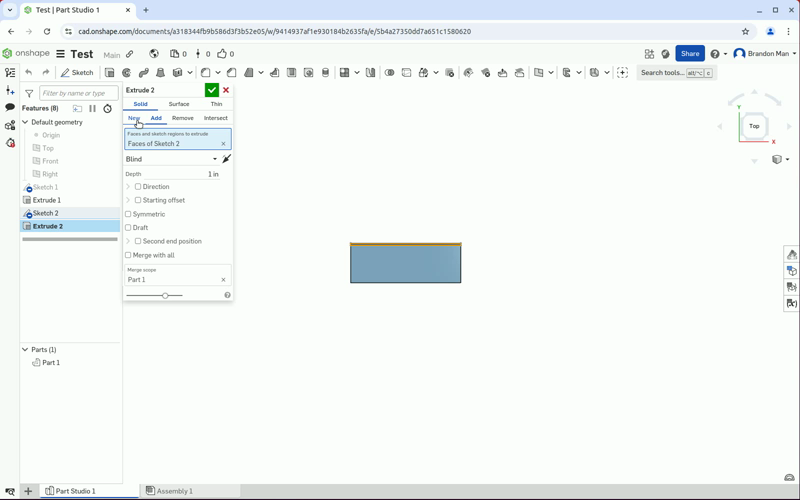
click(137, 120)
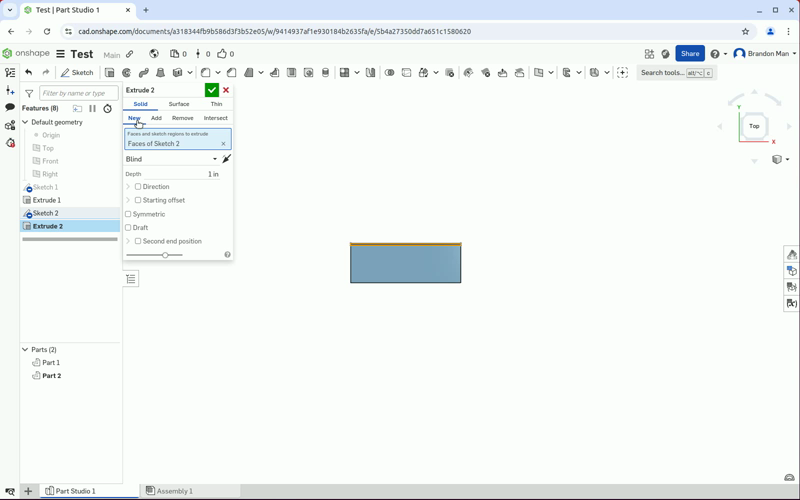
key(tab, 4)
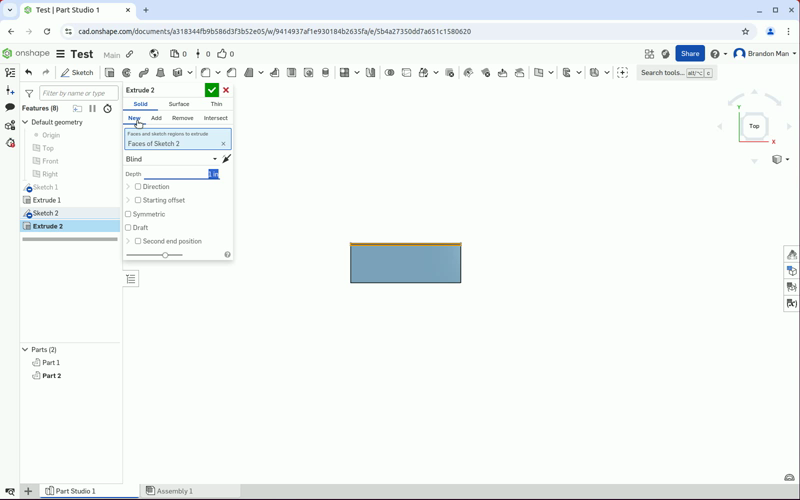
text(11.073)
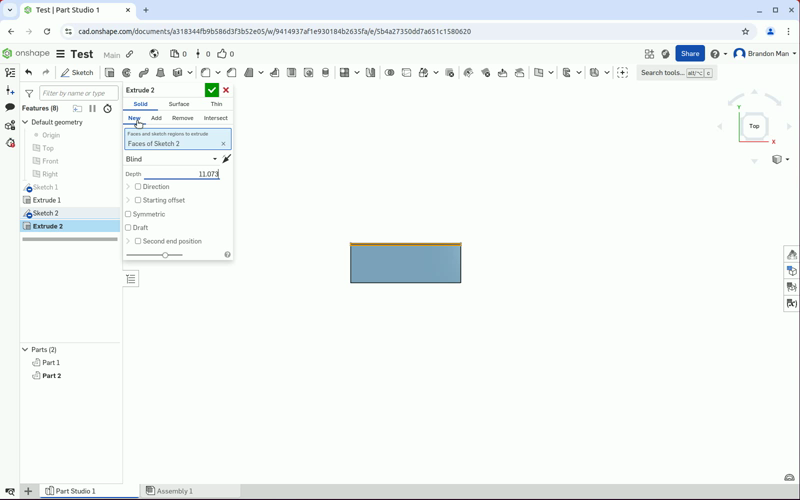
key(enter)
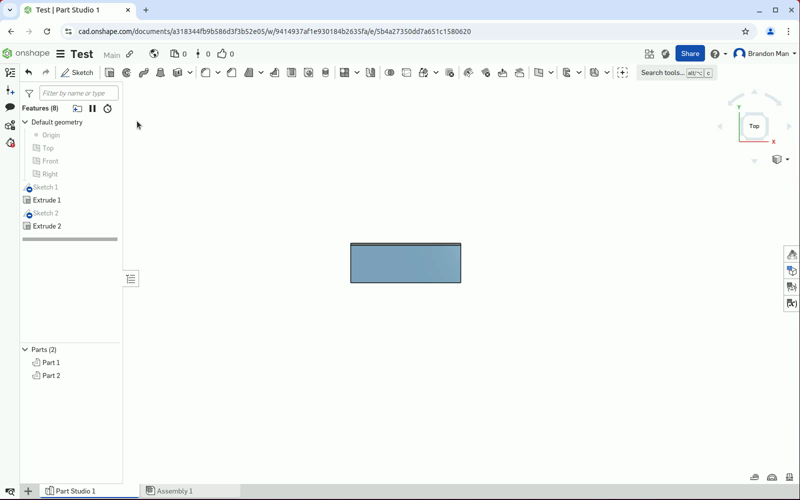
key(shift+h)
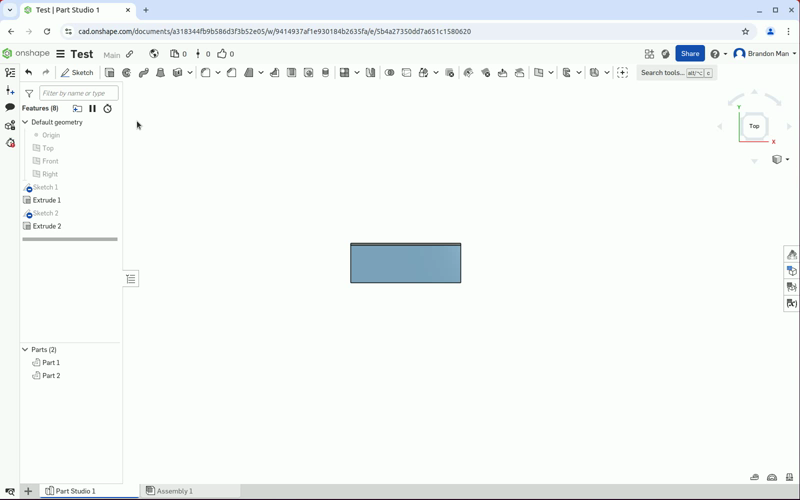
key(shift+h)
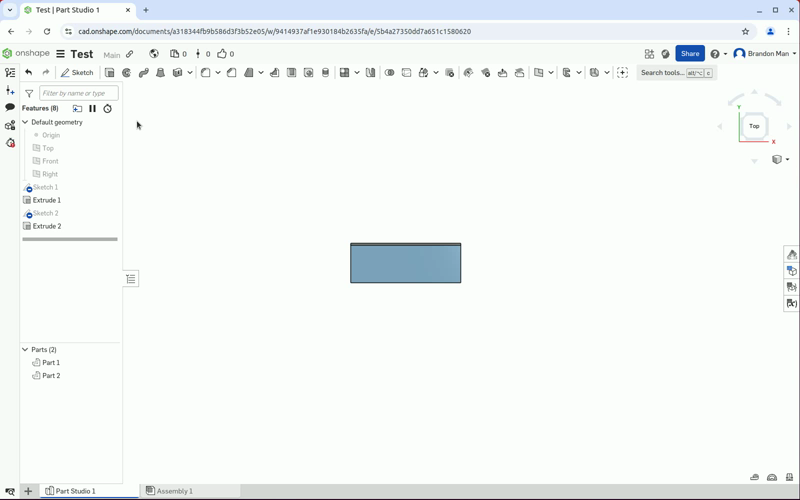
mouse_move(73, 189)
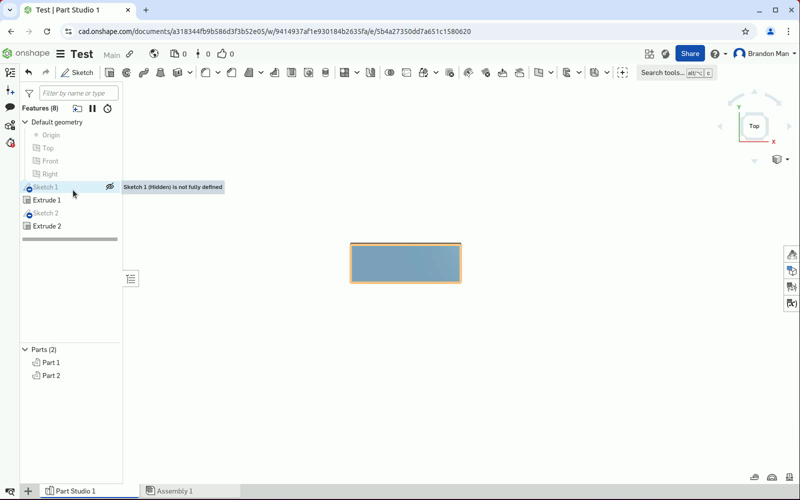
click(73, 189)
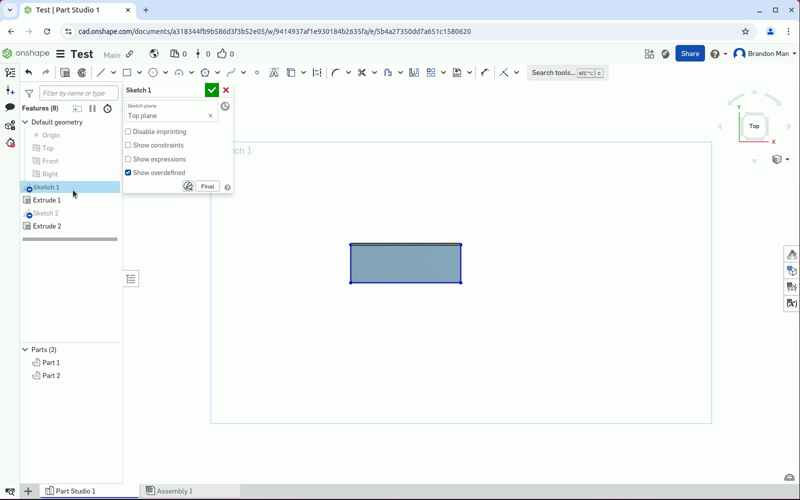
mouse_move(229, 92)
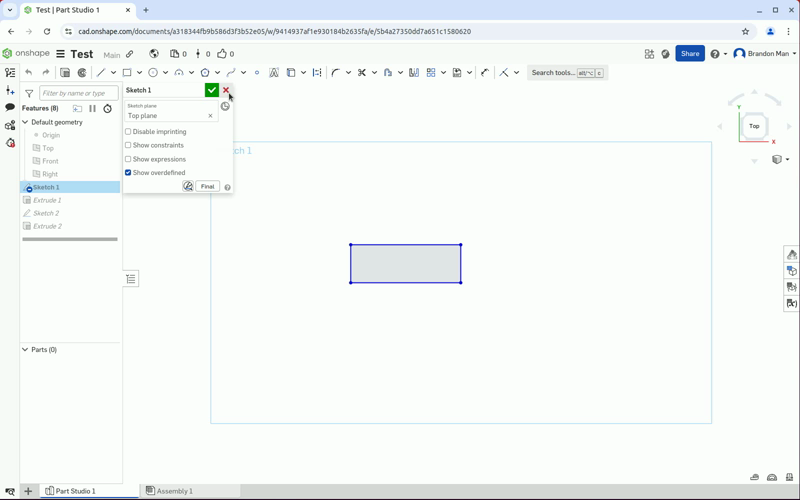
click(229, 92)
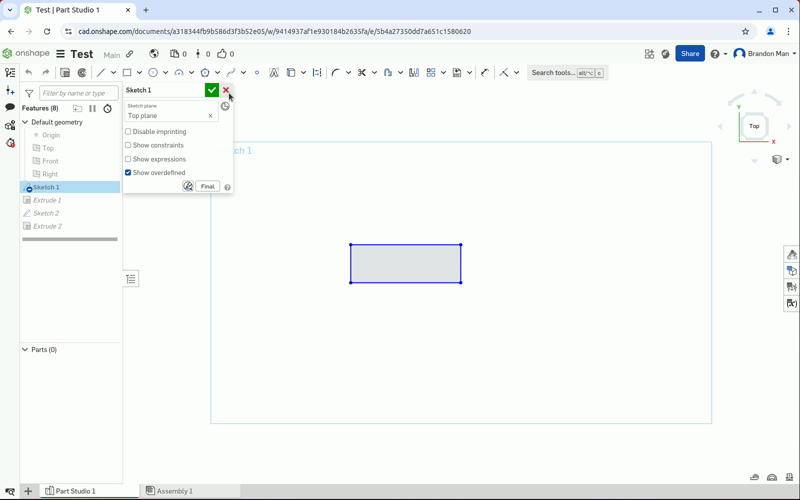
key(shift+s)
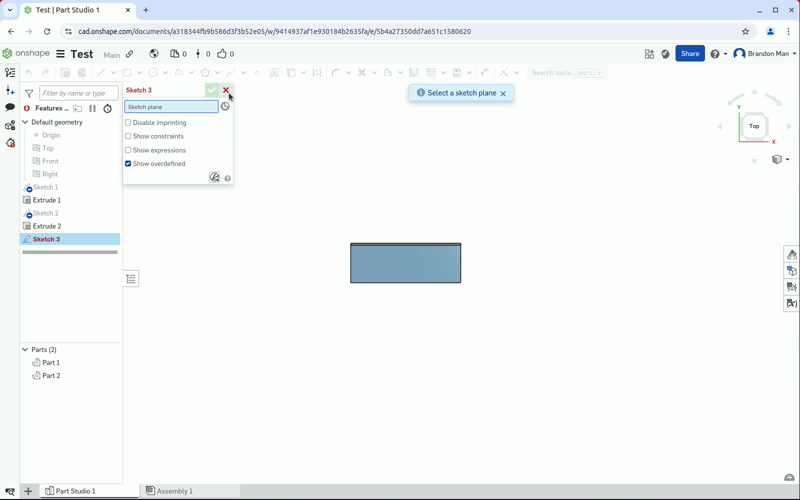
mouse_move(73, 150)
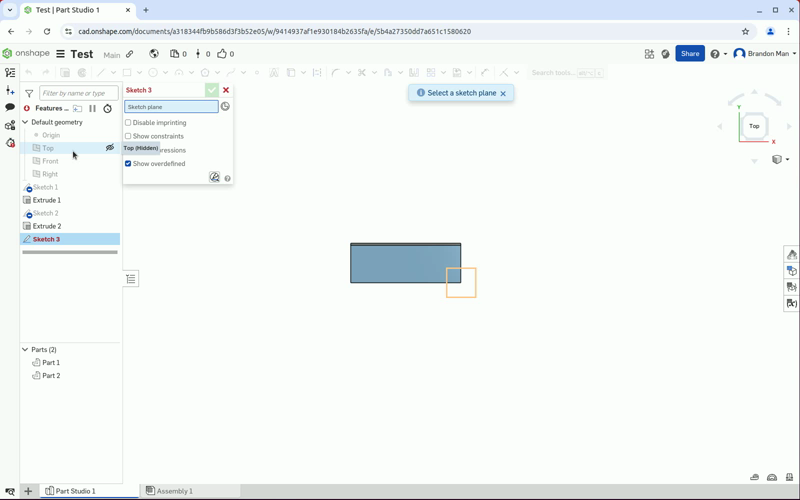
click(73, 150)
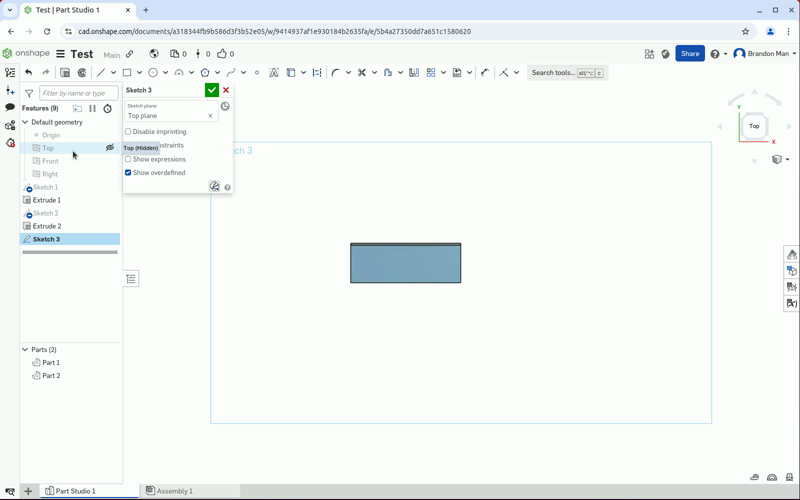
mouse_move(73, 352)
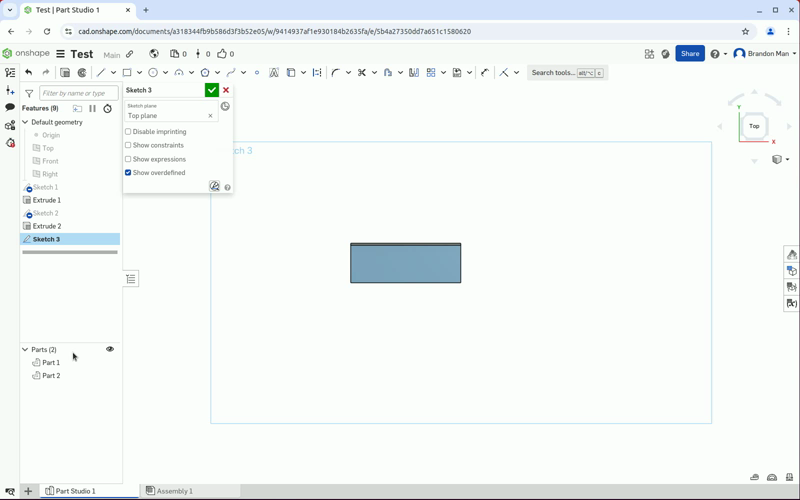
key(y)
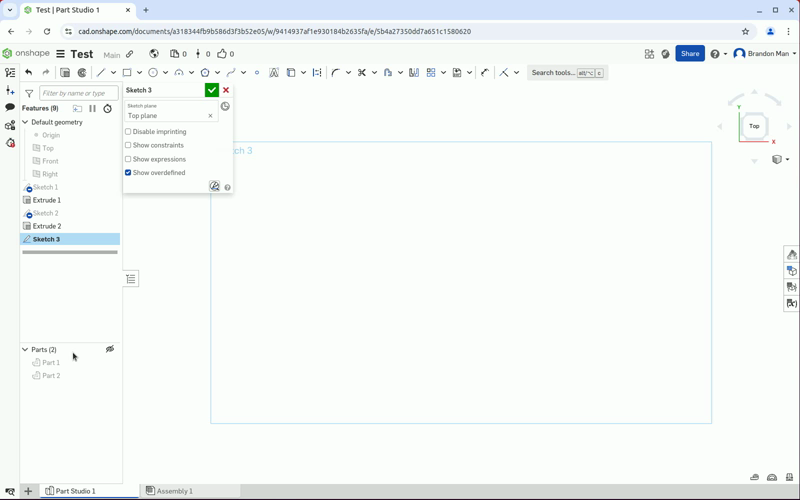
key(l)
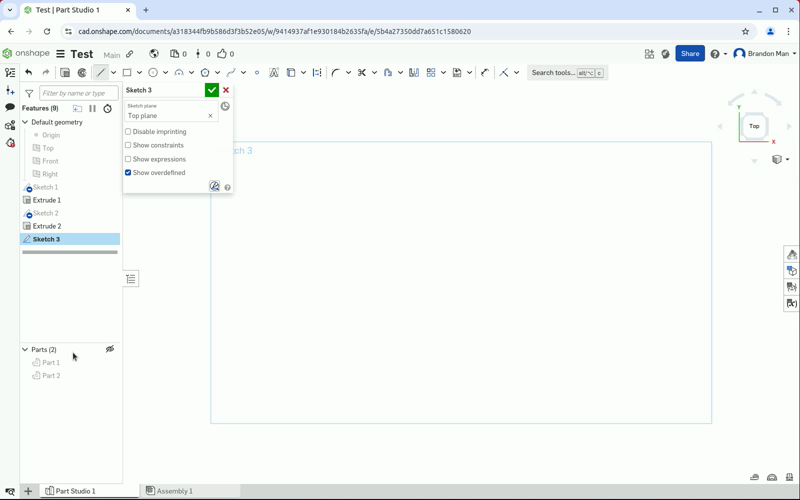
key_down(shift)
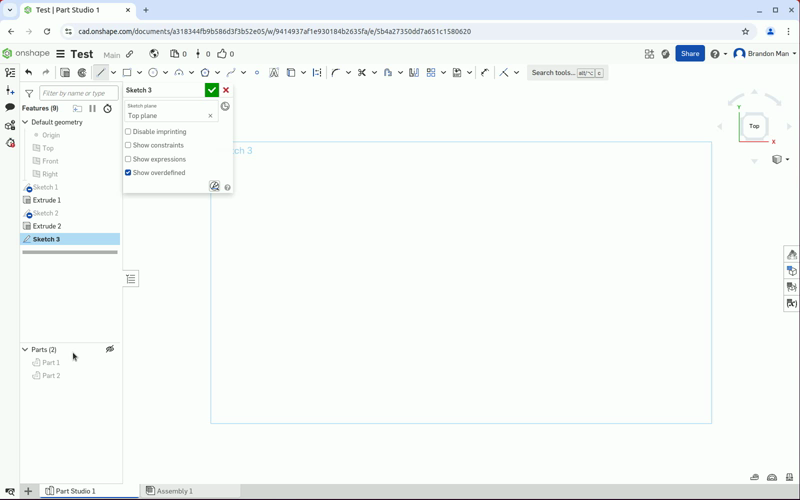
mouse_move(350, 245)
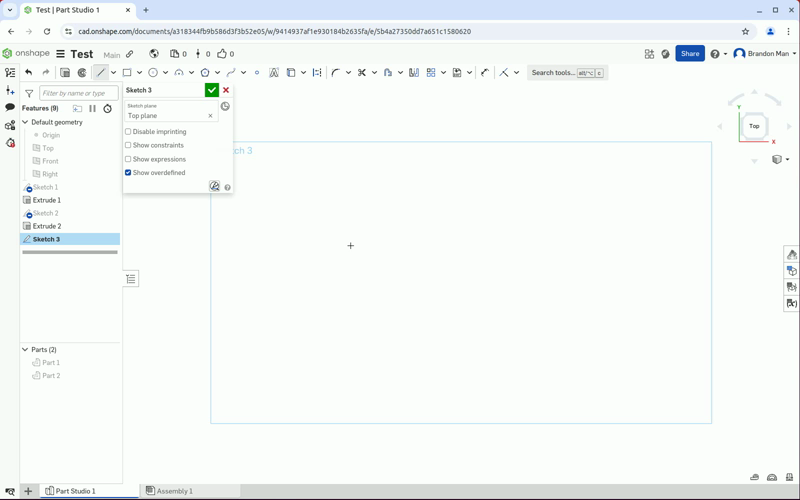
click(350, 245)
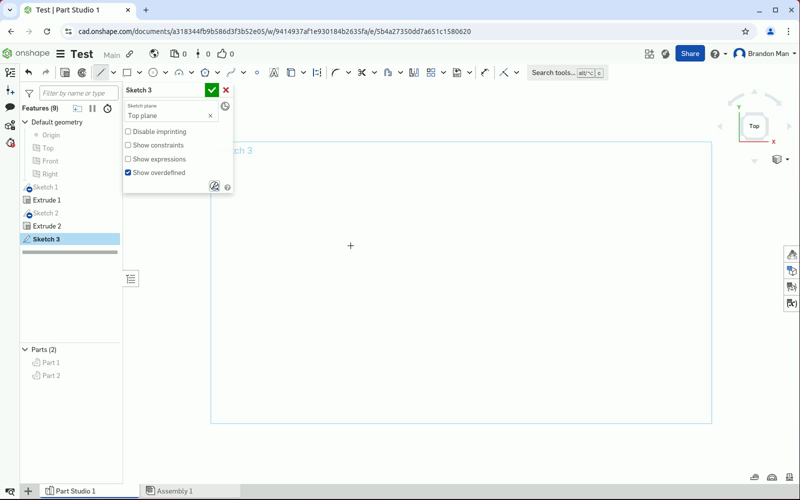
key_up(shift)
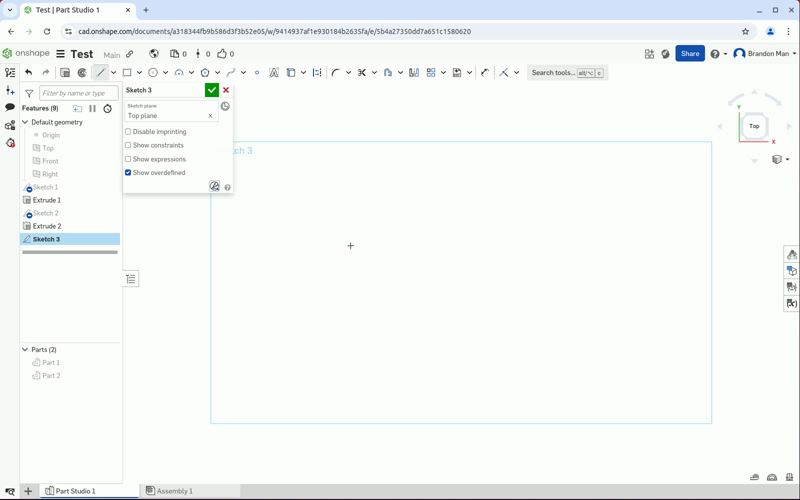
key_down(shift)
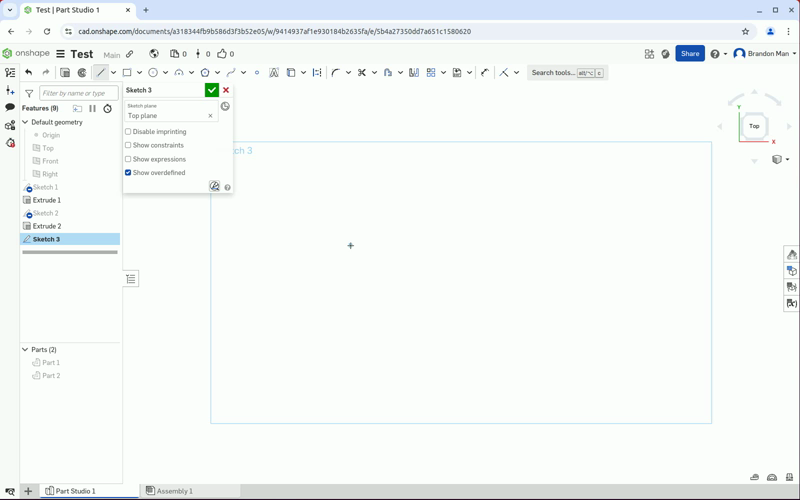
mouse_move(460, 245)
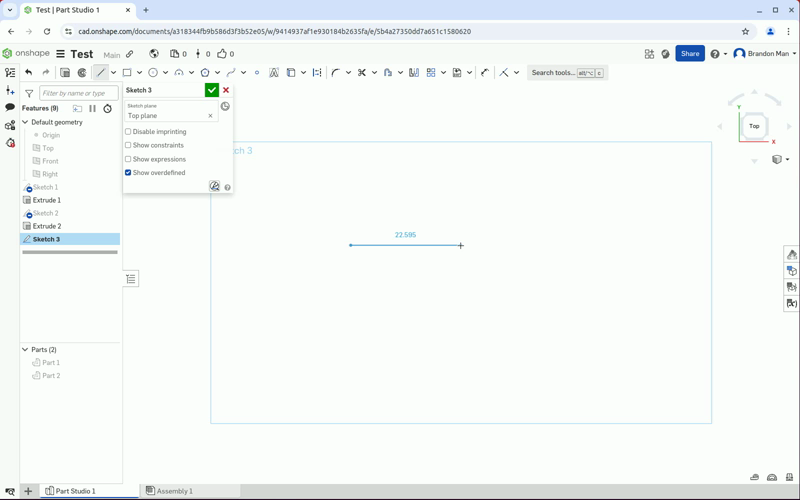
click(460, 245)
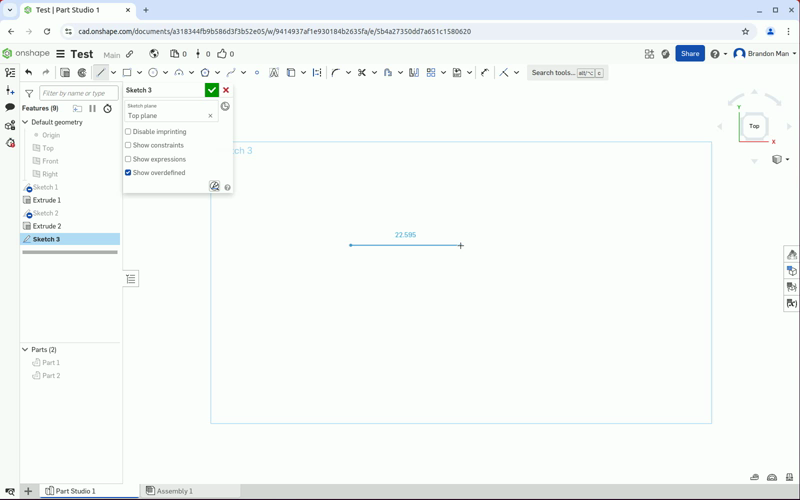
key_up(shift)
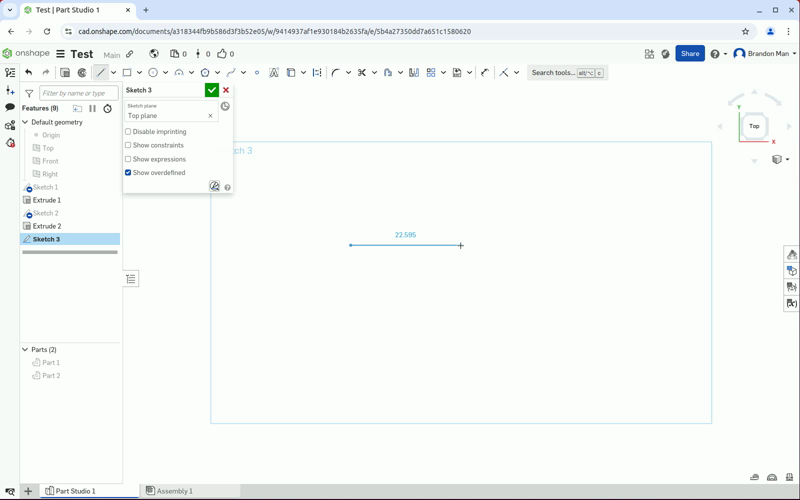
key_down(shift)
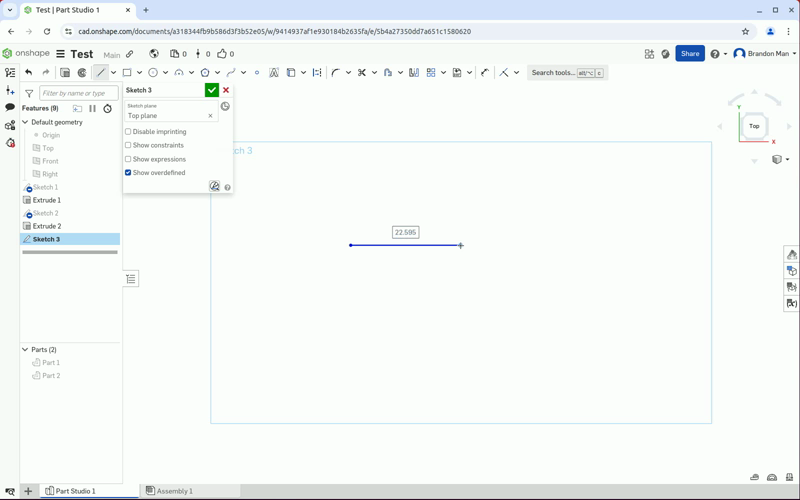
mouse_move(490, 245)
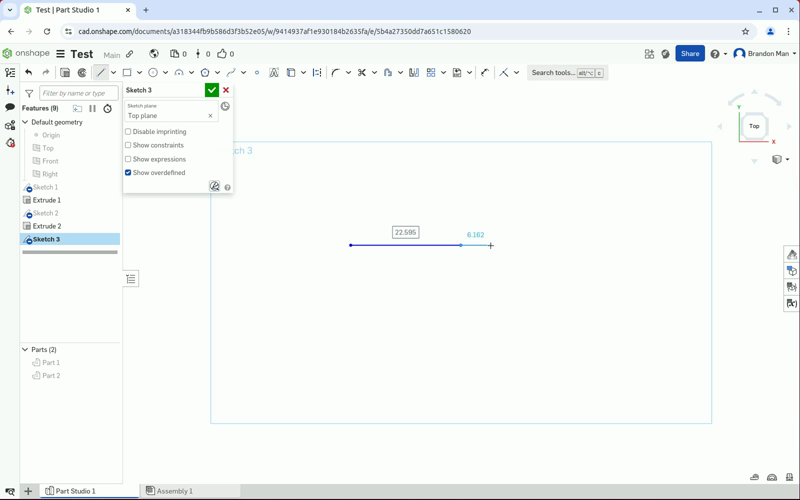
mouse_move(460, 243)
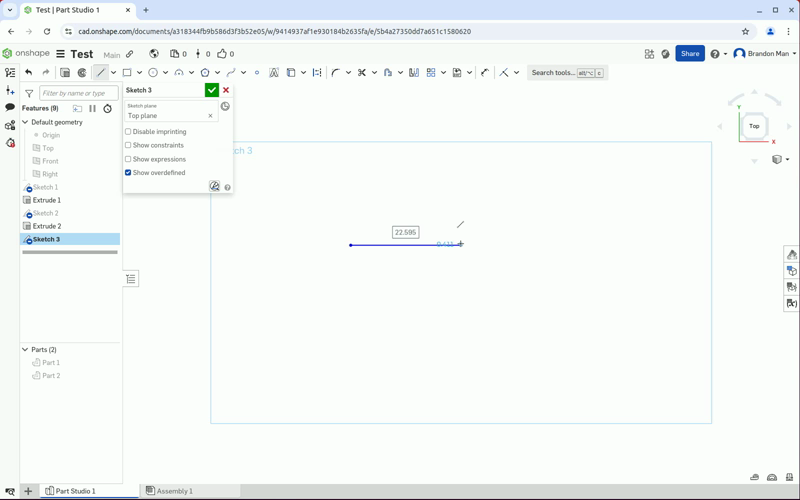
scroll(6)
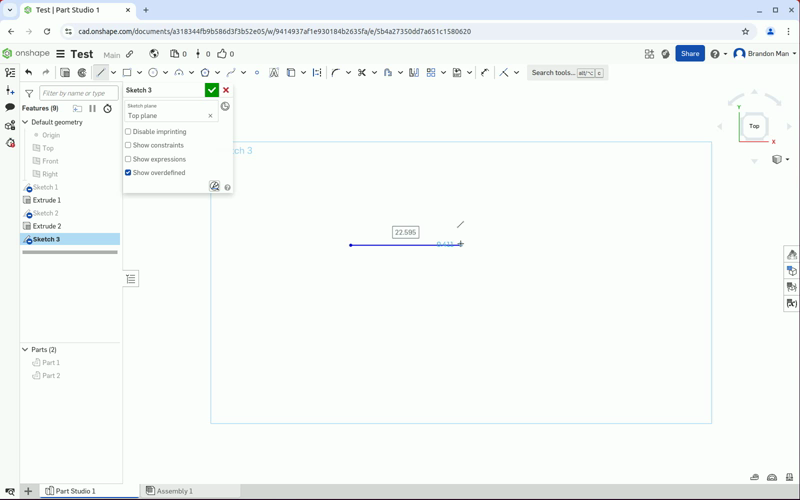
scroll(6)
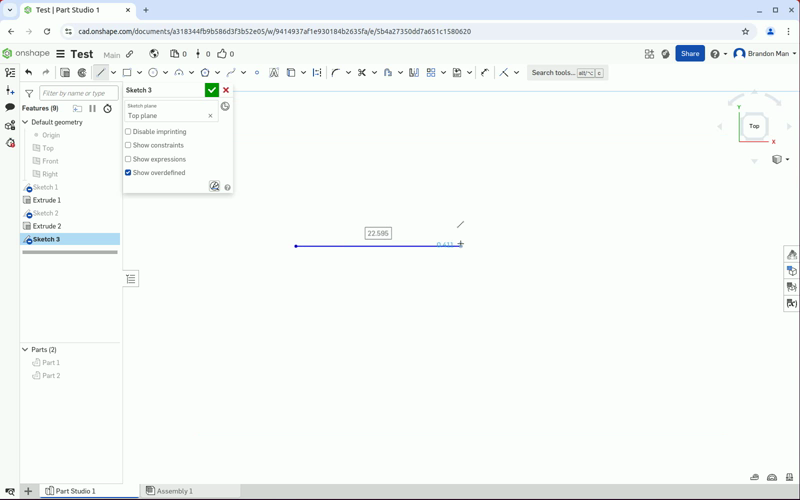
scroll(6)
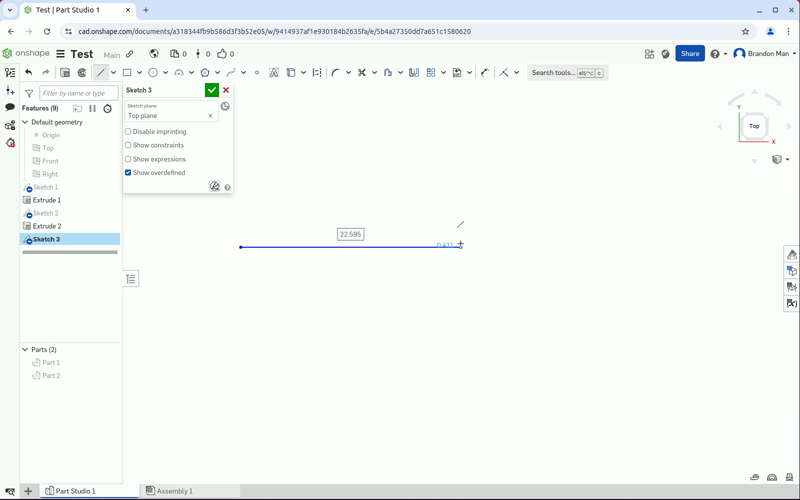
scroll(6)
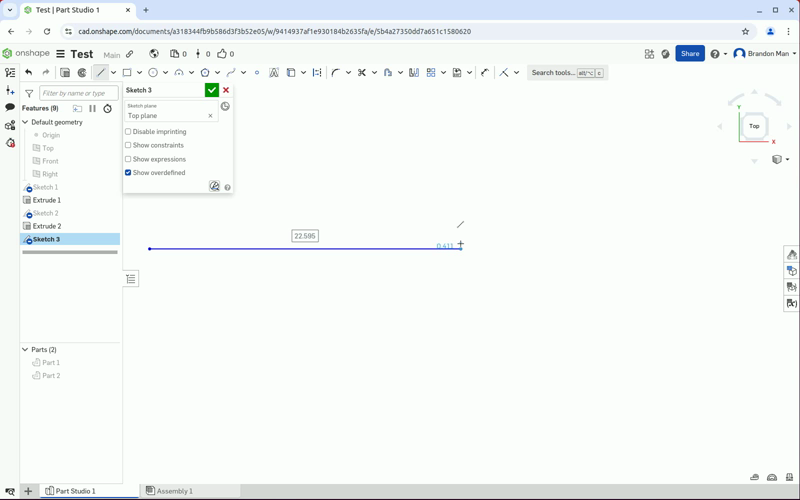
scroll(6)
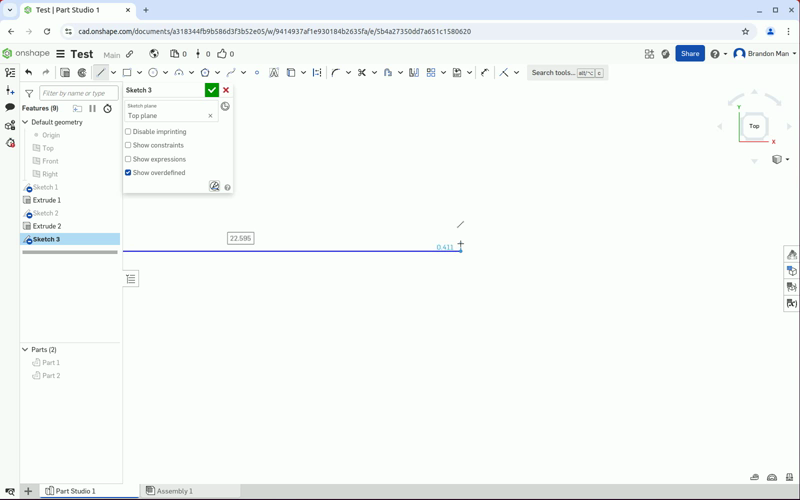
scroll(6)
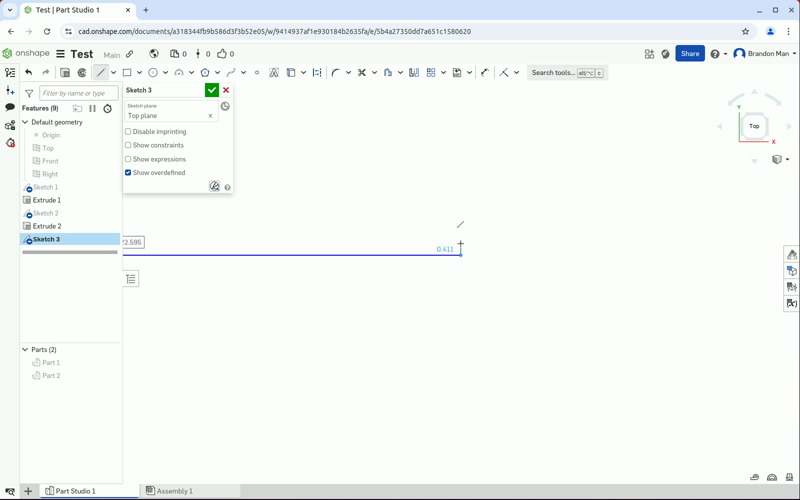
scroll(6)
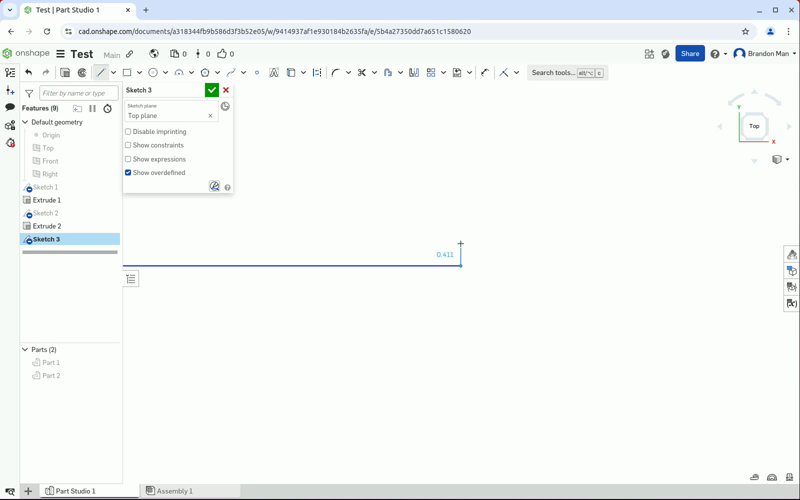
click(460, 243)
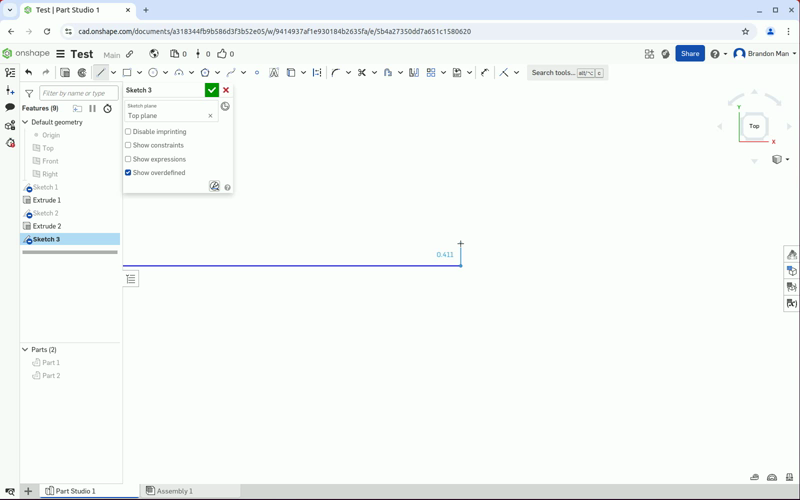
scroll(-6)
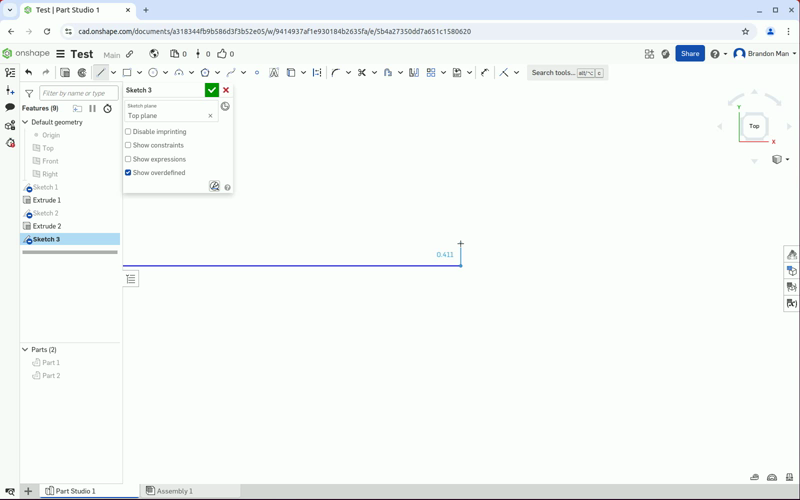
scroll(-6)
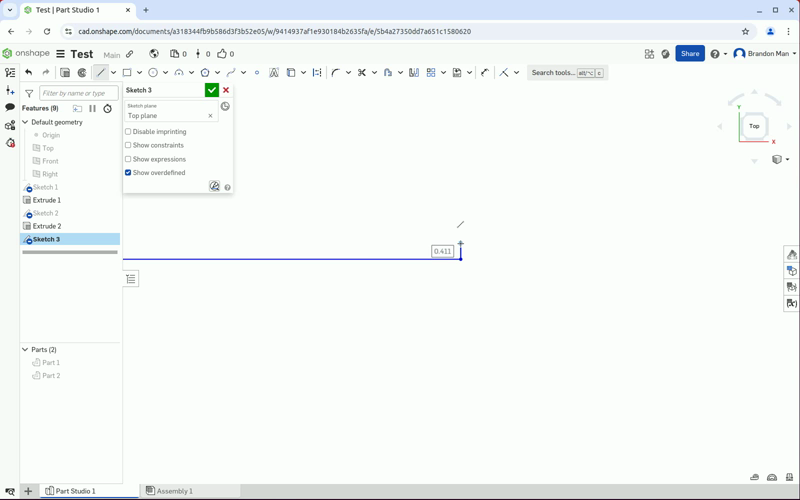
scroll(-6)
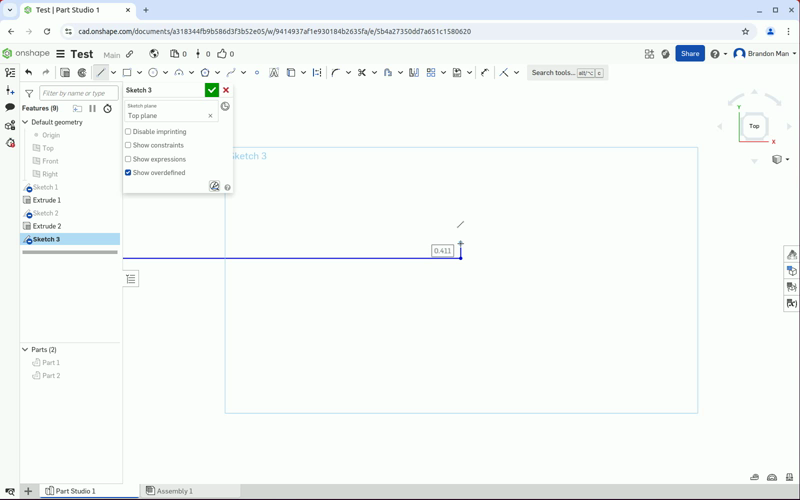
scroll(-6)
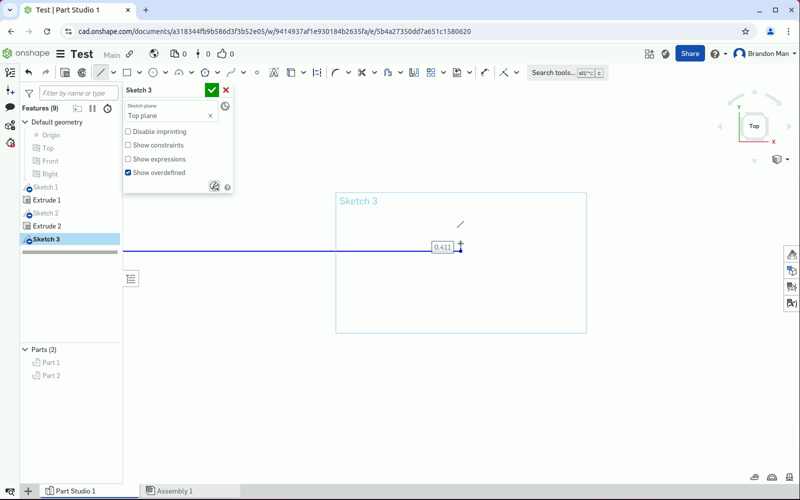
scroll(-6)
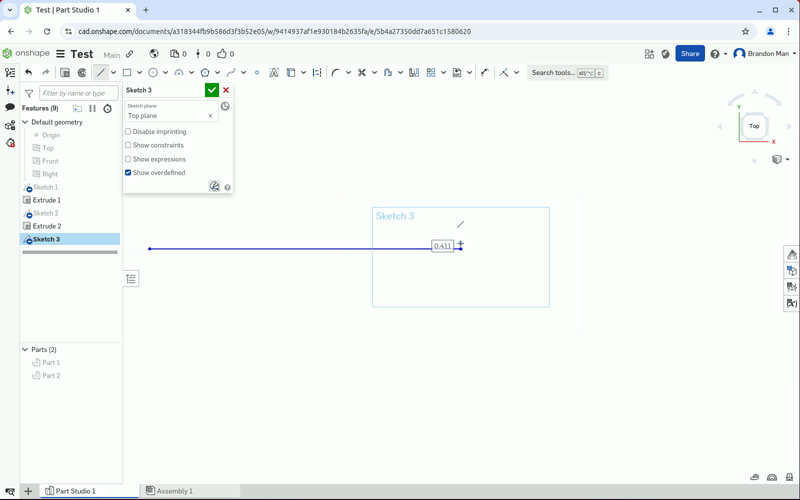
scroll(-6)
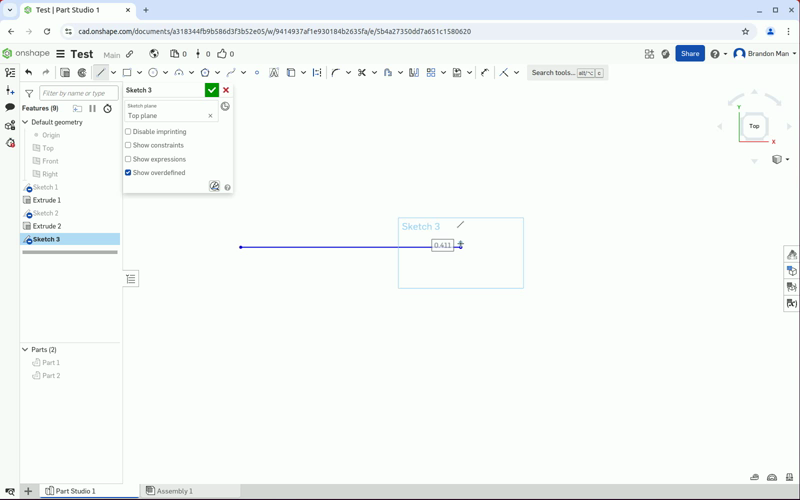
scroll(-6)
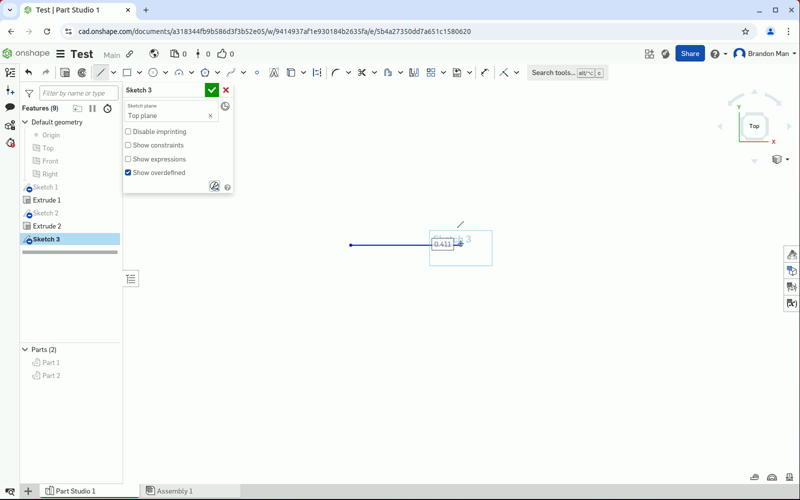
key_up(shift)
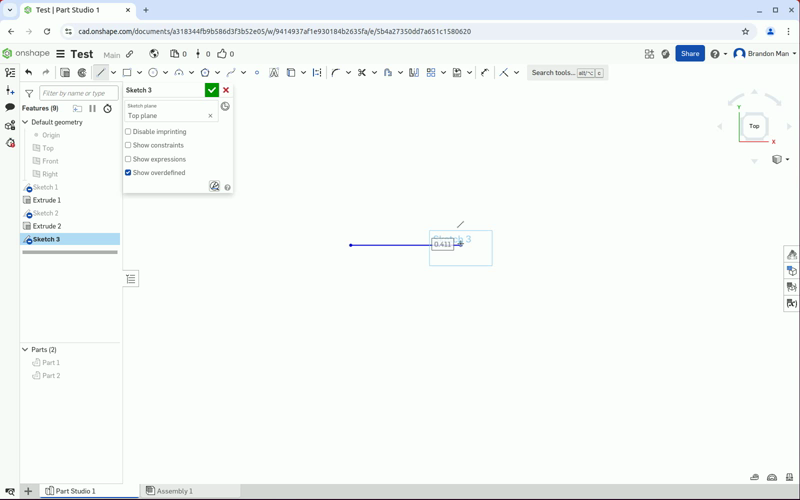
key_down(shift)
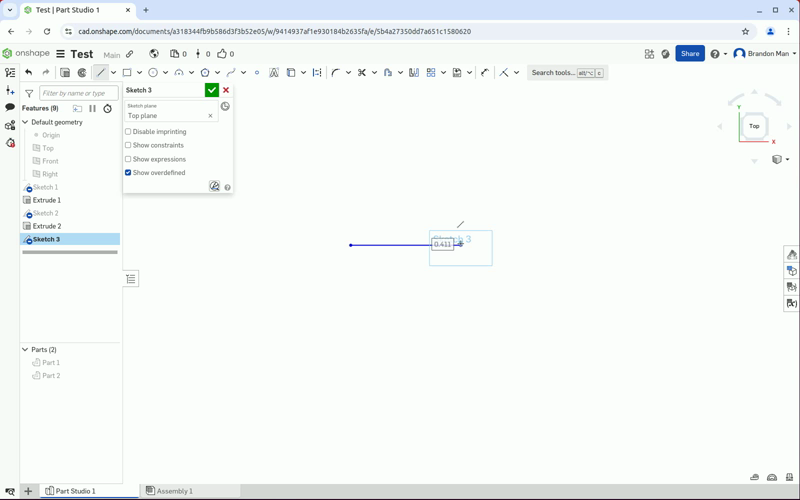
mouse_move(350, 243)
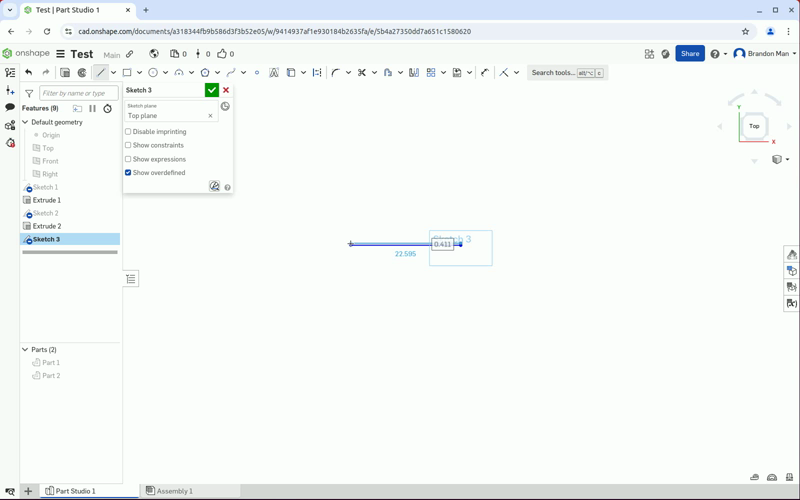
scroll(6)
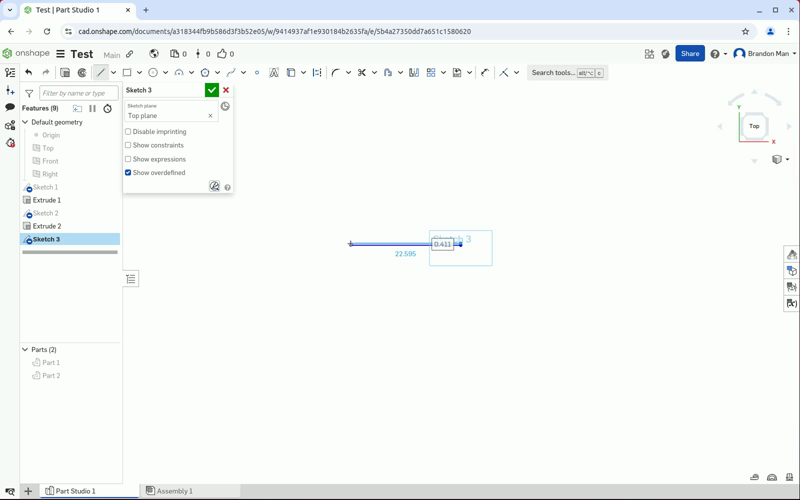
scroll(6)
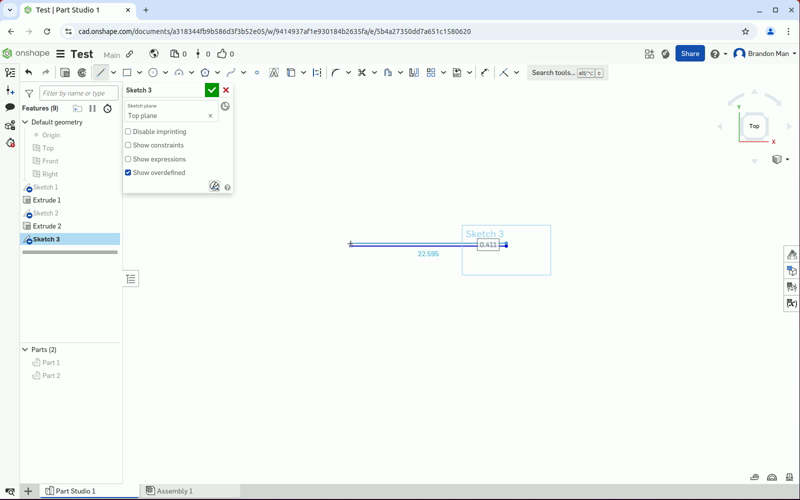
scroll(6)
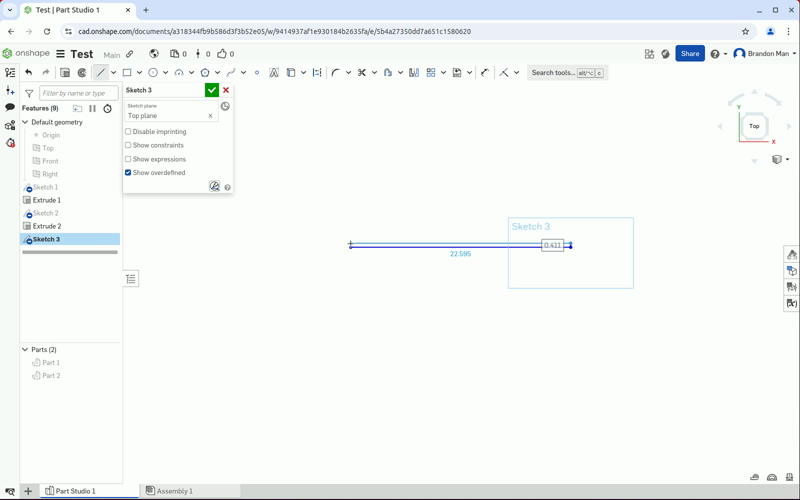
scroll(6)
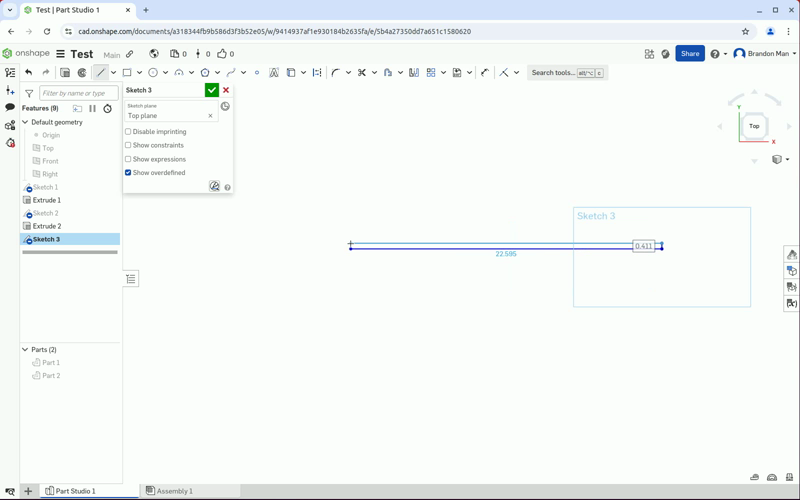
scroll(6)
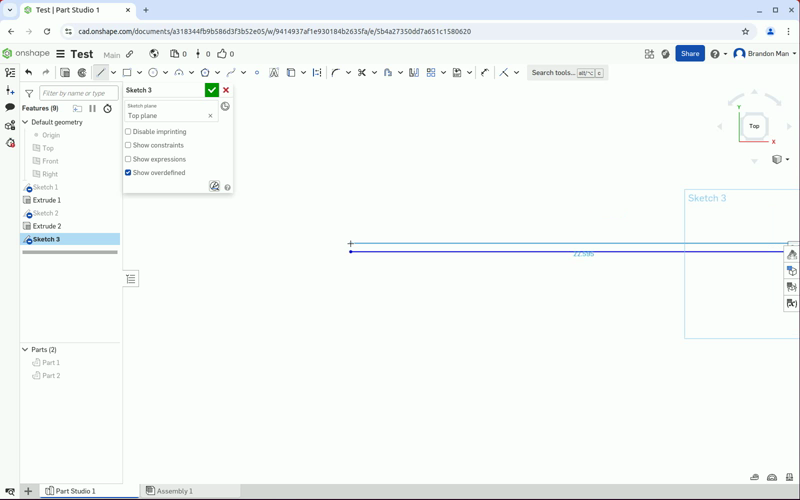
scroll(6)
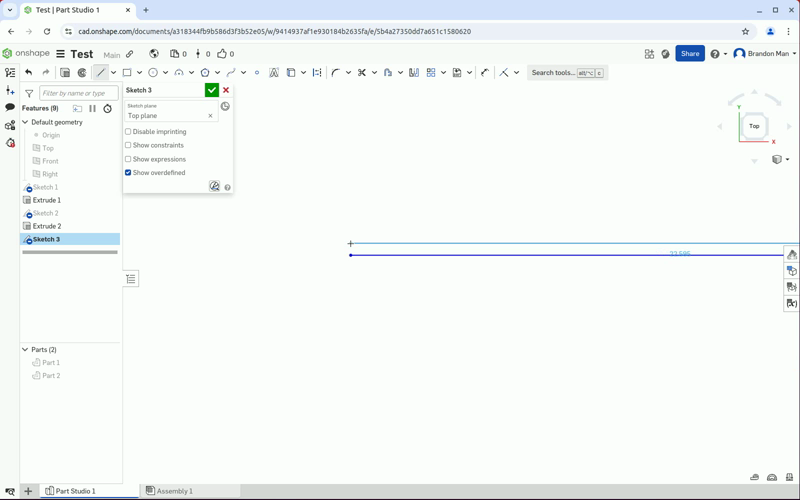
scroll(6)
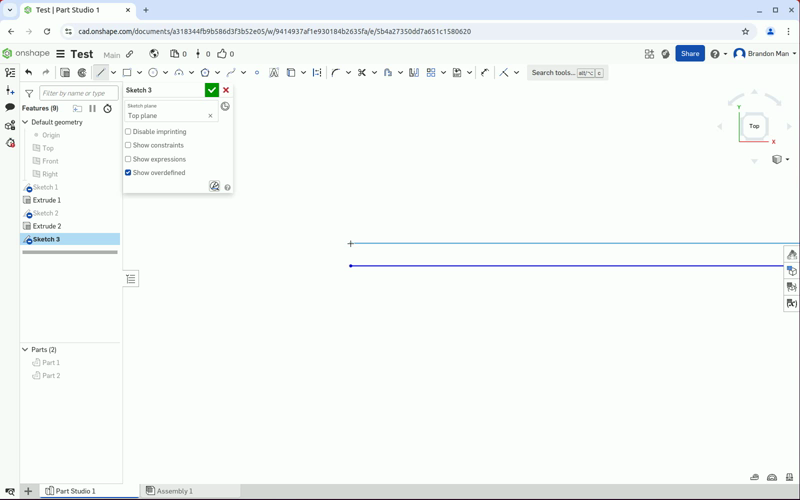
click(350, 243)
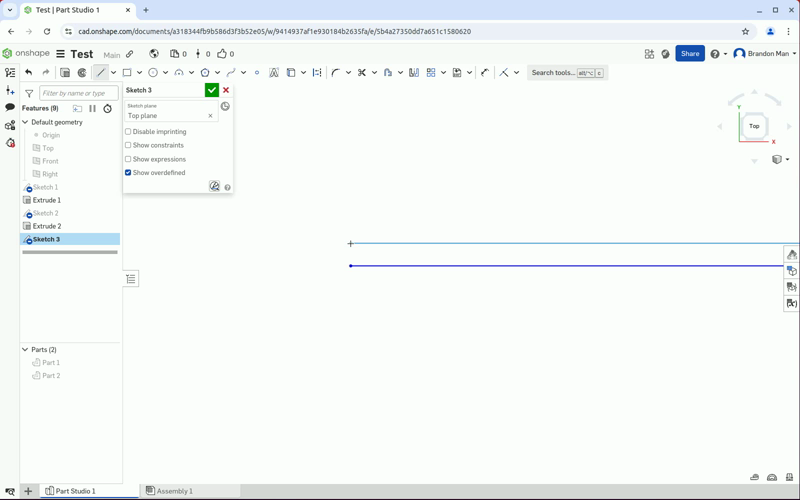
scroll(-6)
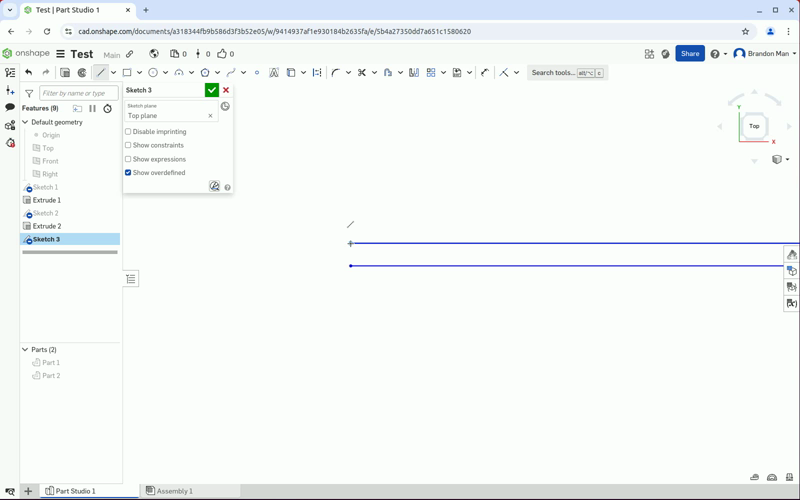
scroll(-6)
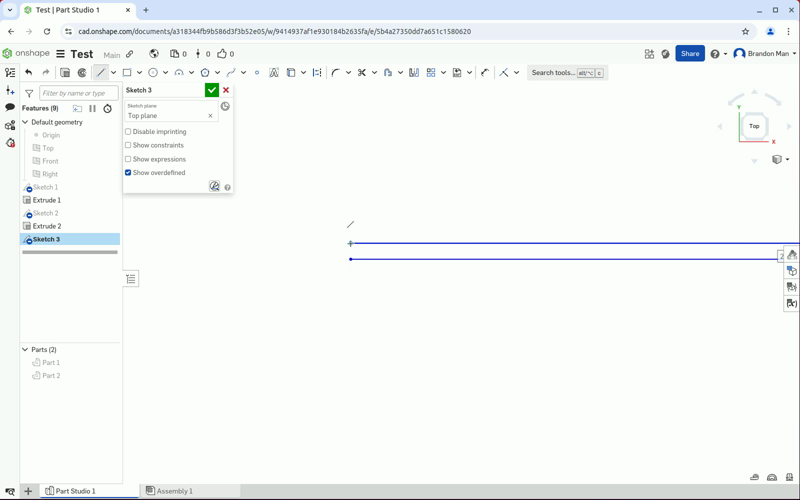
scroll(-6)
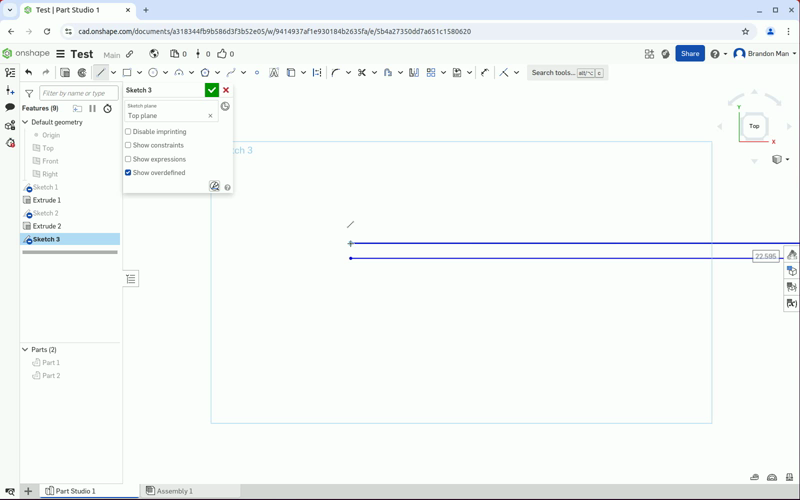
scroll(-6)
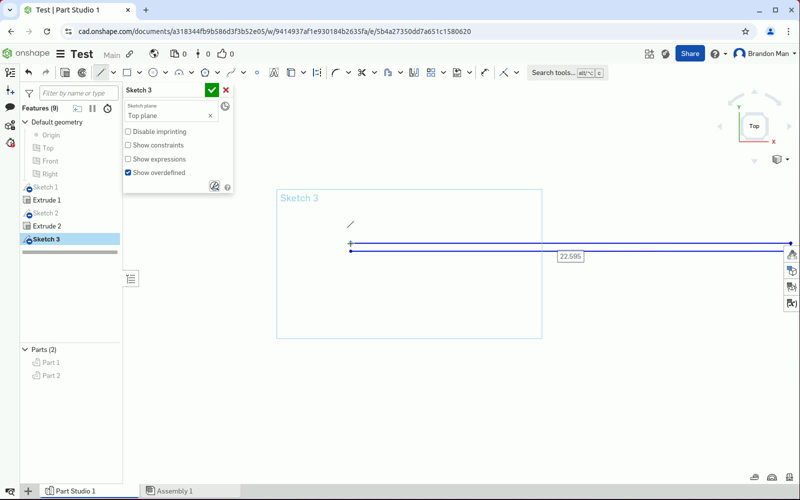
scroll(-6)
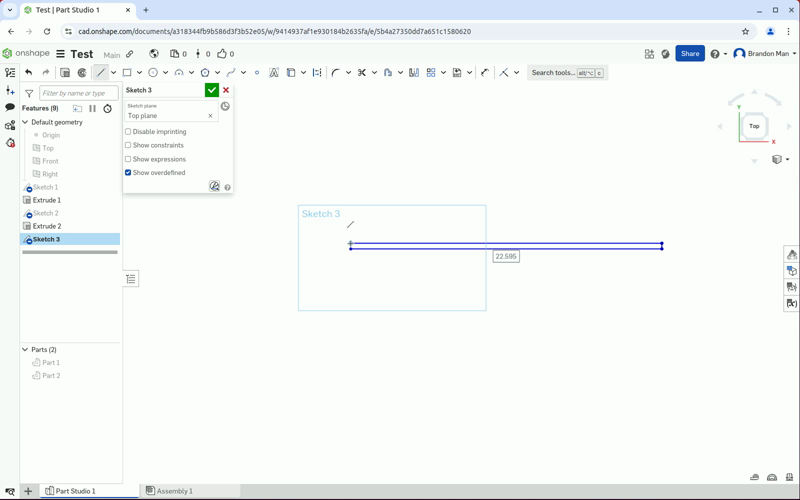
scroll(-6)
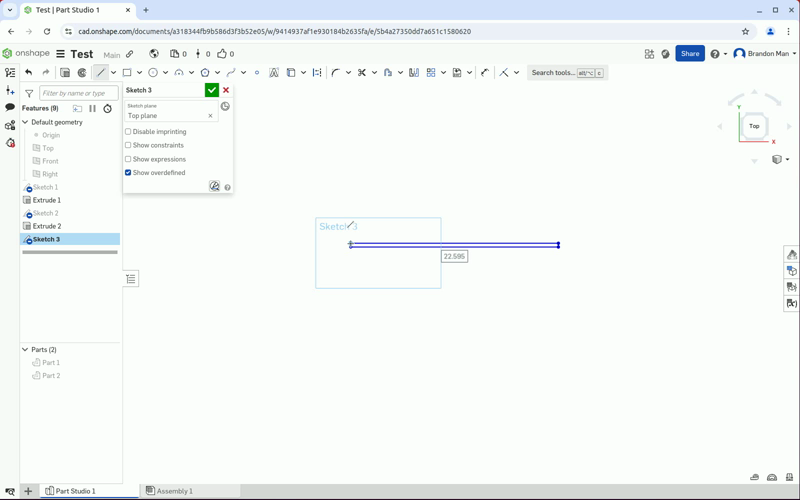
scroll(-6)
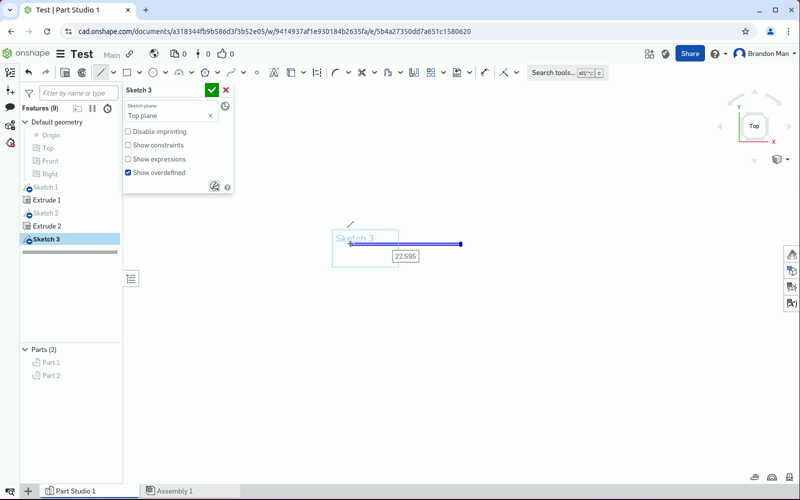
key_up(shift)
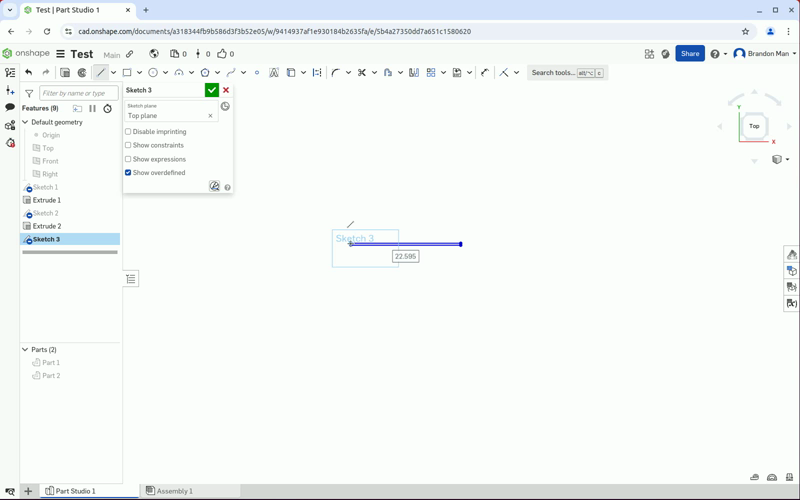
mouse_move(380, 243)
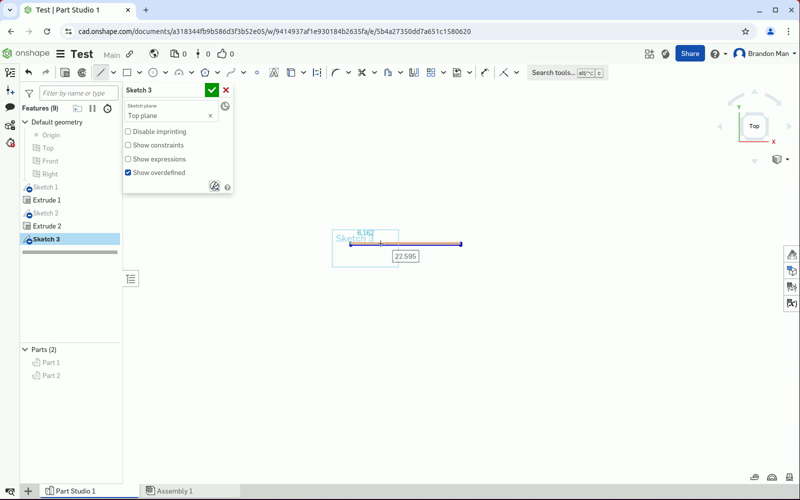
key_down(shift)
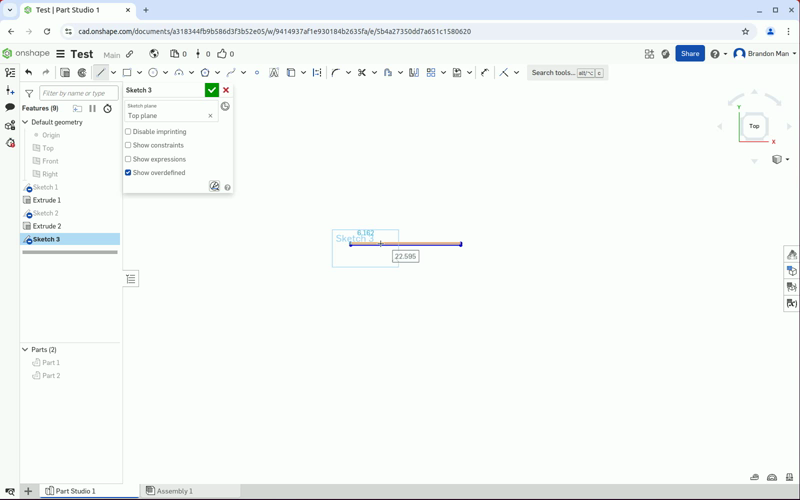
mouse_move(350, 245)
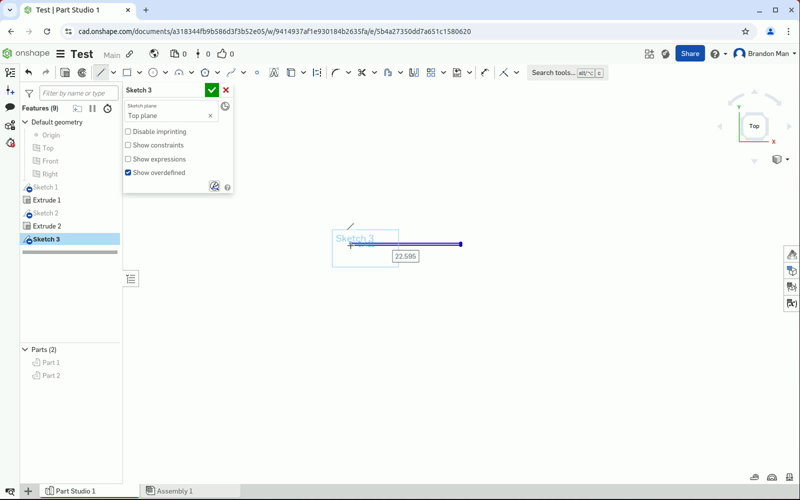
scroll(6)
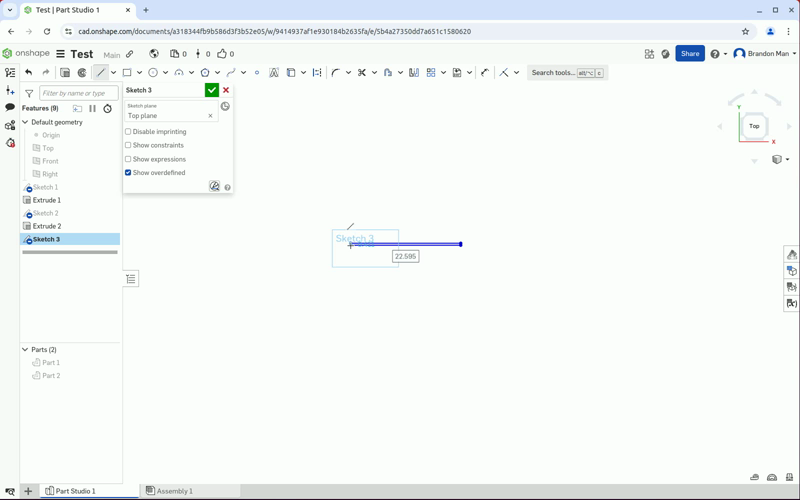
scroll(6)
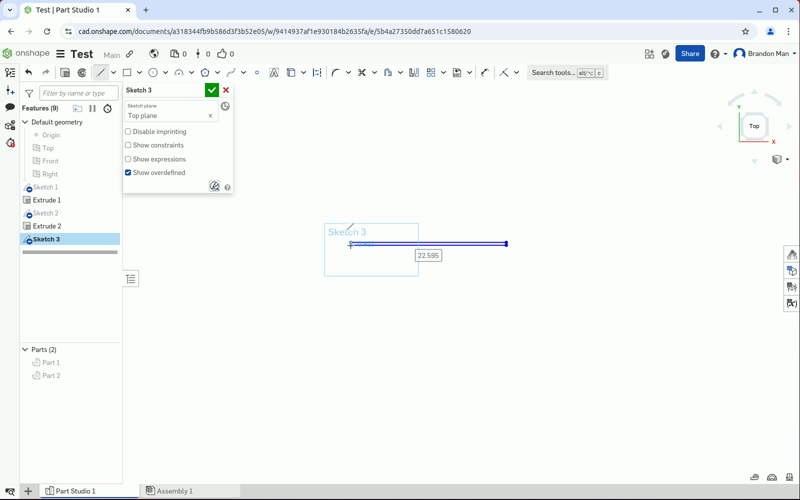
scroll(6)
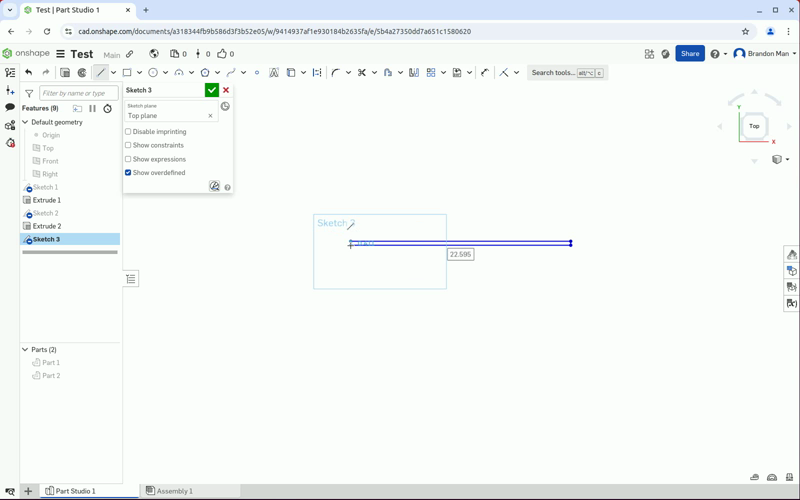
scroll(6)
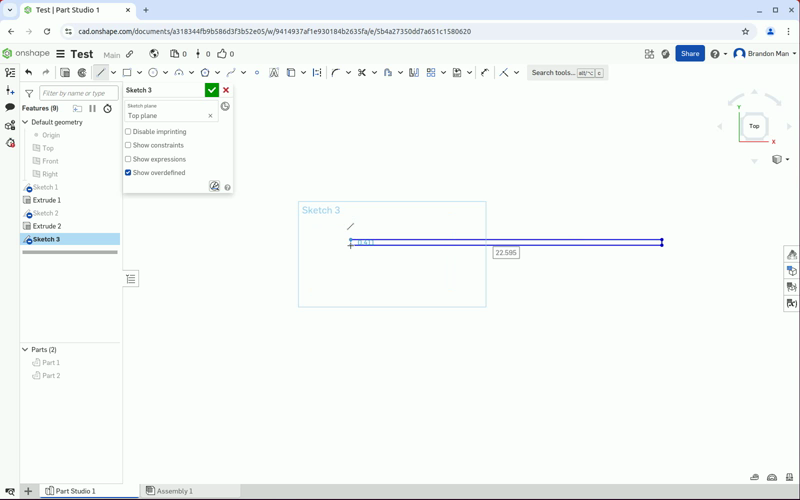
scroll(6)
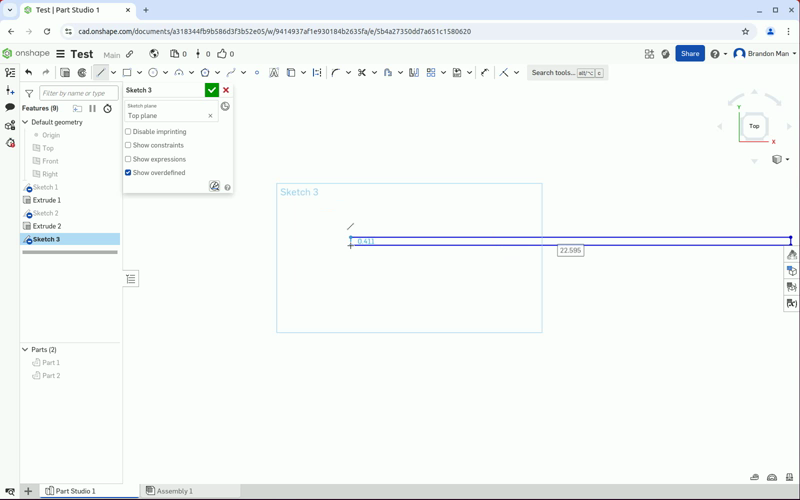
scroll(6)
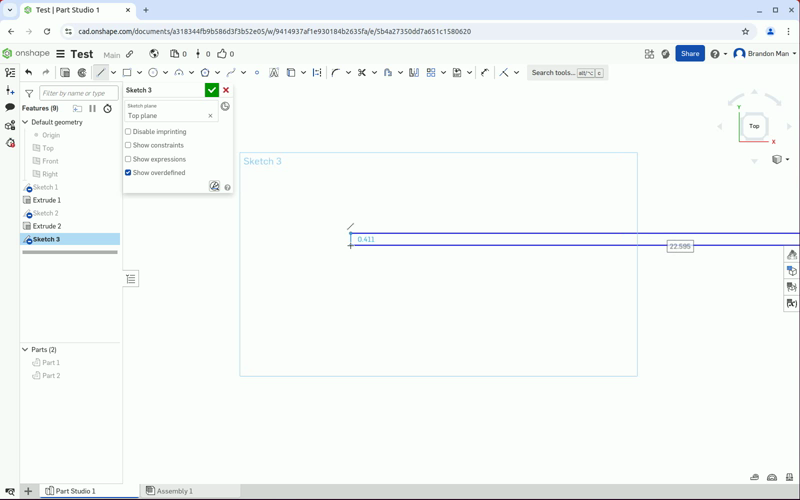
scroll(6)
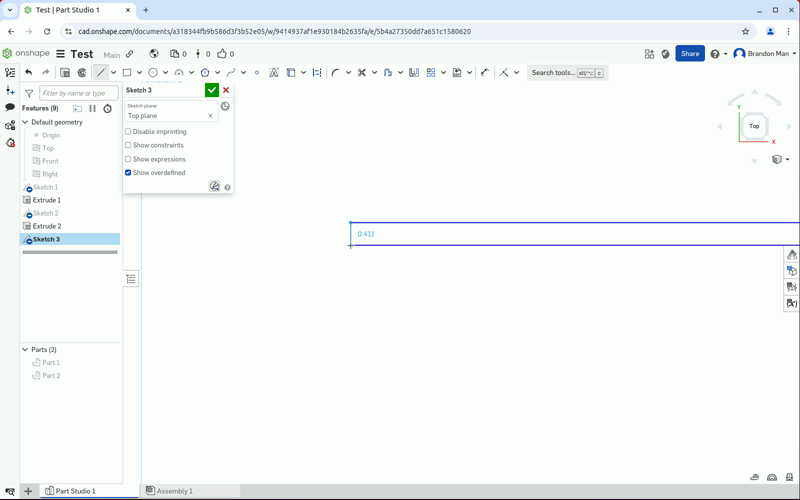
key_up(shift)
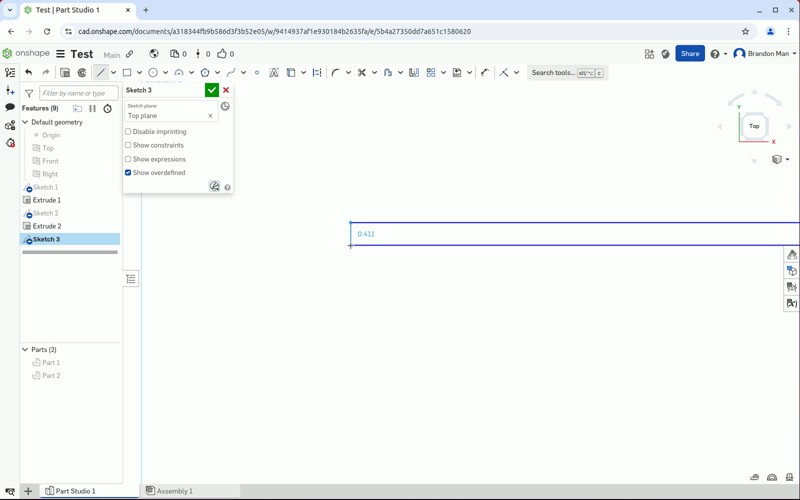
click(350, 245)
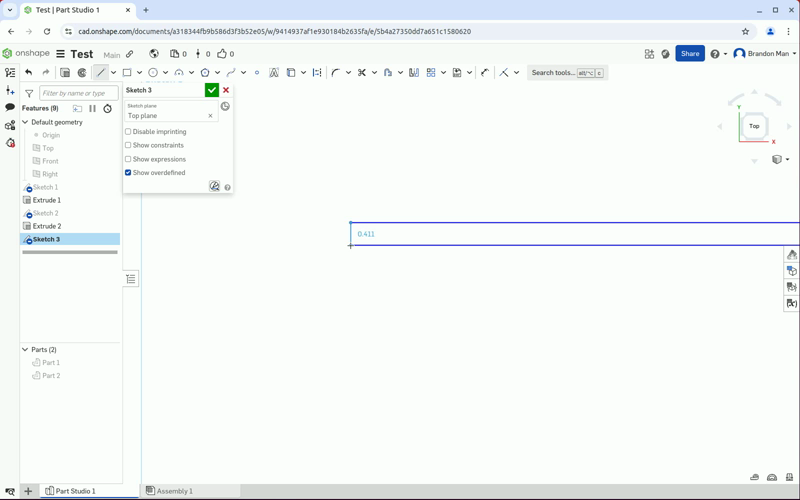
scroll(-6)
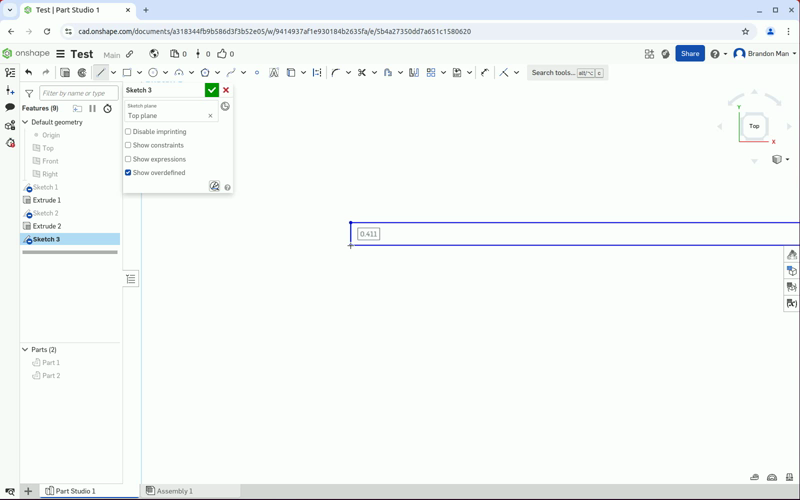
scroll(-6)
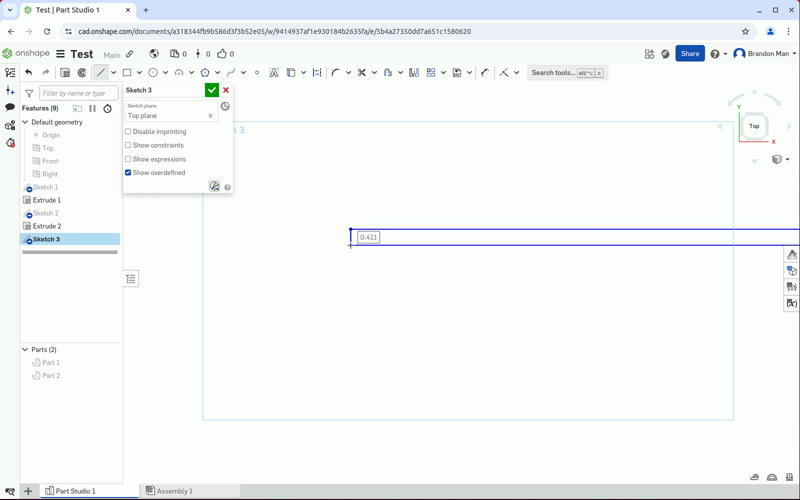
scroll(-6)
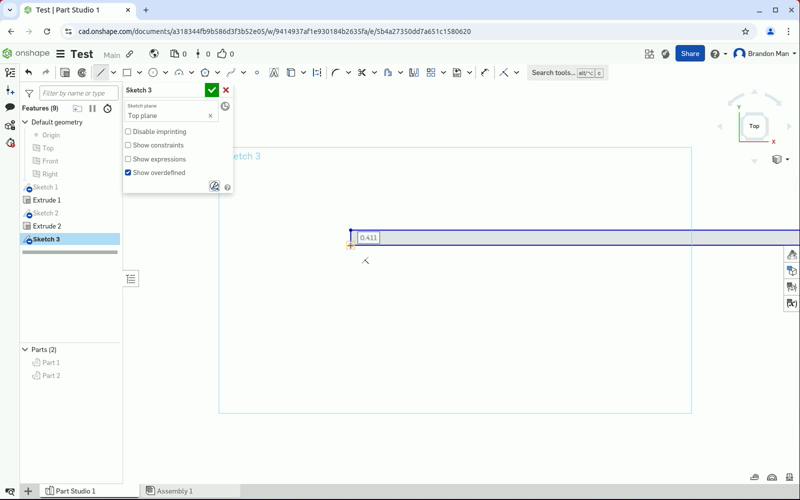
scroll(-6)
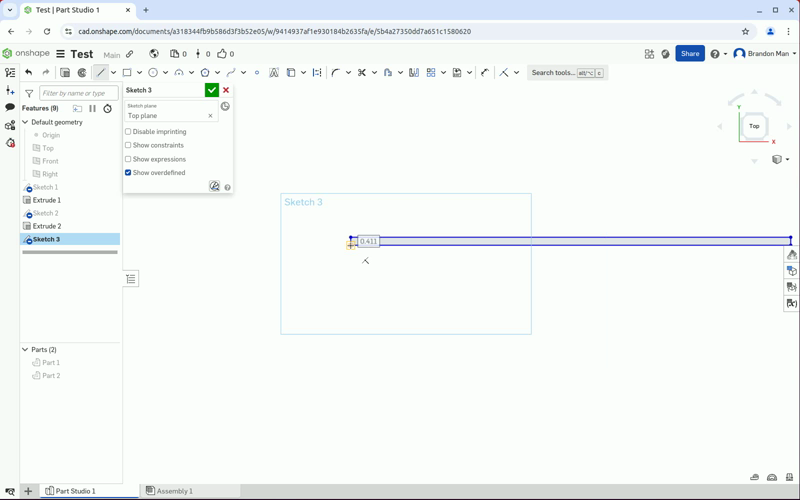
scroll(-6)
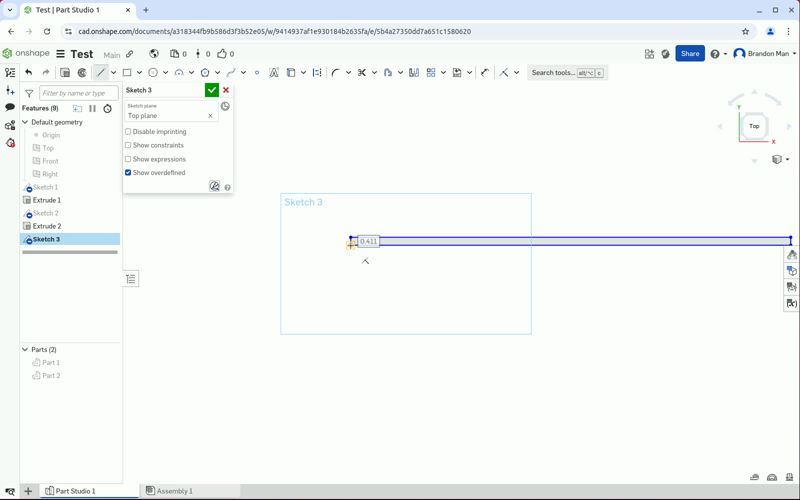
scroll(-6)
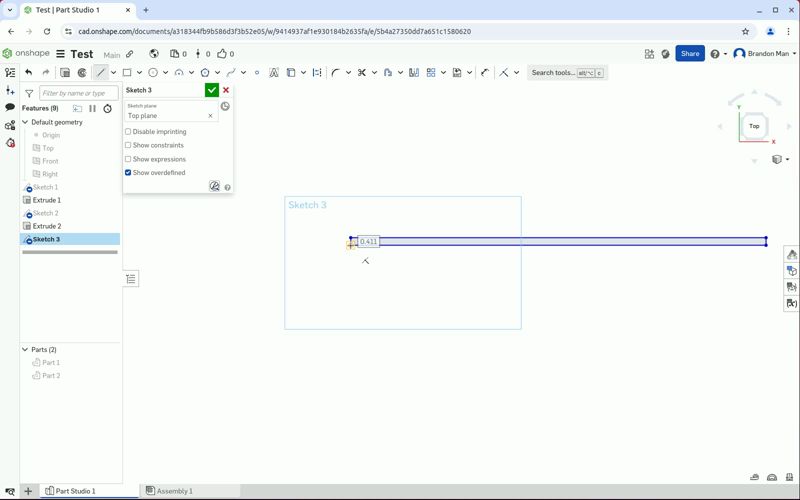
scroll(-6)
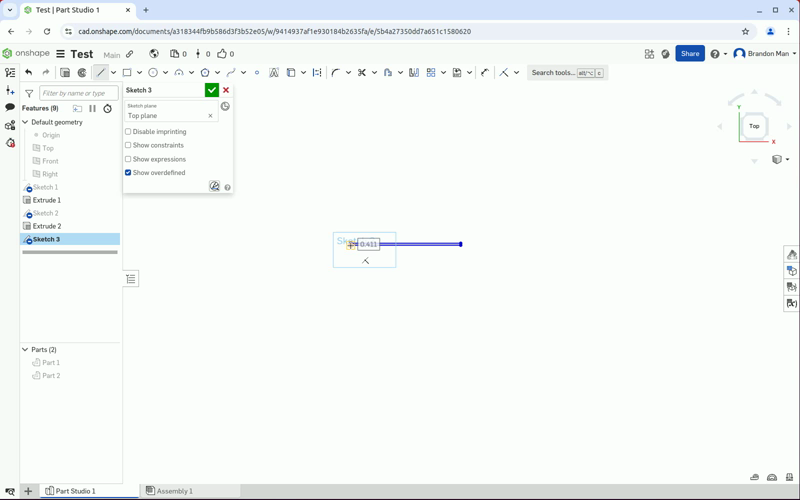
key(esc)
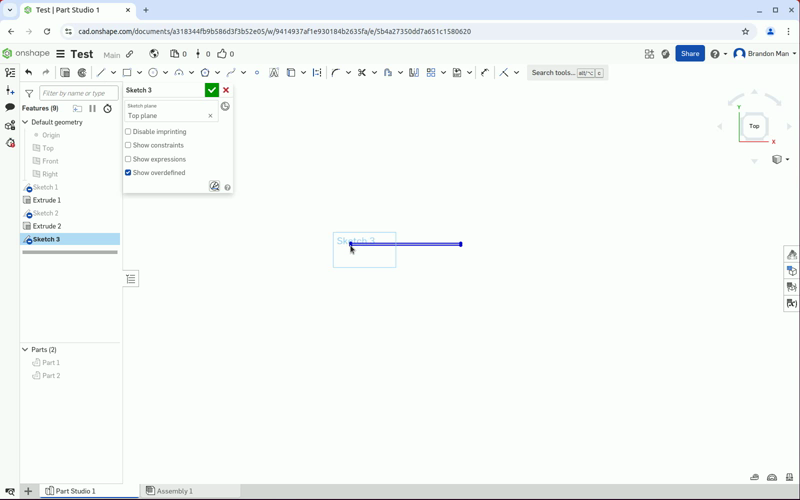
mouse_move(376, 243)
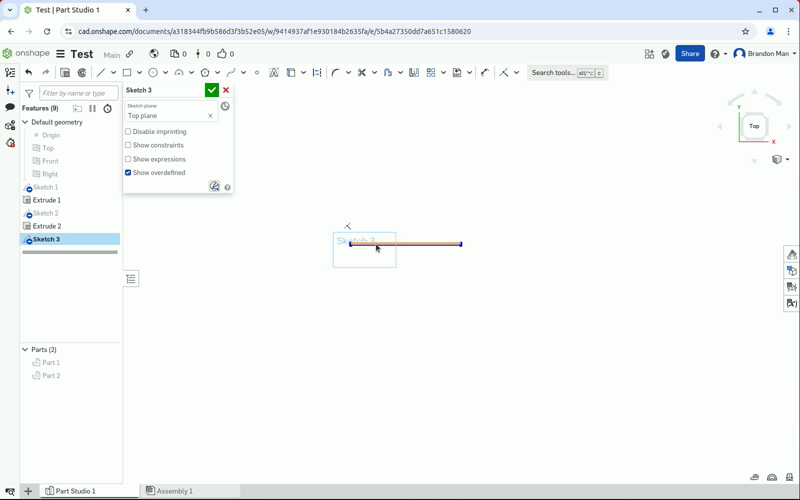
scroll(6)
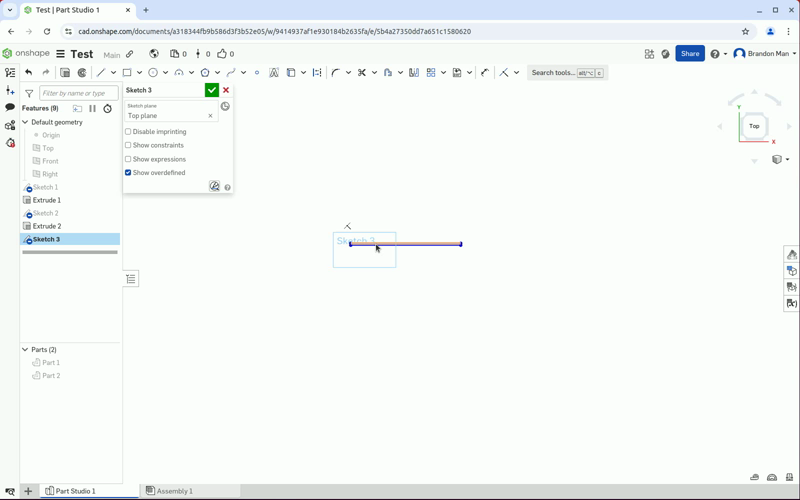
scroll(6)
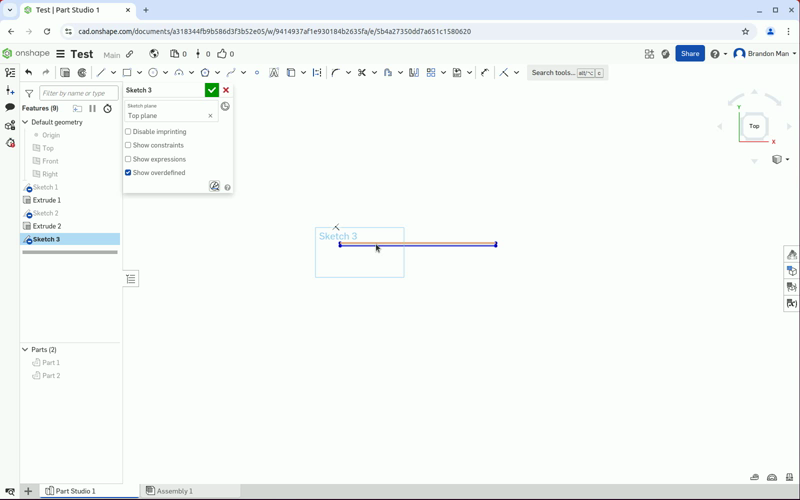
scroll(6)
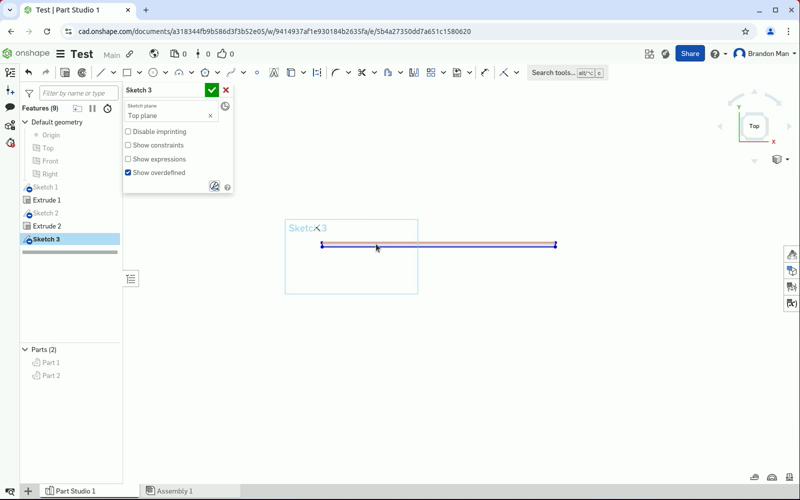
scroll(6)
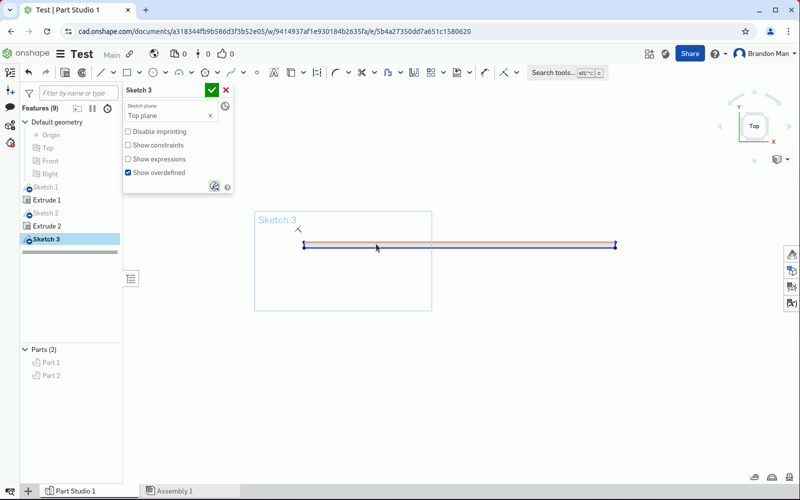
scroll(6)
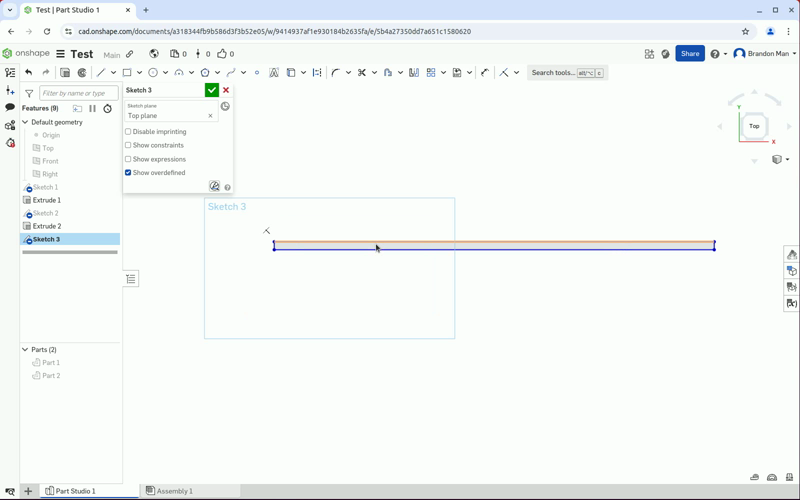
scroll(6)
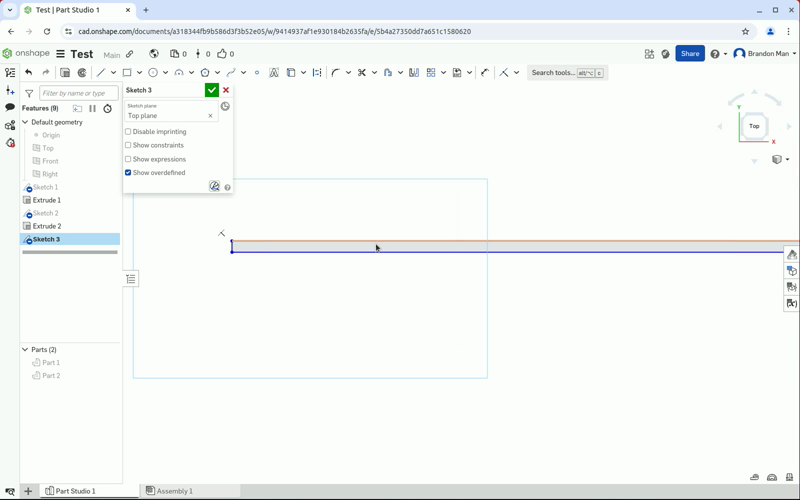
scroll(6)
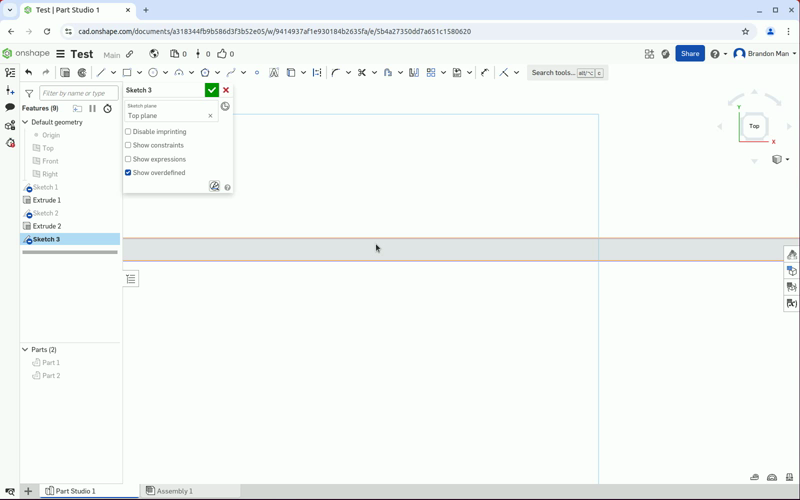
click(376, 243)
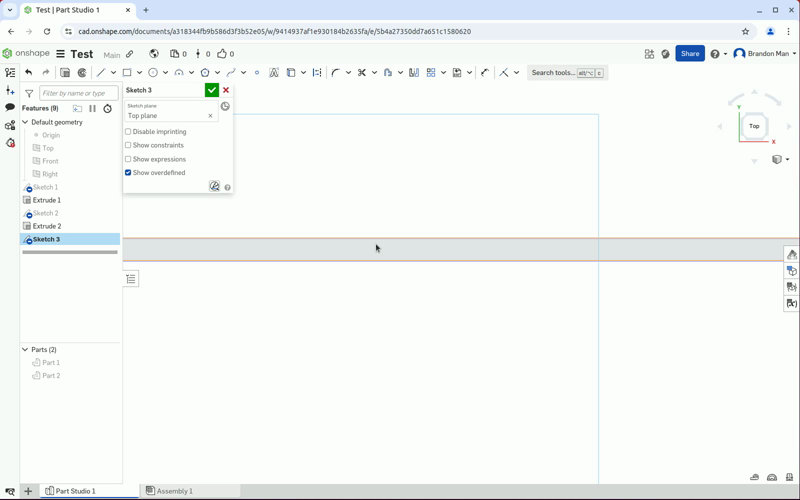
scroll(-6)
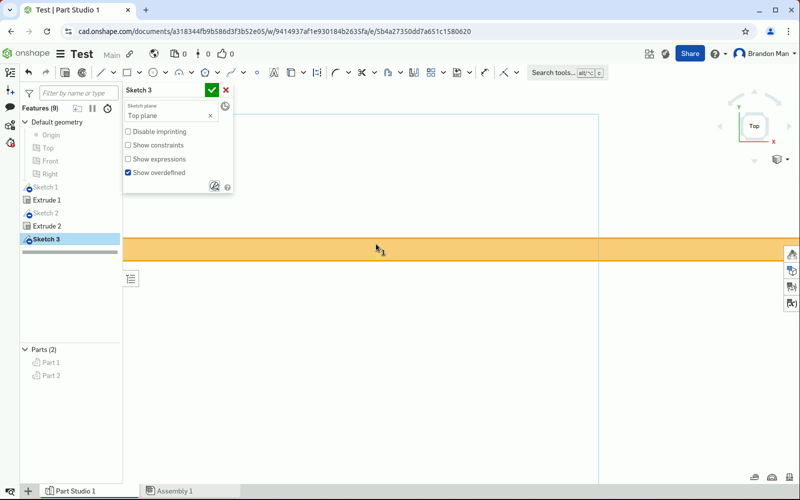
scroll(-6)
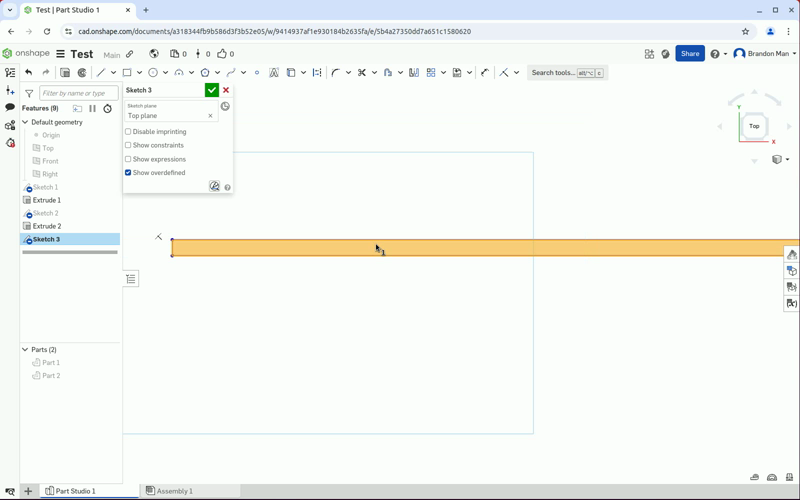
scroll(-6)
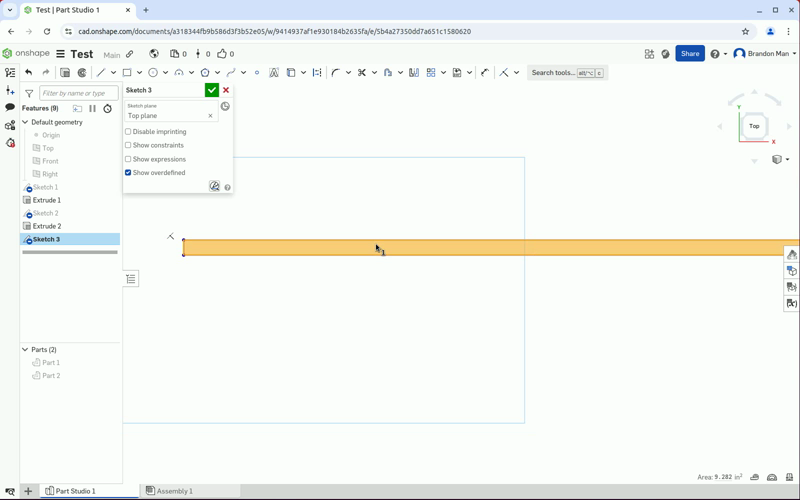
scroll(-6)
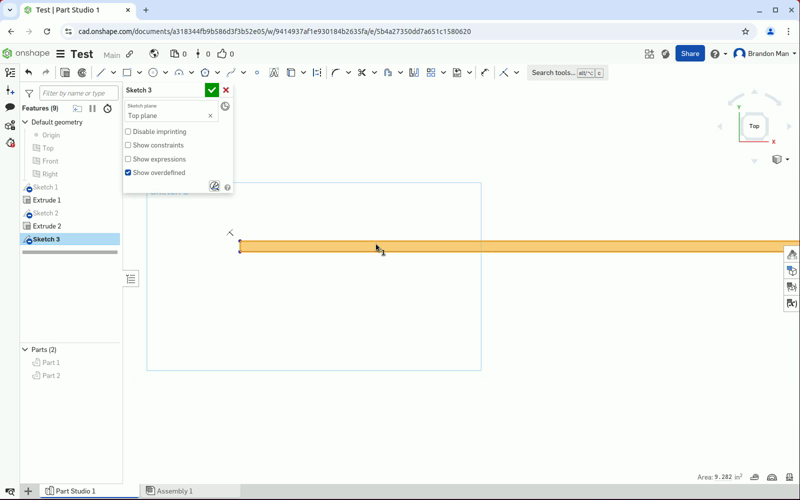
scroll(-6)
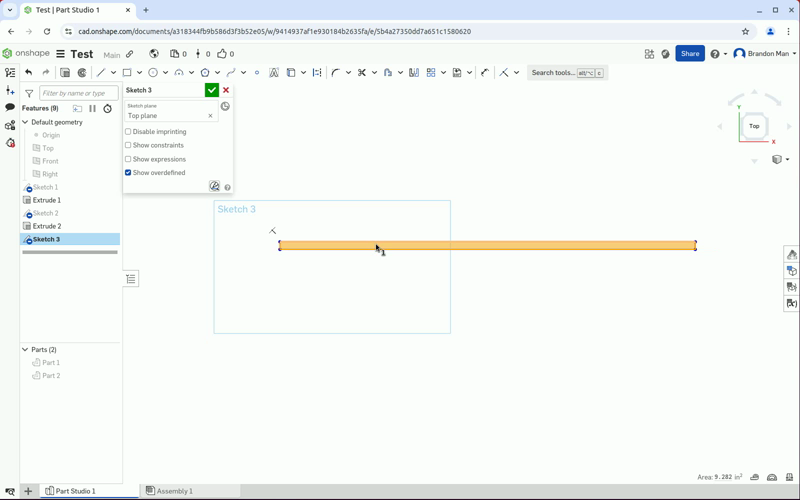
scroll(-6)
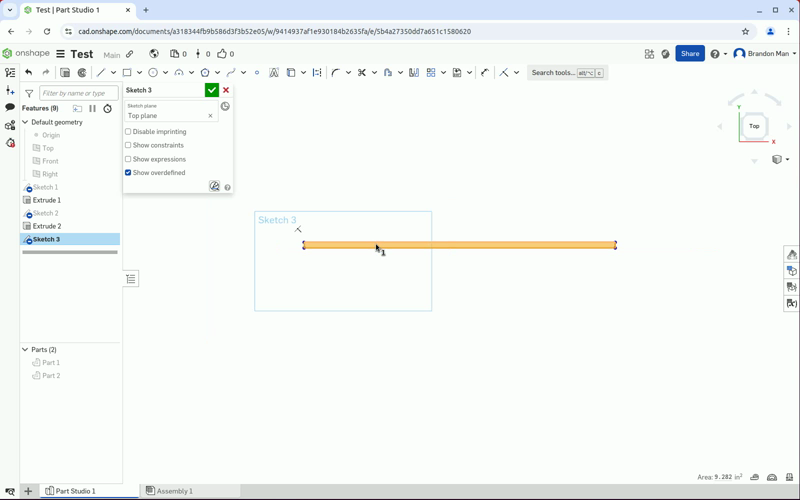
scroll(-6)
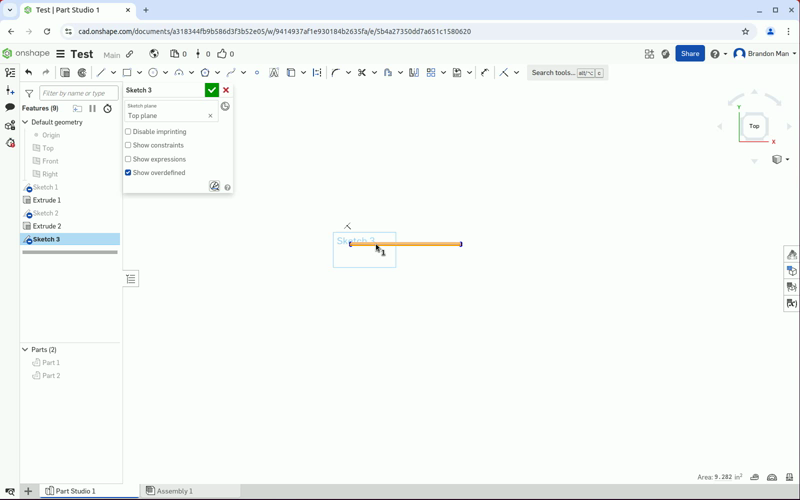
mouse_move(73, 352)
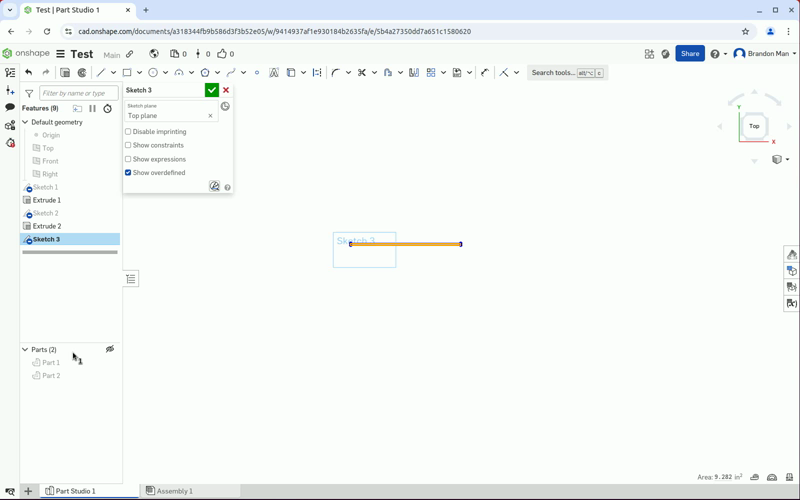
key(shift+y)
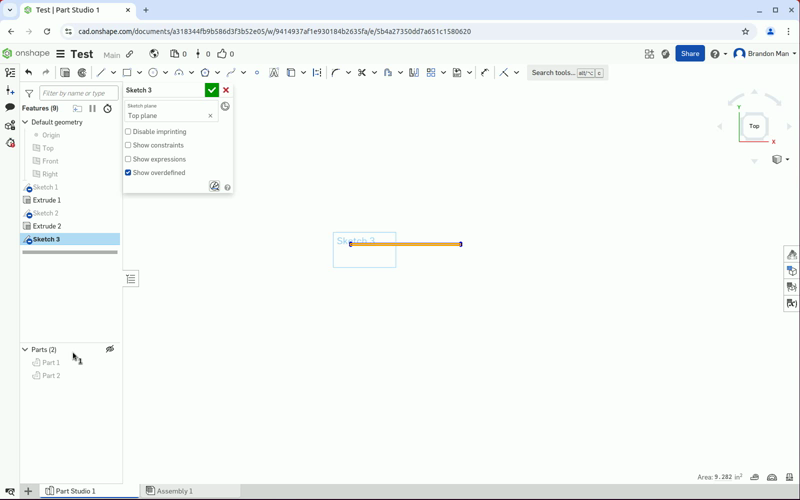
key(shift+e)
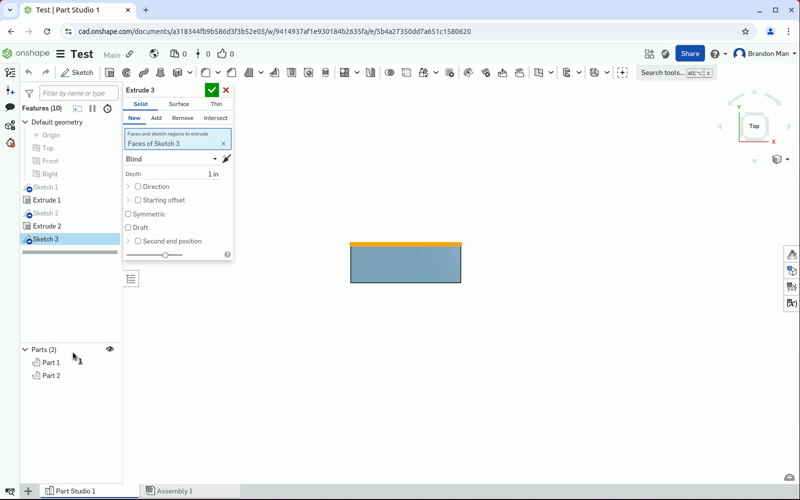
mouse_move(143, 106)
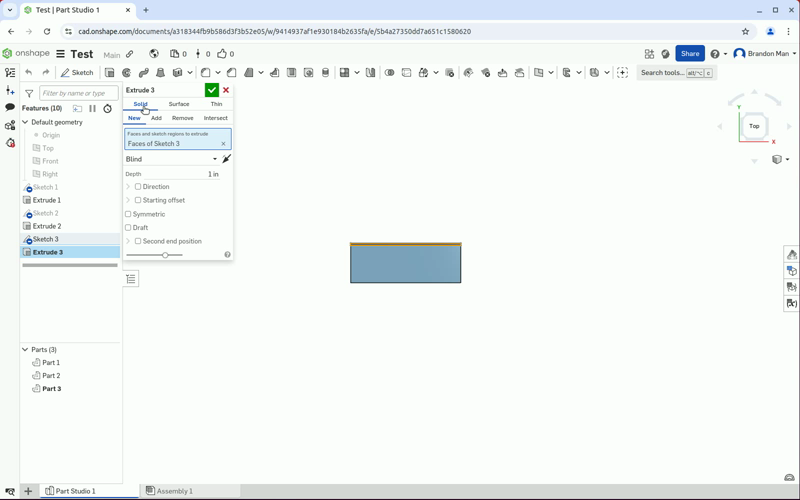
click(143, 106)
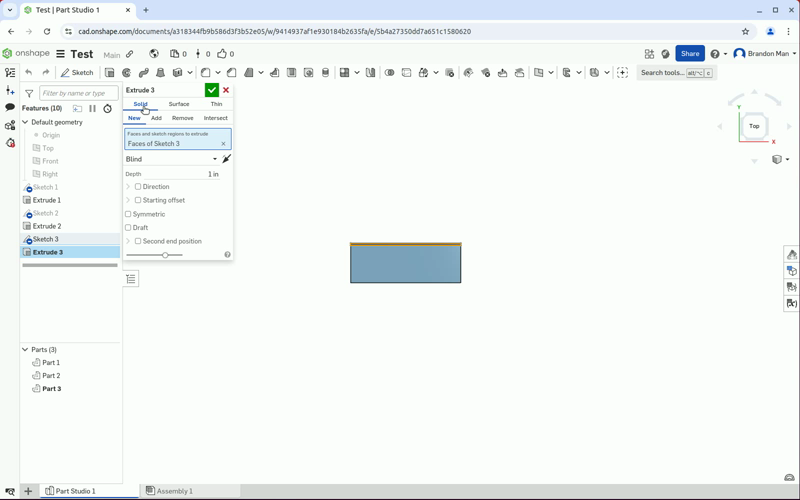
mouse_move(137, 120)
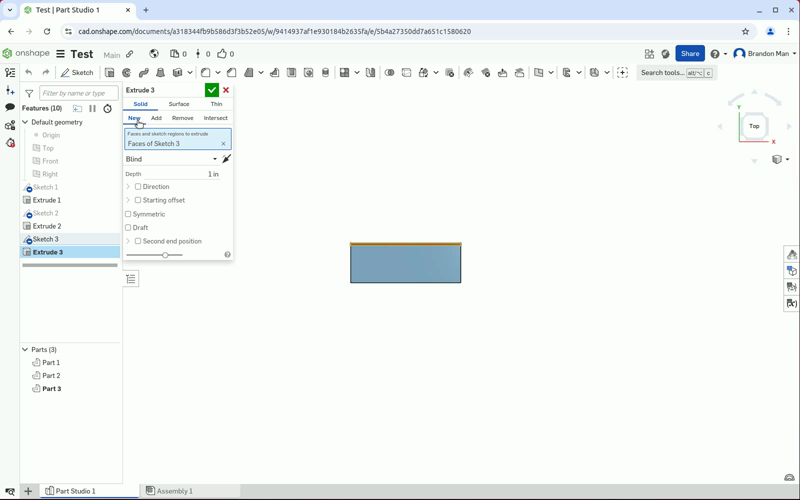
click(137, 120)
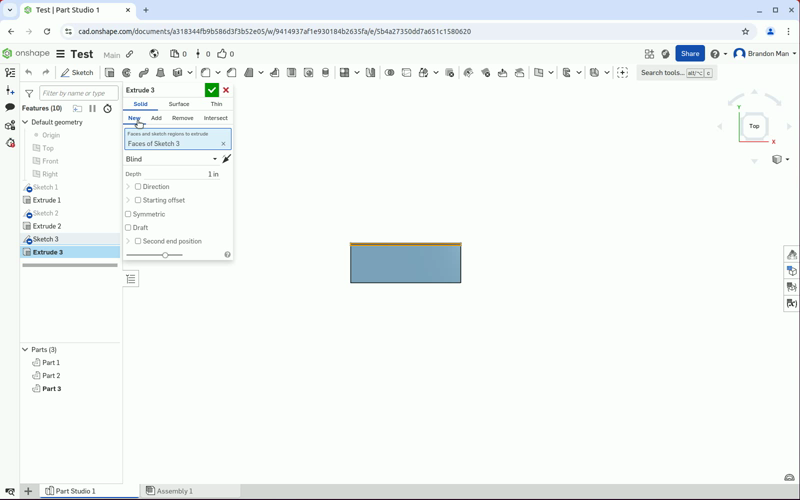
key(tab, 4)
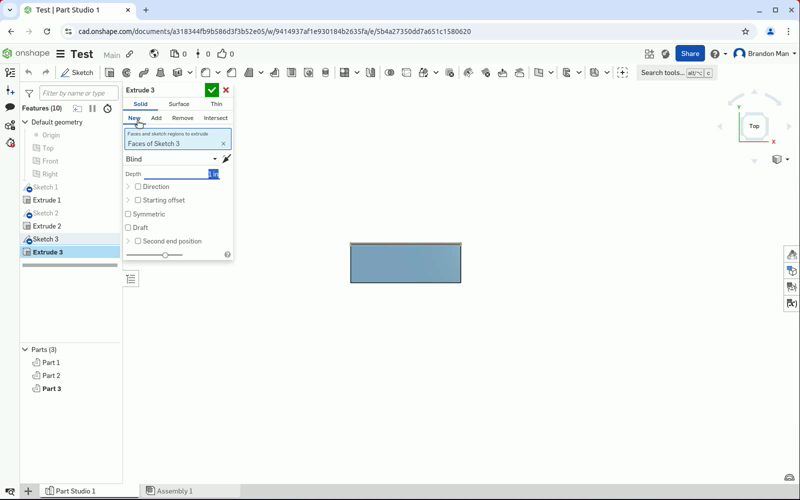
text(-0.481)
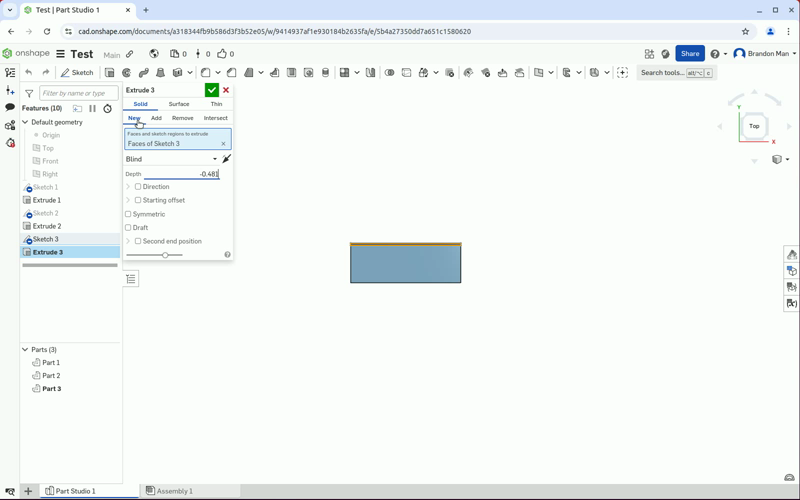
key(enter)
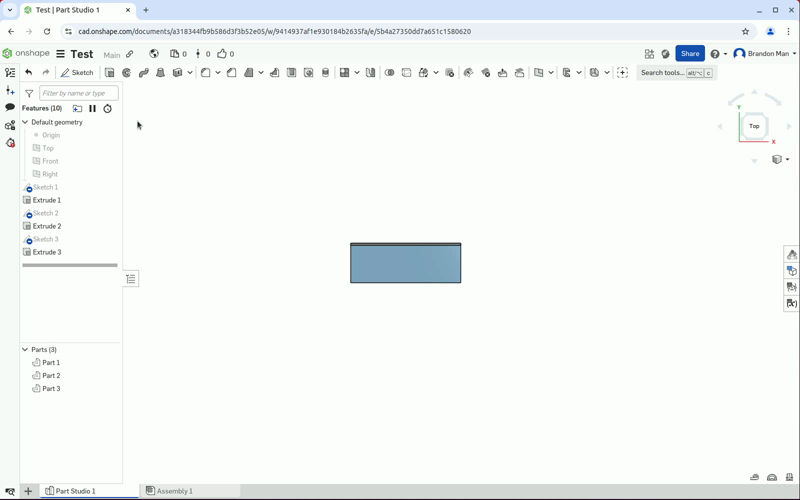
key(shift+h)
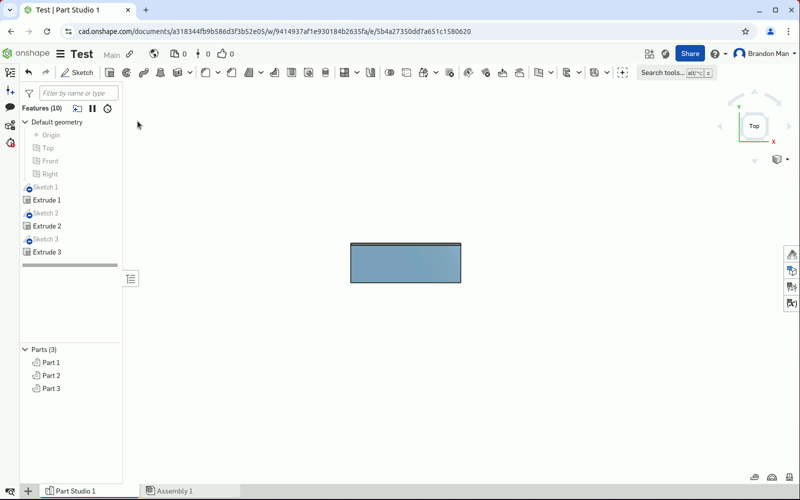
key(shift+h)
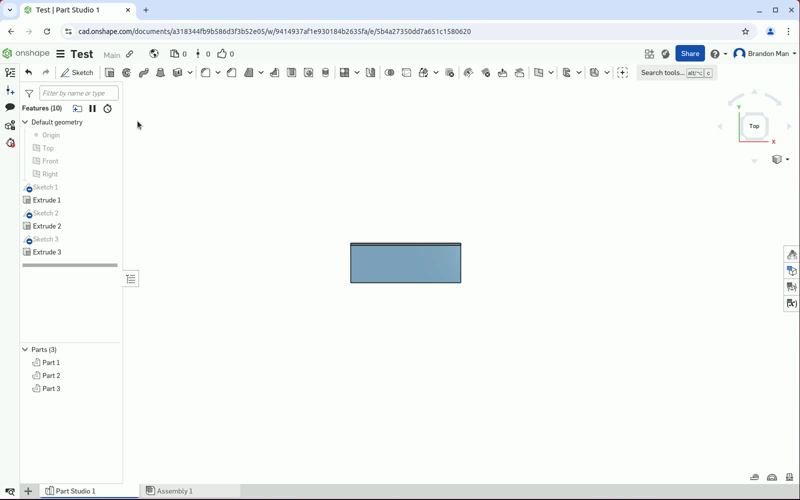
mouse_move(73, 189)
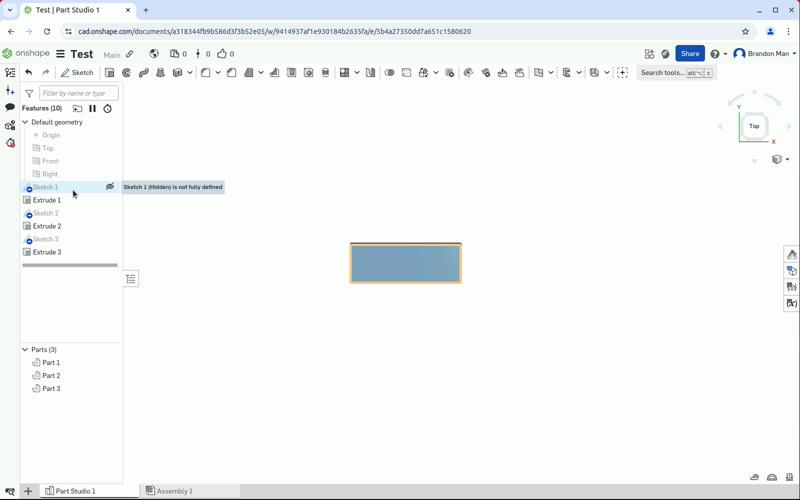
click(73, 189)
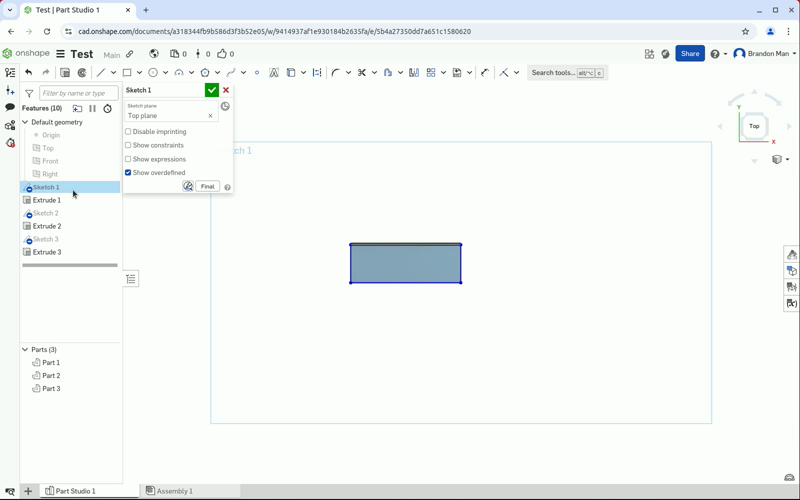
mouse_move(229, 92)
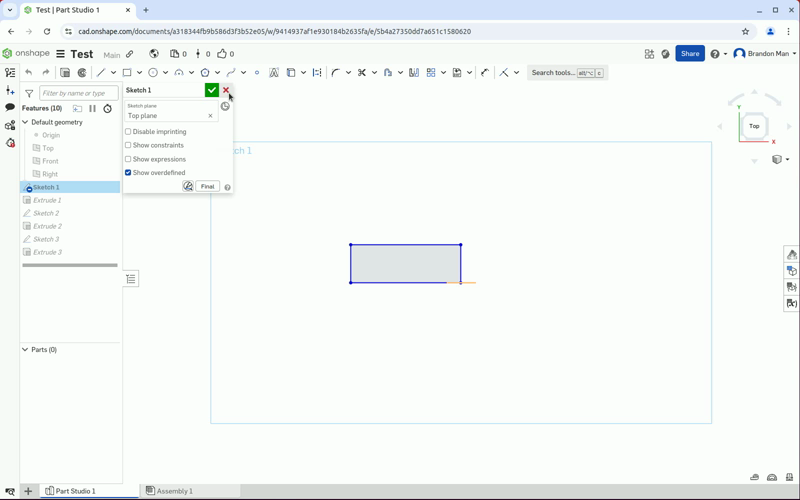
click(229, 92)
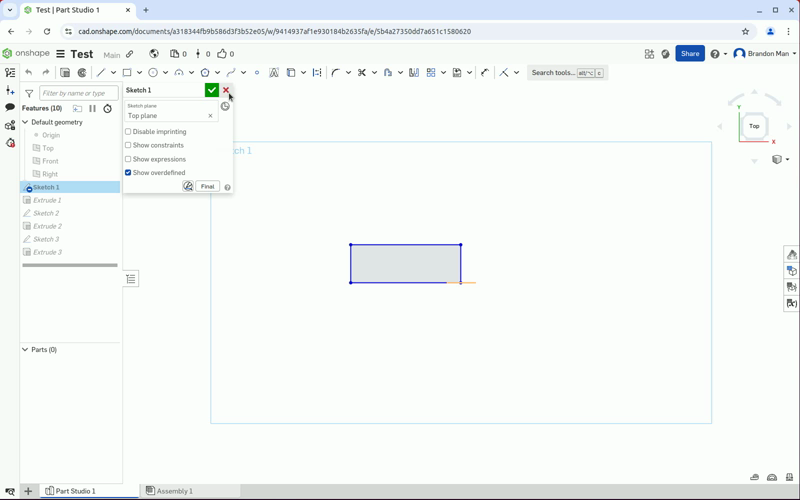
key(shift+s)
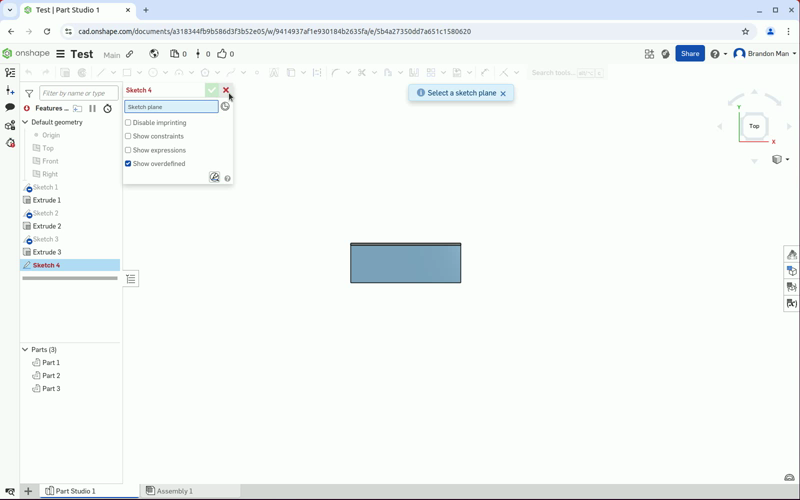
mouse_move(73, 150)
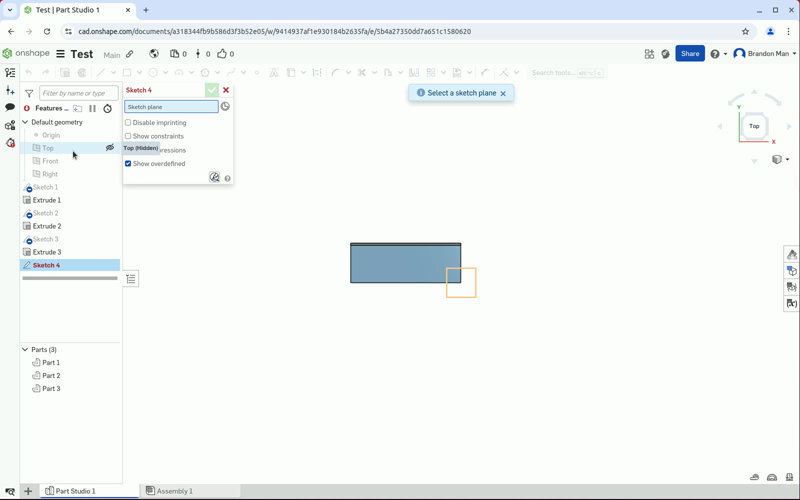
click(73, 150)
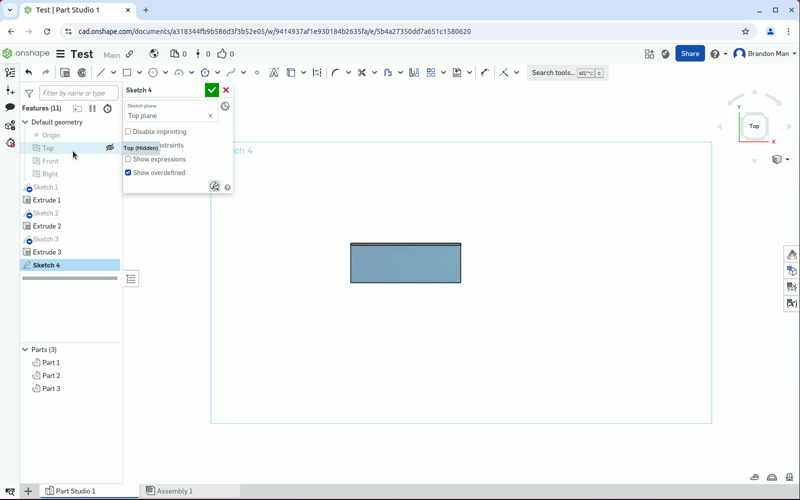
mouse_move(73, 352)
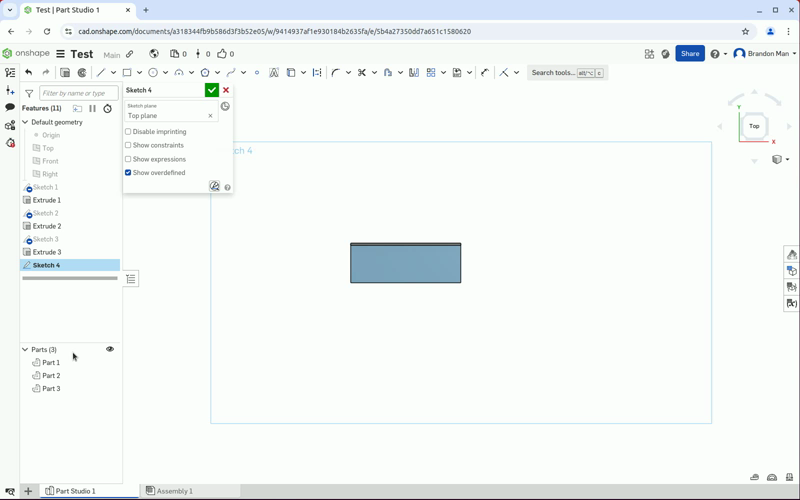
key(y)
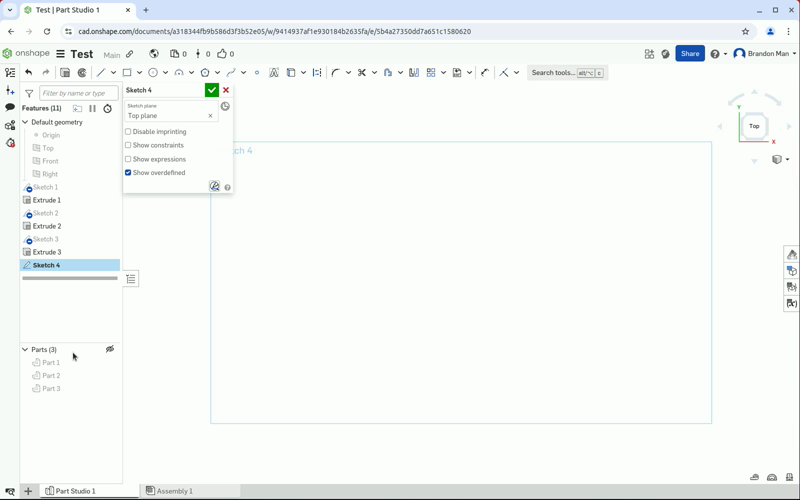
key(l)
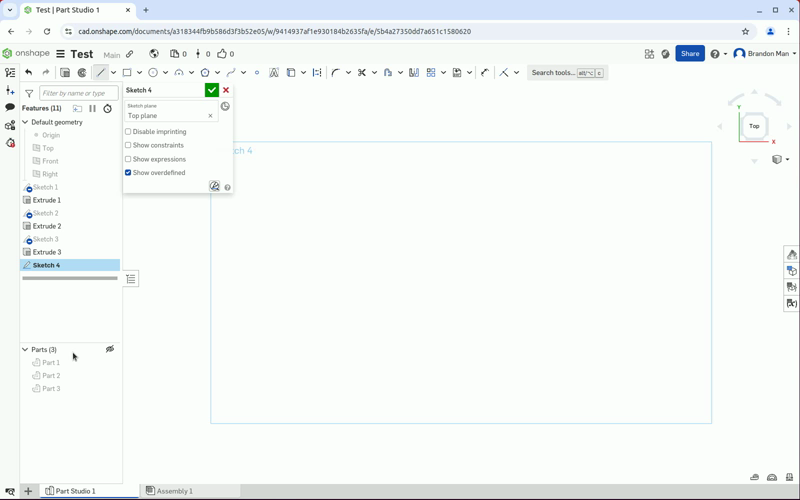
key_down(shift)
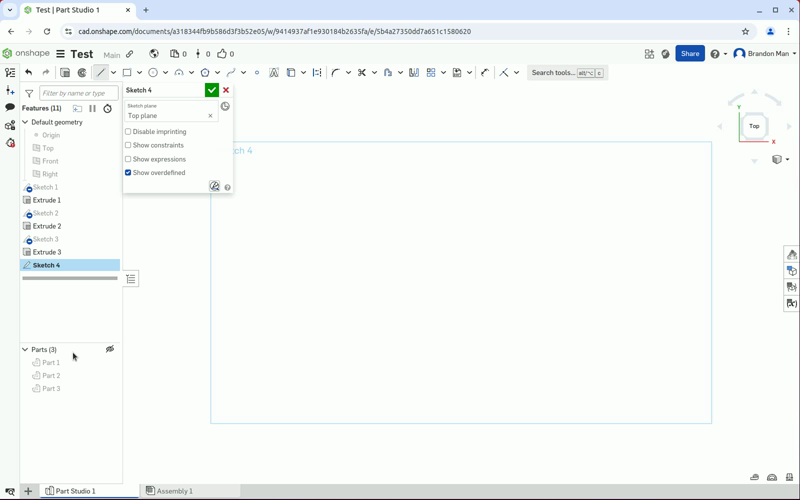
mouse_move(348, 282)
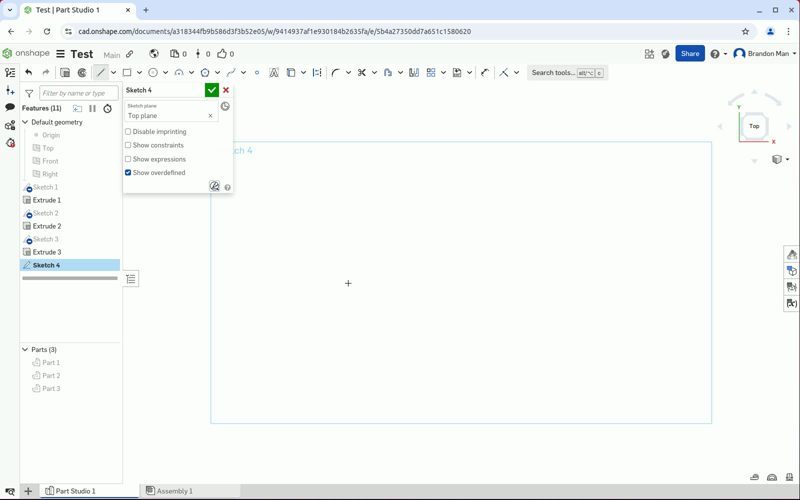
click(348, 282)
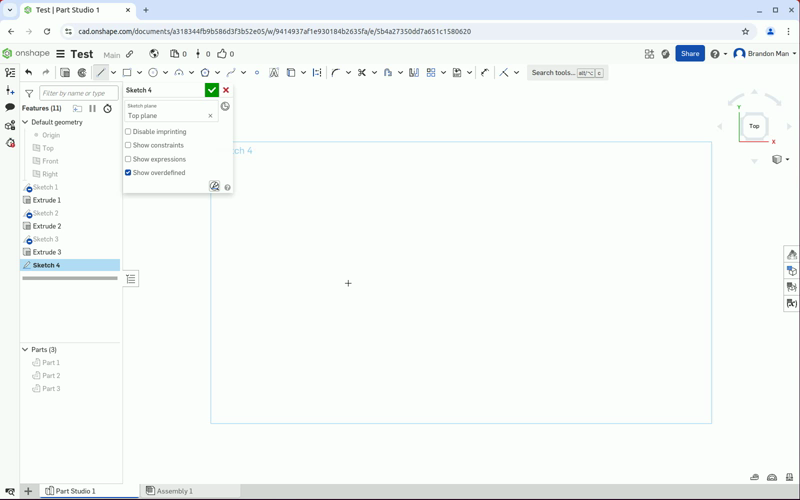
key_up(shift)
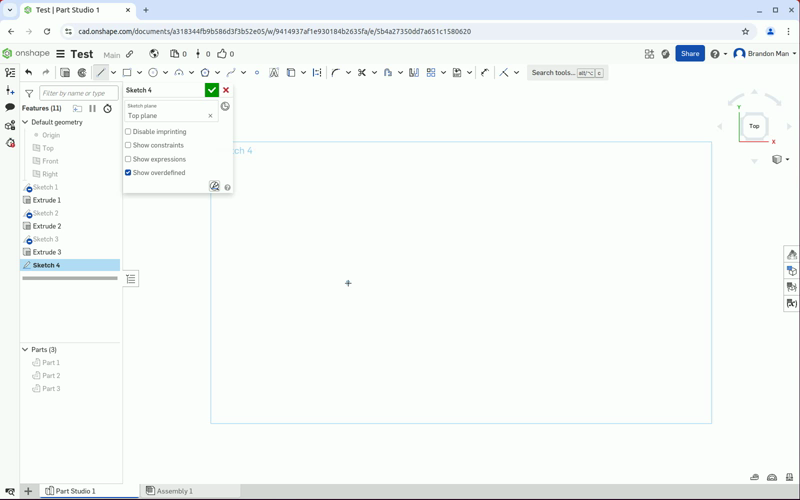
key_down(shift)
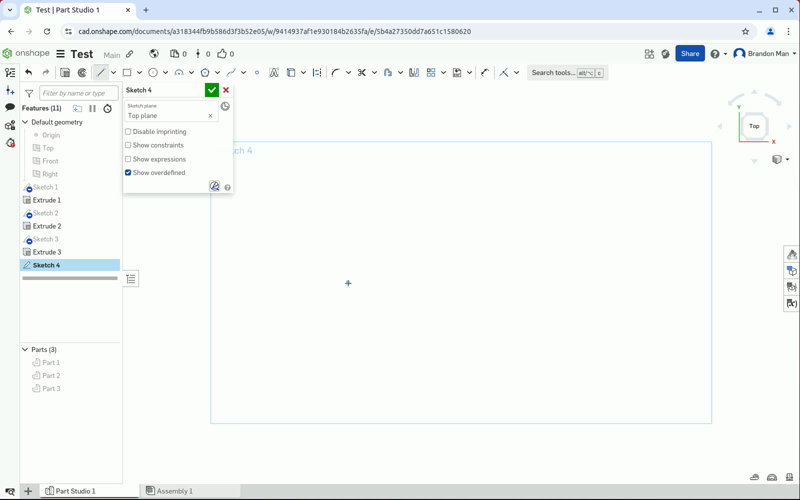
mouse_move(378, 282)
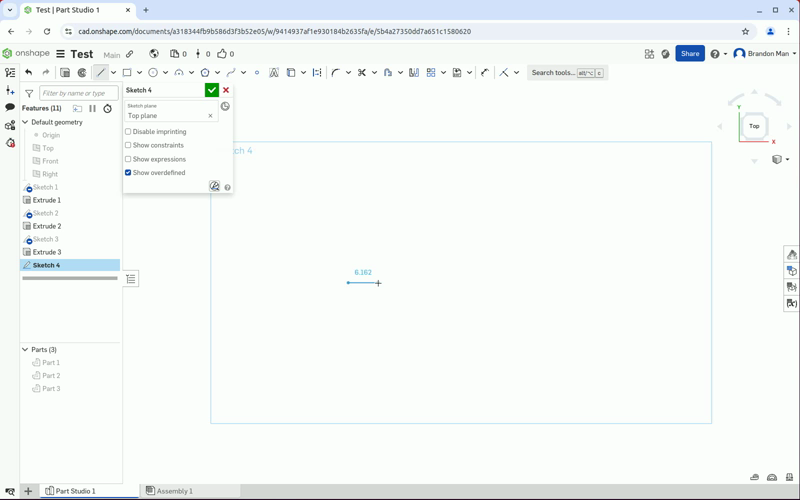
mouse_move(350, 282)
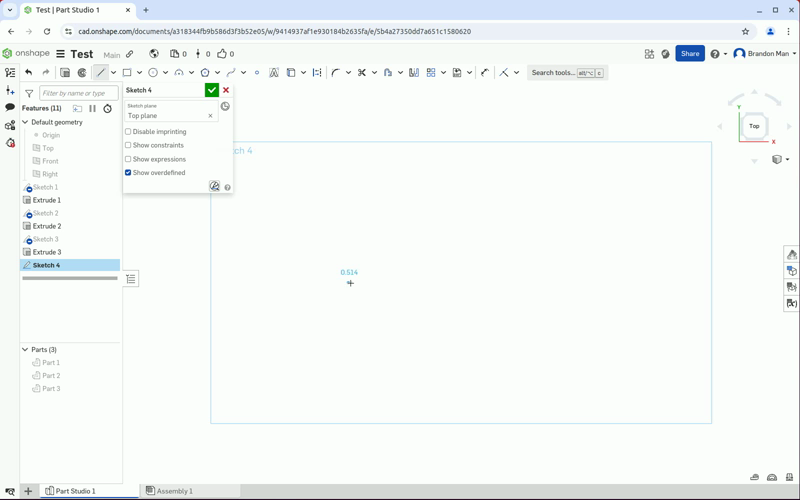
scroll(6)
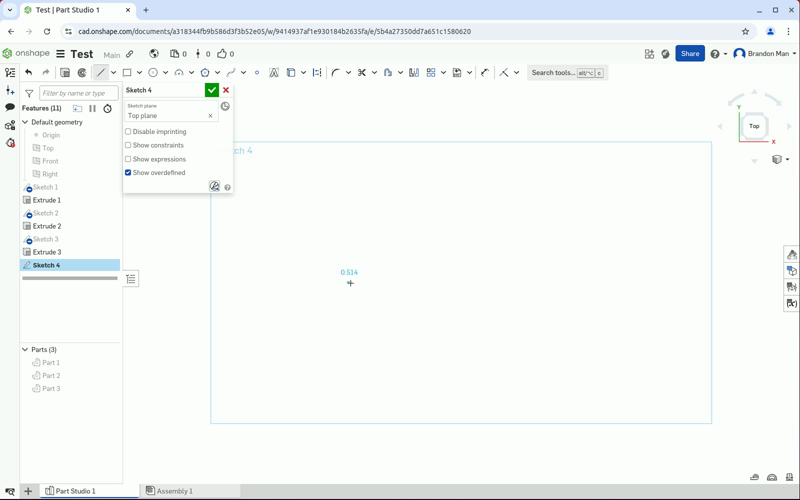
scroll(6)
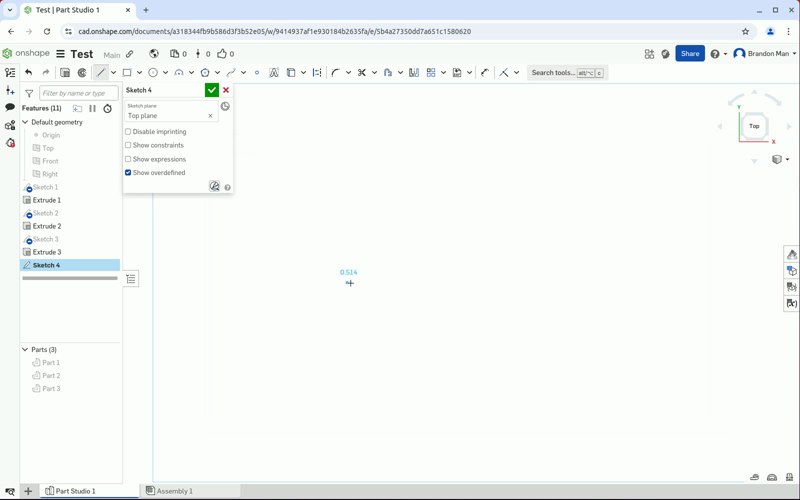
scroll(6)
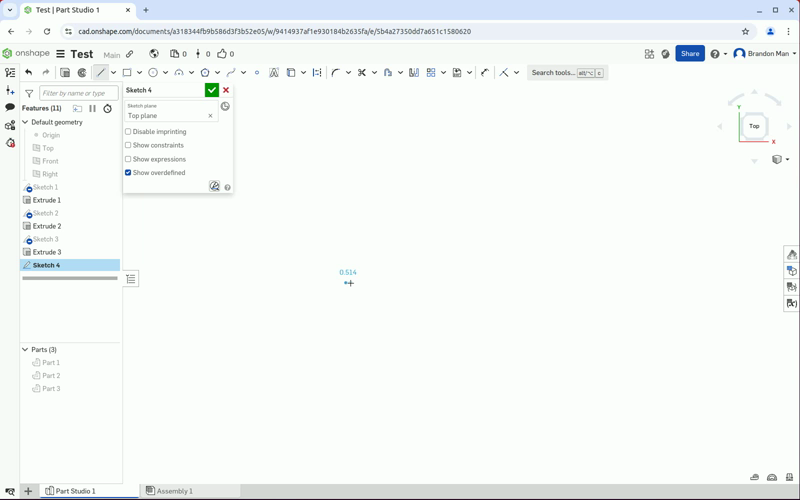
scroll(6)
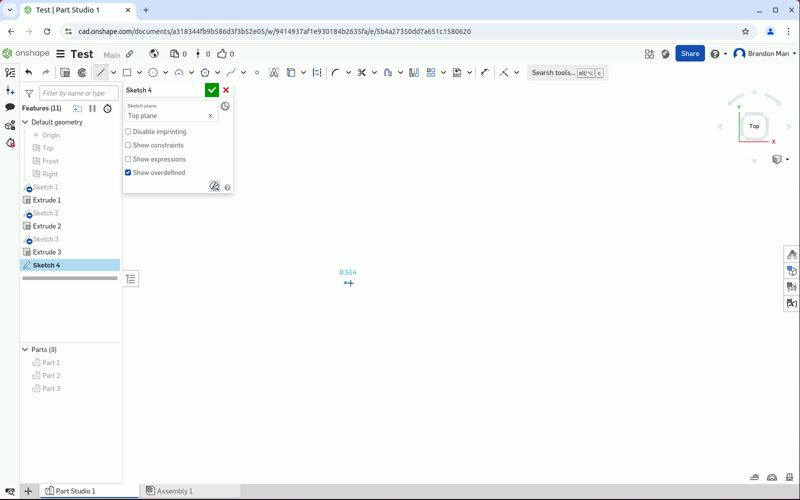
scroll(6)
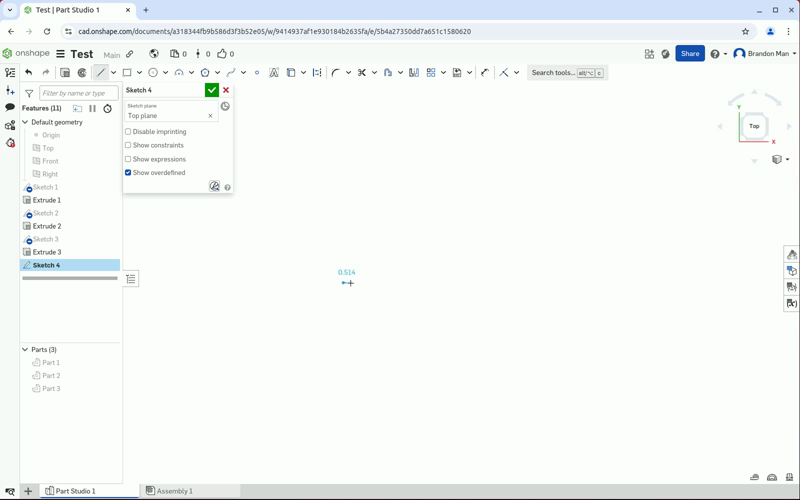
scroll(6)
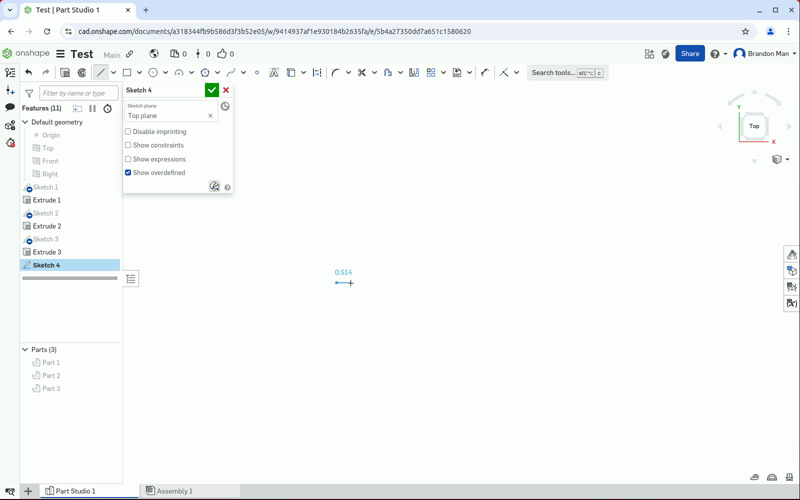
scroll(6)
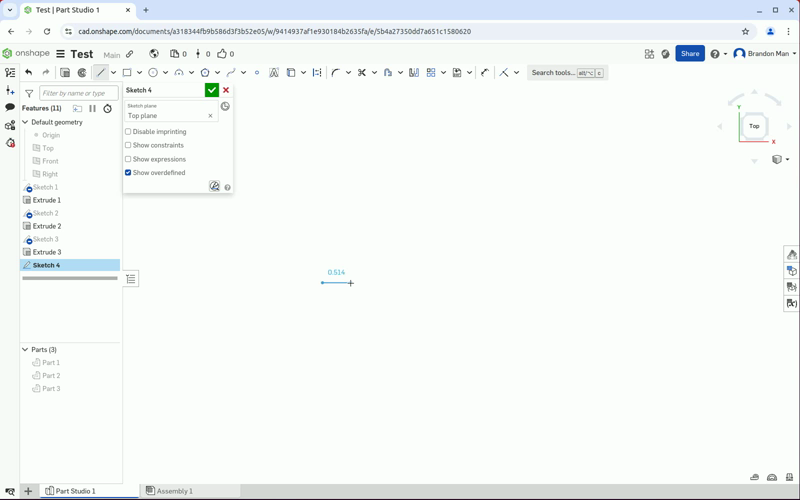
click(350, 282)
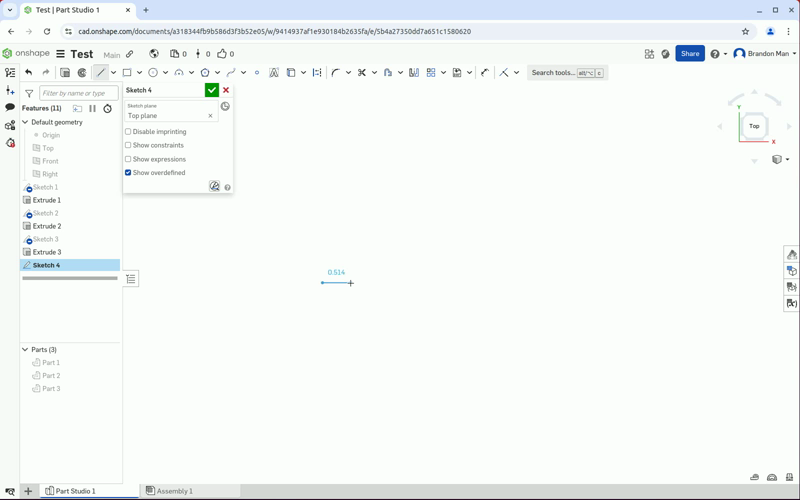
scroll(-6)
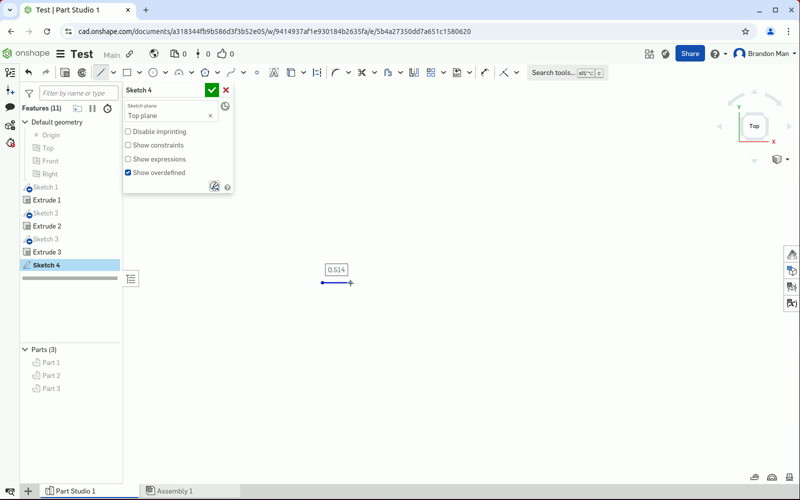
scroll(-6)
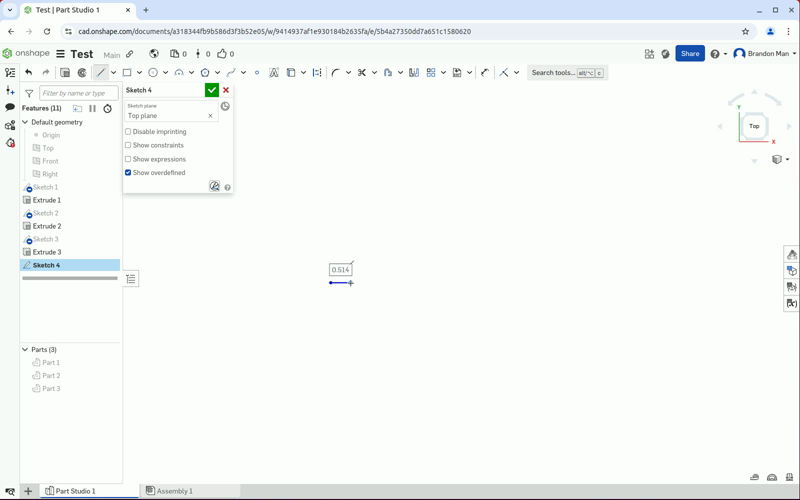
scroll(-6)
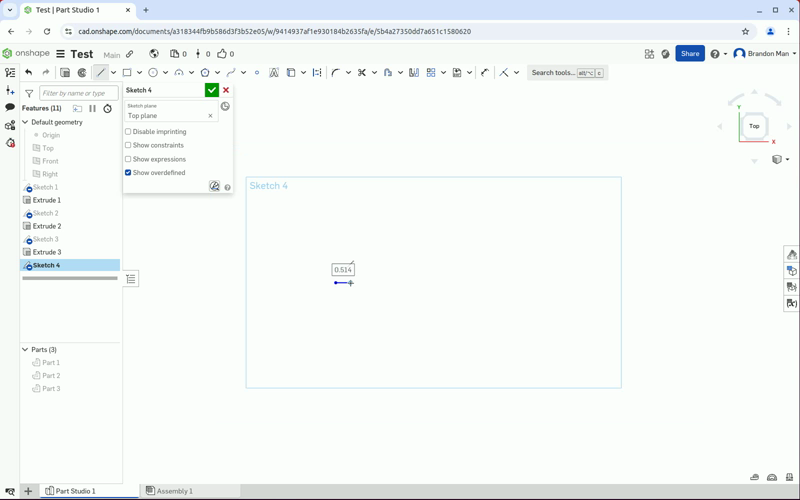
scroll(-6)
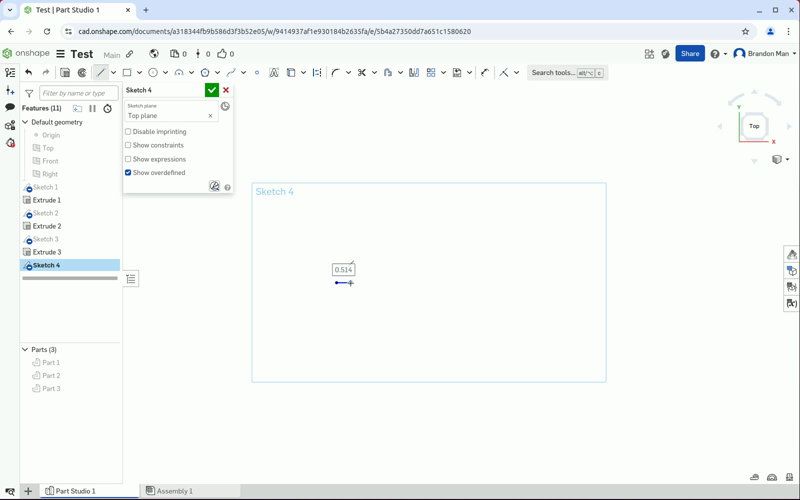
scroll(-6)
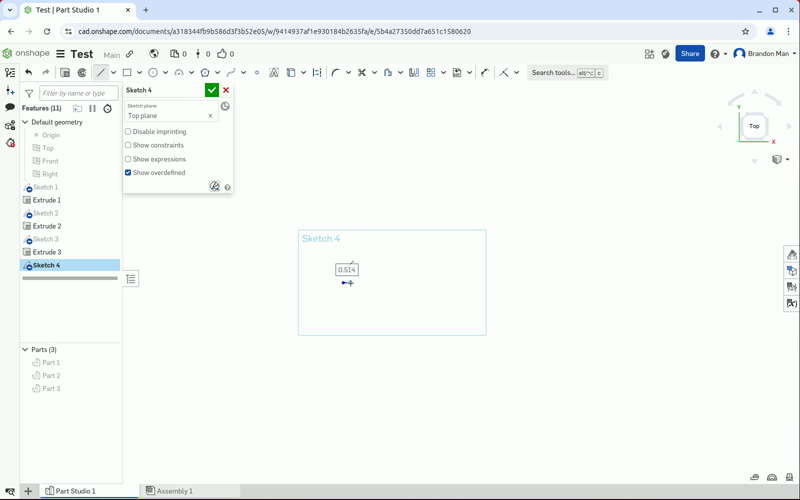
scroll(-6)
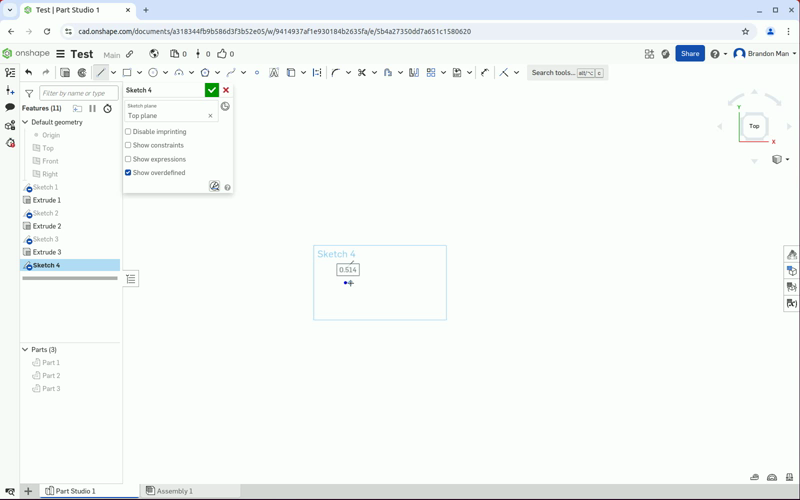
scroll(-6)
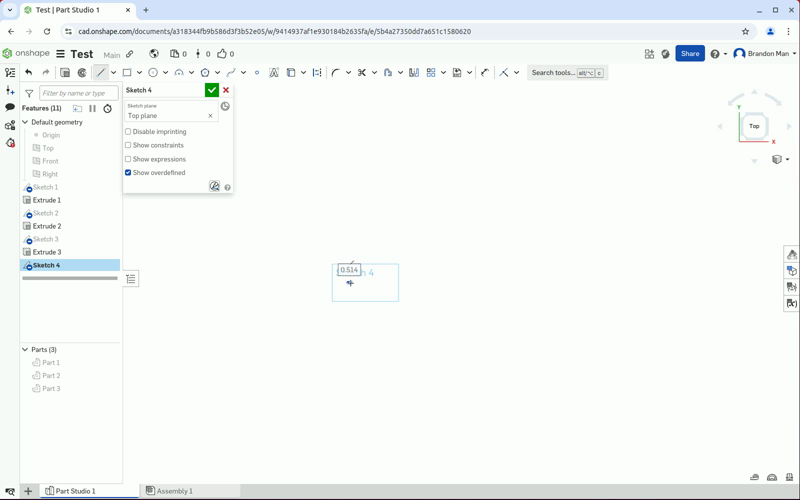
key_up(shift)
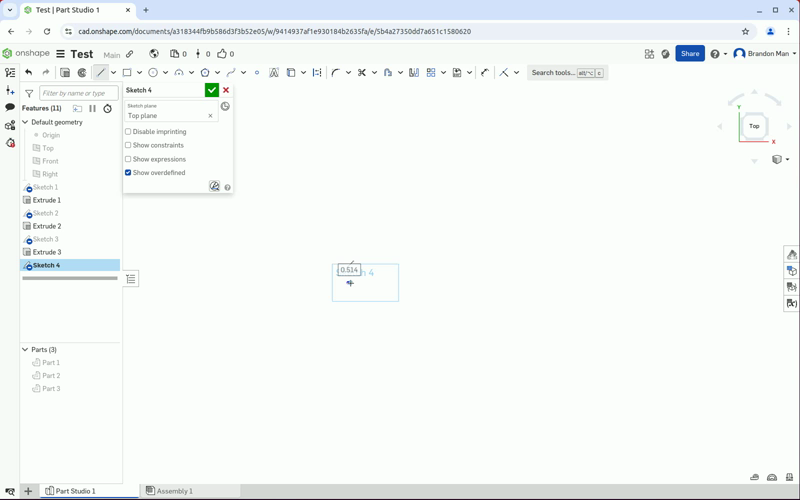
key_down(shift)
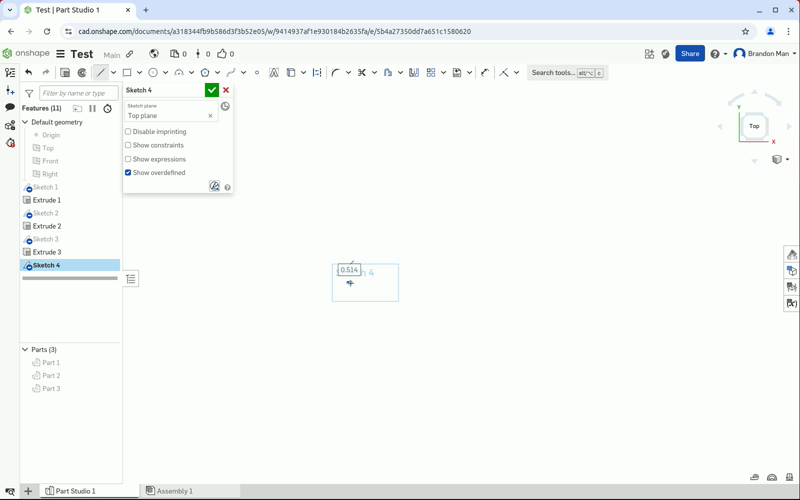
mouse_move(380, 282)
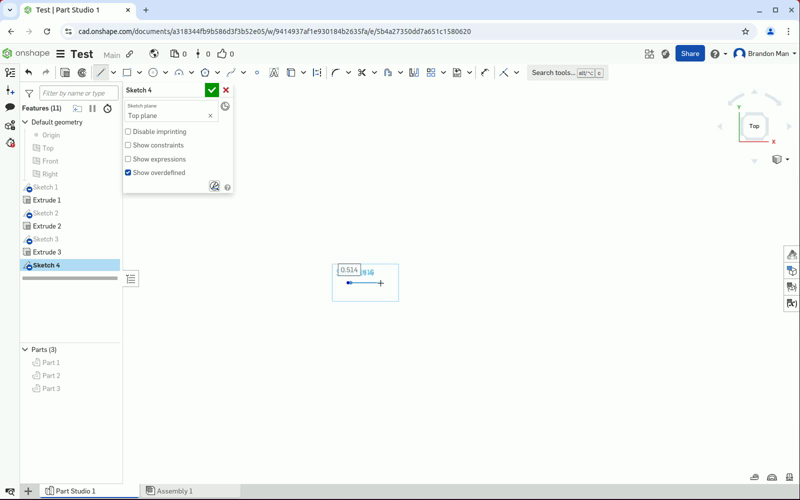
mouse_move(350, 244)
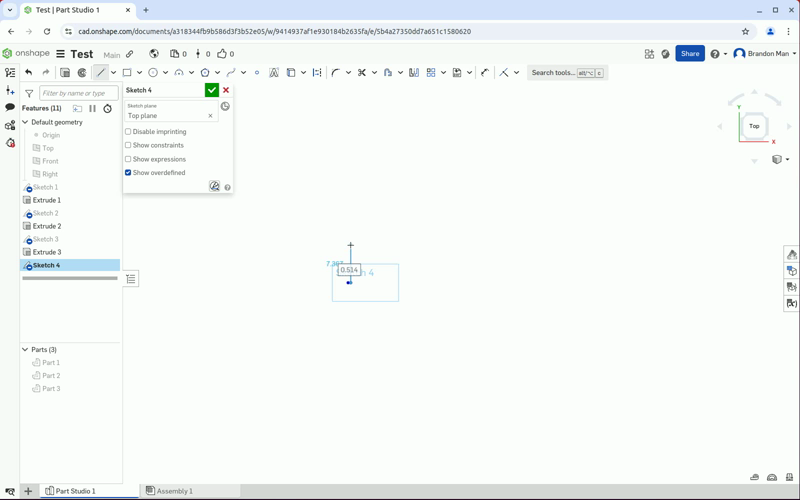
click(350, 244)
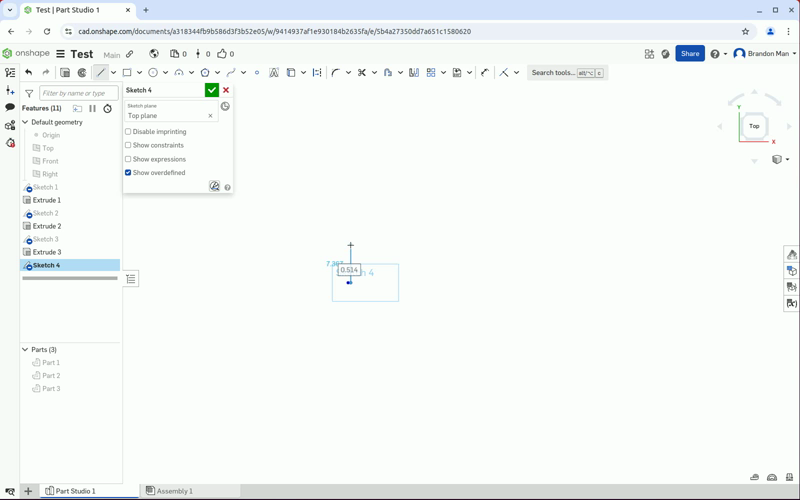
key_up(shift)
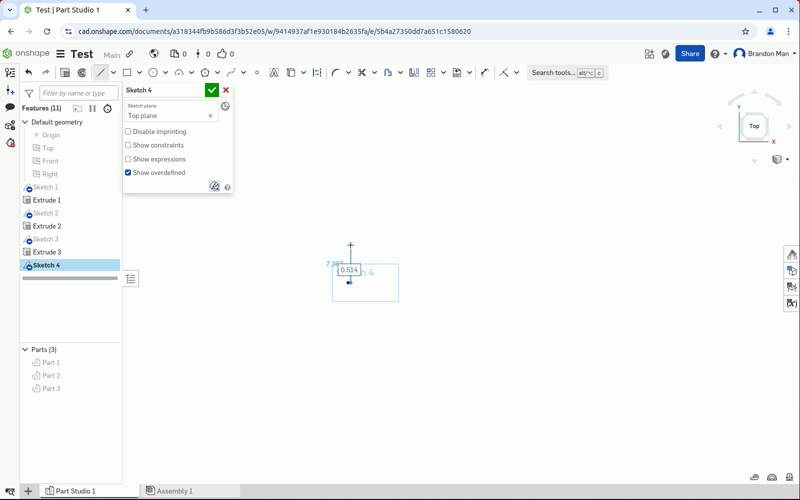
key_down(shift)
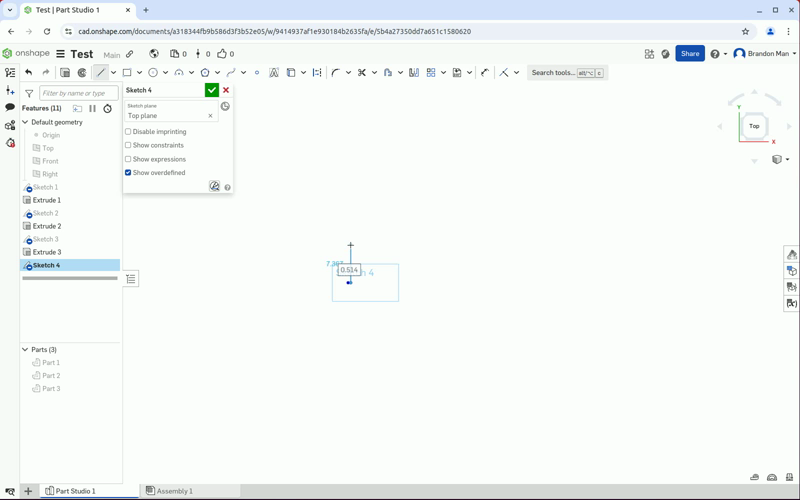
mouse_move(380, 244)
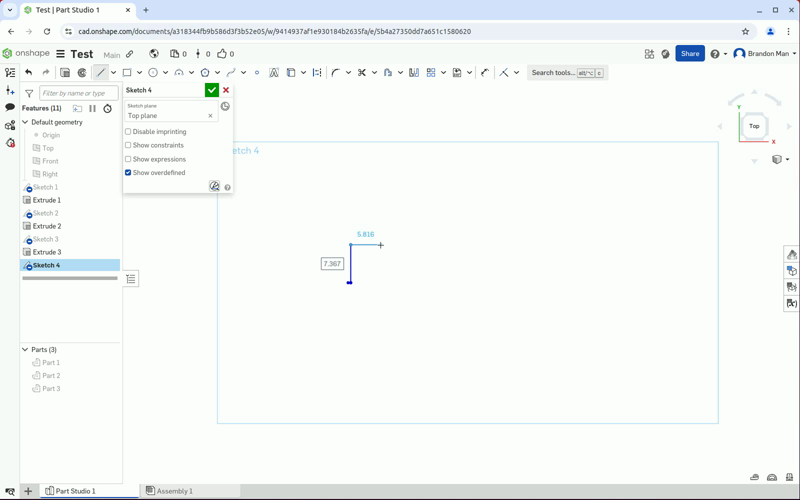
mouse_move(350, 242)
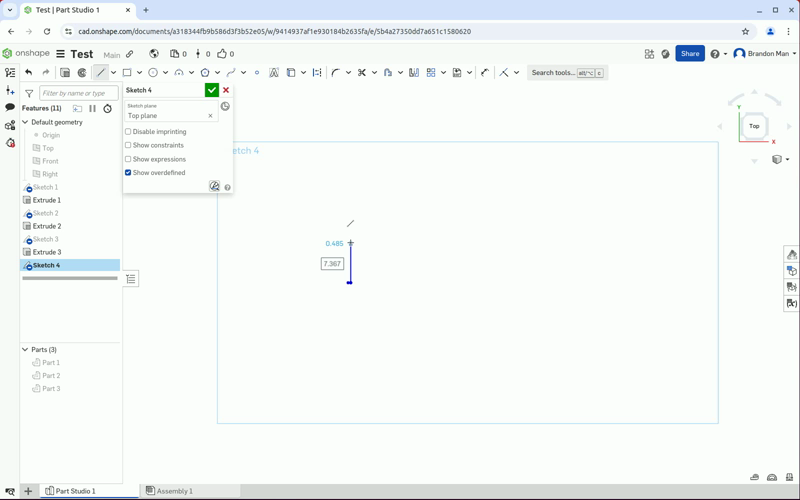
scroll(6)
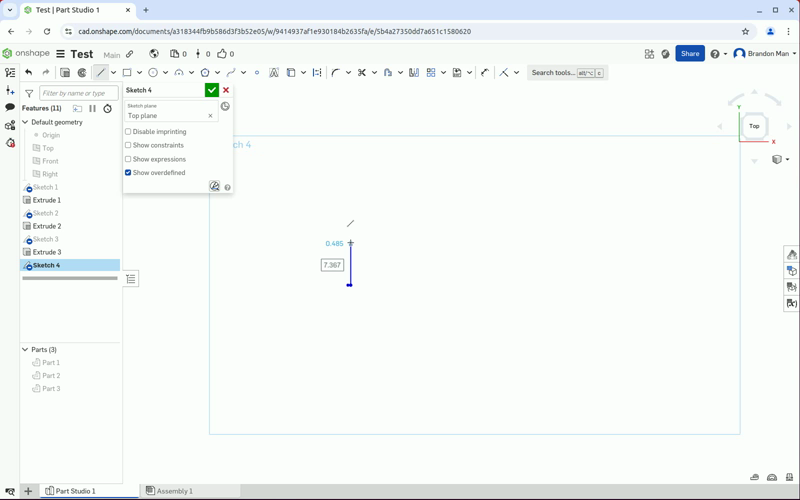
scroll(6)
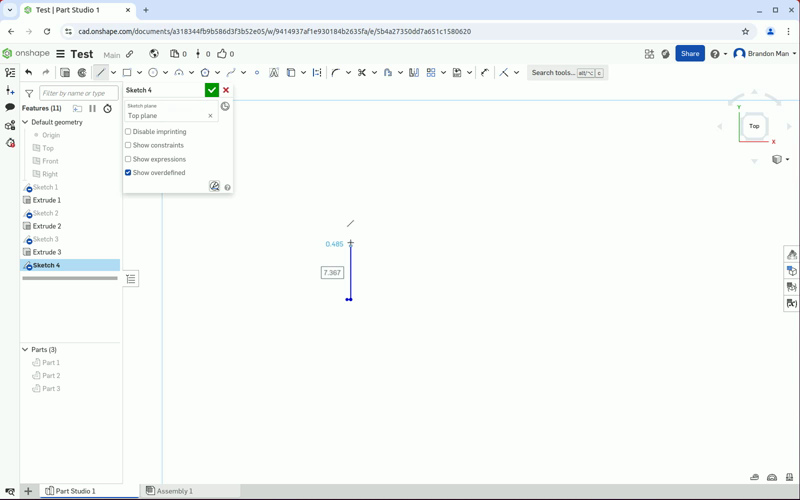
scroll(6)
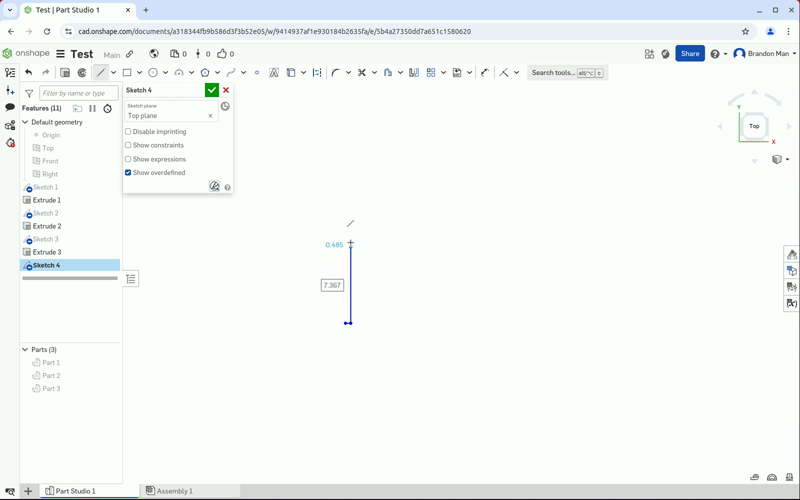
scroll(6)
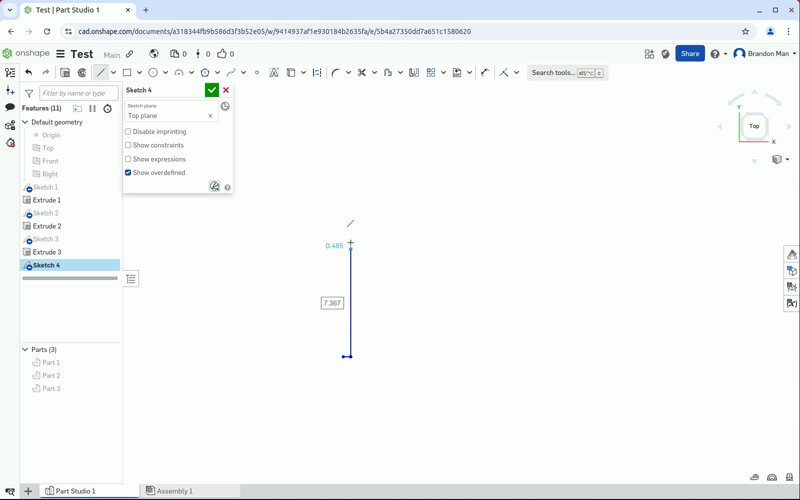
scroll(6)
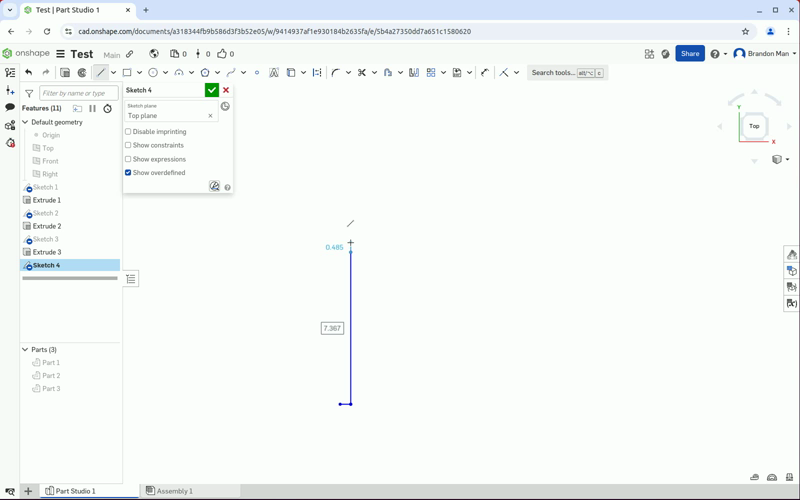
scroll(6)
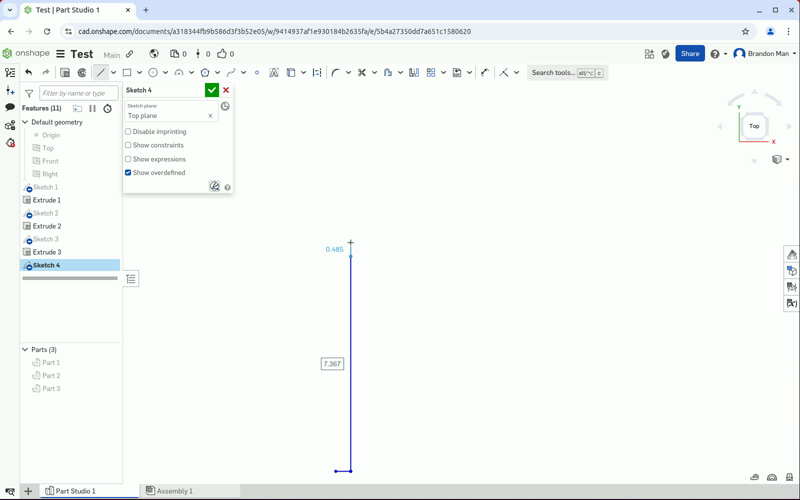
scroll(6)
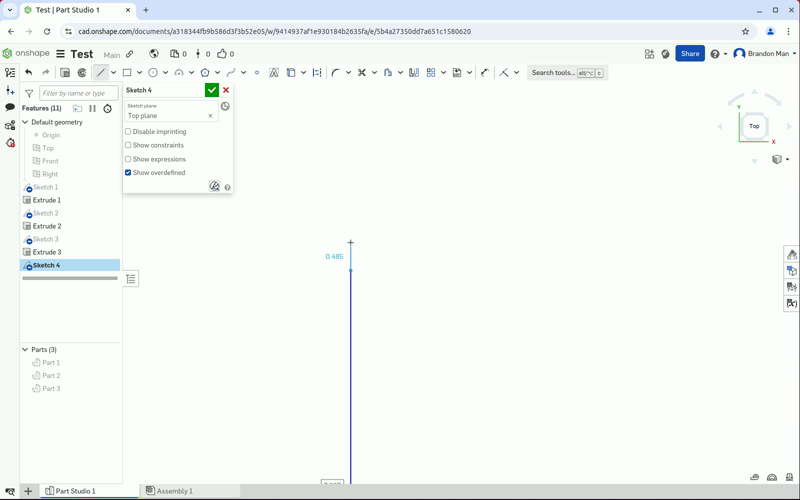
click(350, 242)
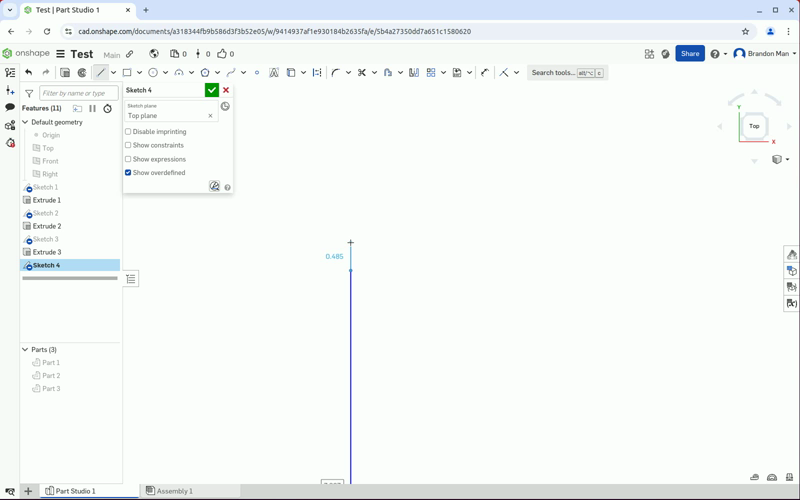
scroll(-6)
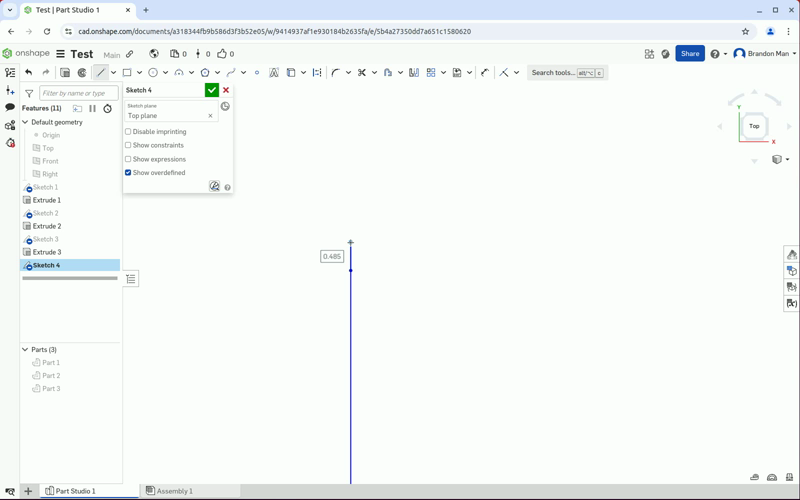
scroll(-6)
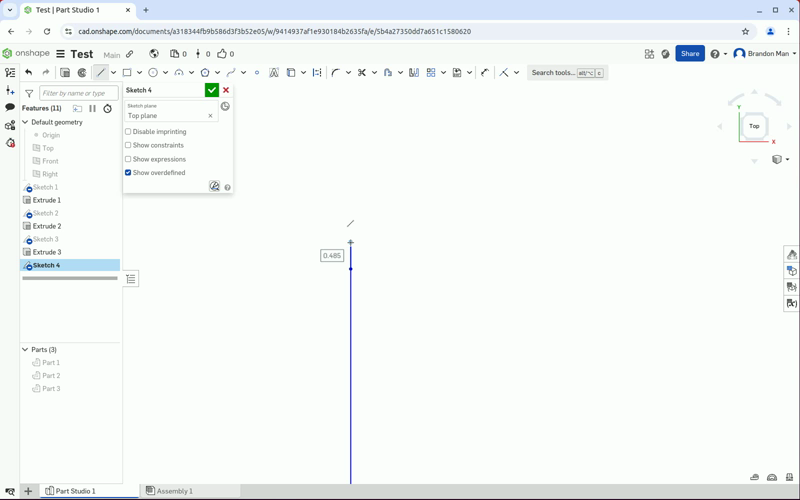
scroll(-6)
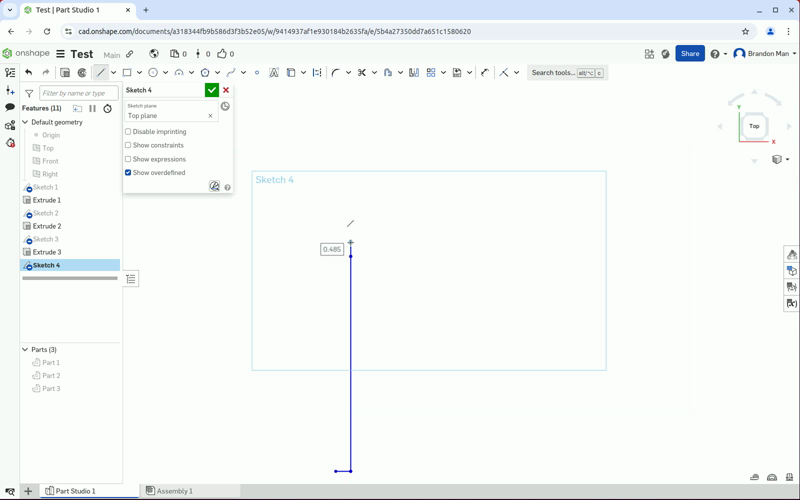
scroll(-6)
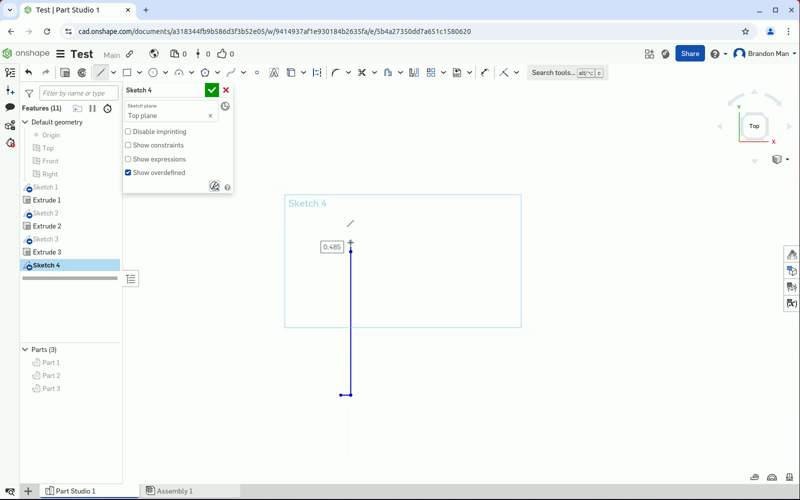
scroll(-6)
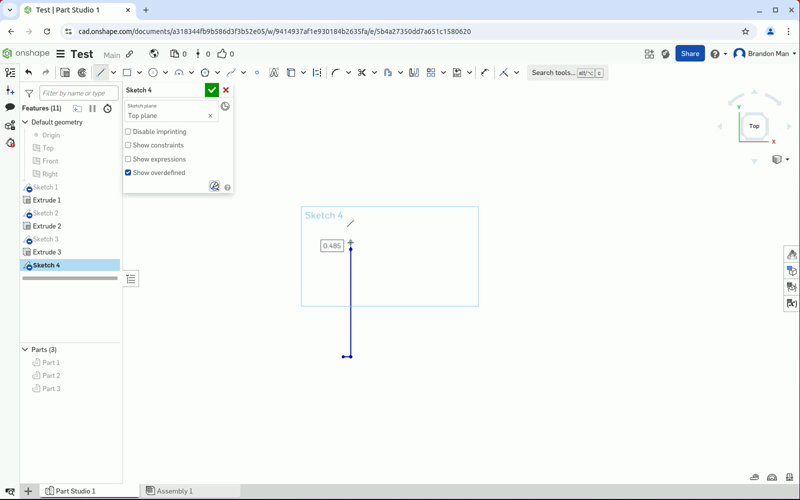
scroll(-6)
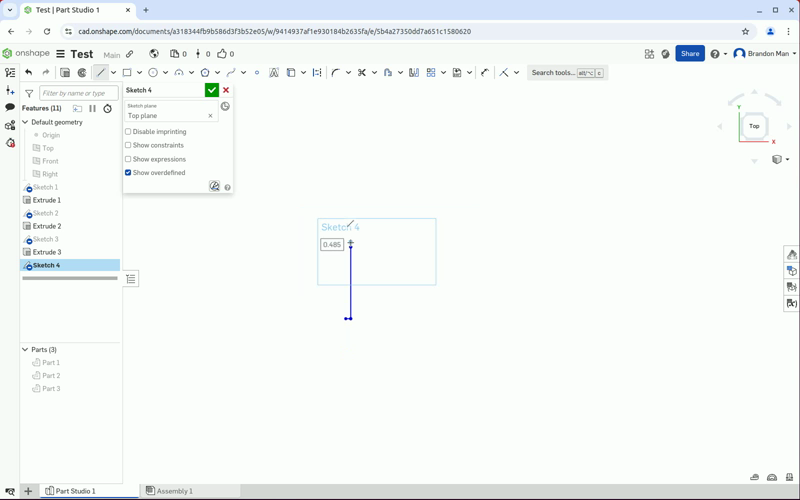
scroll(-6)
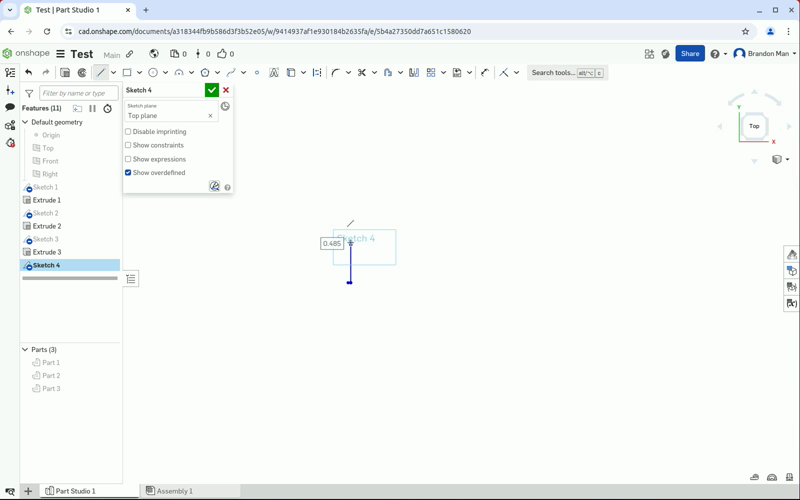
key_up(shift)
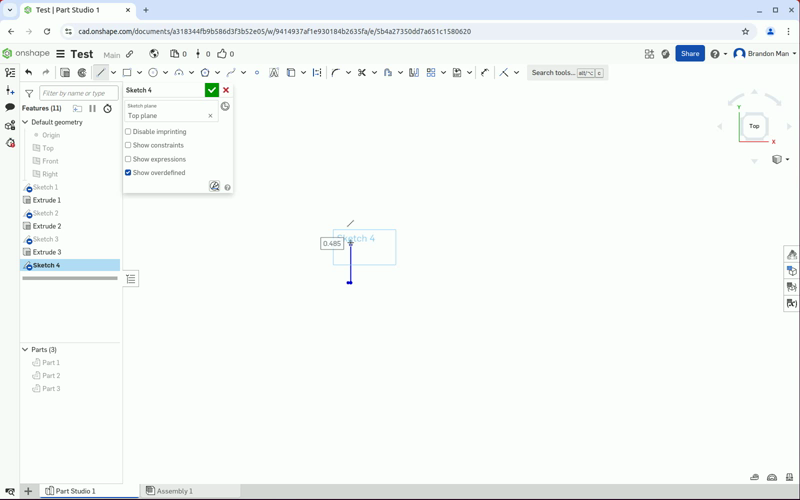
key_down(shift)
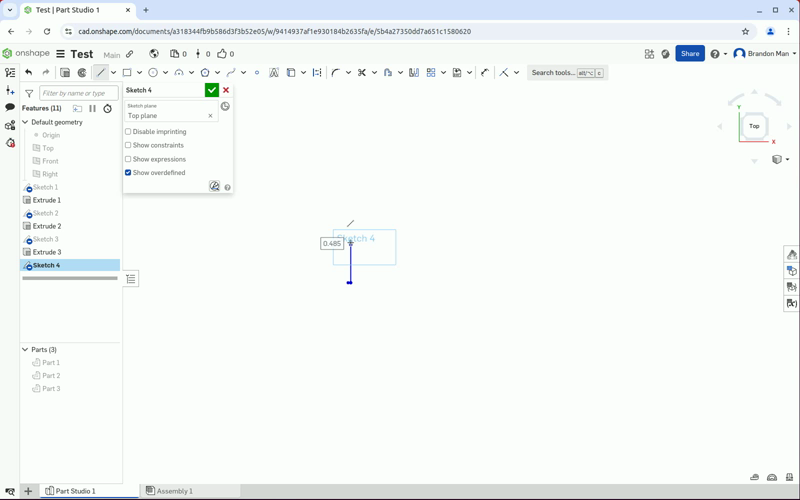
mouse_move(380, 242)
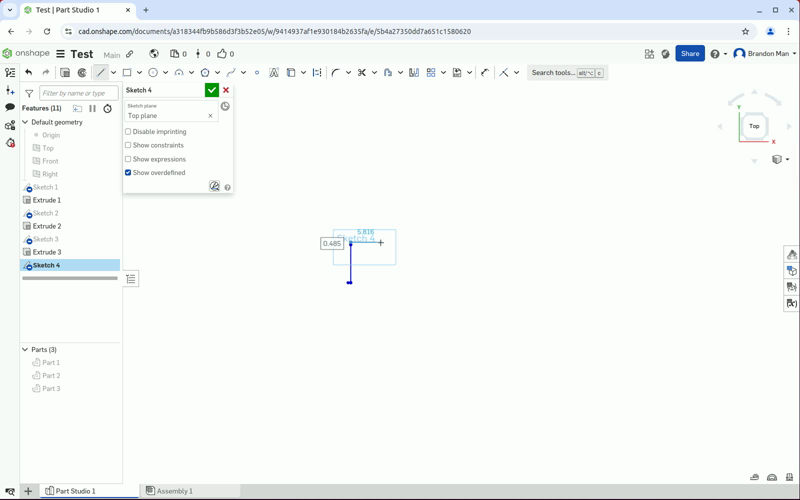
mouse_move(348, 242)
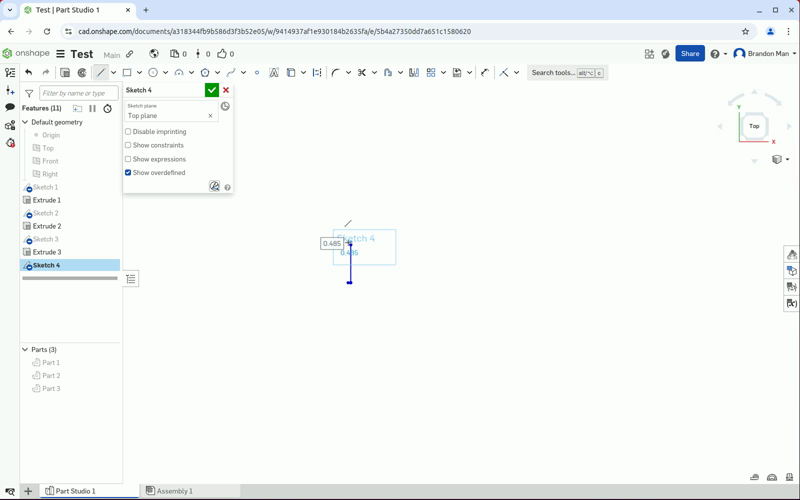
scroll(6)
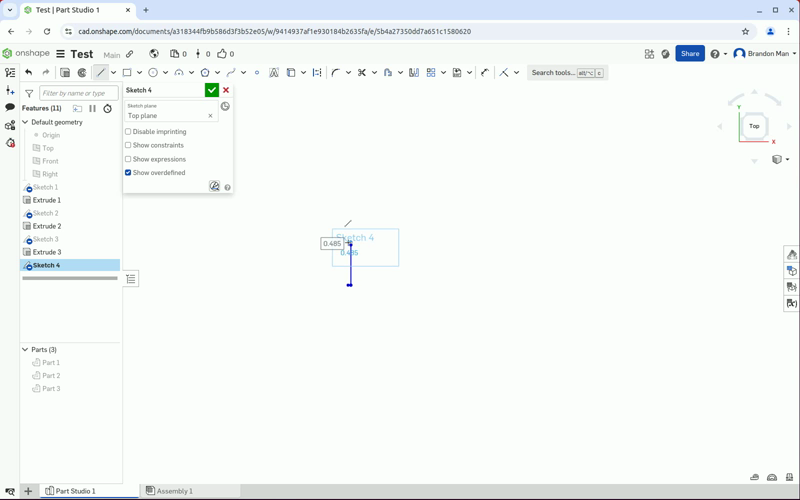
scroll(6)
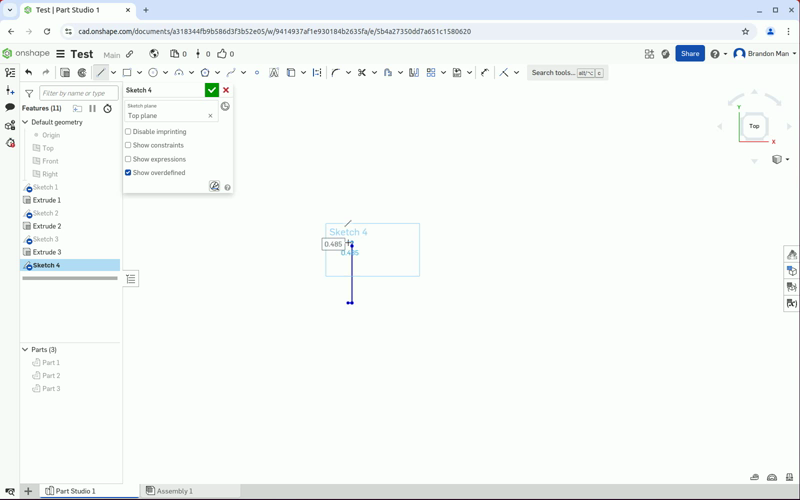
scroll(6)
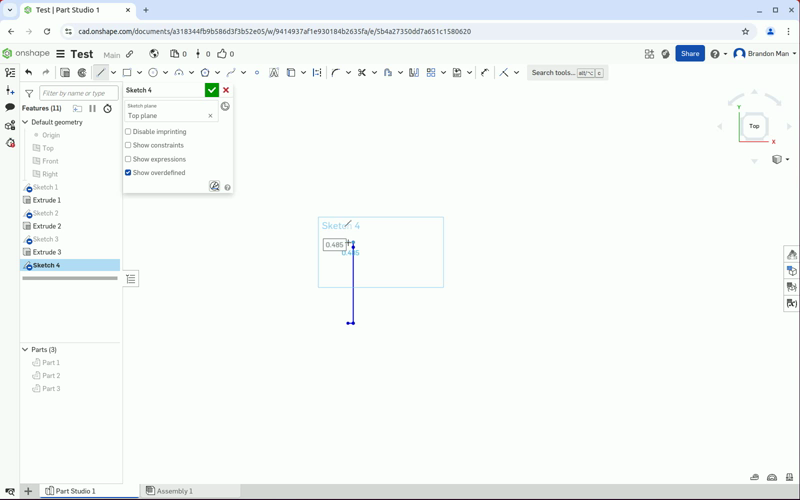
scroll(6)
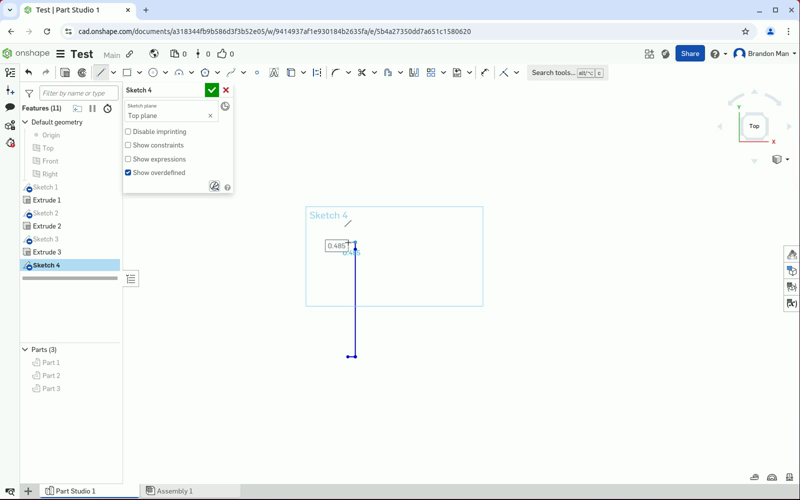
scroll(6)
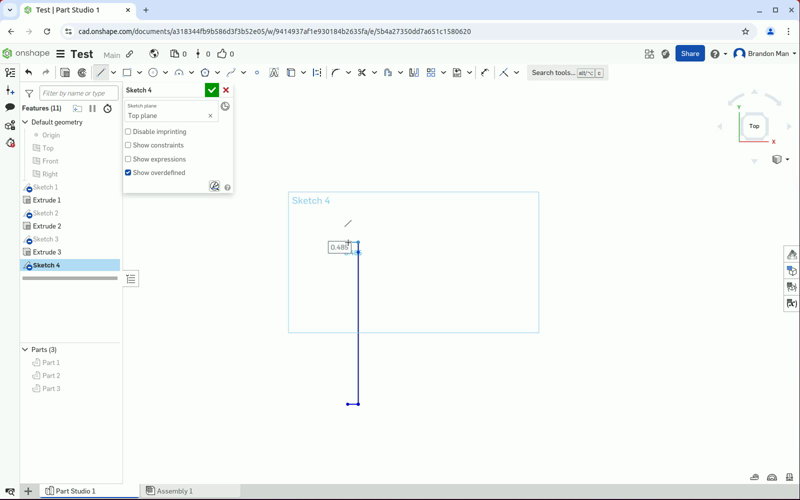
scroll(6)
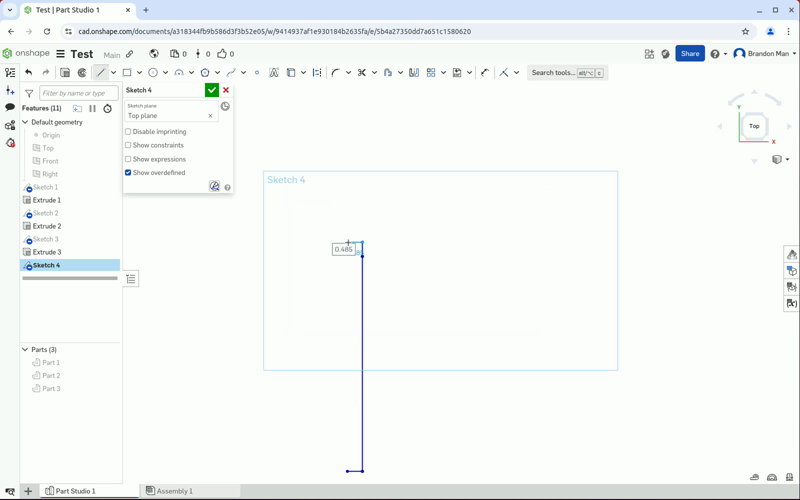
scroll(6)
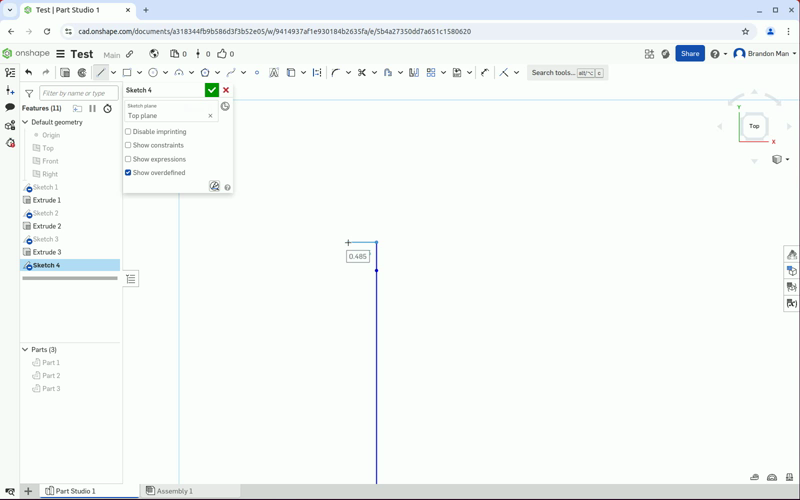
click(348, 242)
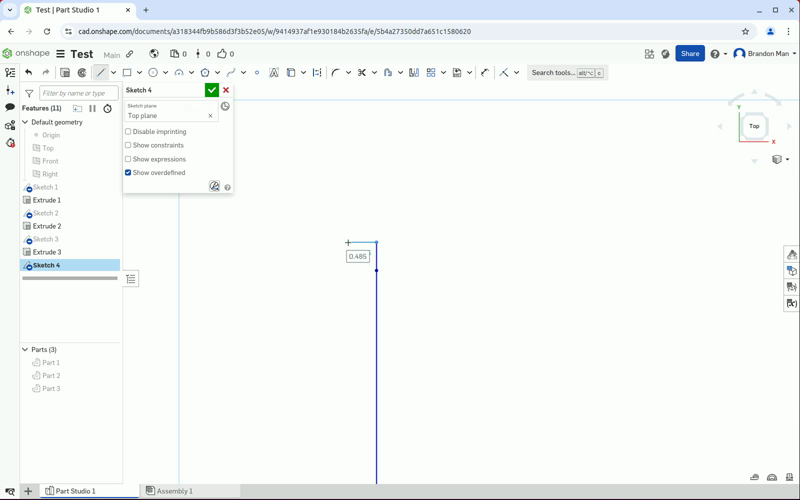
scroll(-6)
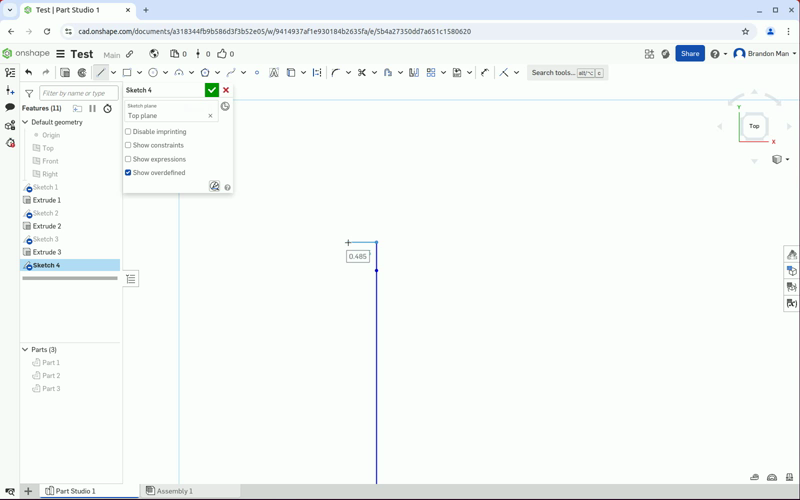
scroll(-6)
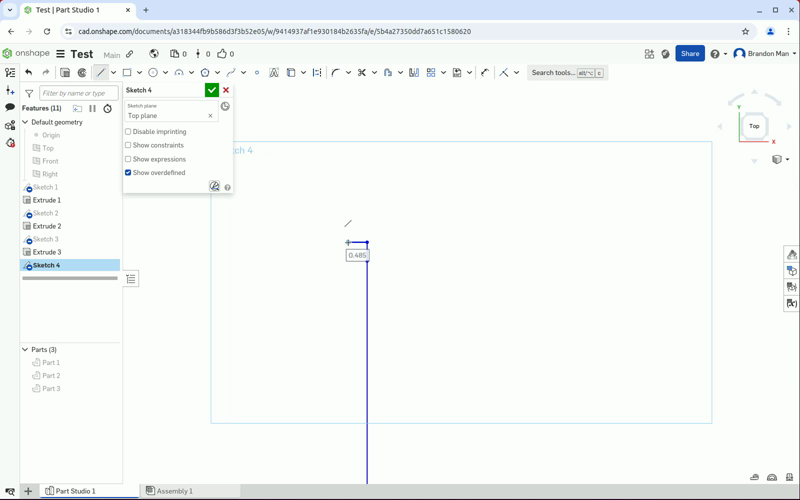
scroll(-6)
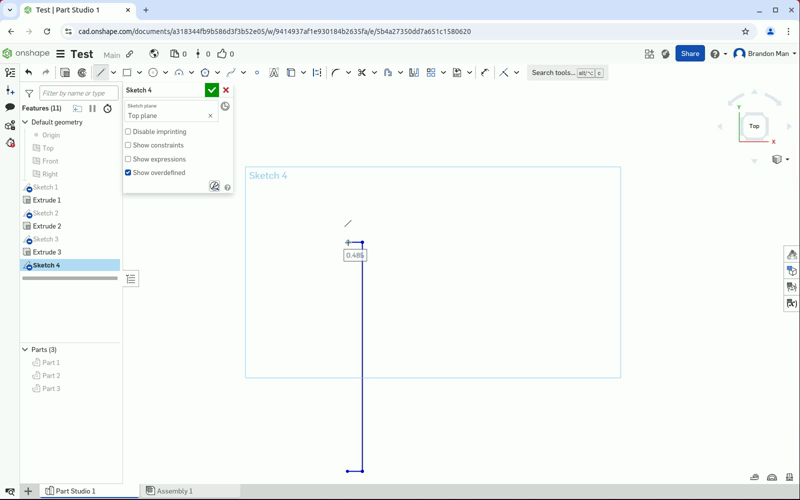
scroll(-6)
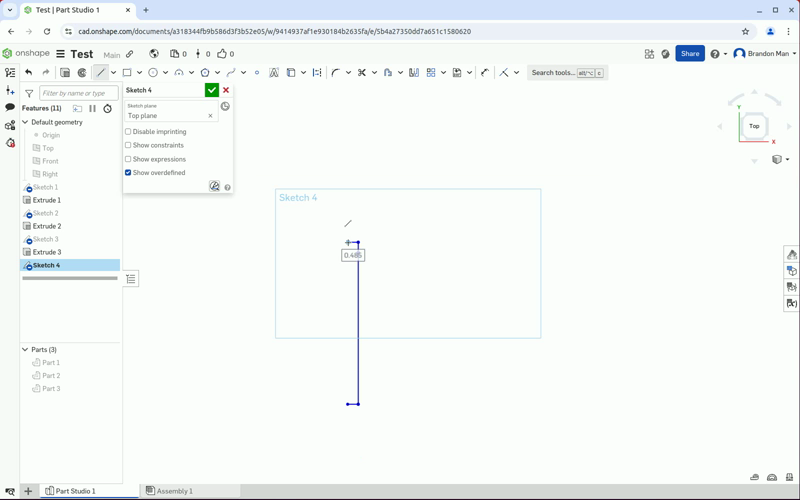
scroll(-6)
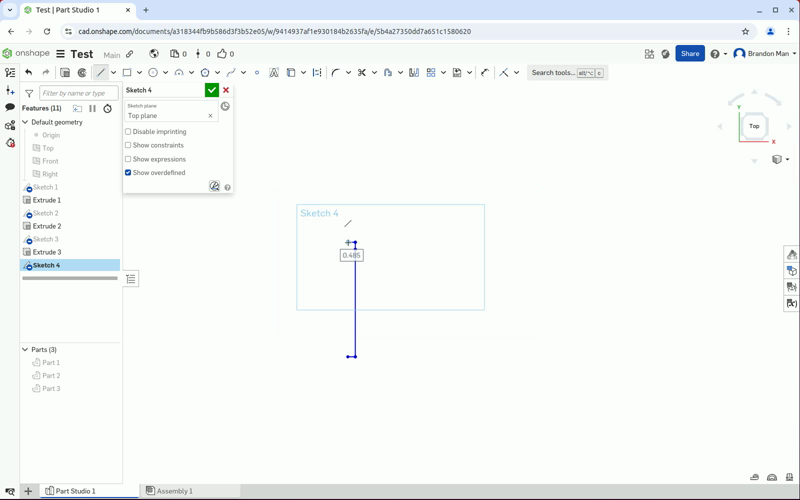
scroll(-6)
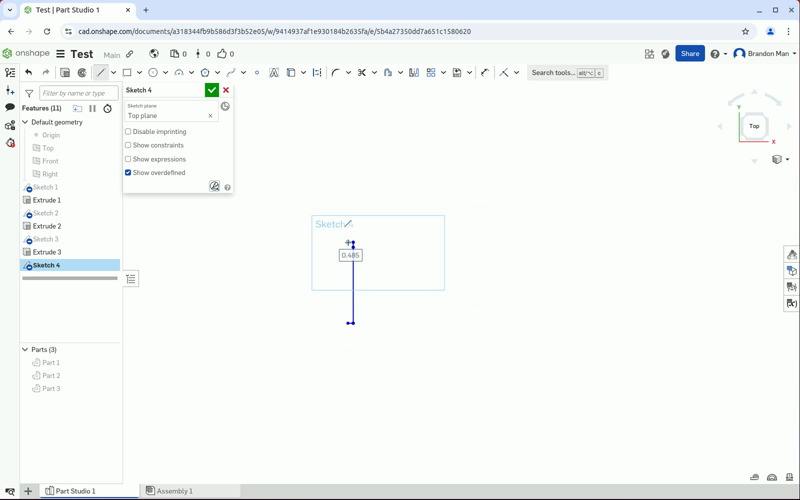
scroll(-6)
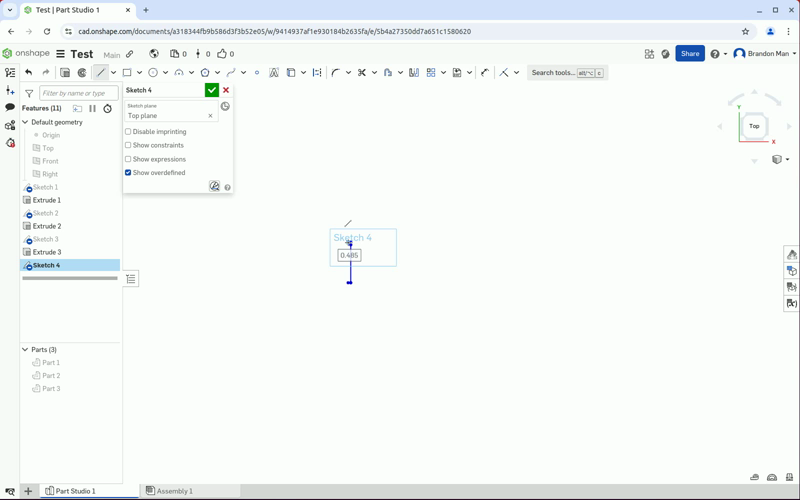
key_up(shift)
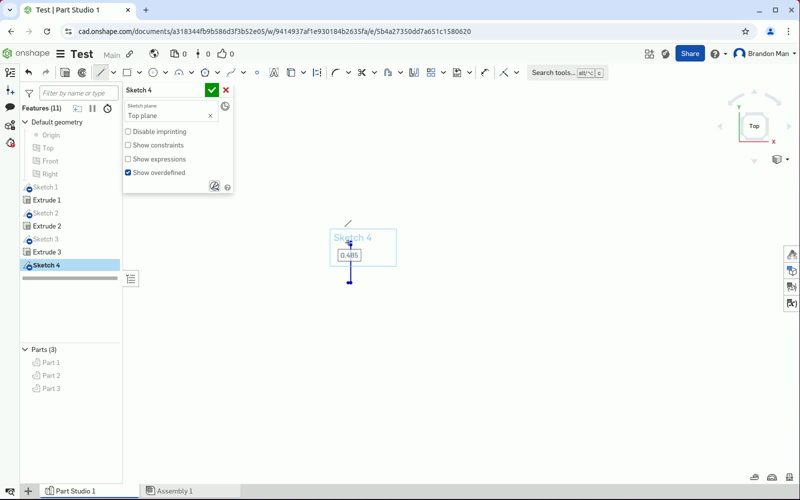
mouse_move(378, 242)
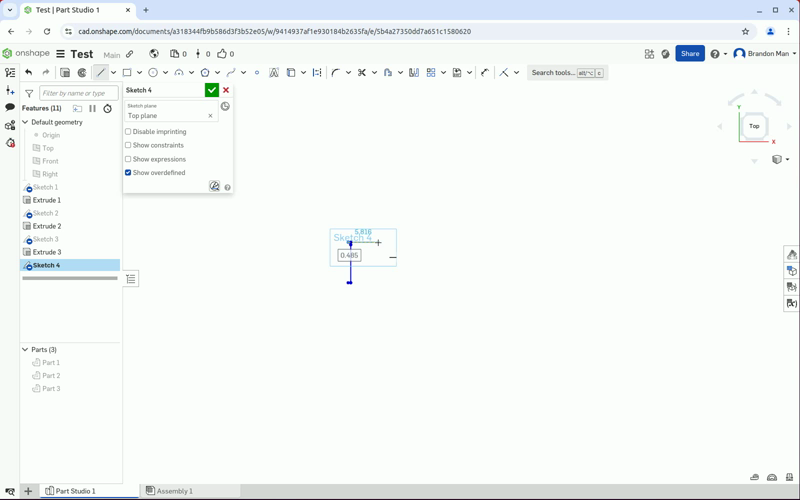
key_down(shift)
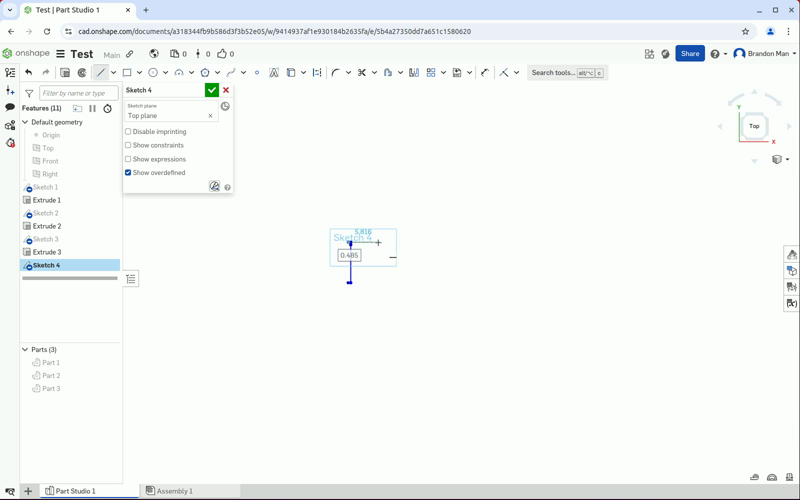
mouse_move(348, 282)
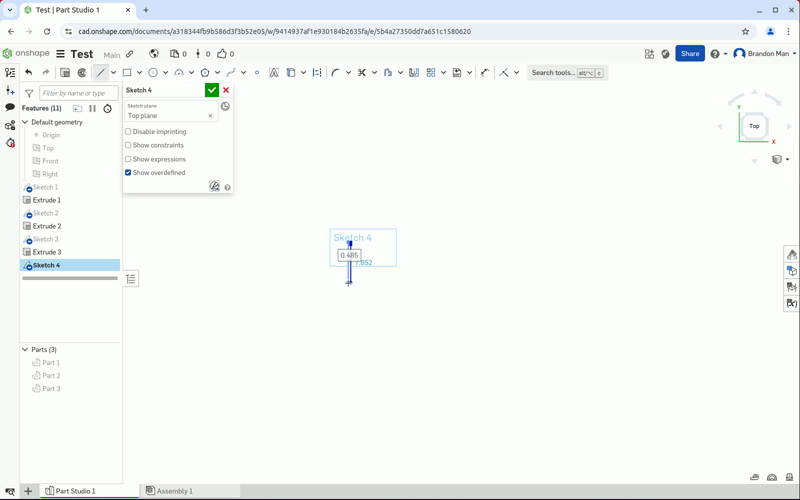
scroll(6)
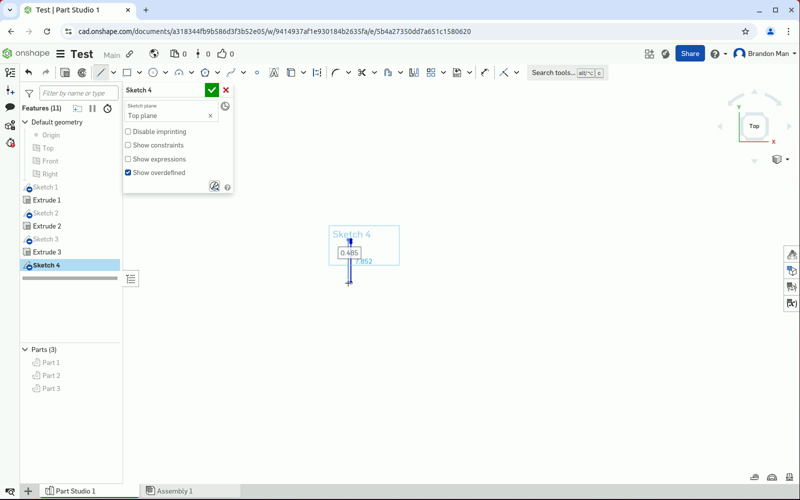
scroll(6)
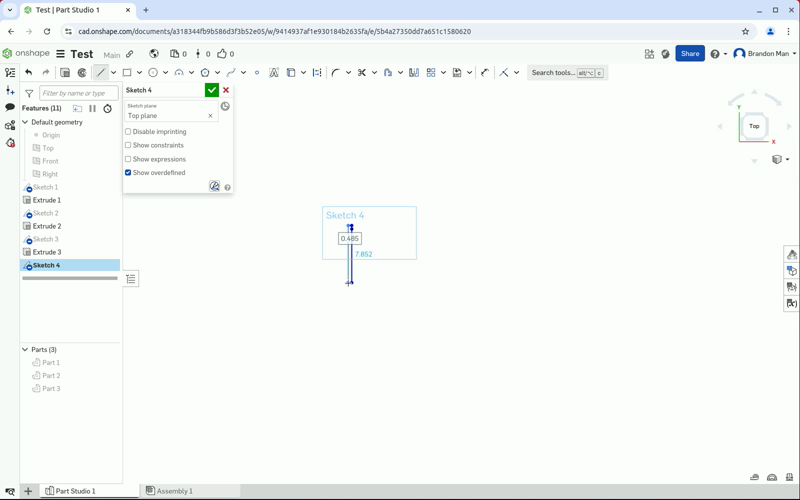
scroll(6)
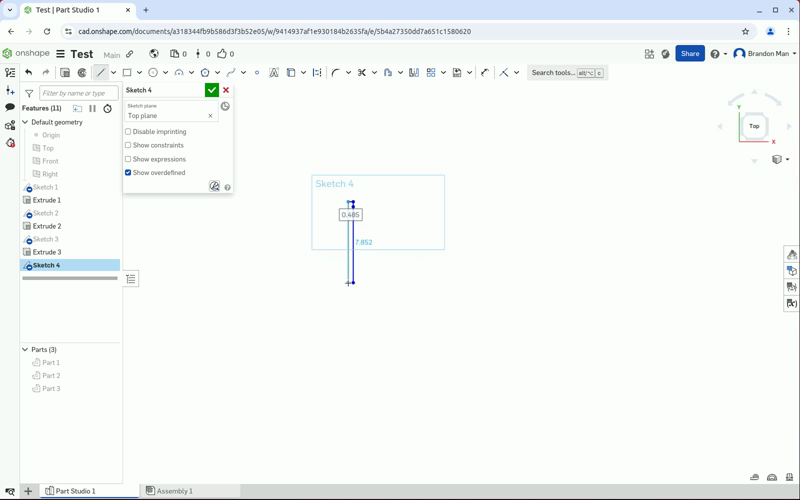
scroll(6)
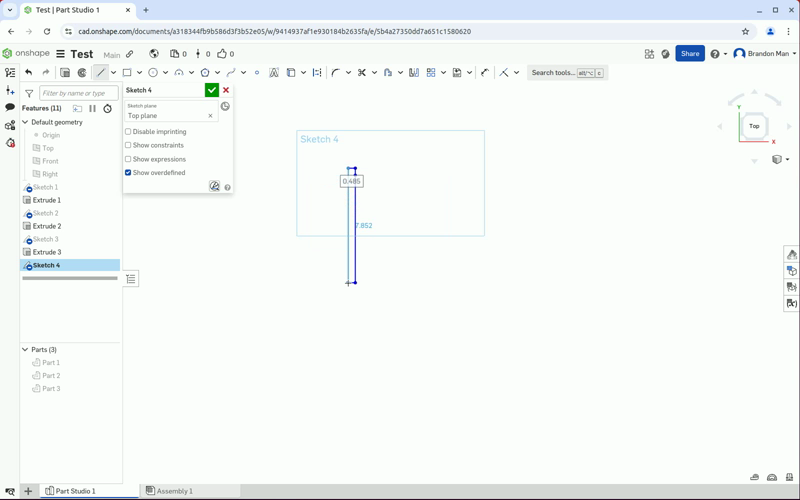
scroll(6)
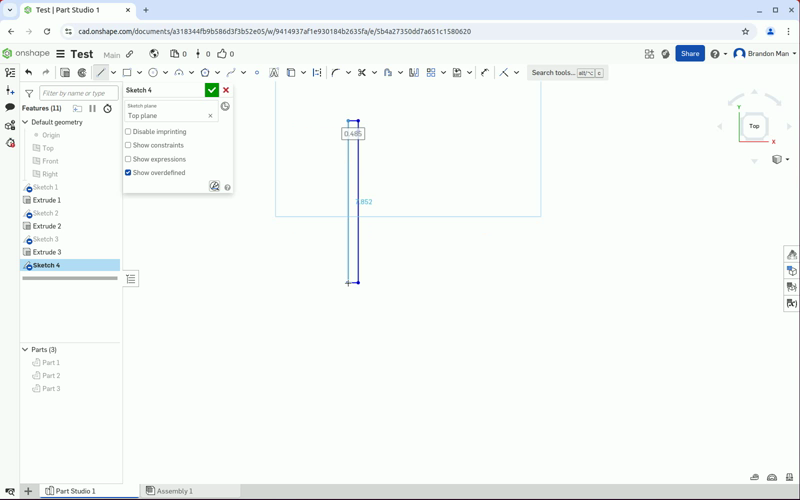
scroll(6)
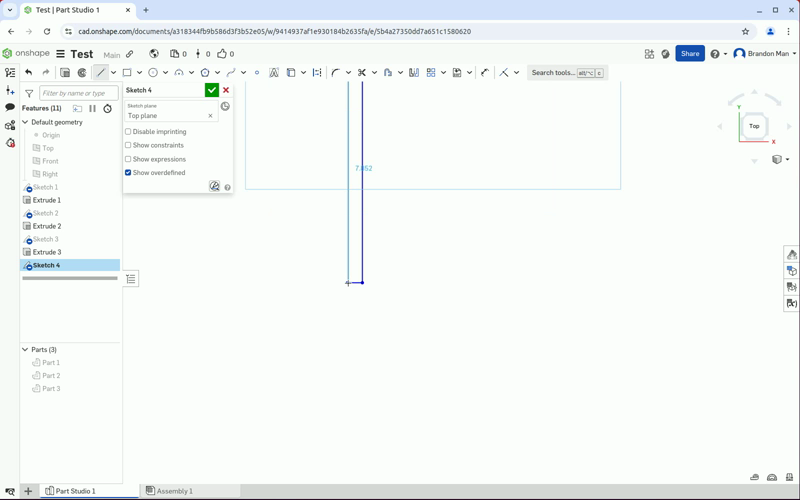
scroll(6)
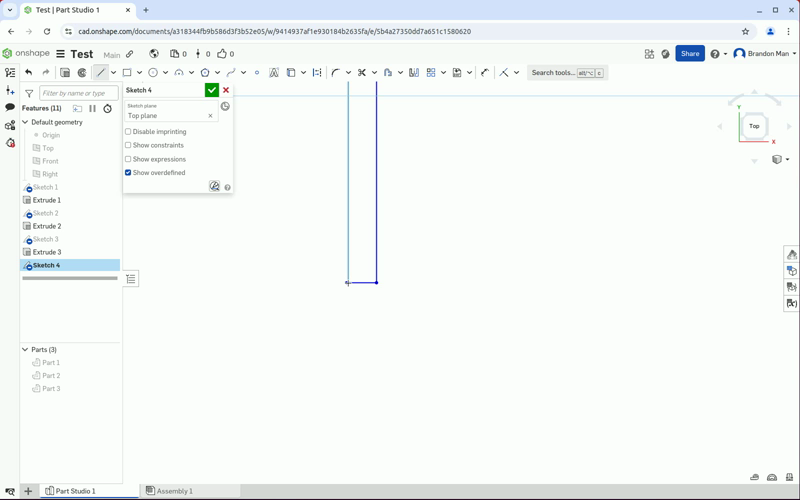
key_up(shift)
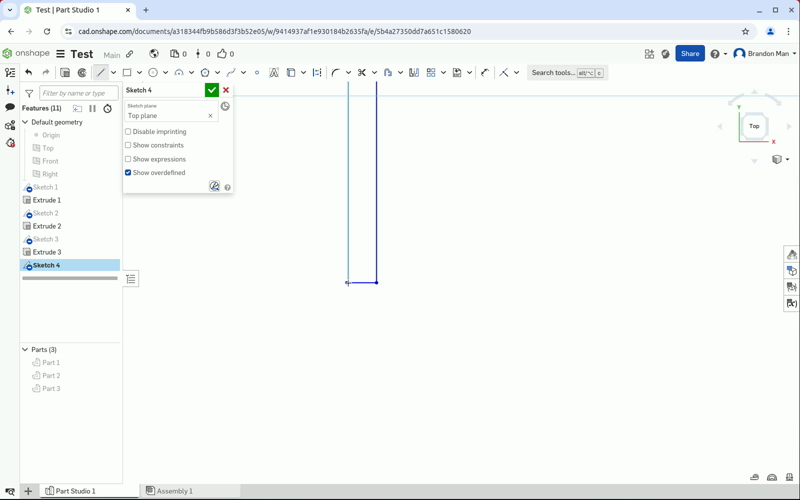
click(348, 282)
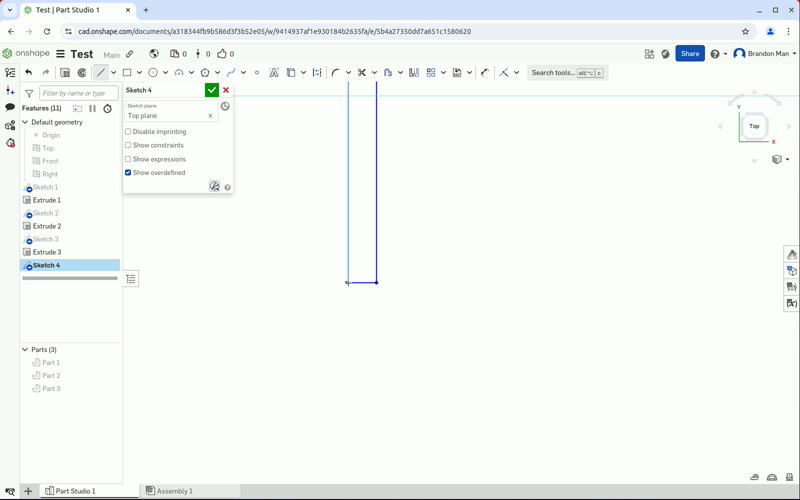
scroll(-6)
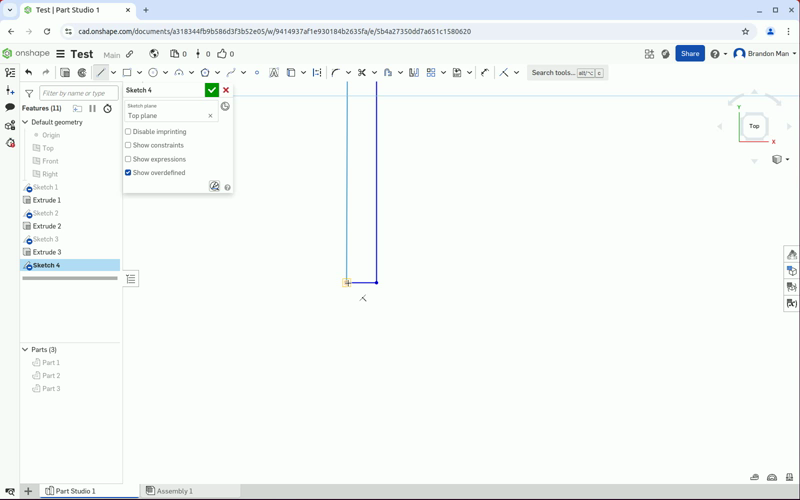
scroll(-6)
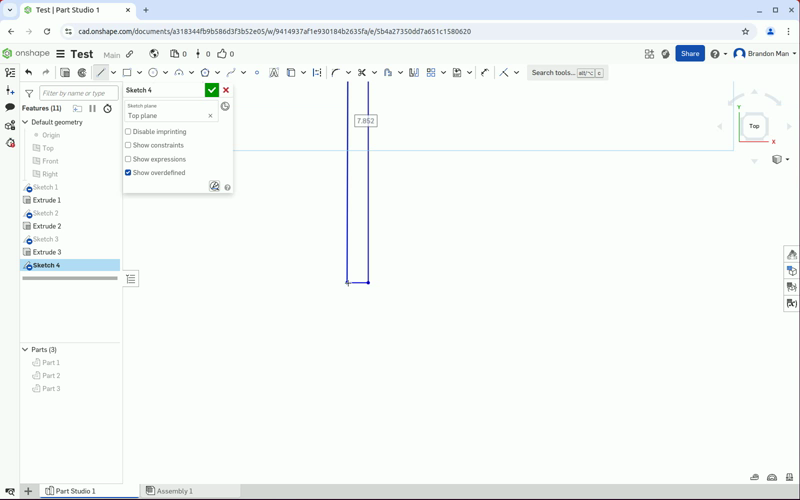
scroll(-6)
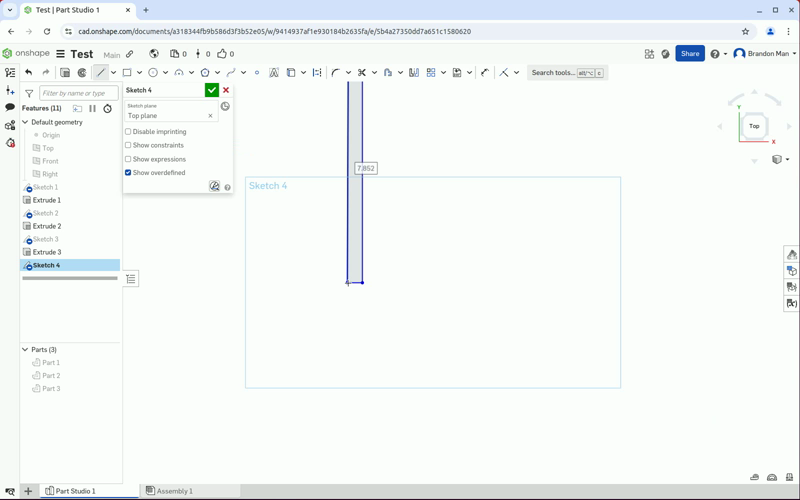
scroll(-6)
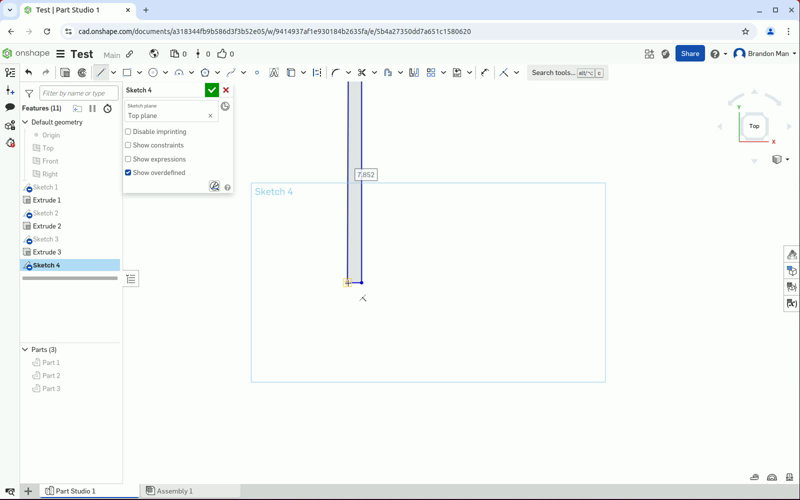
scroll(-6)
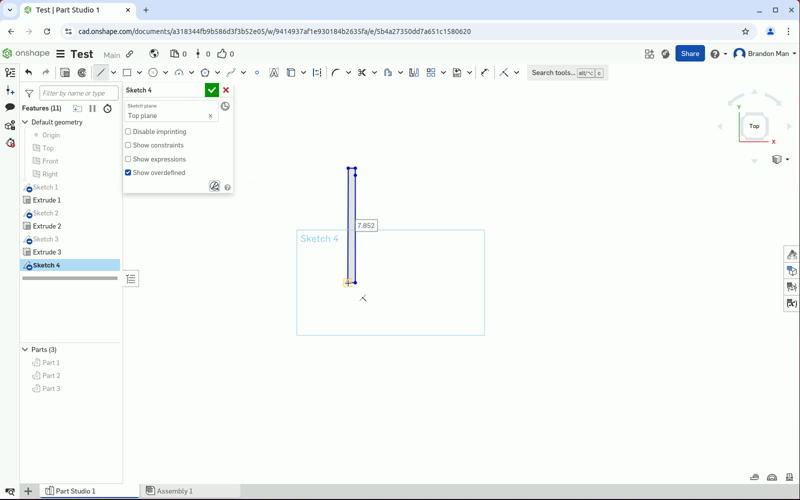
scroll(-6)
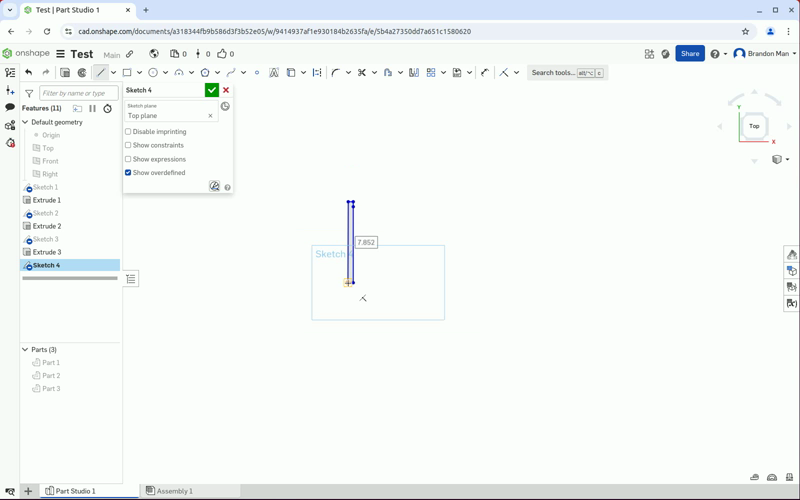
scroll(-6)
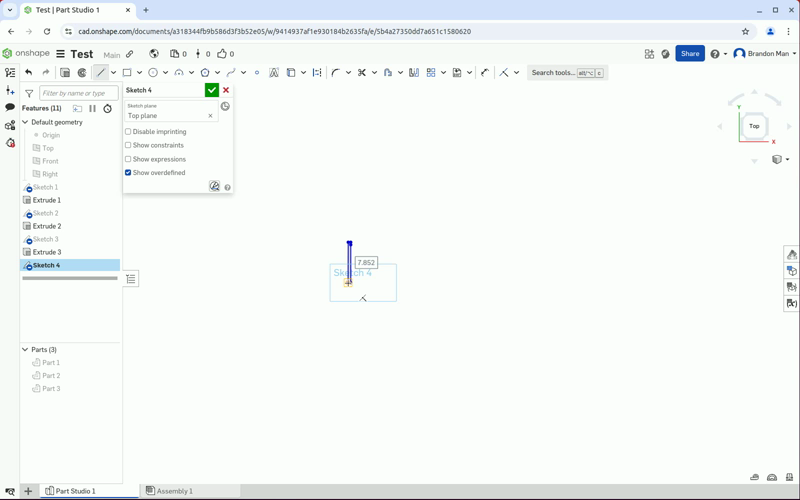
key(esc)
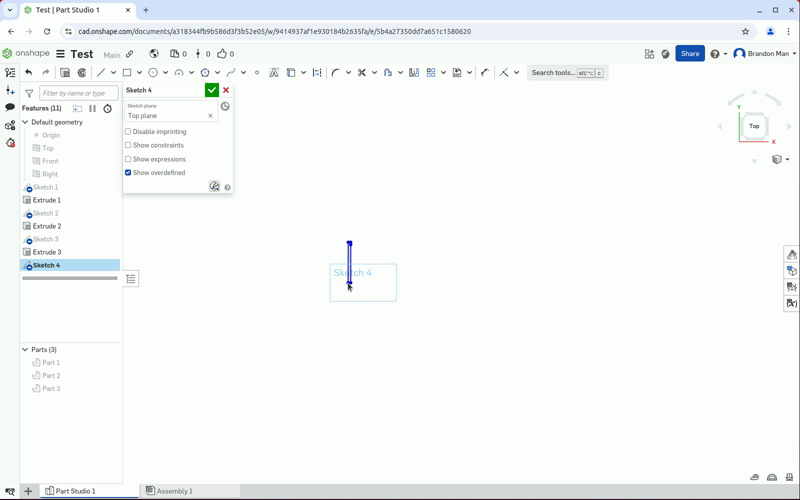
mouse_move(350, 281)
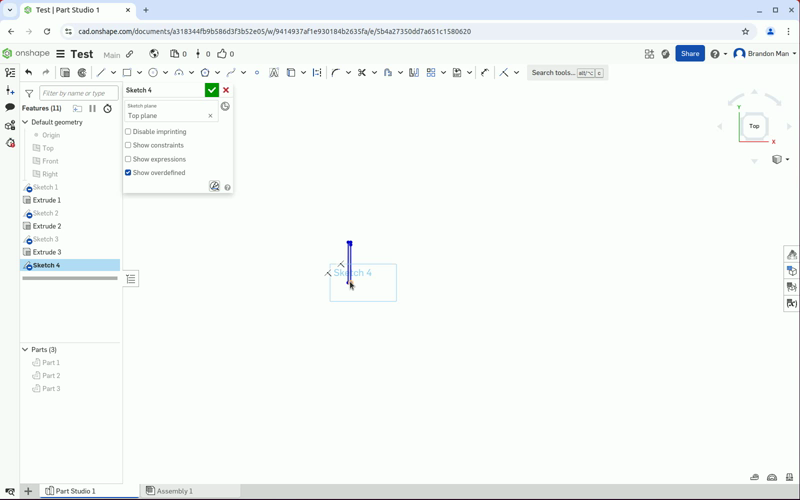
scroll(6)
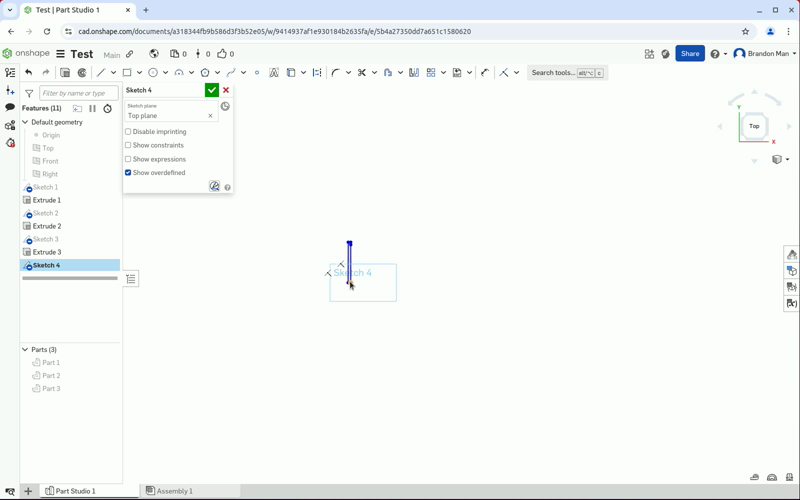
scroll(6)
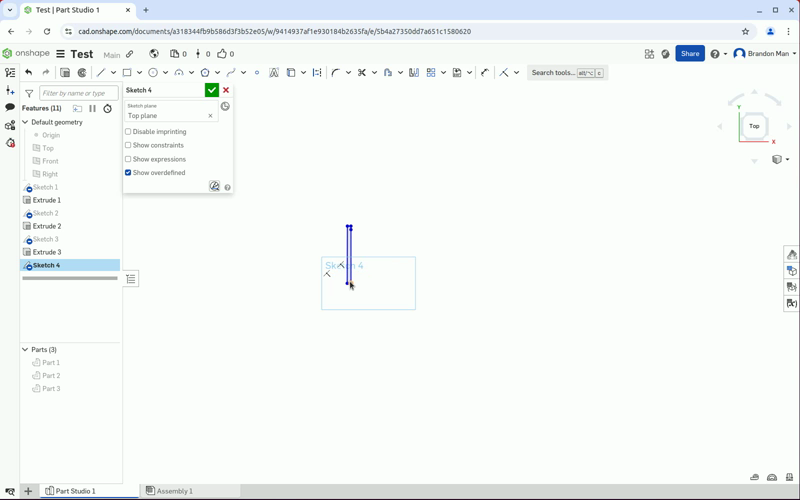
scroll(6)
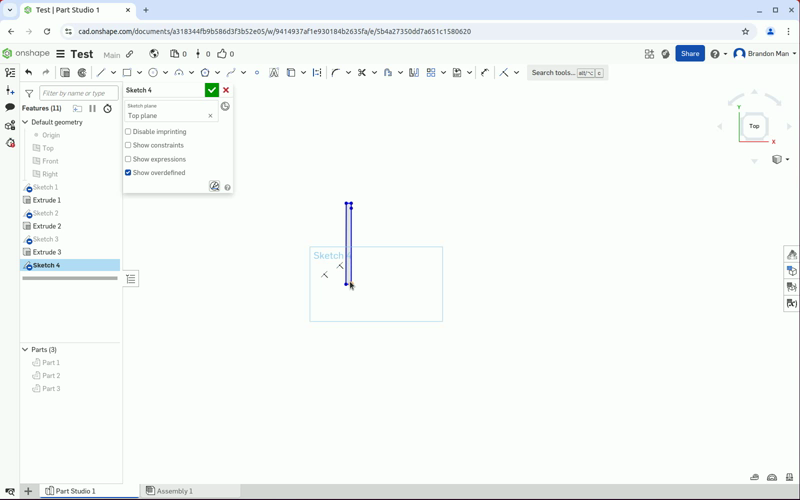
scroll(6)
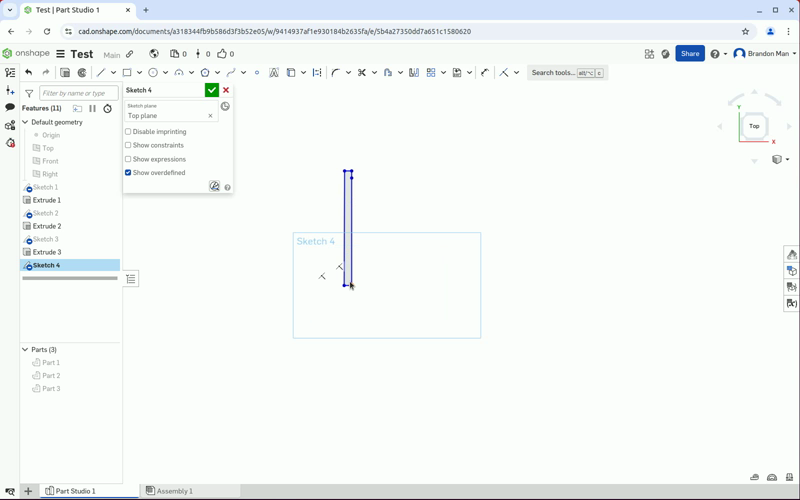
scroll(6)
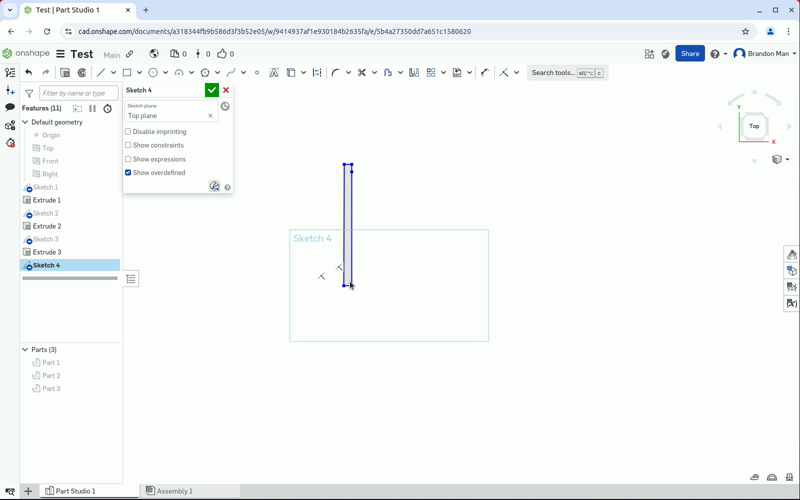
scroll(6)
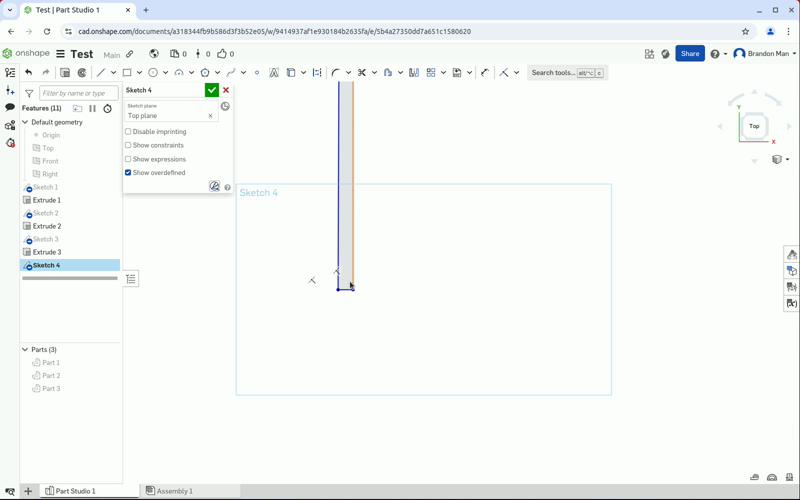
scroll(6)
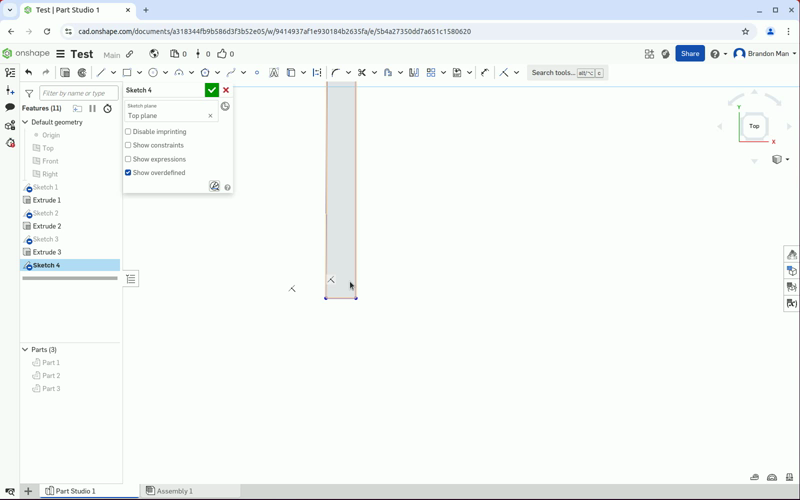
click(350, 281)
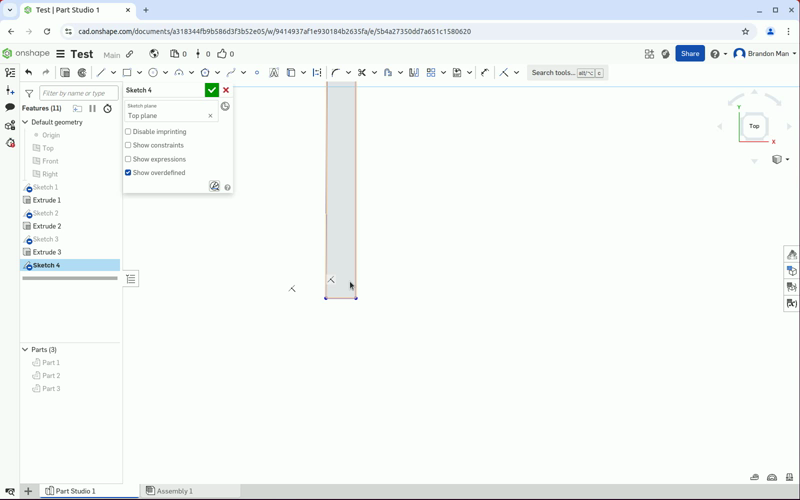
scroll(-6)
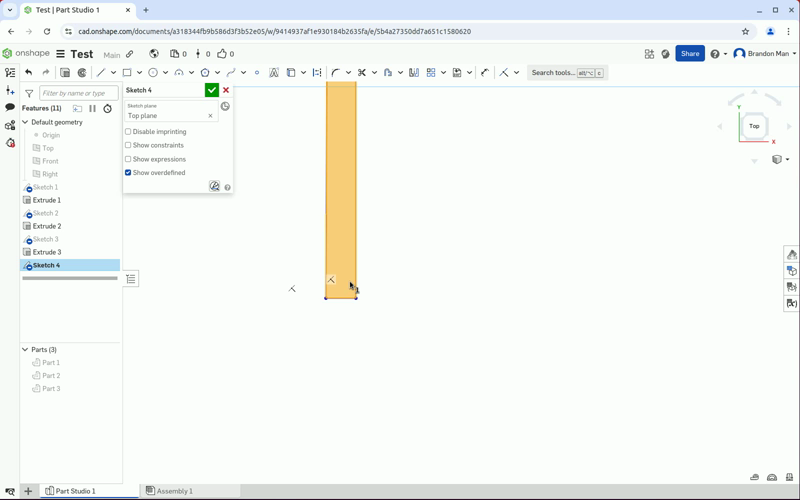
scroll(-6)
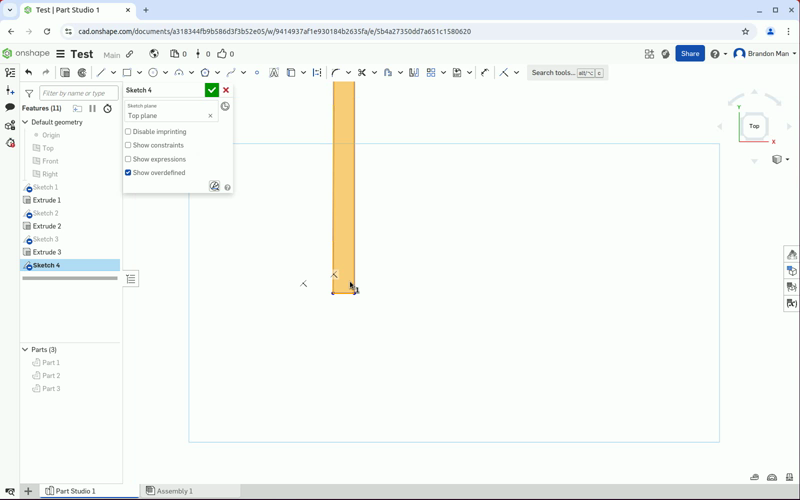
scroll(-6)
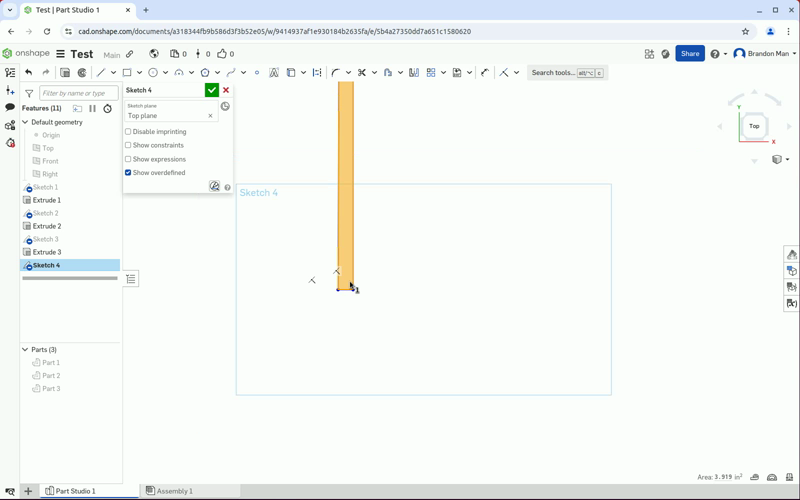
scroll(-6)
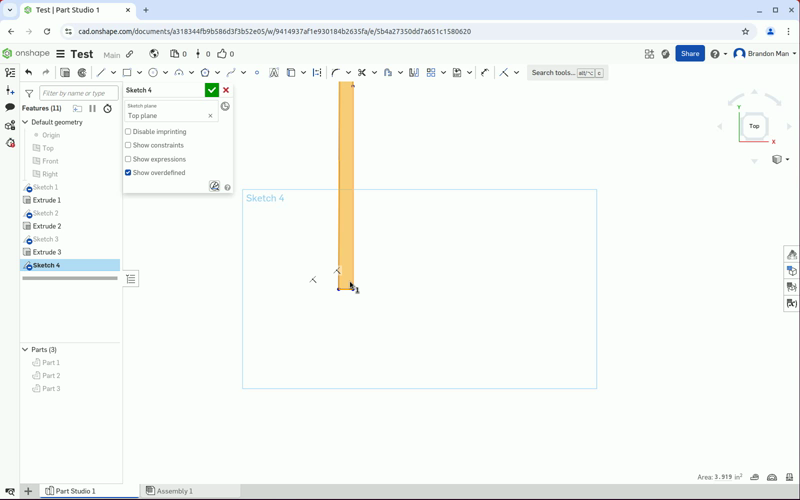
scroll(-6)
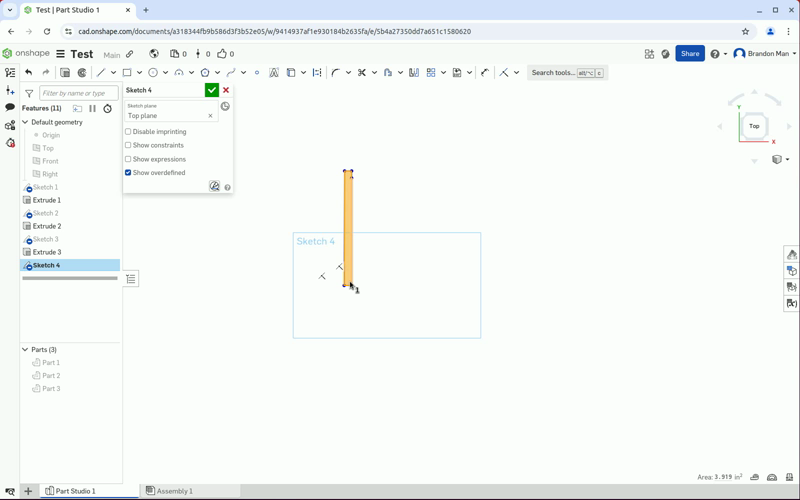
scroll(-6)
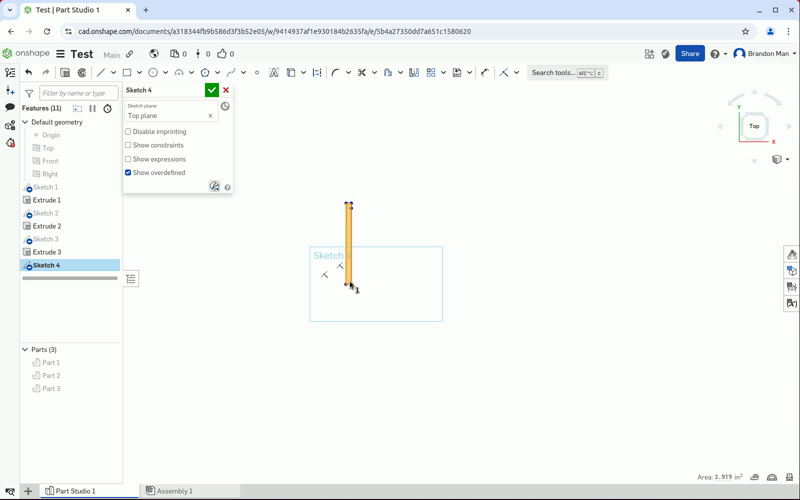
scroll(-6)
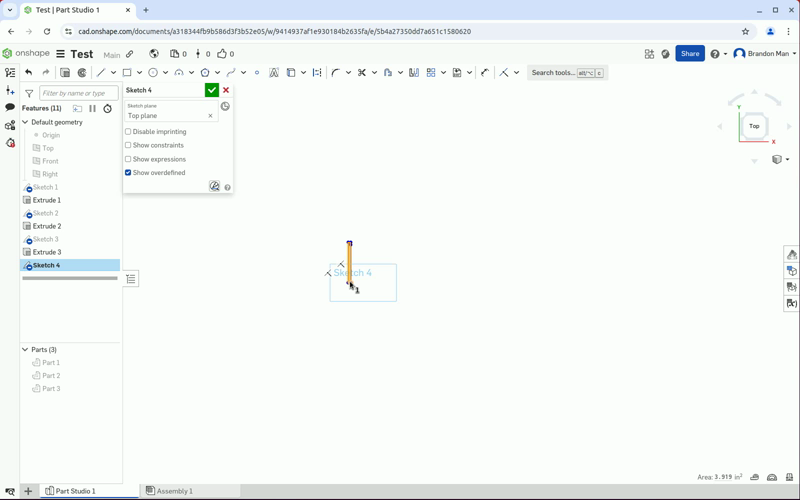
mouse_move(73, 352)
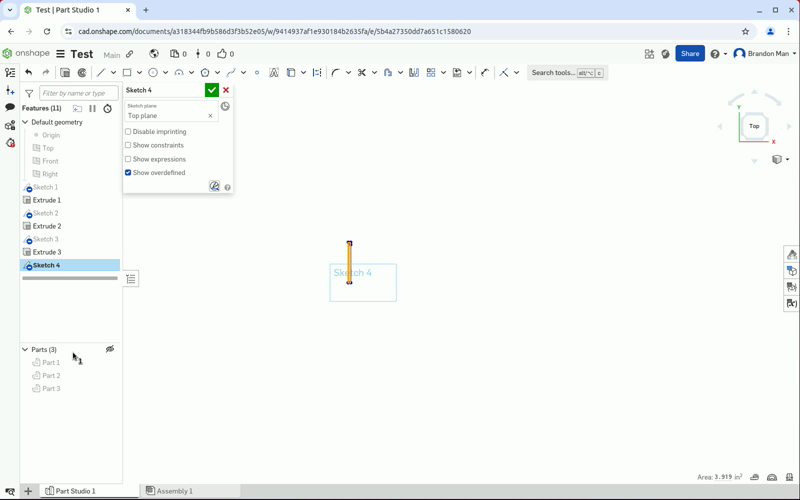
key(shift+y)
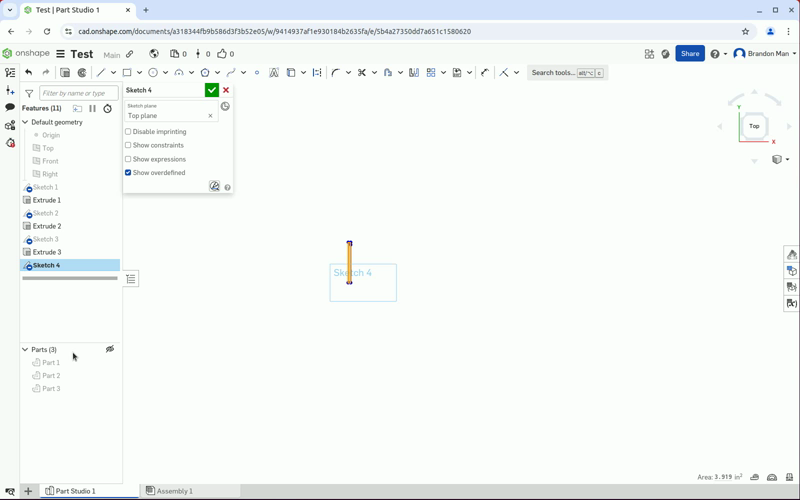
key(shift+e)
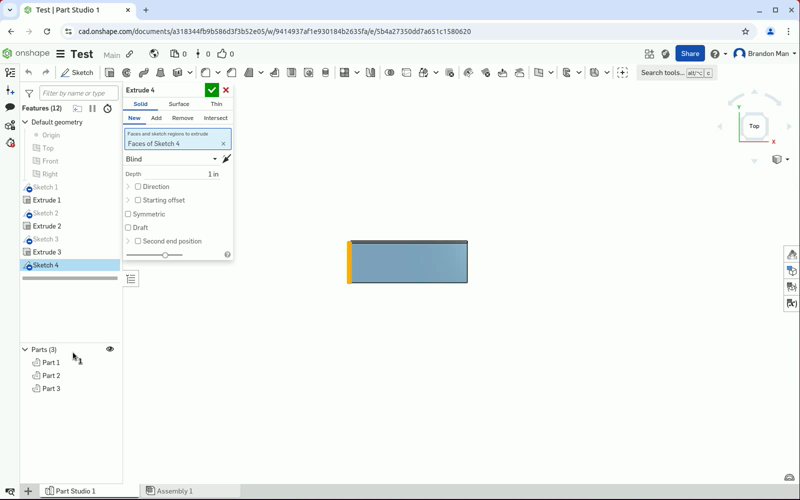
mouse_move(143, 106)
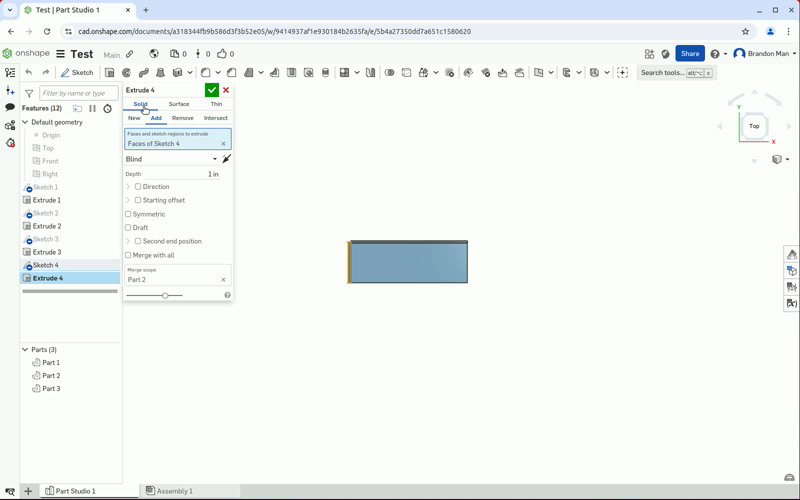
click(143, 106)
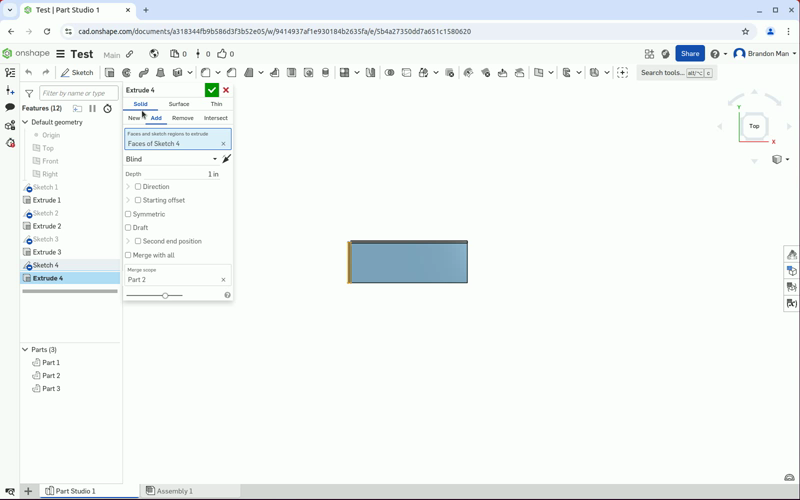
mouse_move(137, 120)
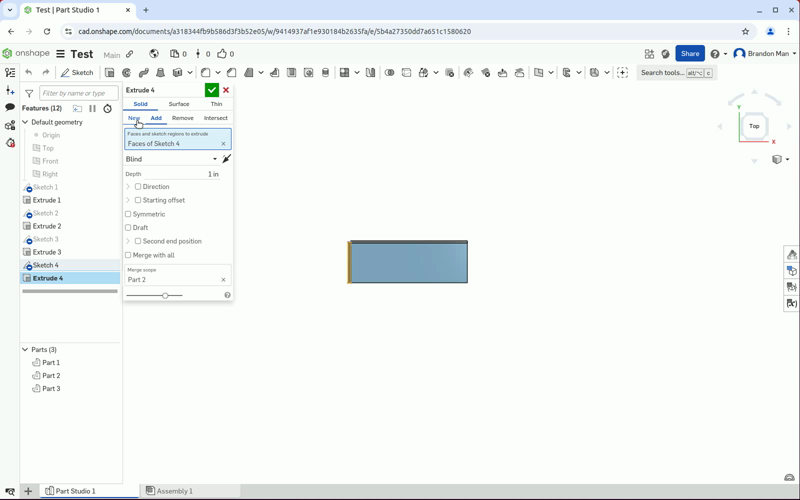
click(137, 120)
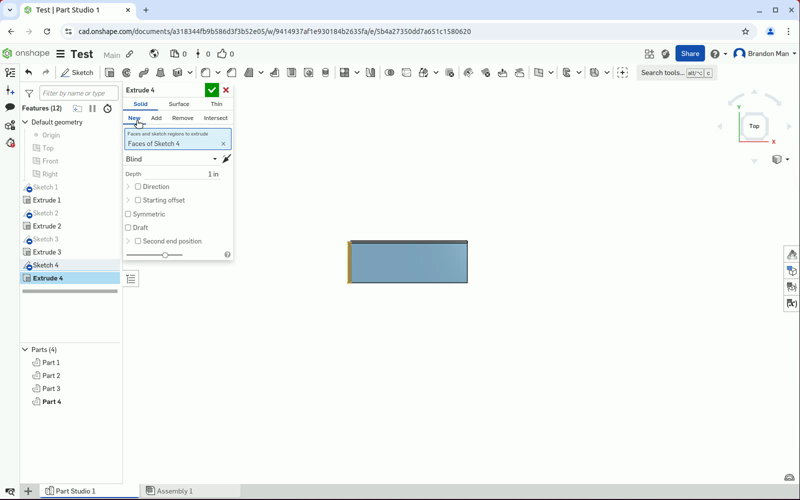
key(tab, 4)
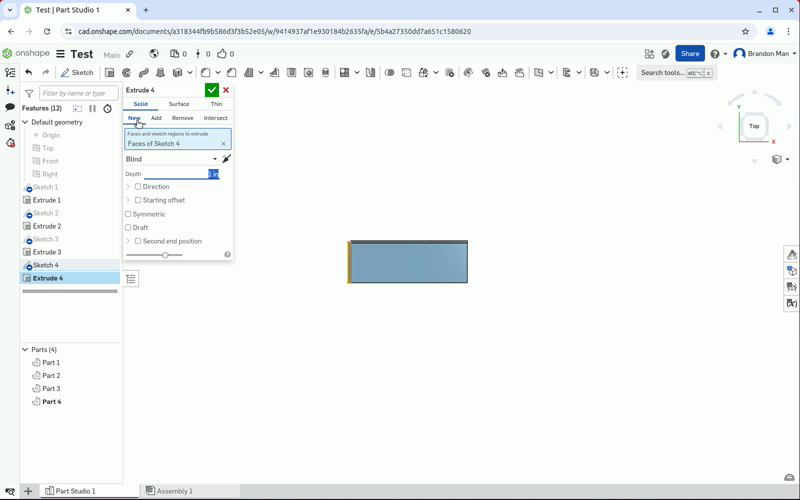
text(7.703)
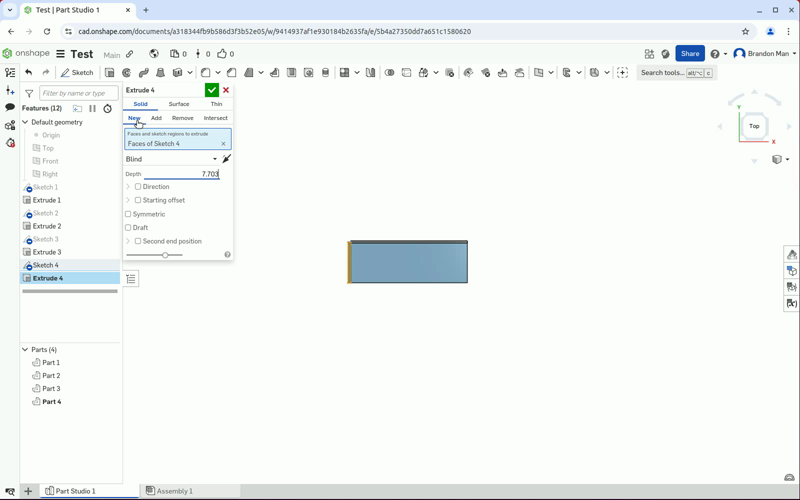
key(enter)
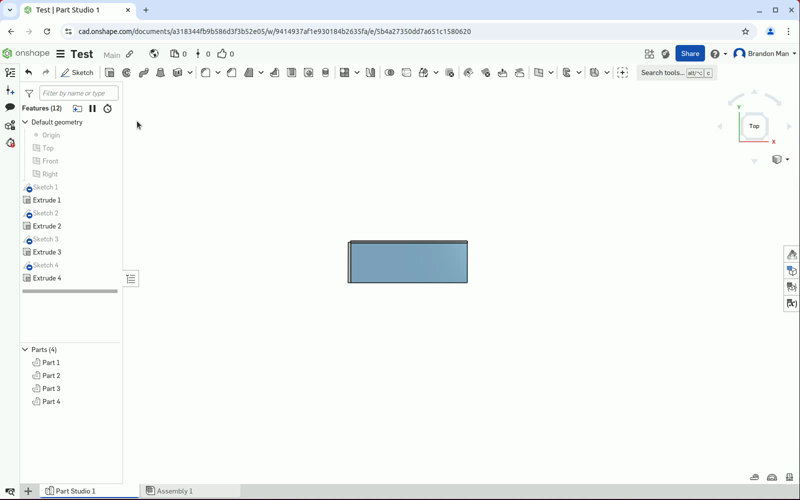
key(shift+h)
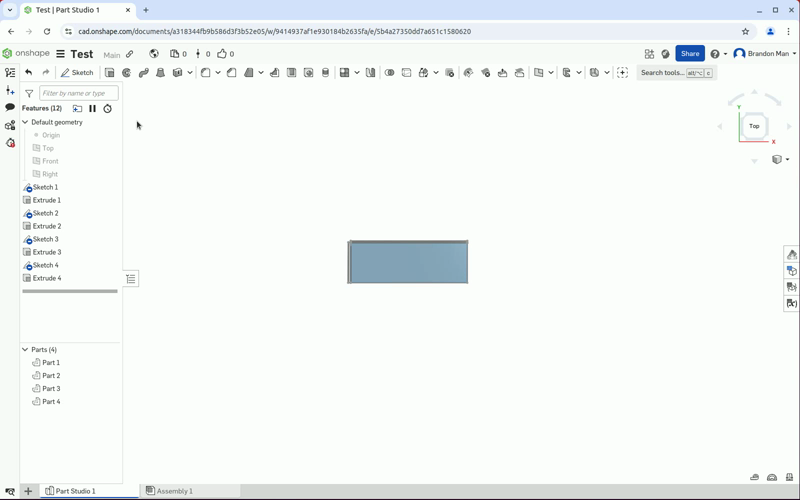
key(shift+h)
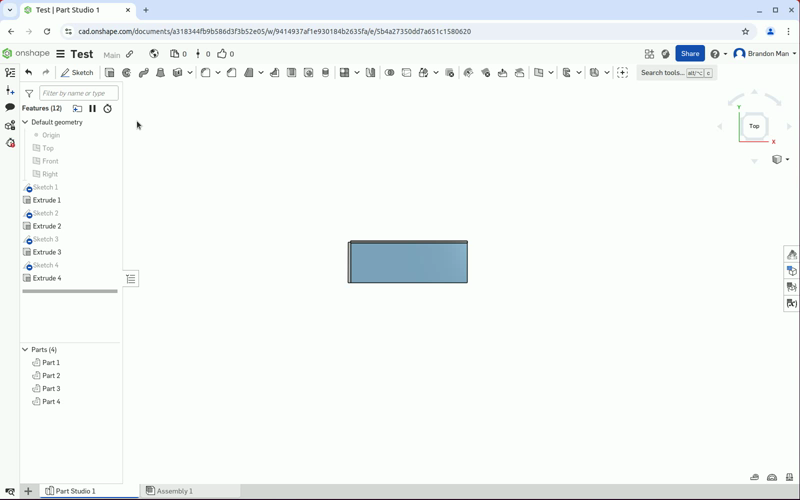
mouse_move(73, 189)
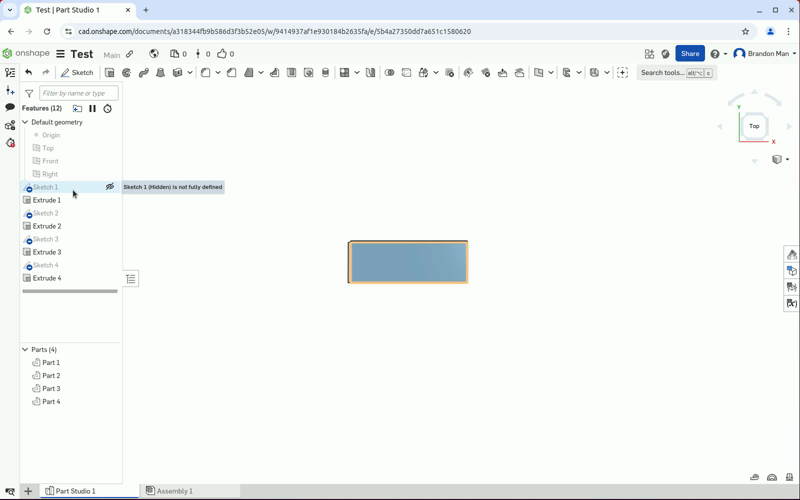
click(73, 189)
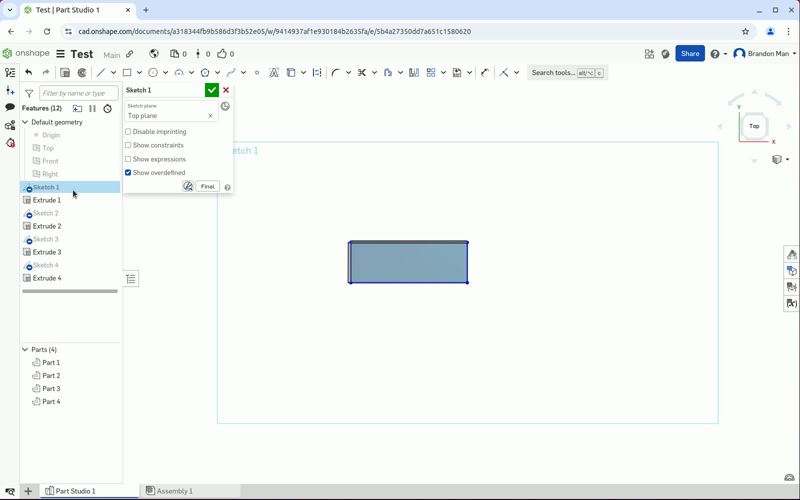
mouse_move(229, 92)
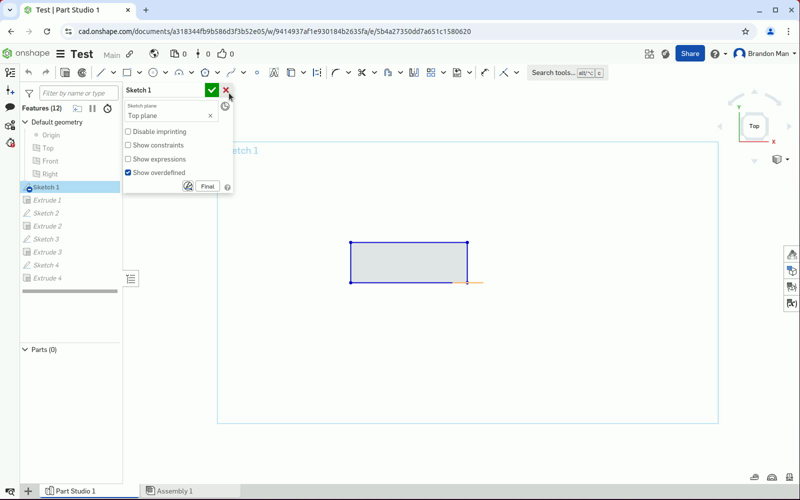
click(229, 92)
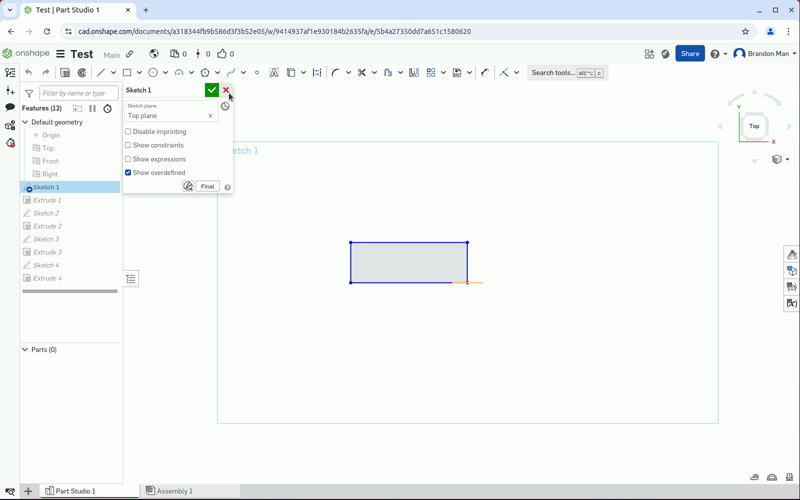
key(shift+s)
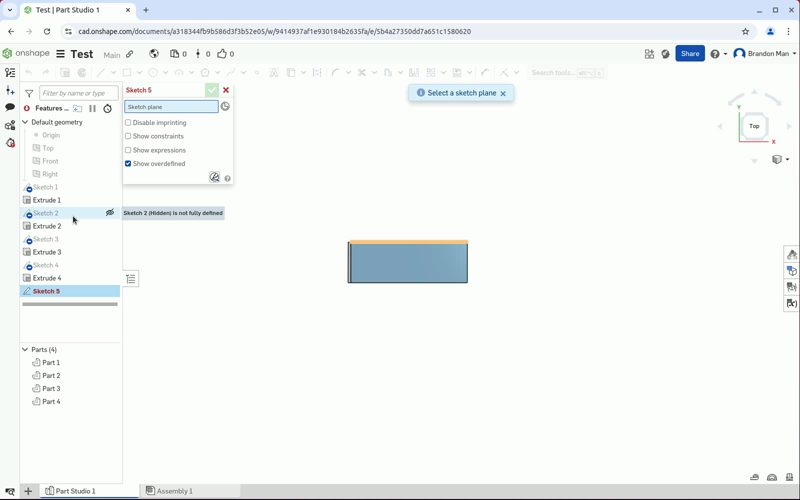
scroll(3)
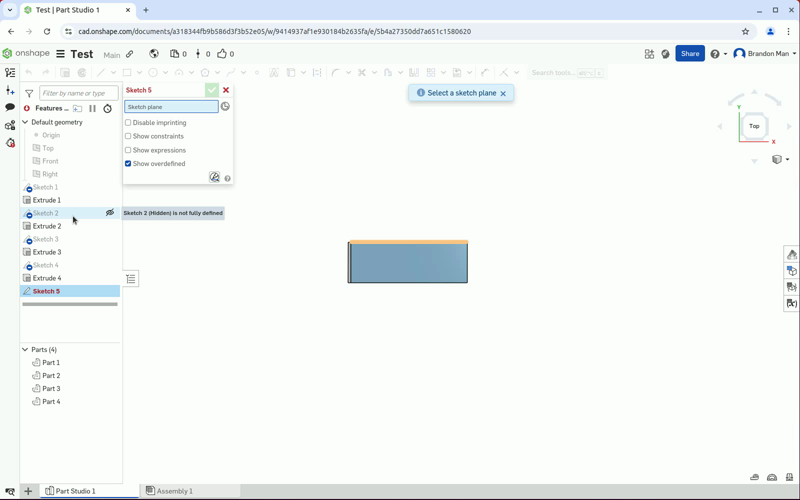
mouse_move(73, 150)
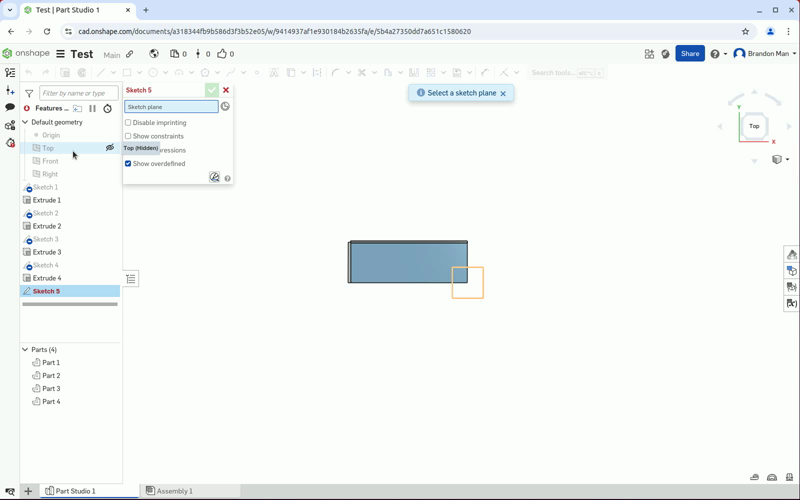
click(73, 150)
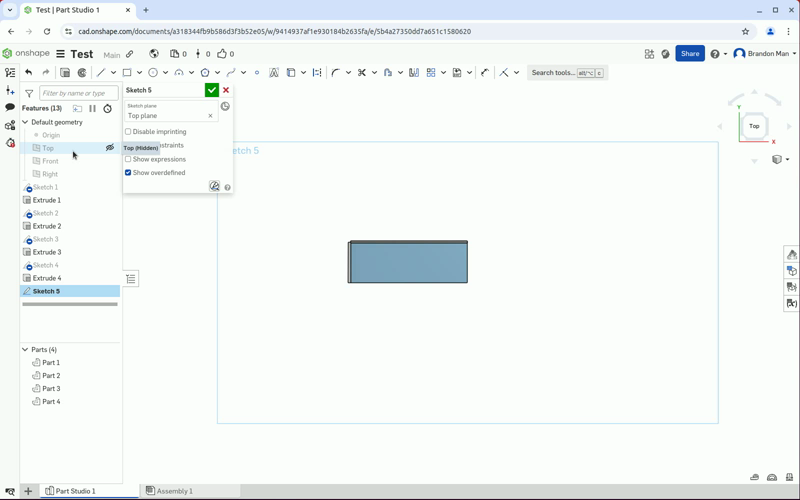
mouse_move(73, 352)
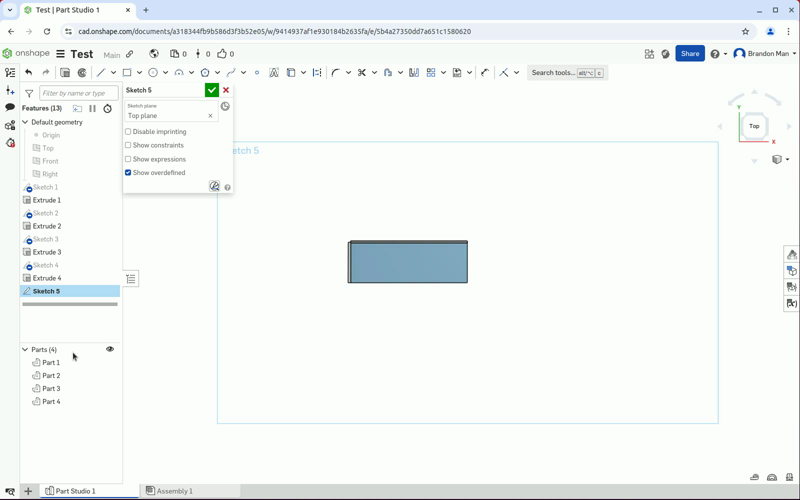
key(y)
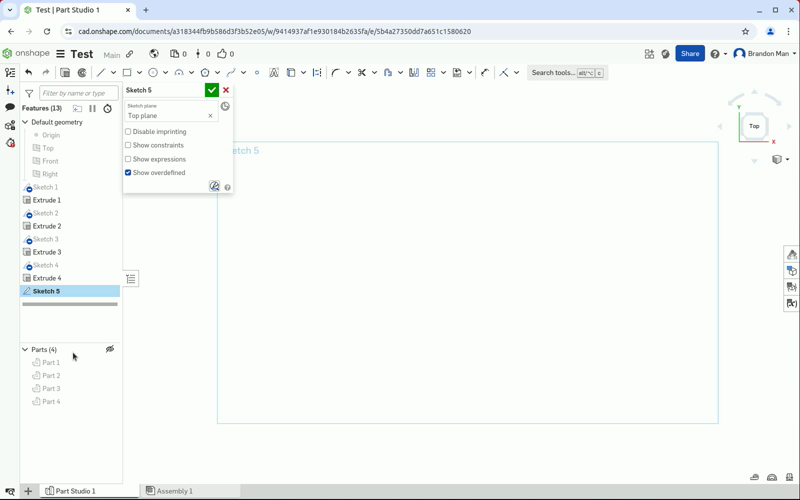
key(l)
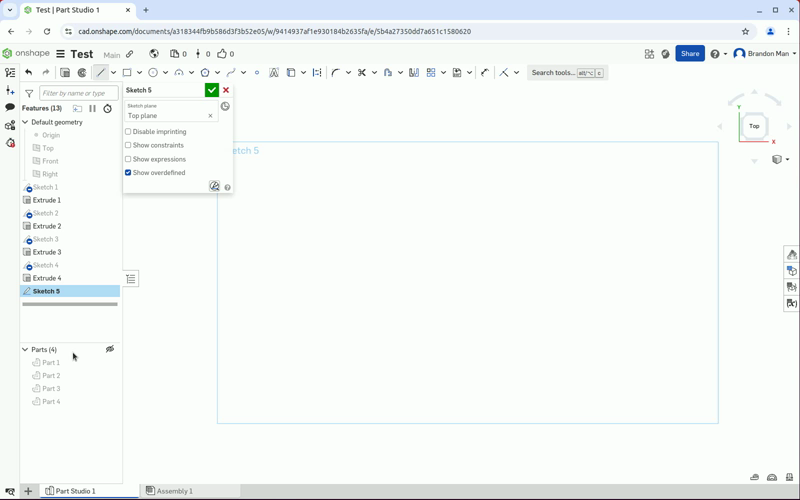
key_down(shift)
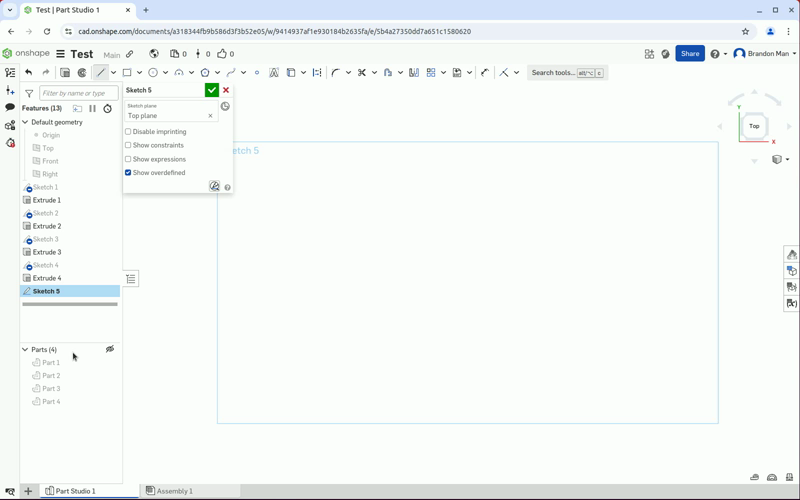
mouse_move(348, 282)
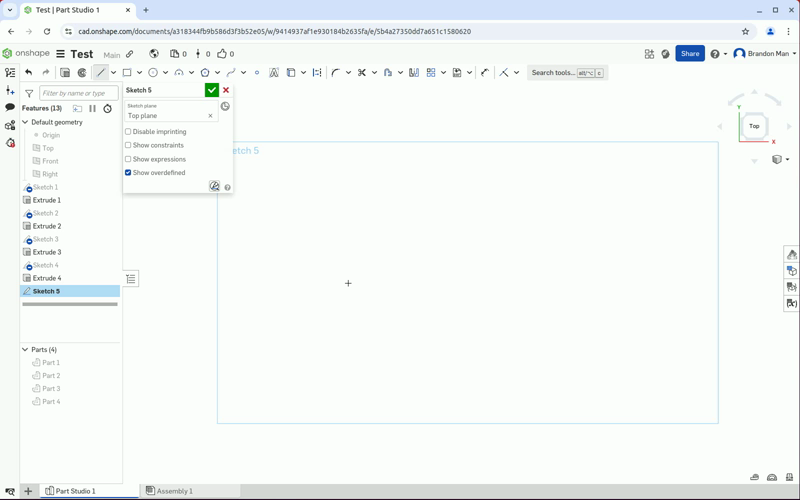
click(348, 282)
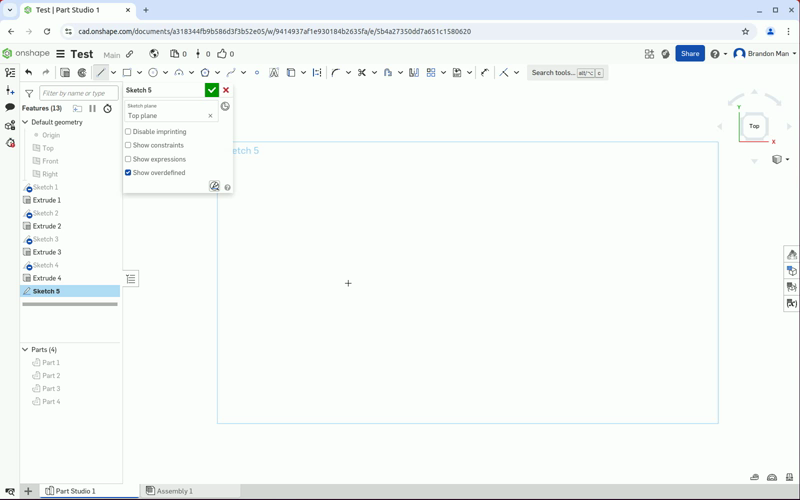
key_up(shift)
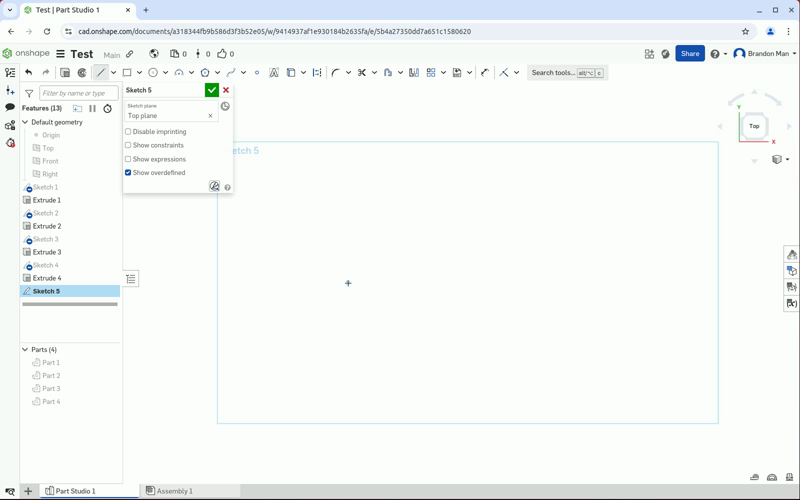
key_down(shift)
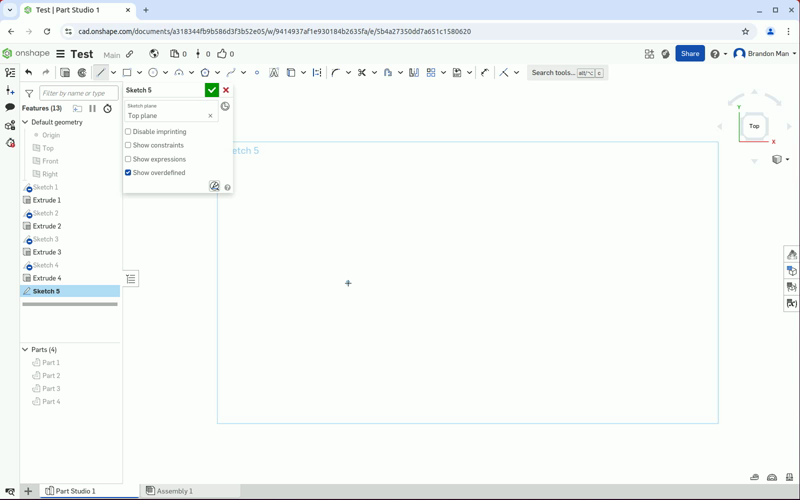
mouse_move(378, 282)
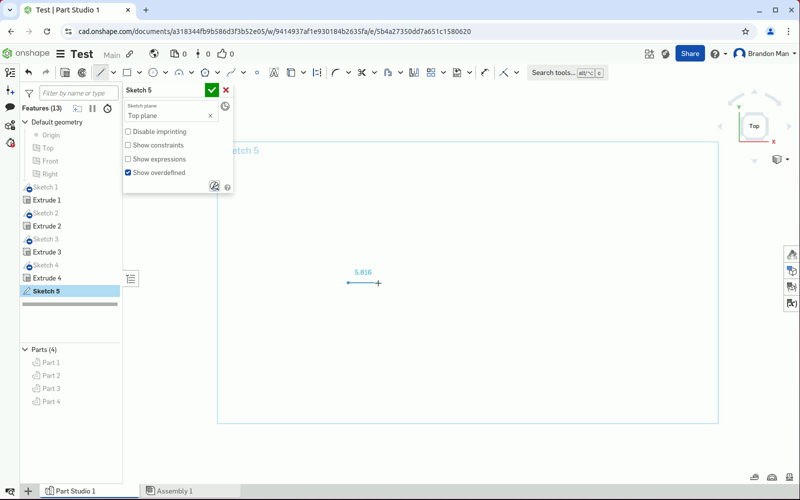
mouse_move(350, 282)
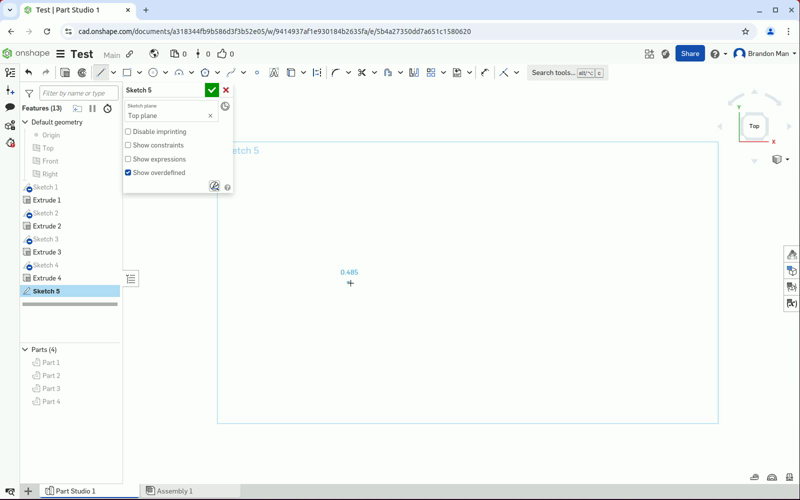
scroll(6)
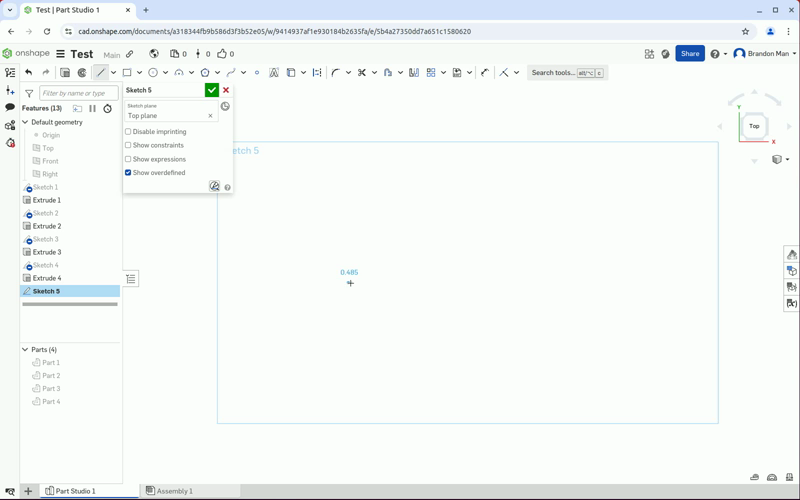
scroll(6)
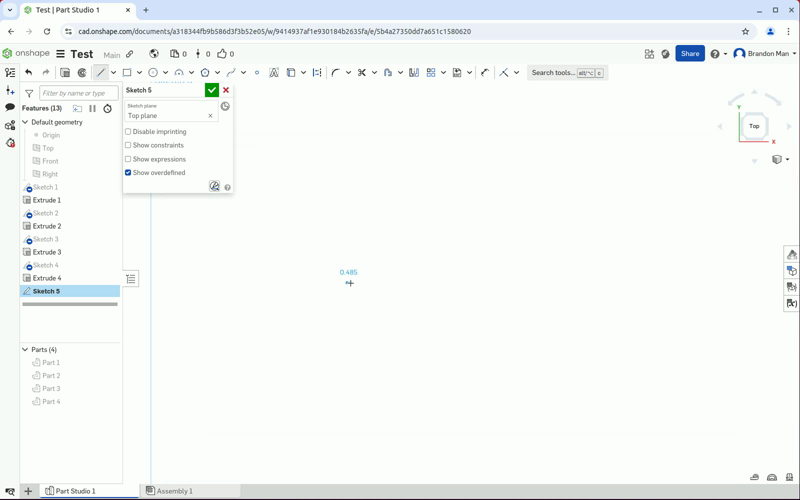
scroll(6)
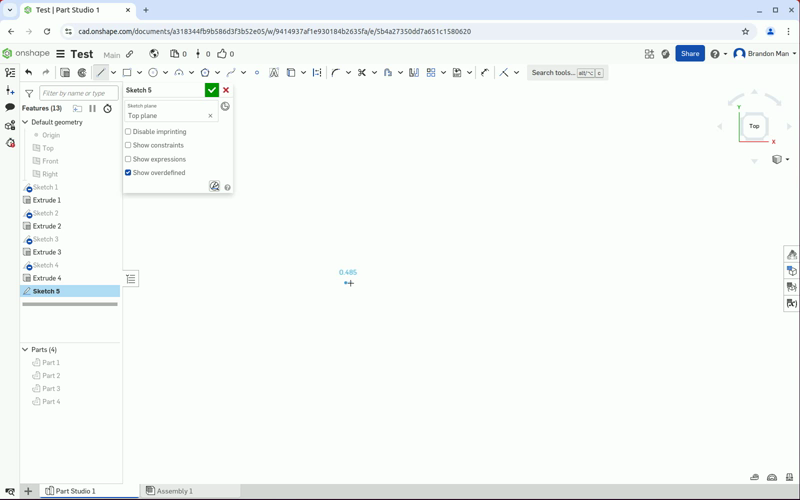
scroll(6)
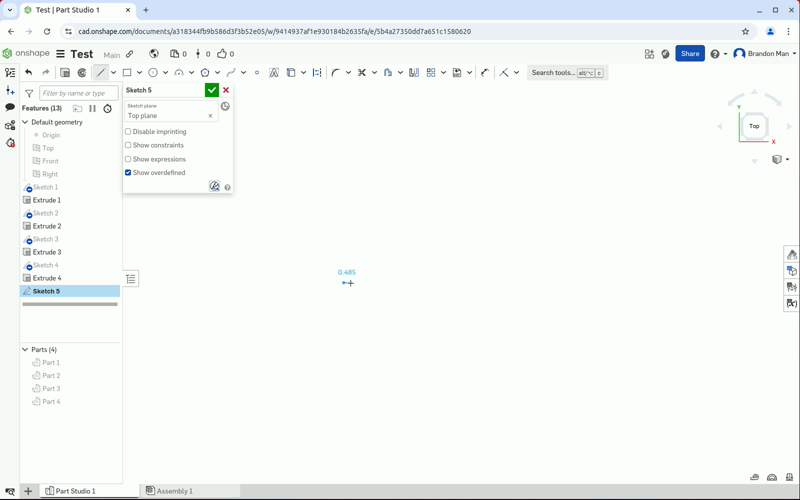
scroll(6)
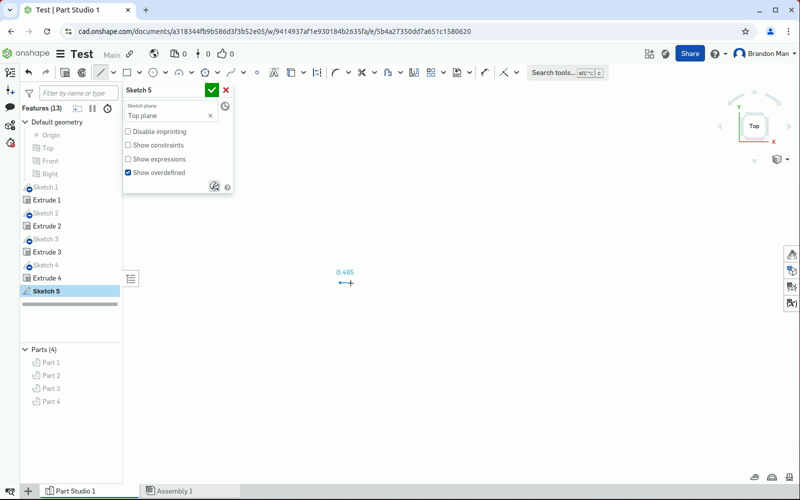
scroll(6)
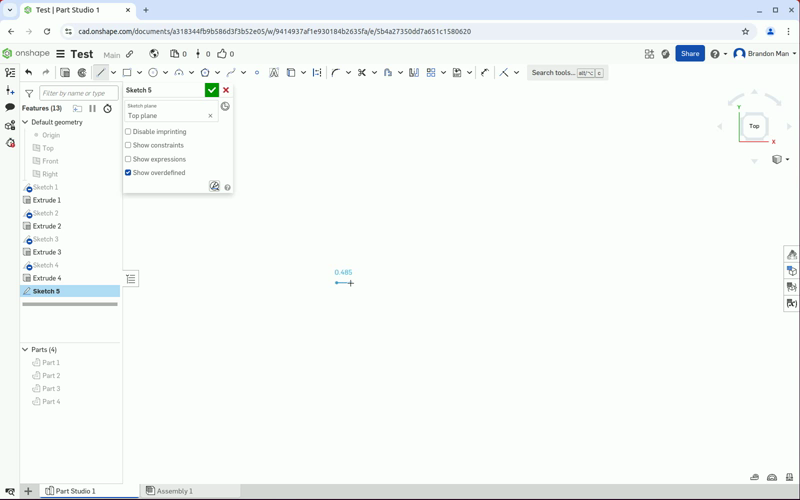
scroll(6)
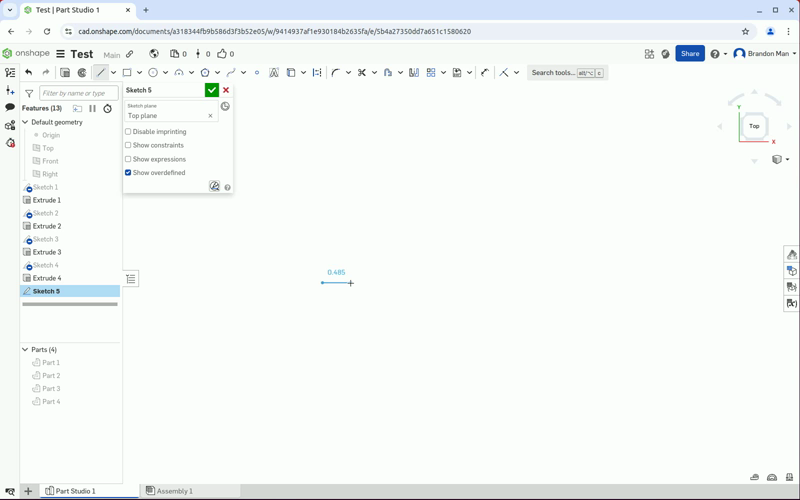
click(350, 282)
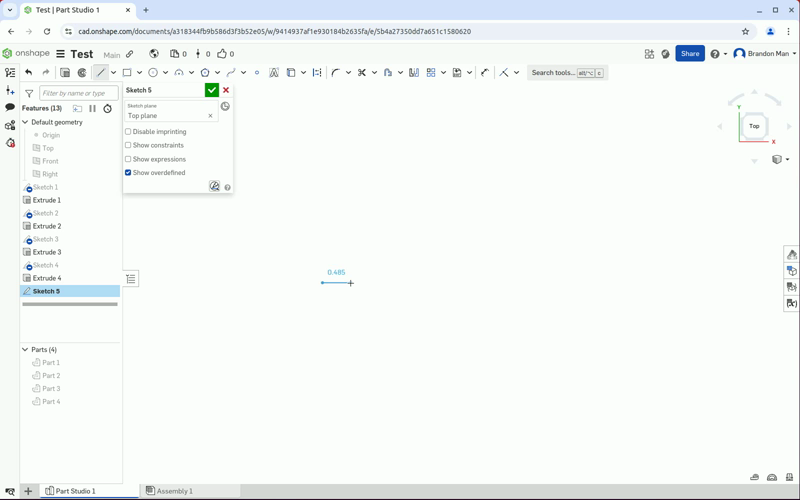
scroll(-6)
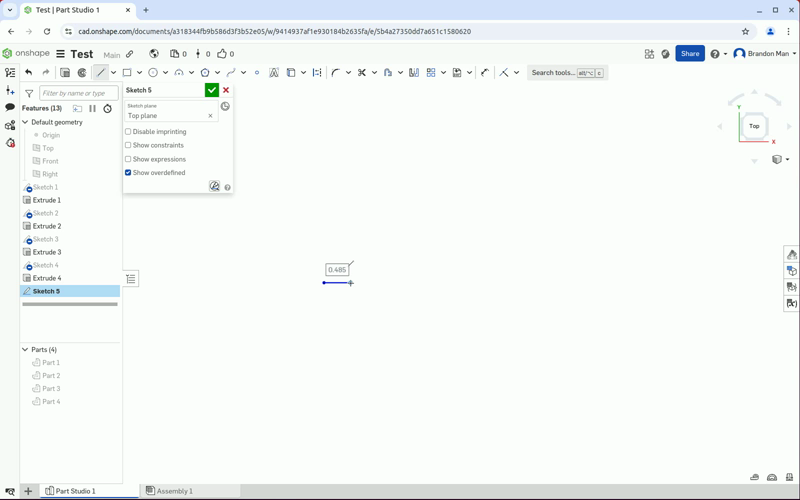
scroll(-6)
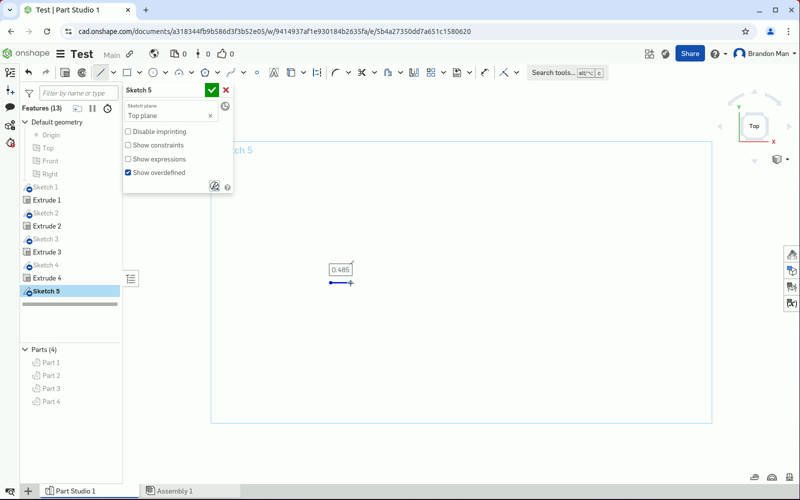
scroll(-6)
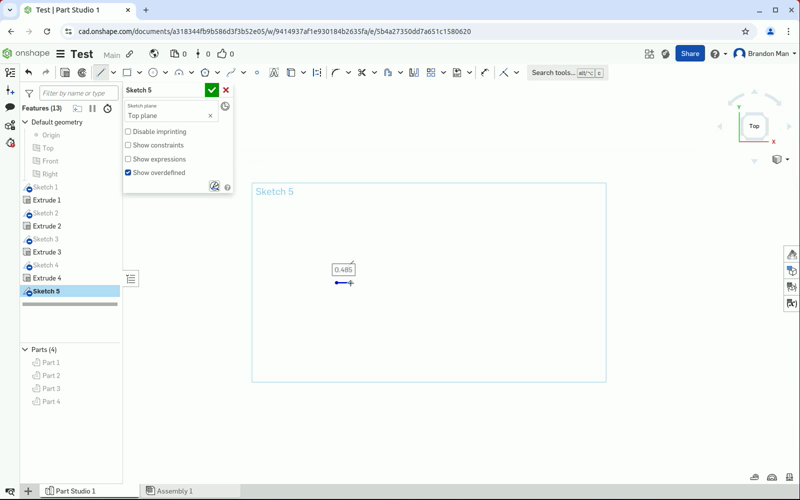
scroll(-6)
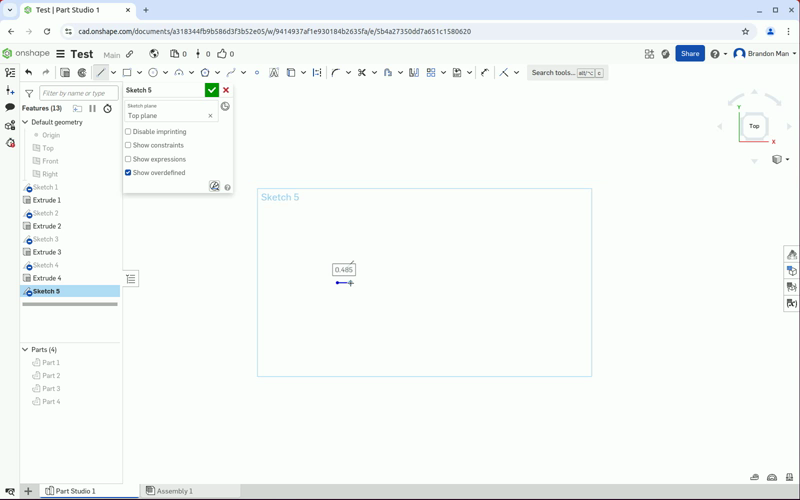
scroll(-6)
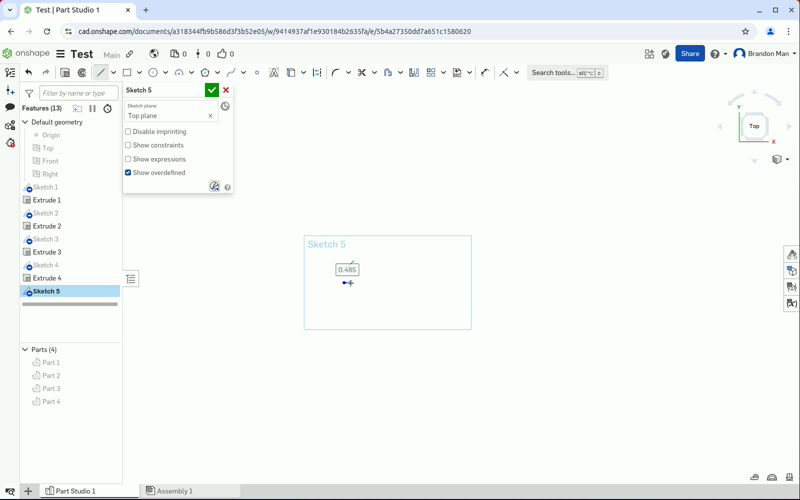
scroll(-6)
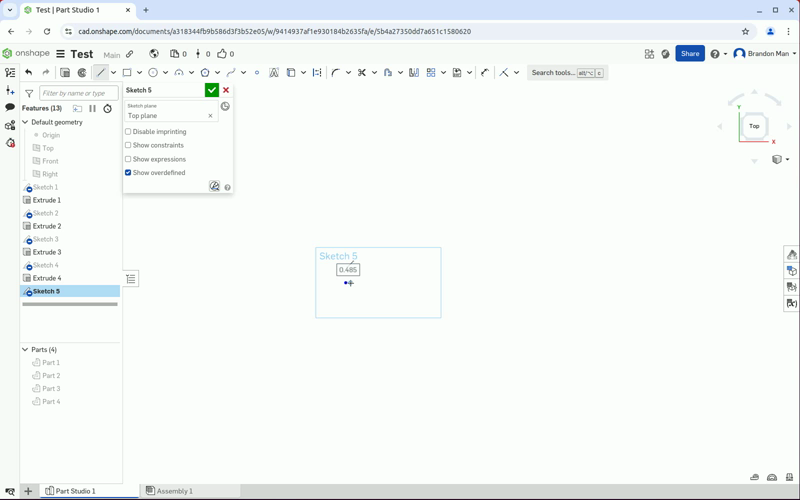
scroll(-6)
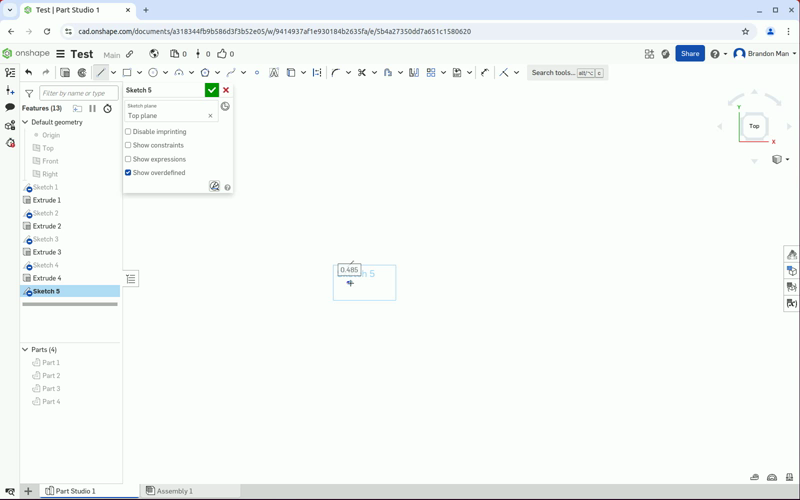
key_up(shift)
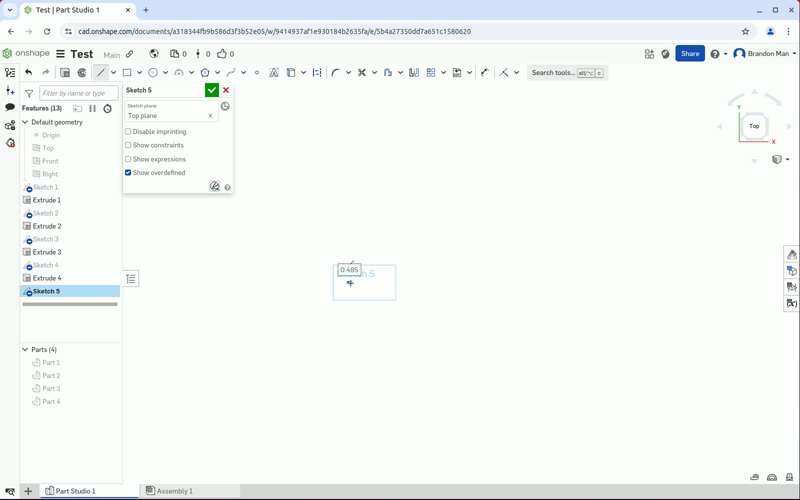
key_down(shift)
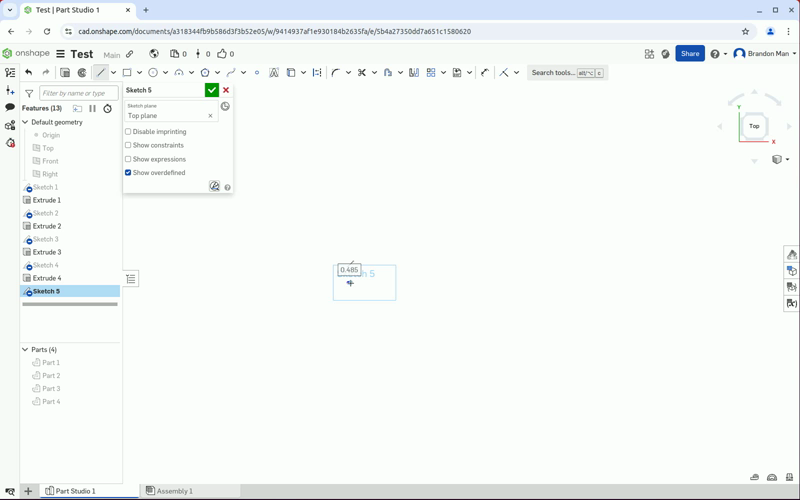
mouse_move(380, 282)
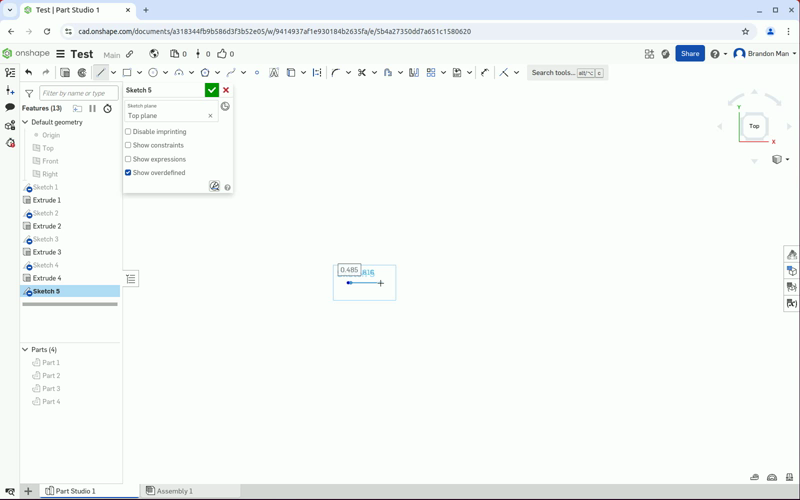
mouse_move(350, 244)
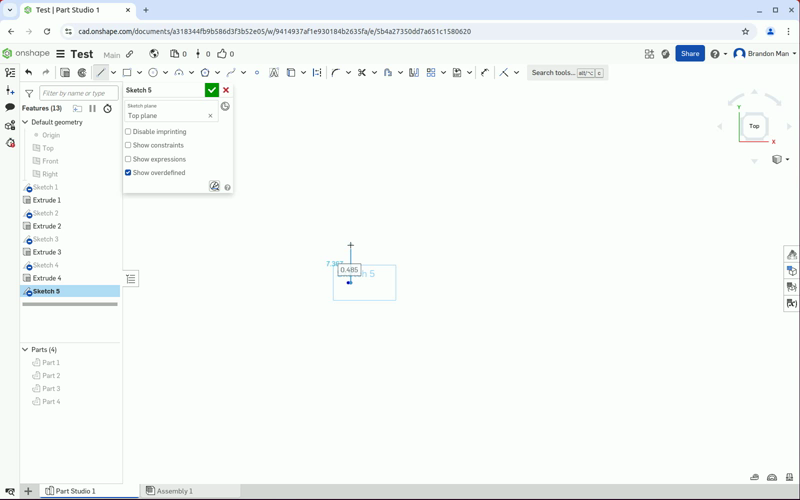
click(350, 244)
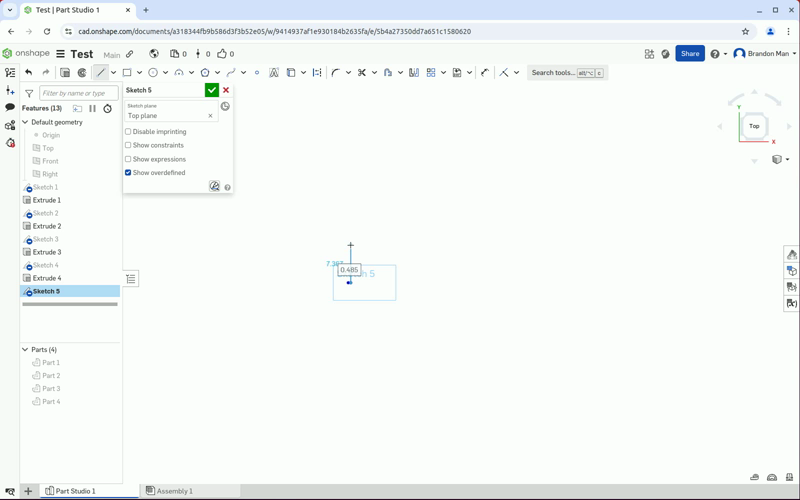
key_up(shift)
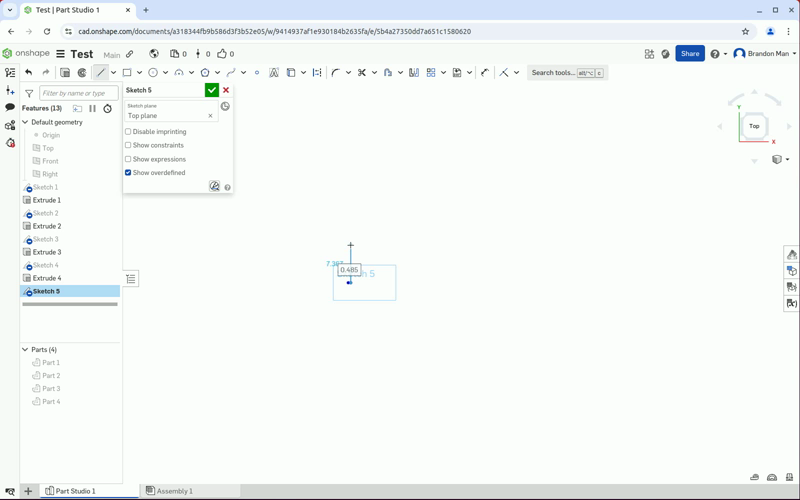
key_down(shift)
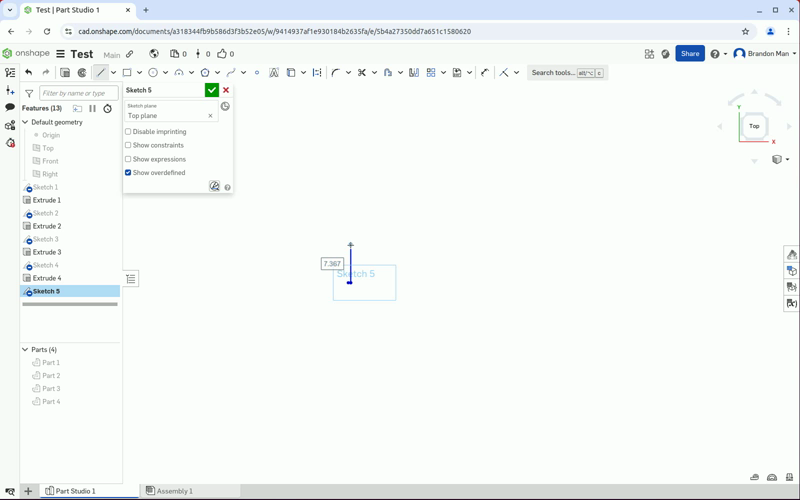
mouse_move(380, 244)
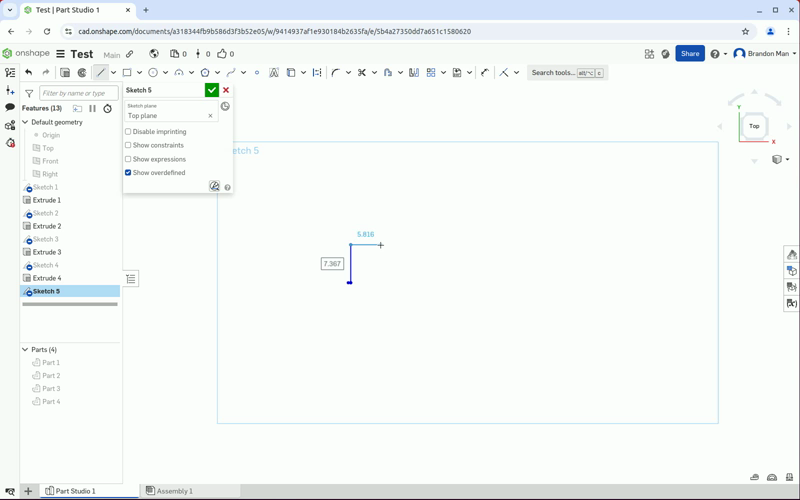
mouse_move(350, 242)
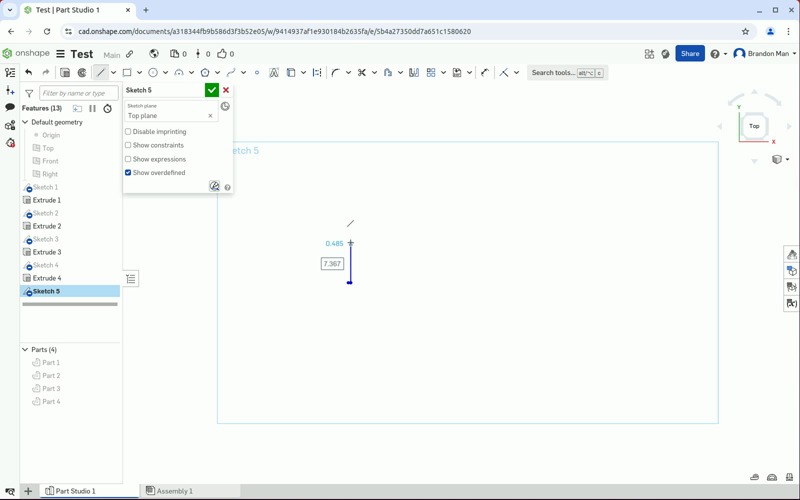
scroll(6)
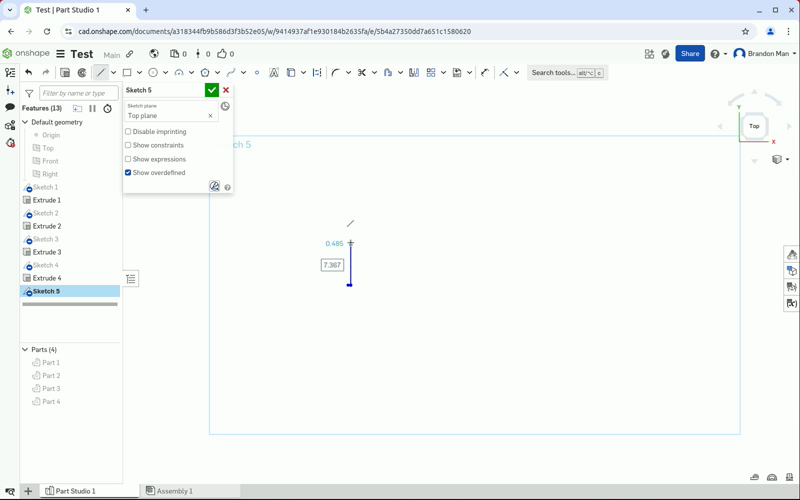
scroll(6)
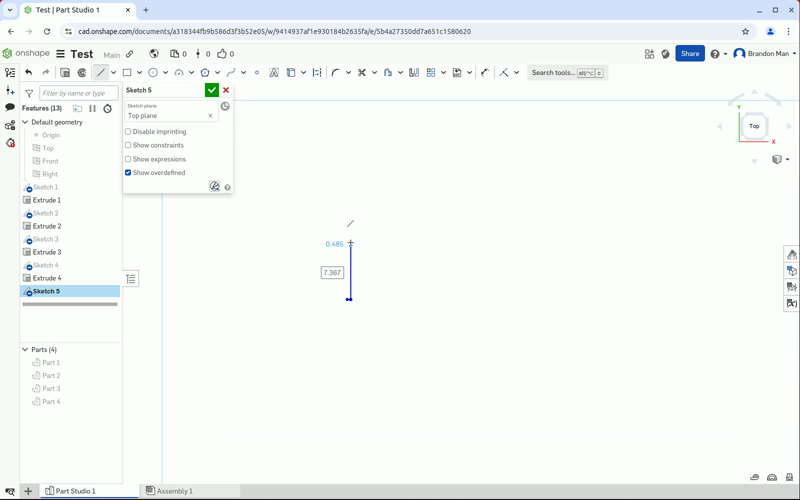
scroll(6)
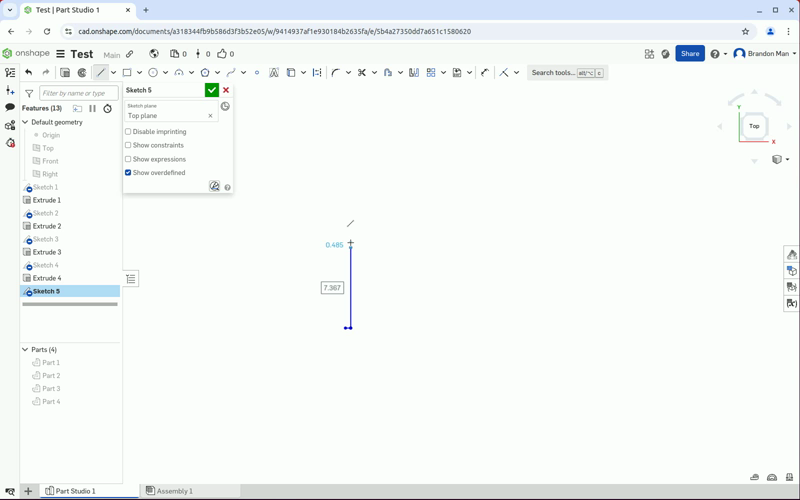
scroll(6)
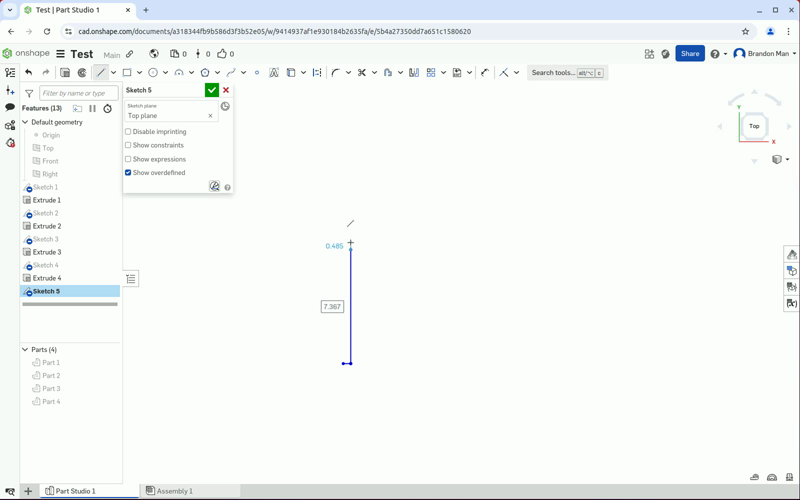
scroll(6)
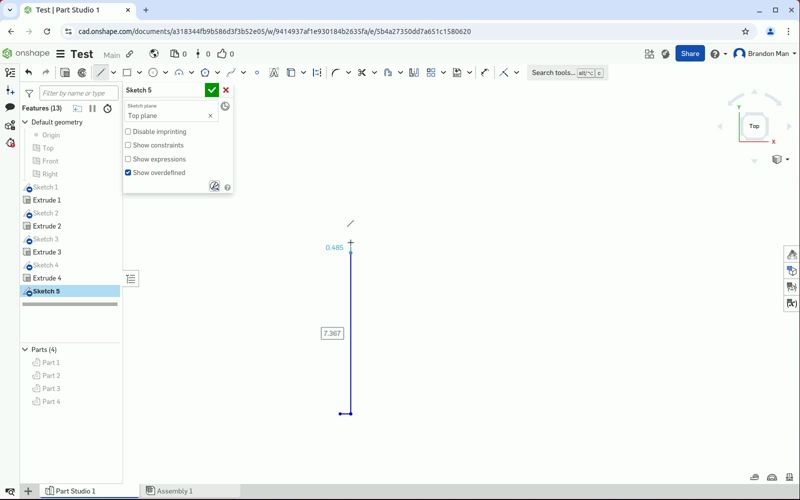
scroll(6)
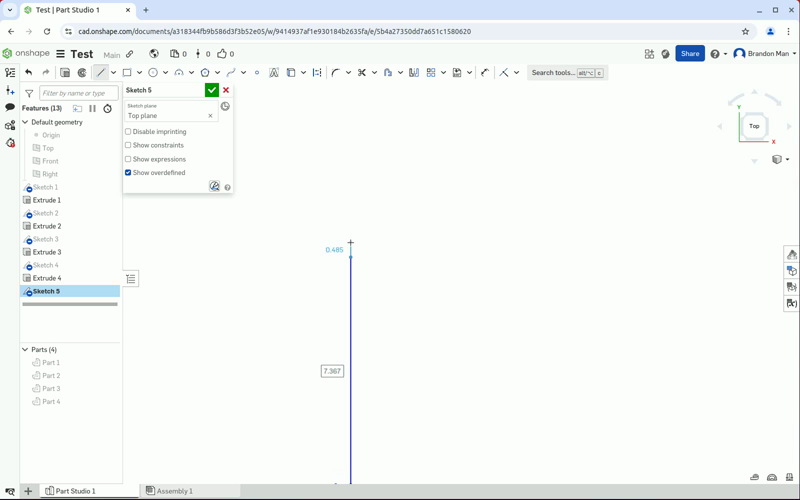
scroll(6)
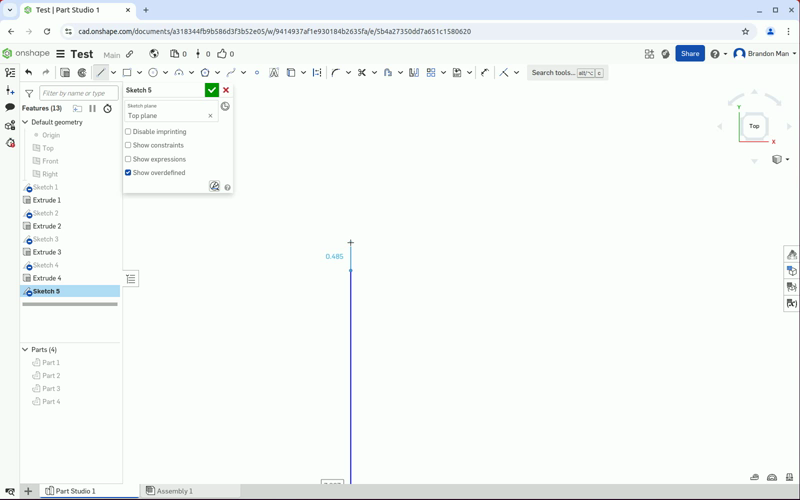
click(350, 242)
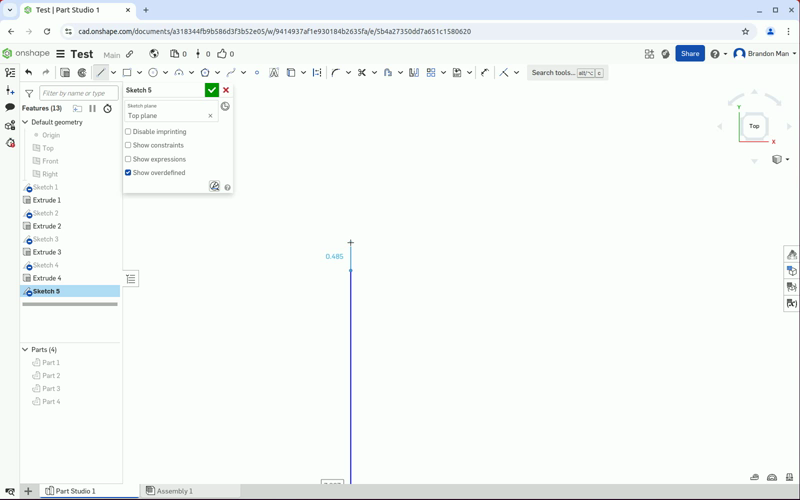
scroll(-6)
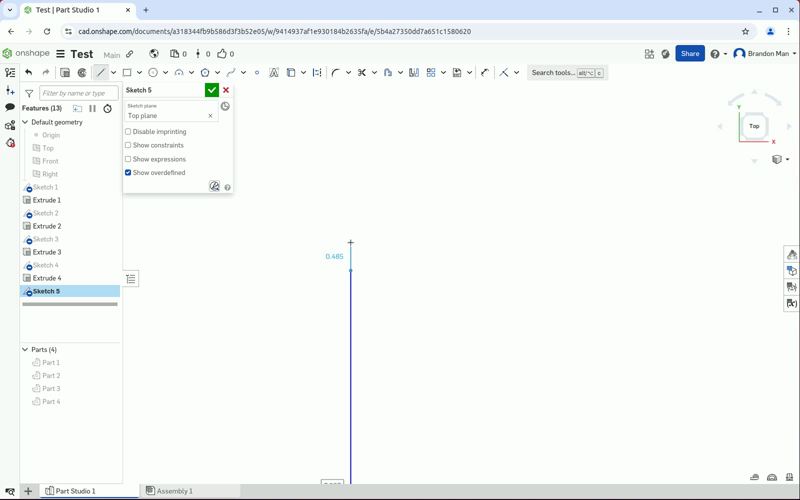
scroll(-6)
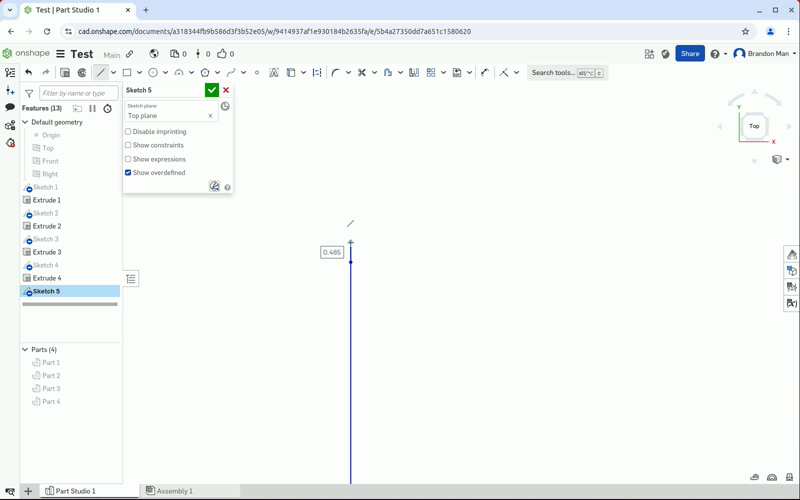
scroll(-6)
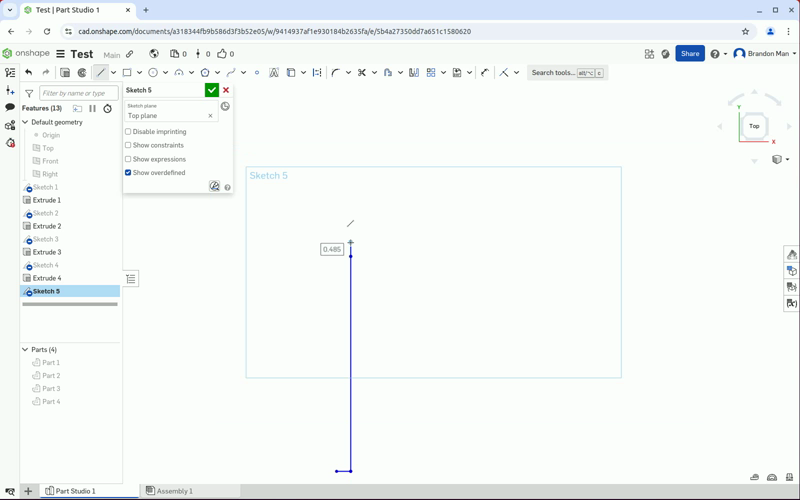
scroll(-6)
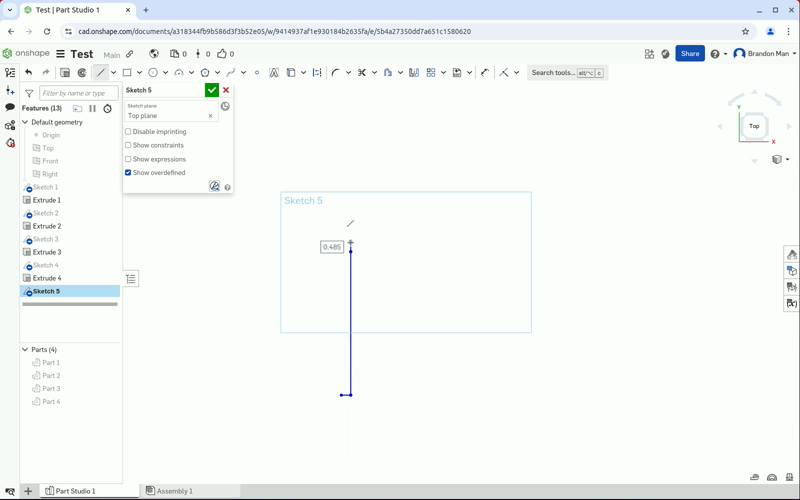
scroll(-6)
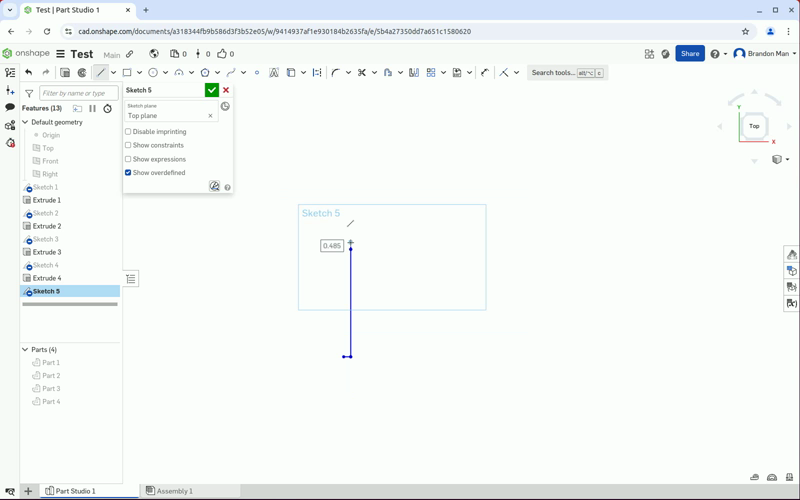
scroll(-6)
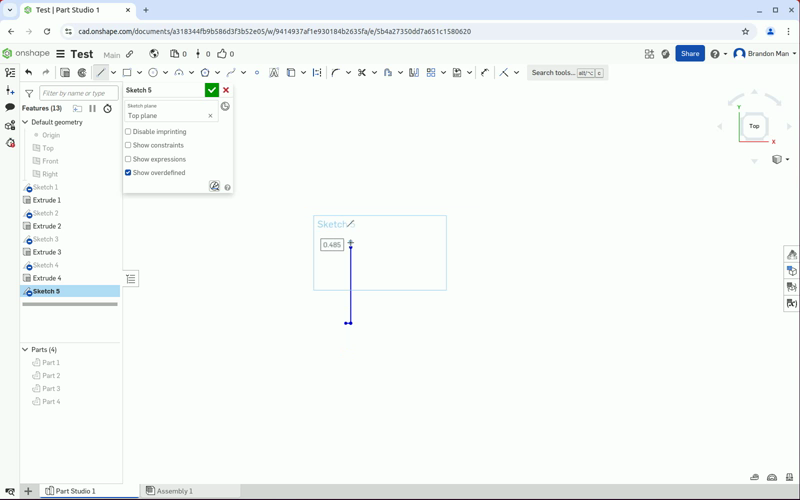
scroll(-6)
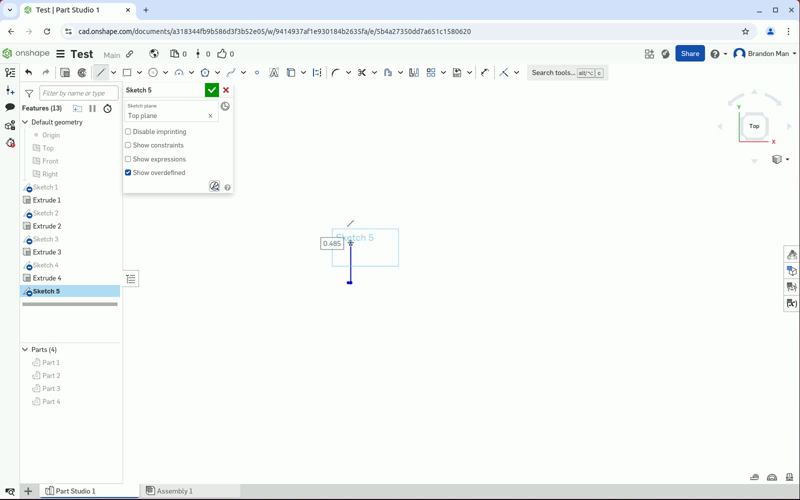
key_up(shift)
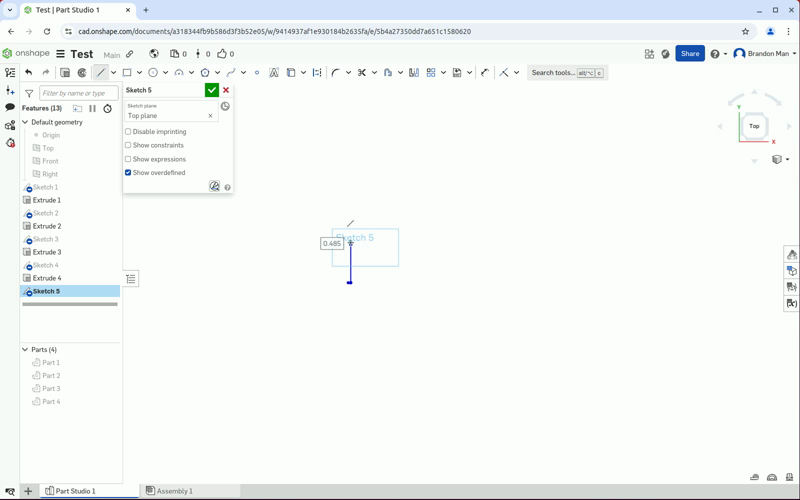
key_down(shift)
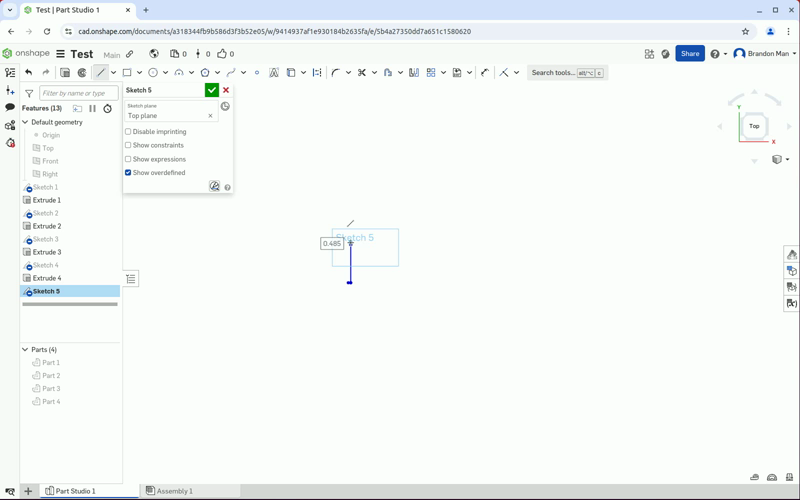
mouse_move(380, 242)
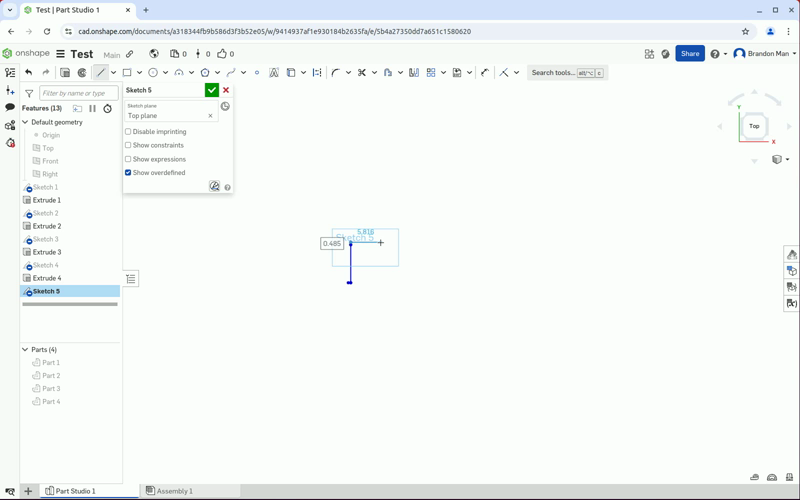
mouse_move(348, 242)
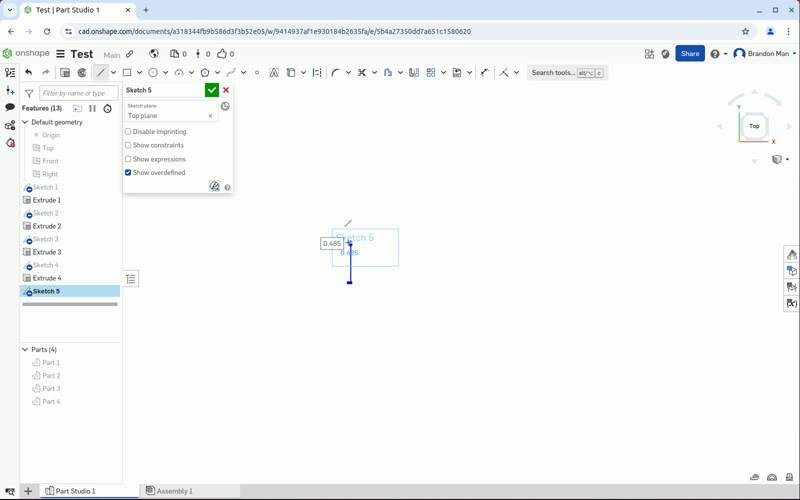
scroll(6)
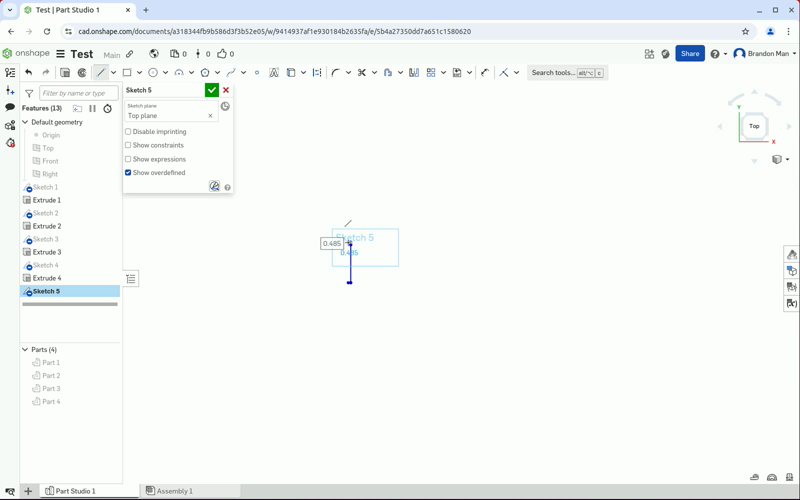
scroll(6)
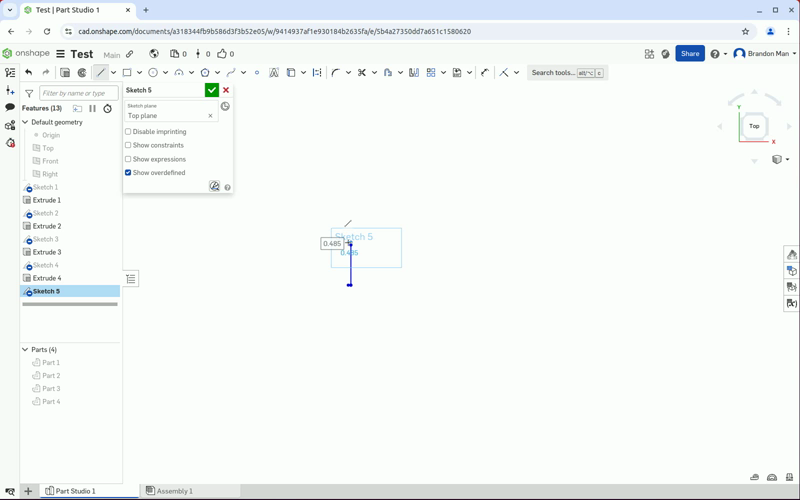
scroll(6)
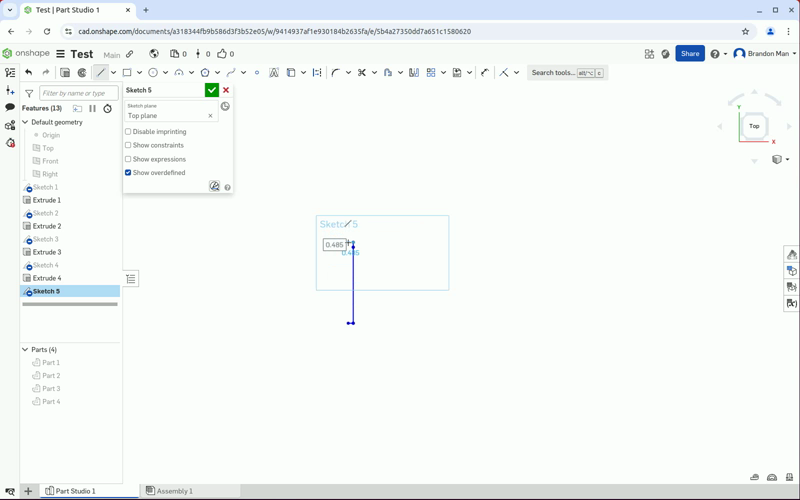
scroll(6)
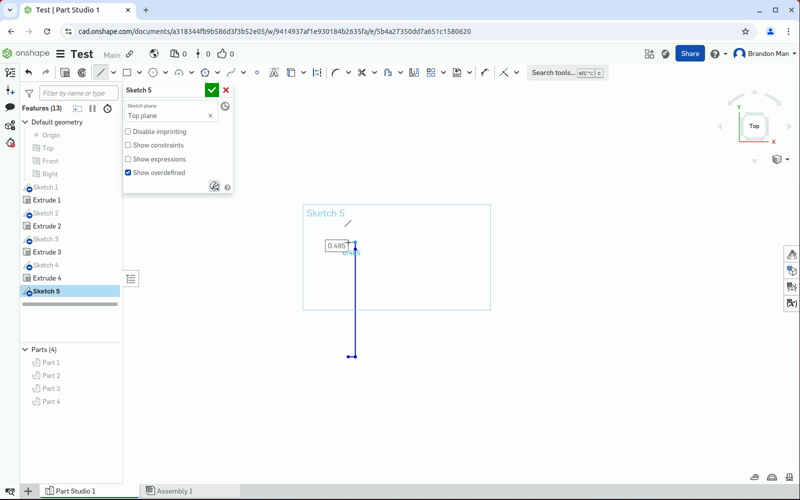
scroll(6)
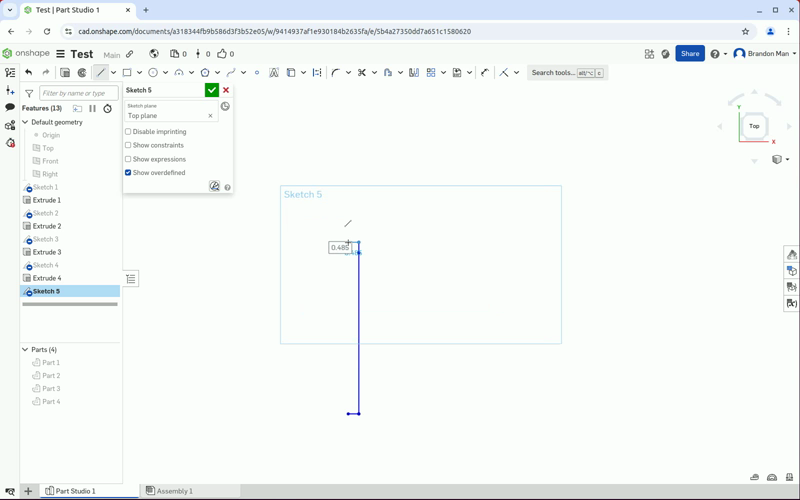
scroll(6)
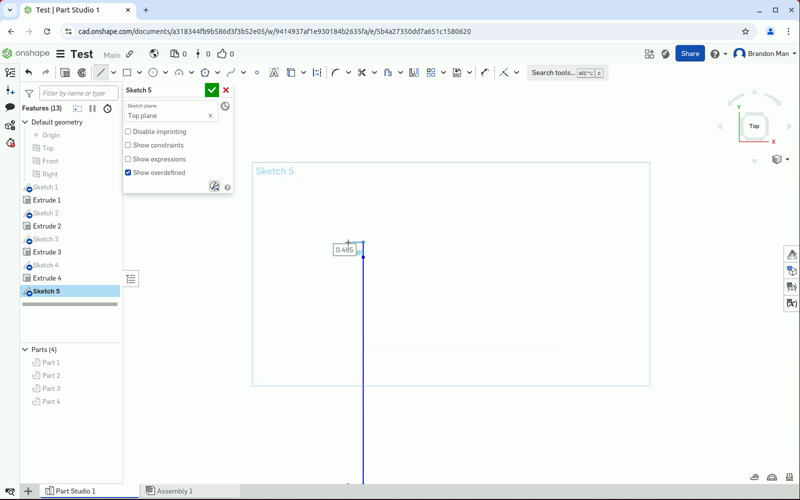
scroll(6)
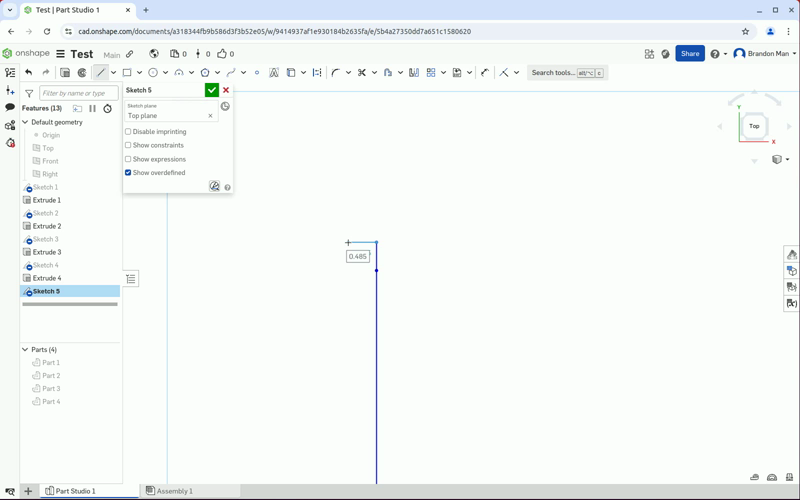
click(348, 242)
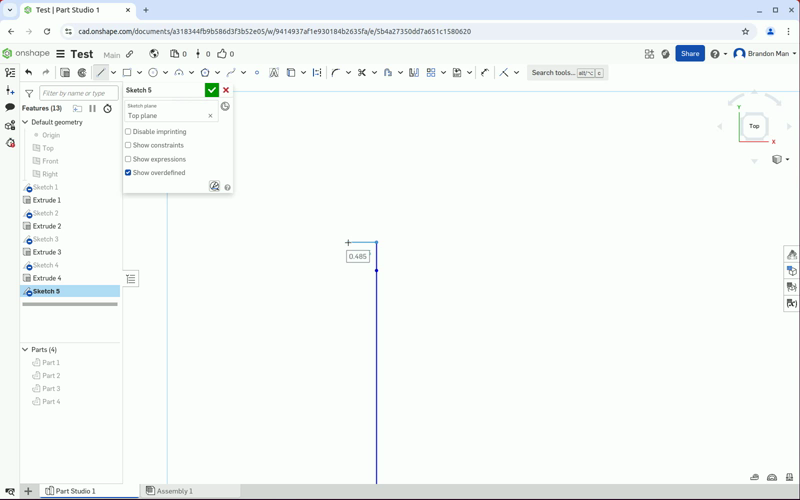
scroll(-6)
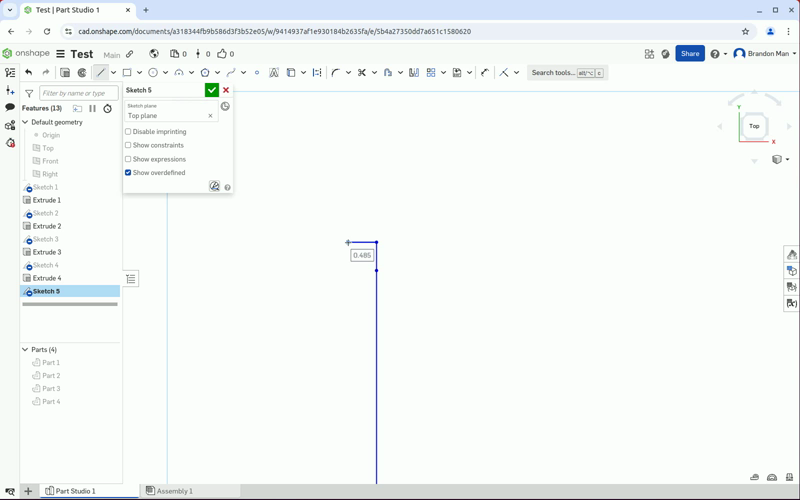
scroll(-6)
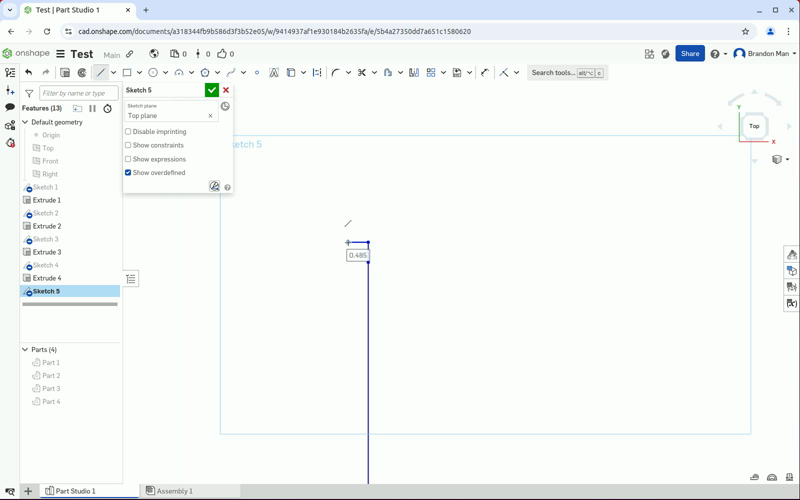
scroll(-6)
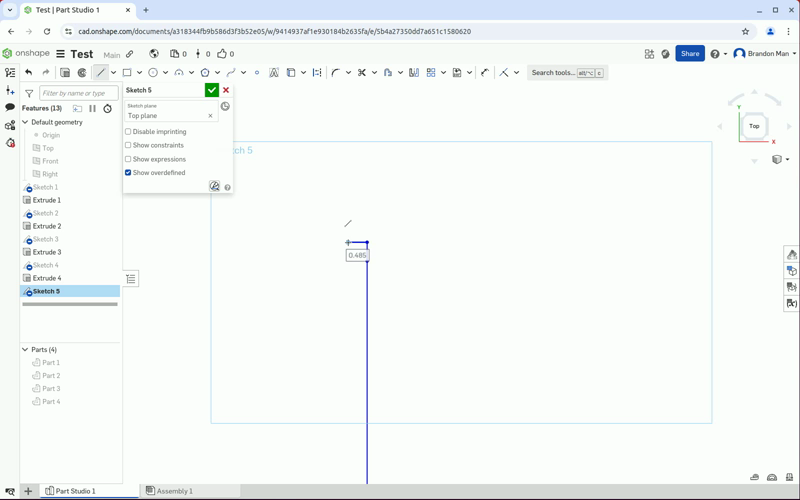
scroll(-6)
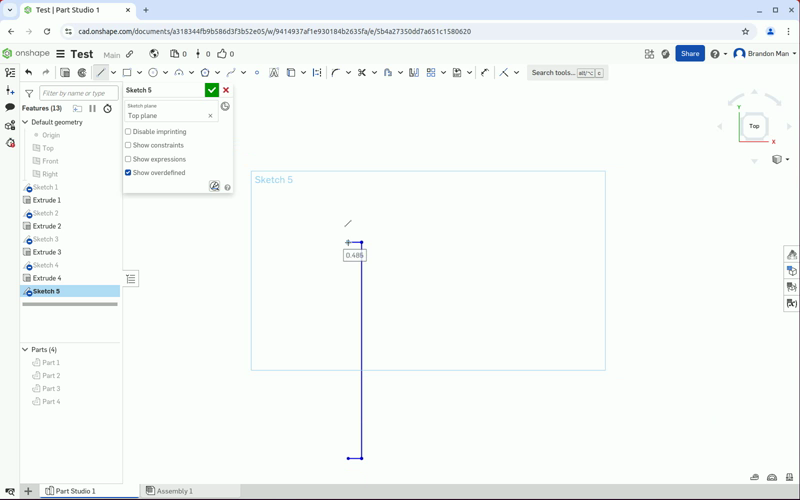
scroll(-6)
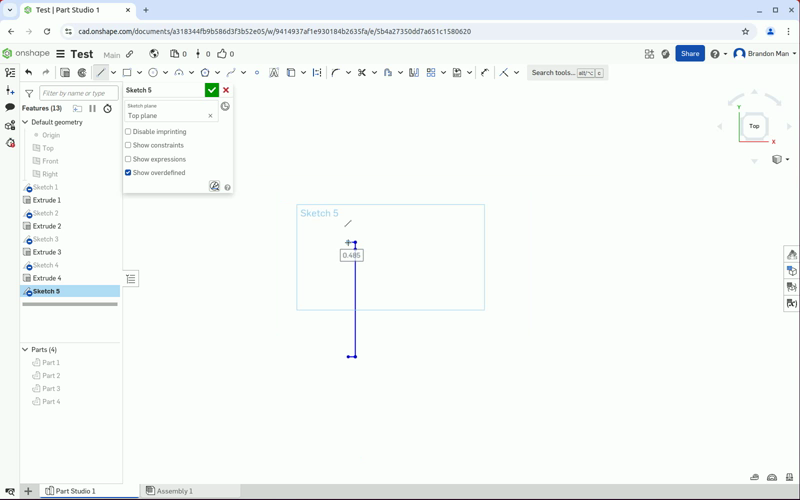
scroll(-6)
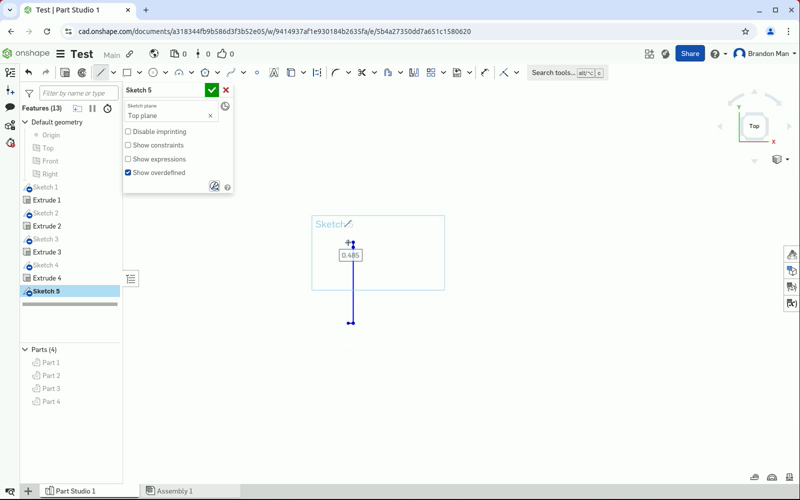
scroll(-6)
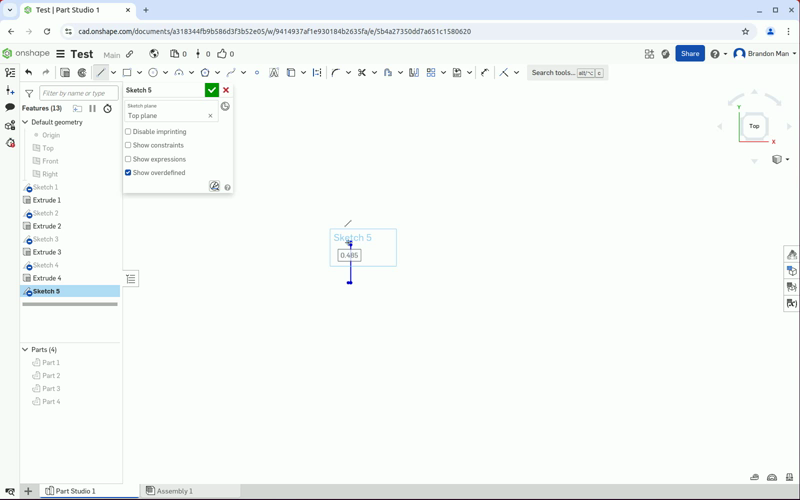
key_up(shift)
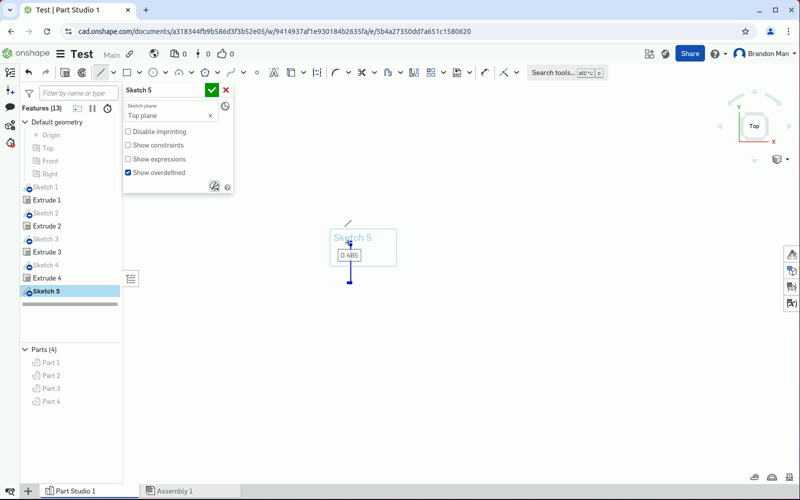
mouse_move(378, 242)
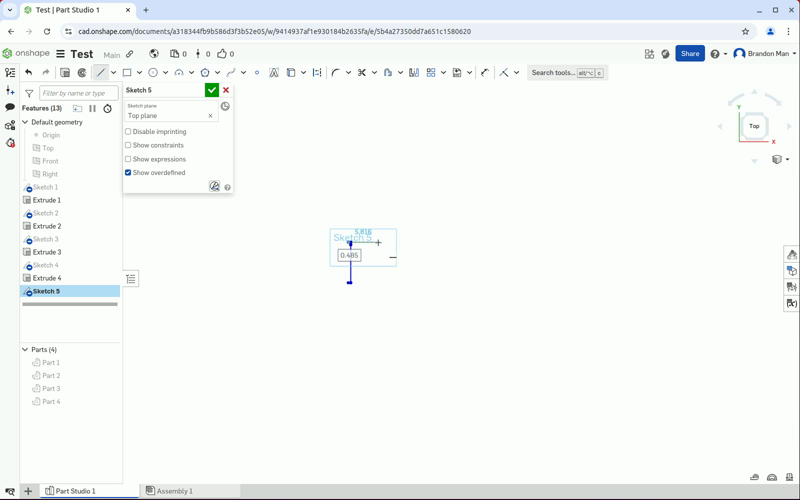
key_down(shift)
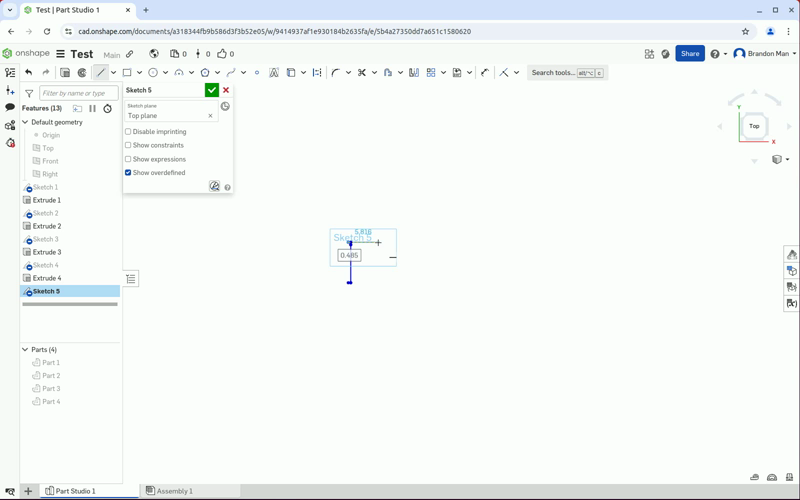
mouse_move(348, 282)
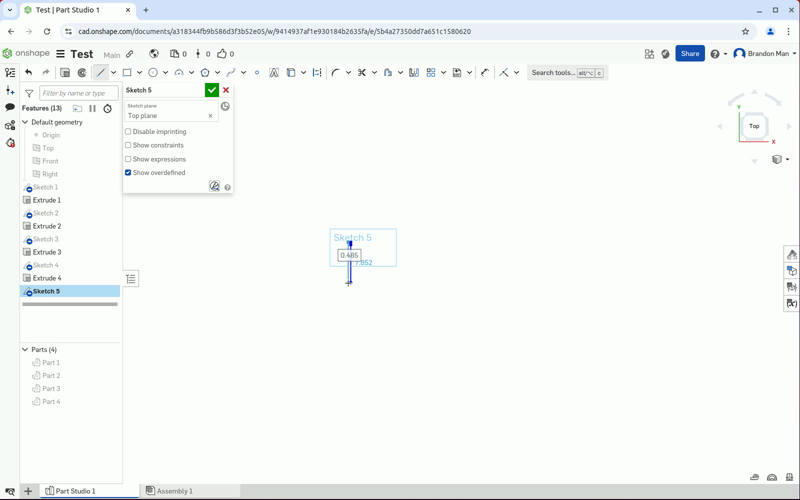
scroll(6)
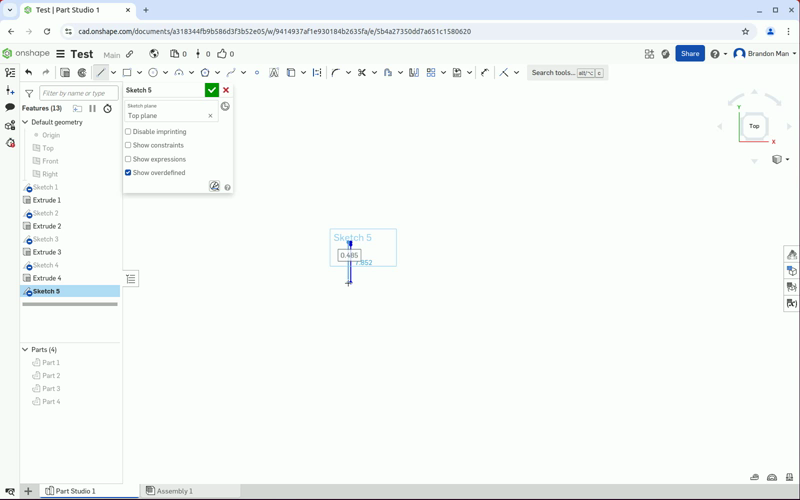
scroll(6)
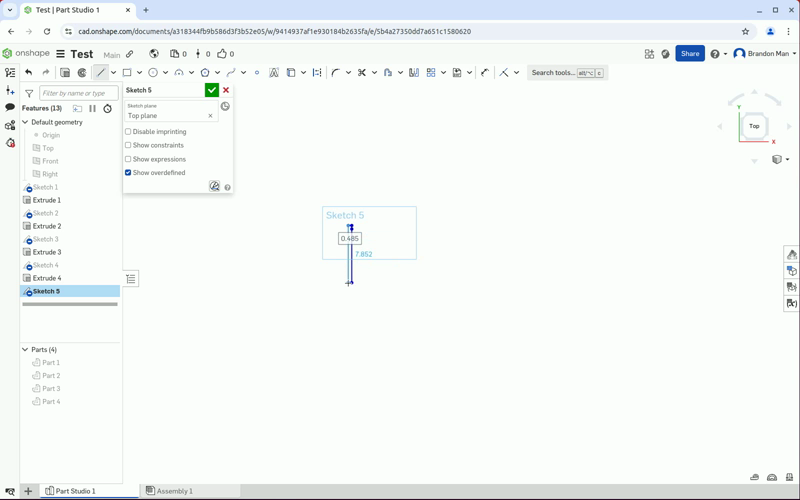
scroll(6)
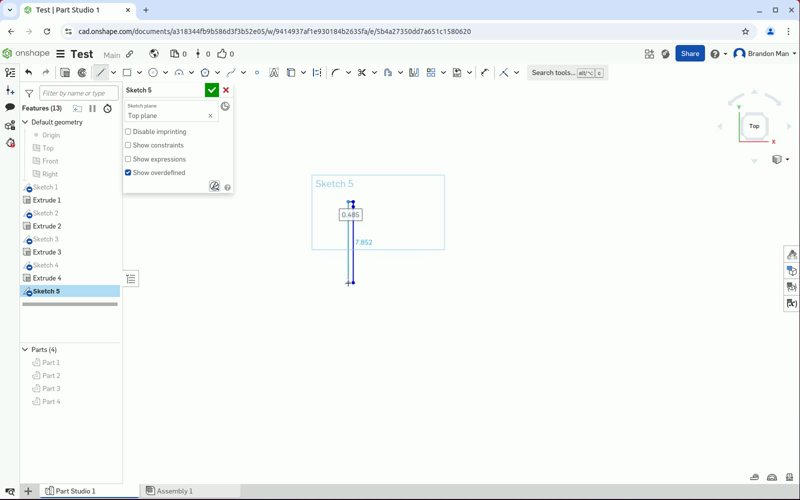
scroll(6)
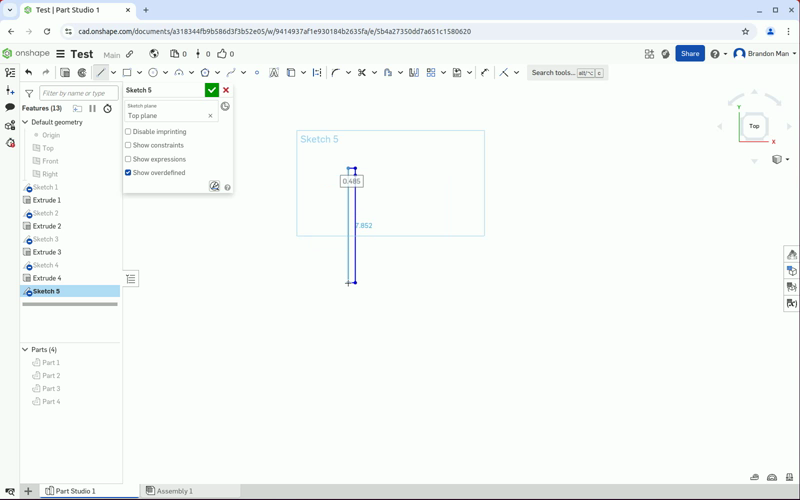
scroll(6)
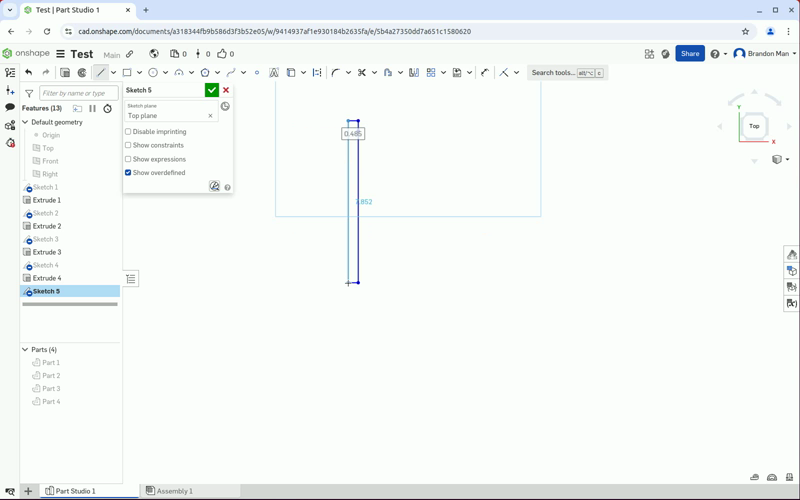
scroll(6)
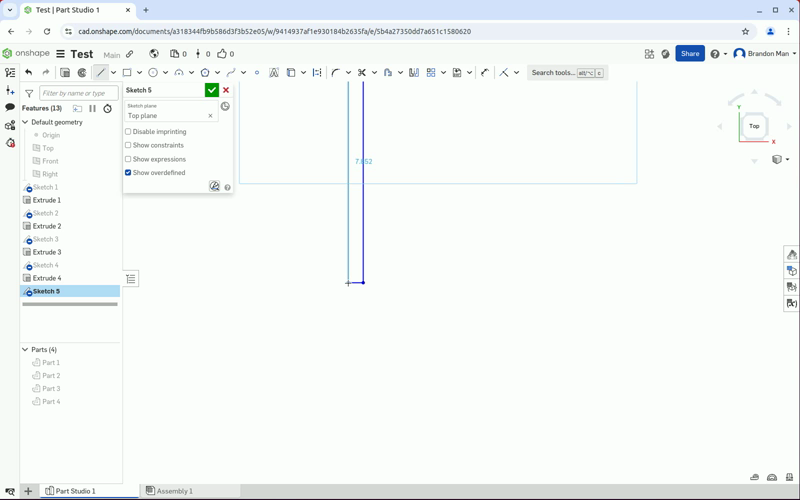
scroll(6)
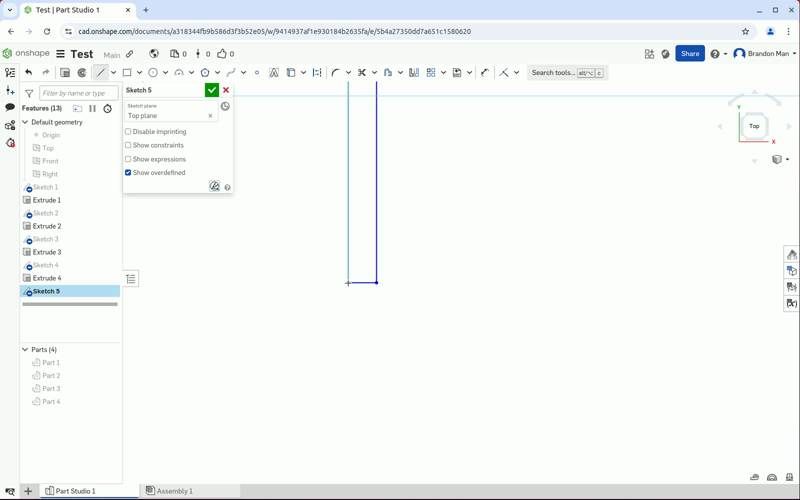
key_up(shift)
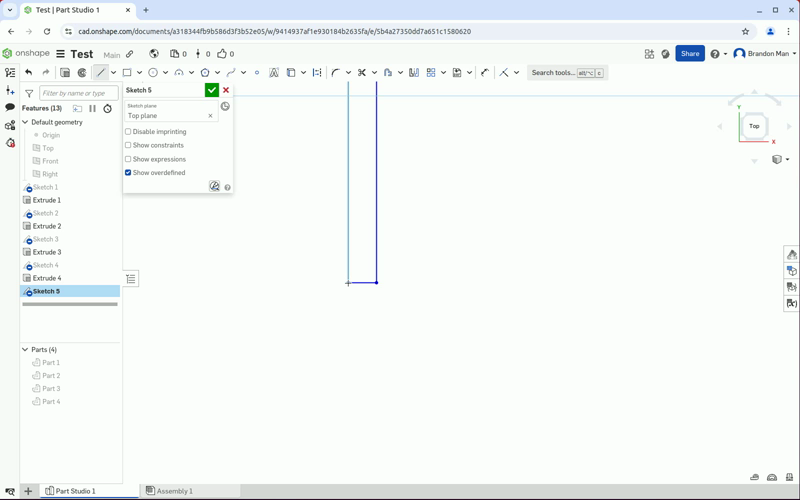
click(348, 282)
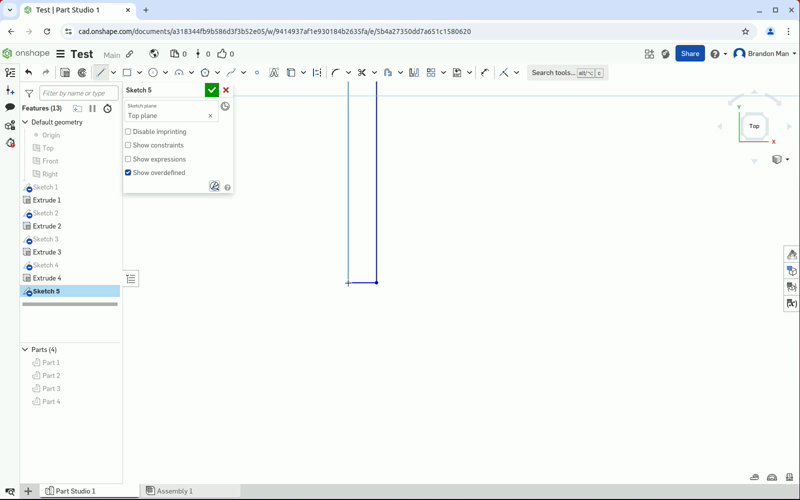
scroll(-6)
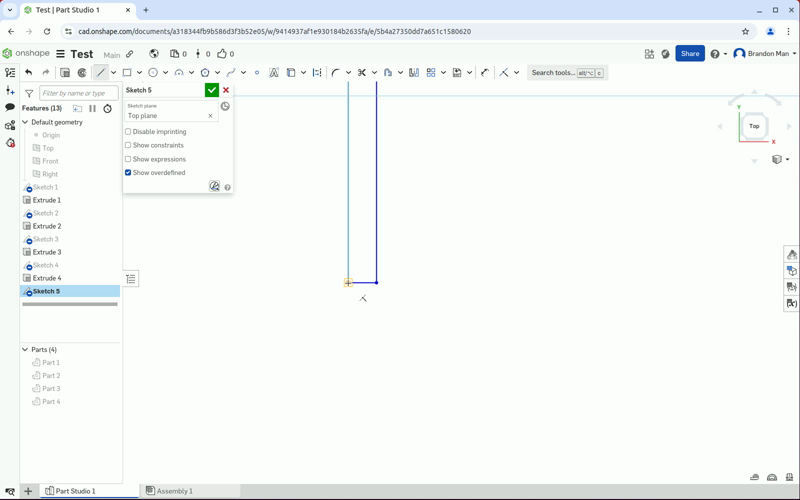
scroll(-6)
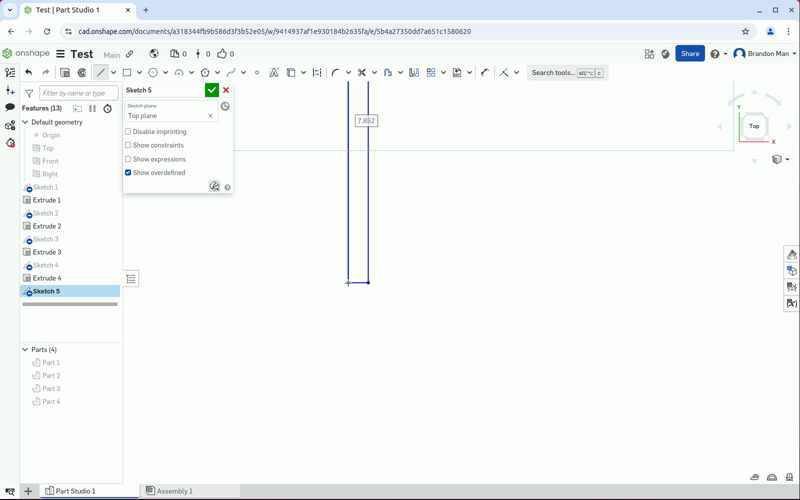
scroll(-6)
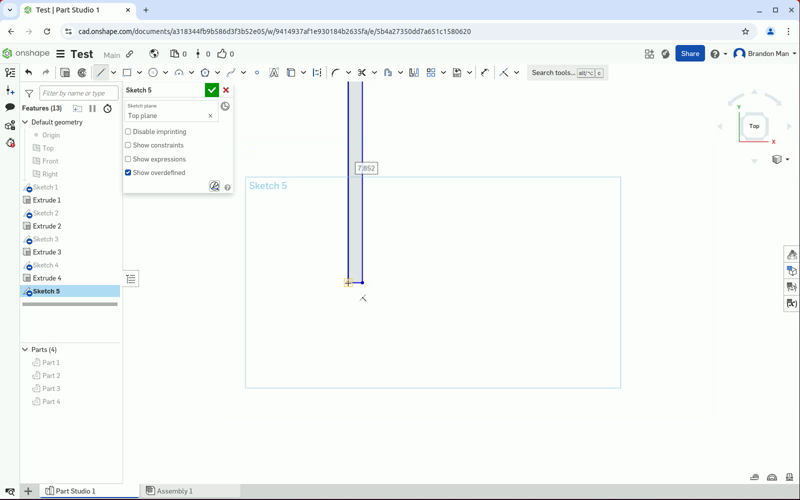
scroll(-6)
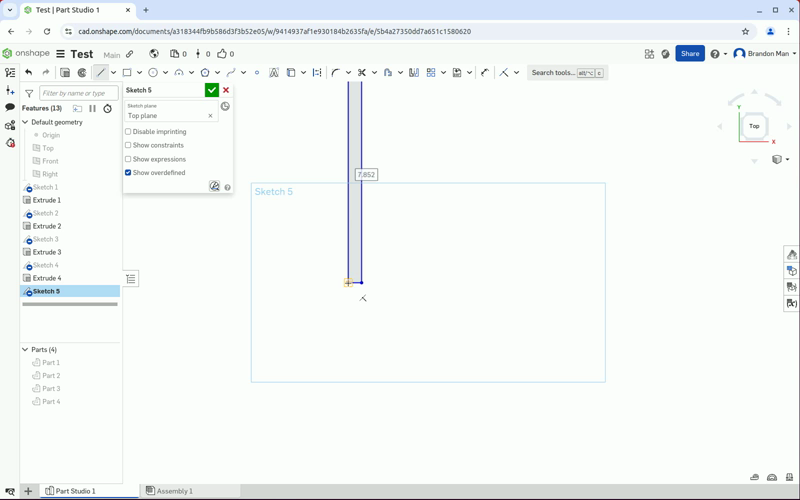
scroll(-6)
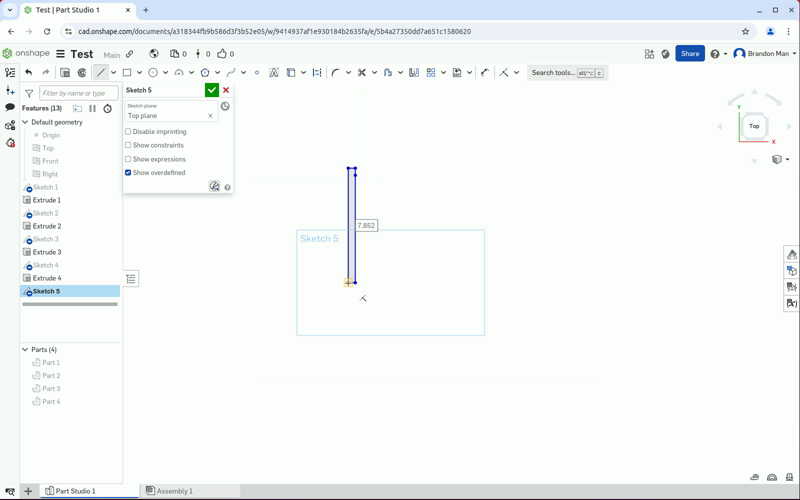
scroll(-6)
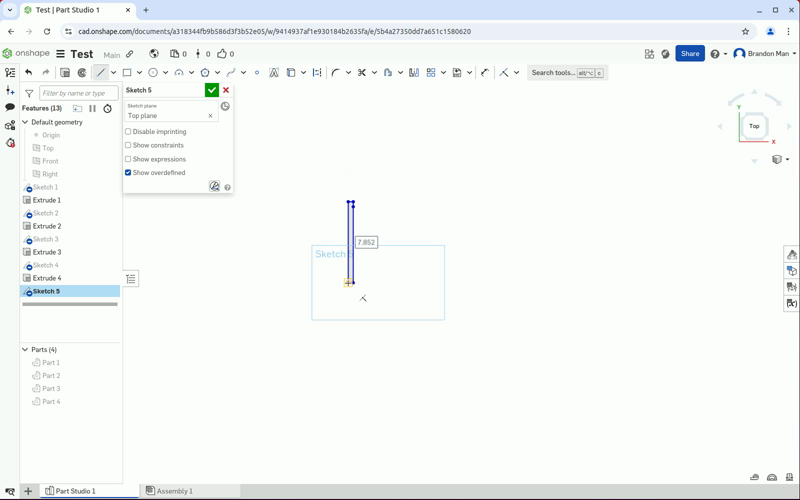
scroll(-6)
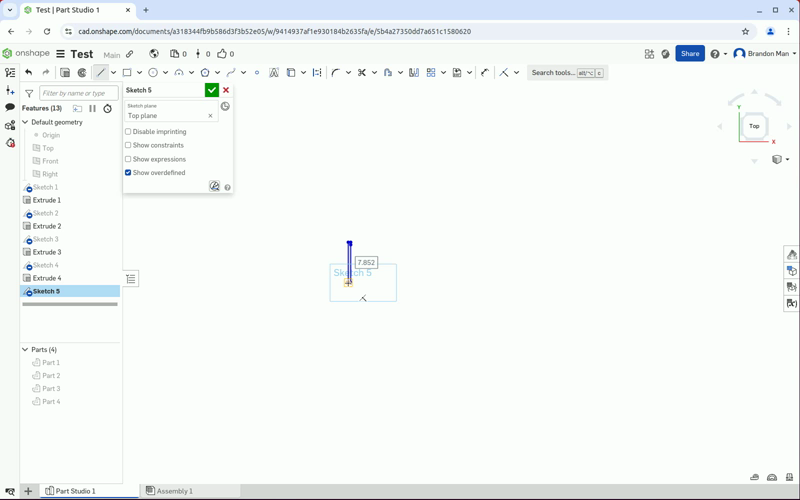
key(esc)
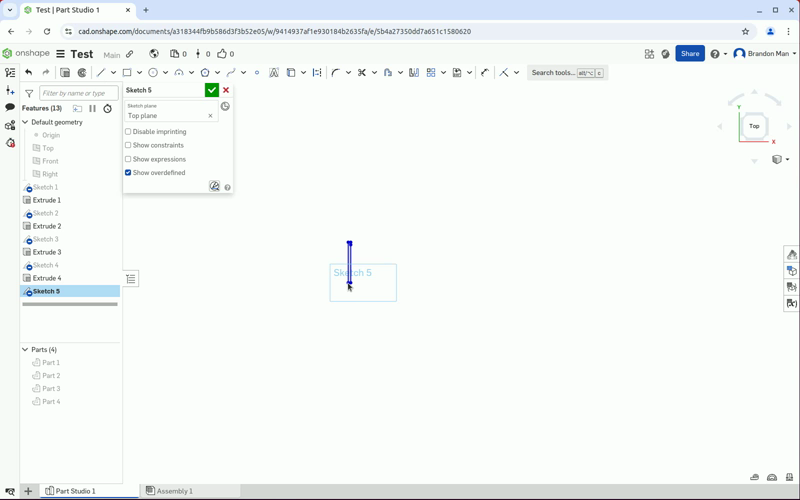
mouse_move(350, 270)
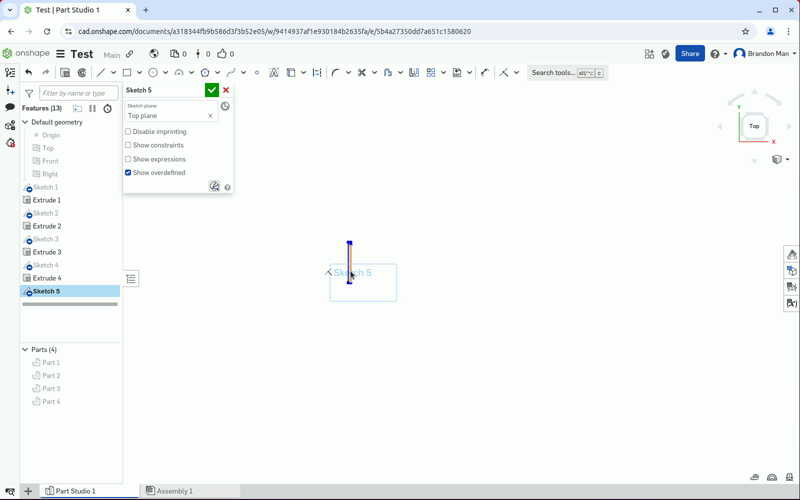
scroll(6)
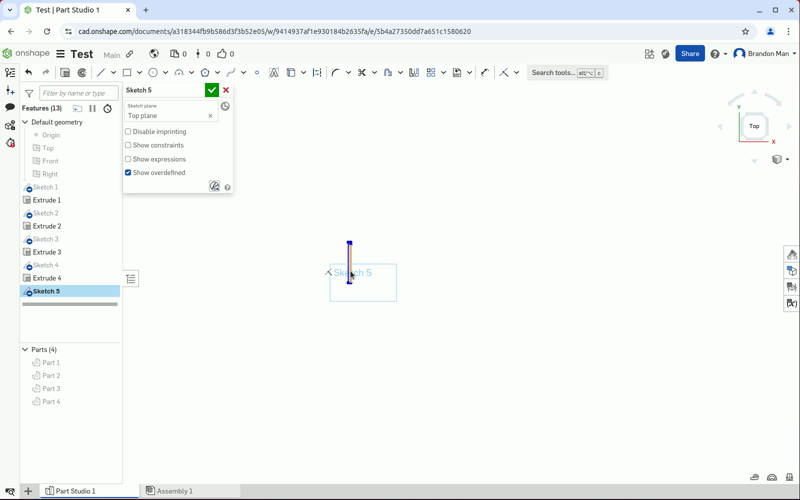
scroll(6)
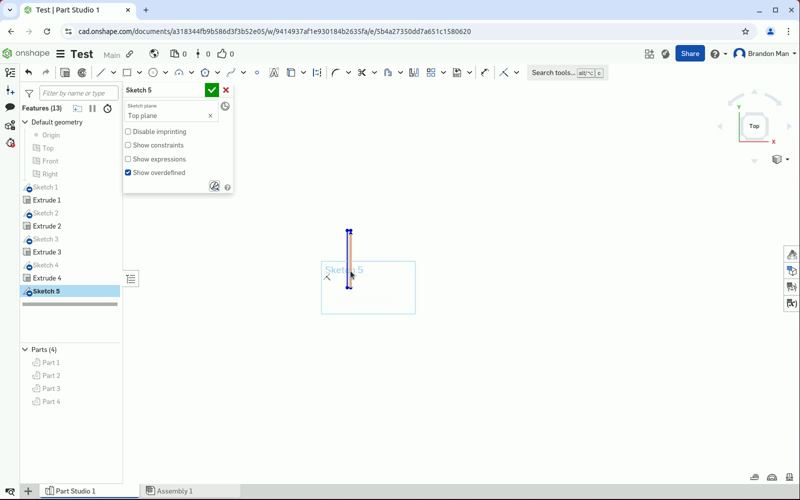
scroll(6)
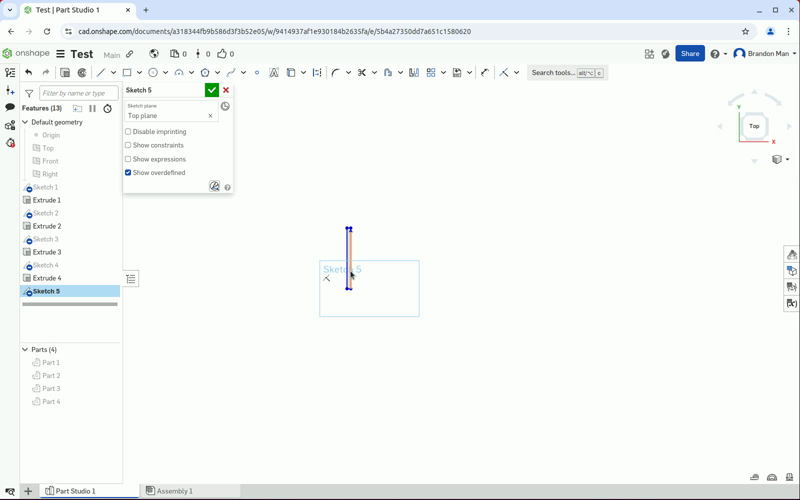
scroll(6)
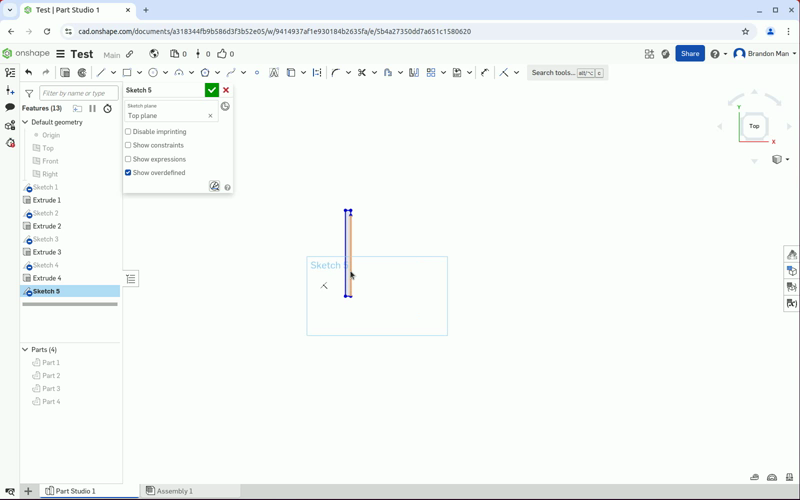
scroll(6)
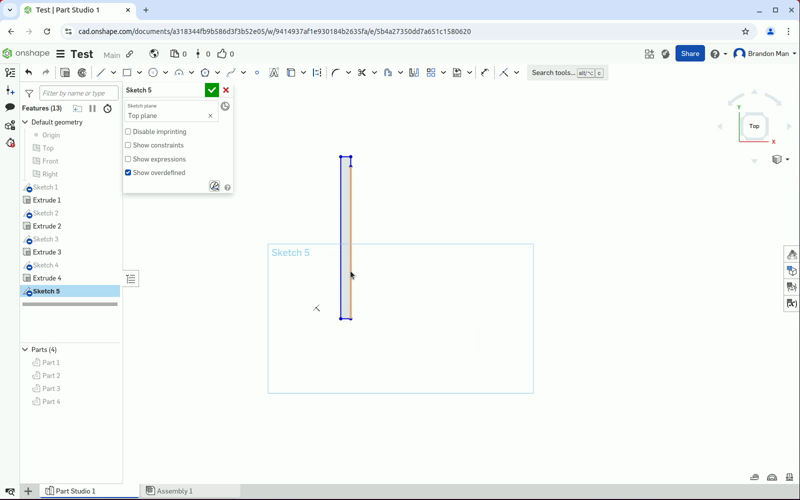
scroll(6)
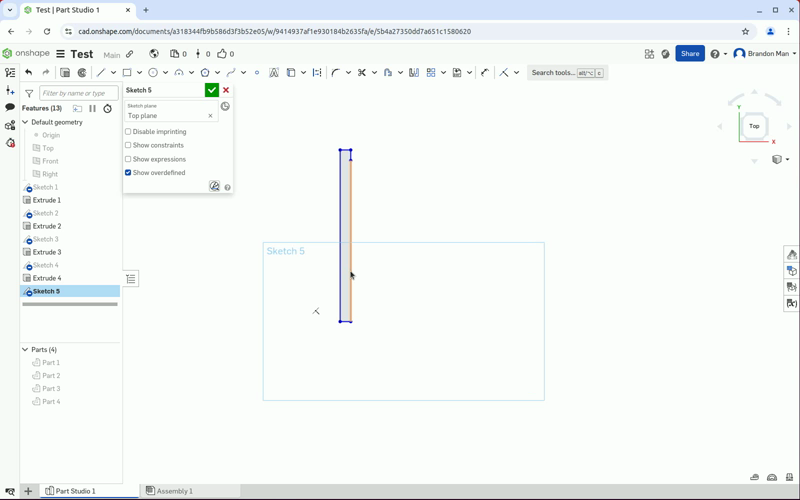
scroll(6)
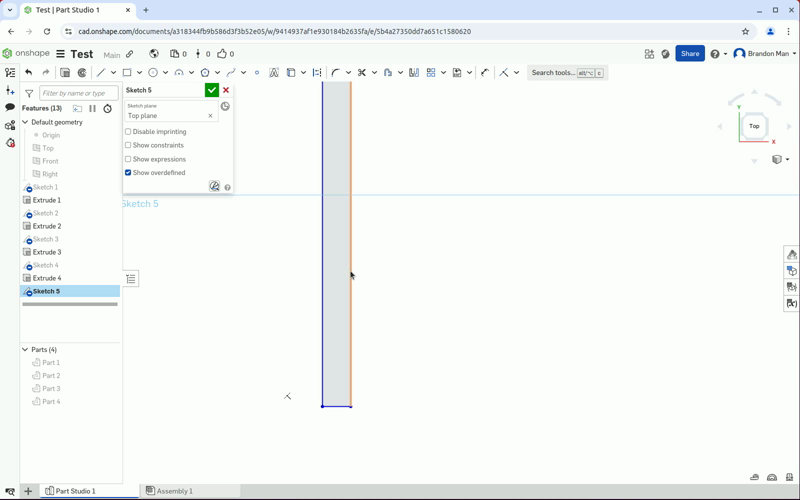
click(350, 270)
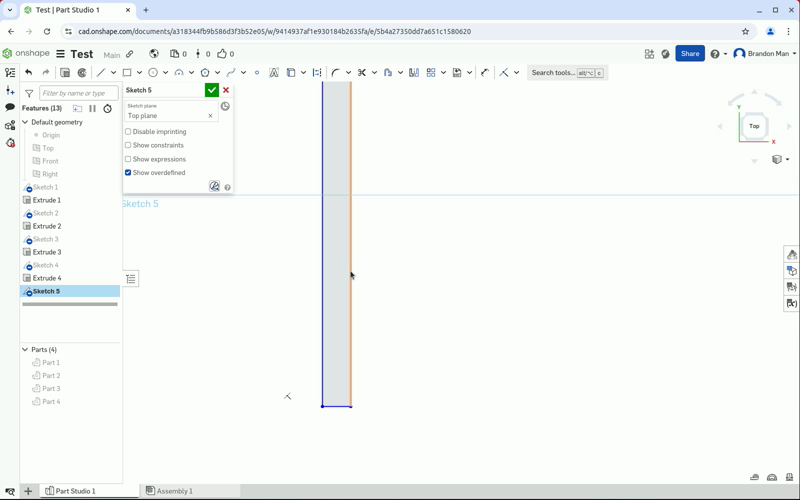
scroll(-6)
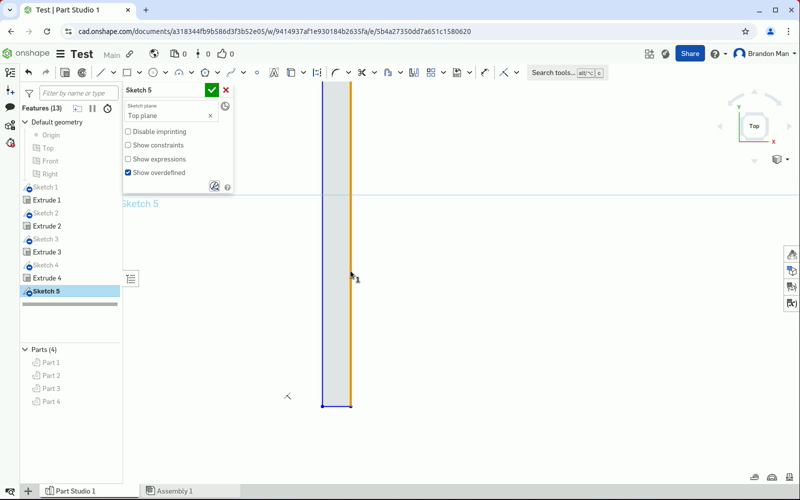
scroll(-6)
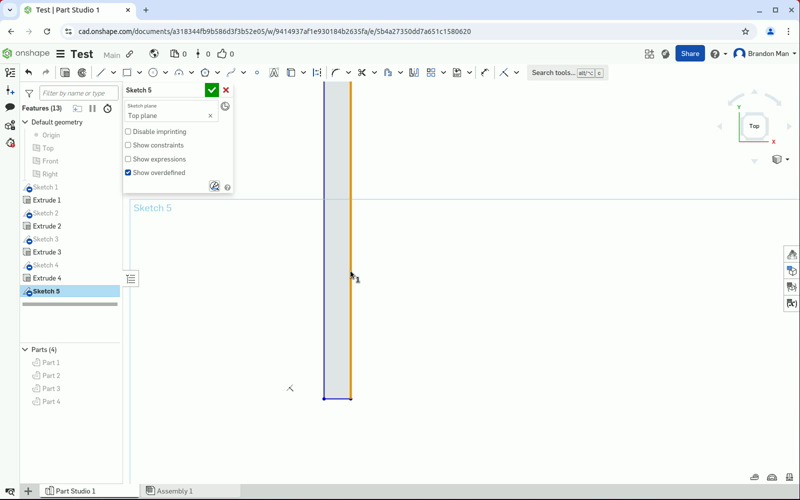
scroll(-6)
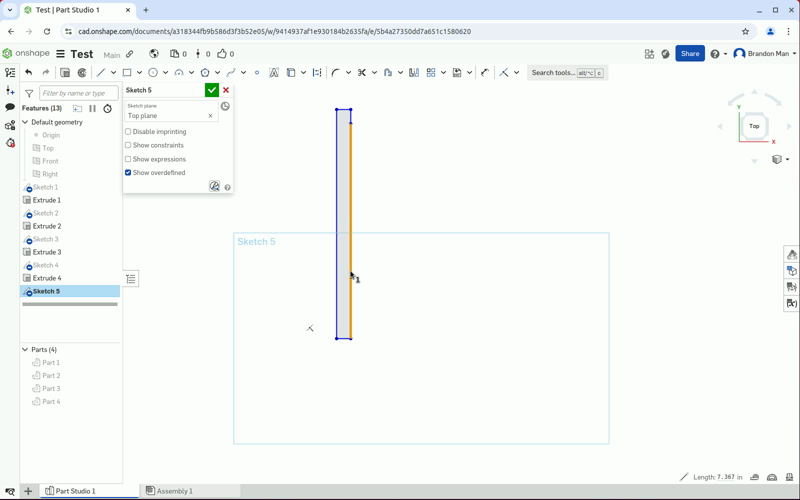
scroll(-6)
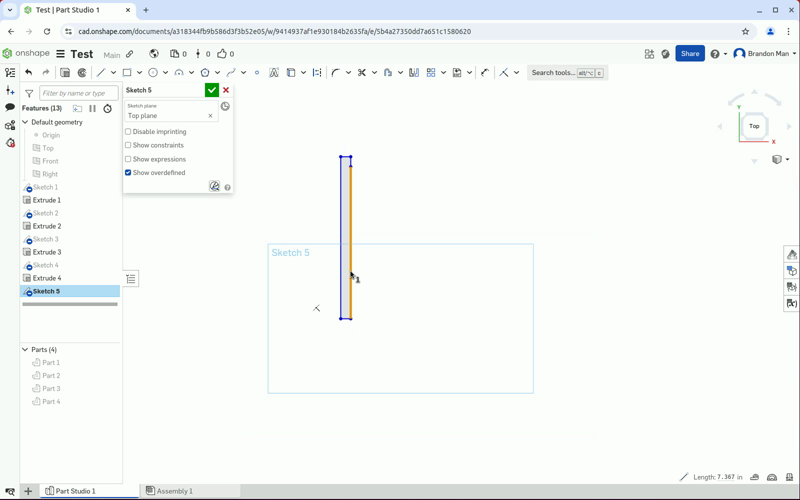
scroll(-6)
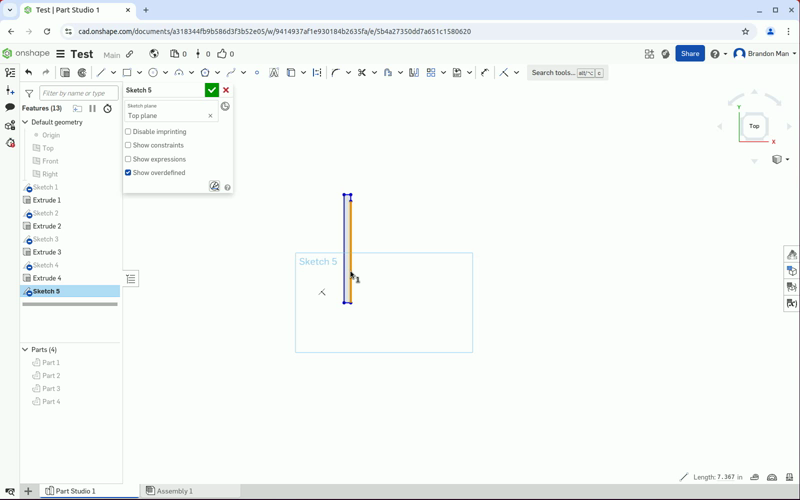
scroll(-6)
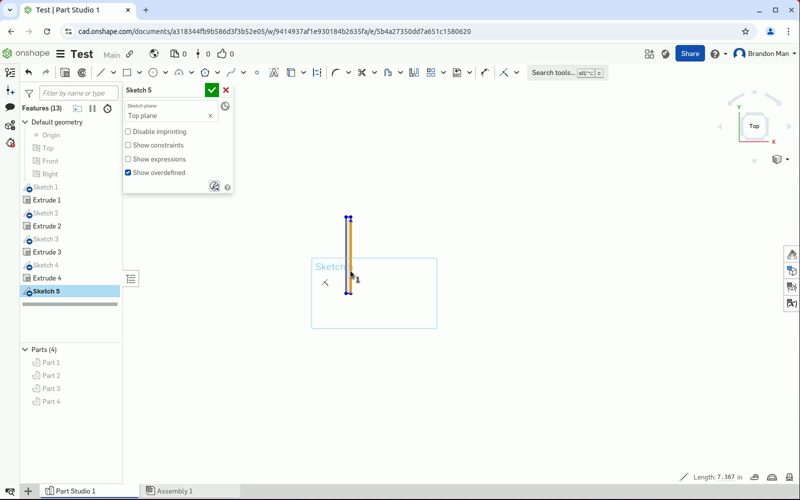
scroll(-6)
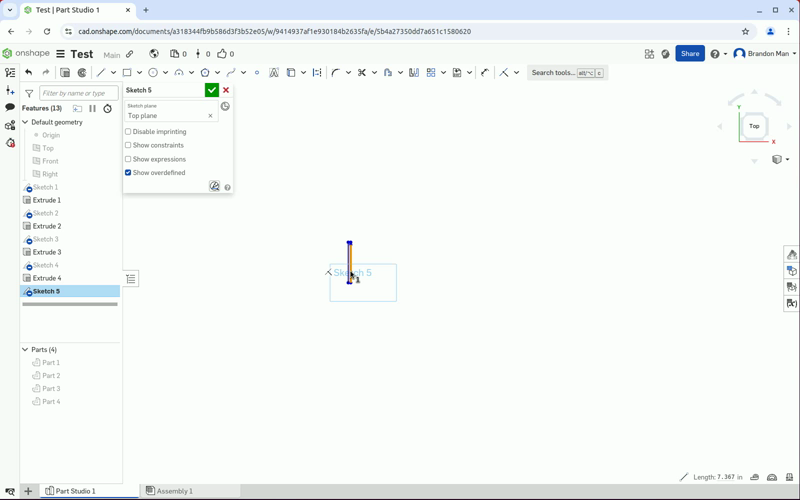
mouse_move(73, 352)
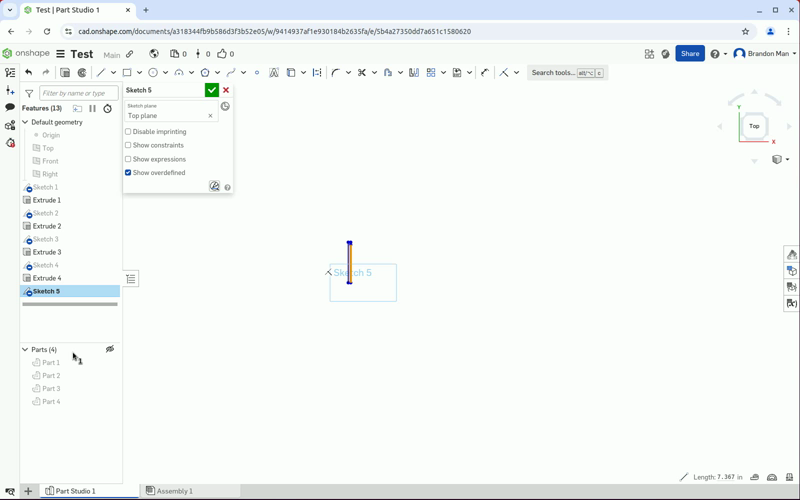
key(shift+y)
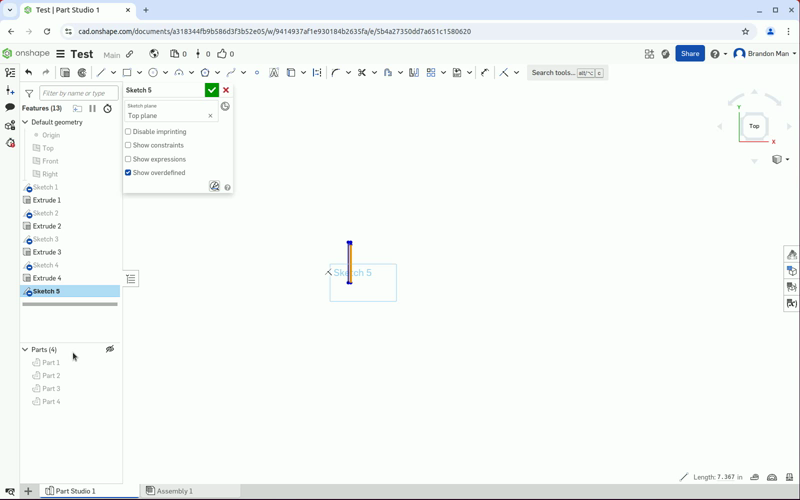
key(shift+e)
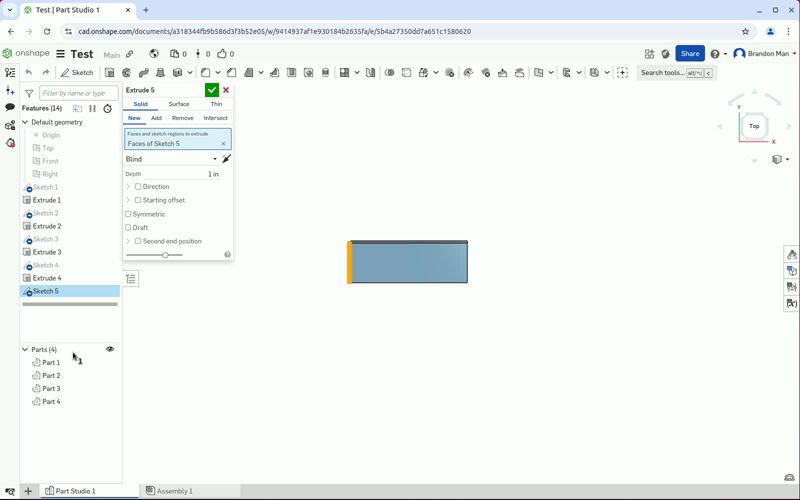
mouse_move(143, 106)
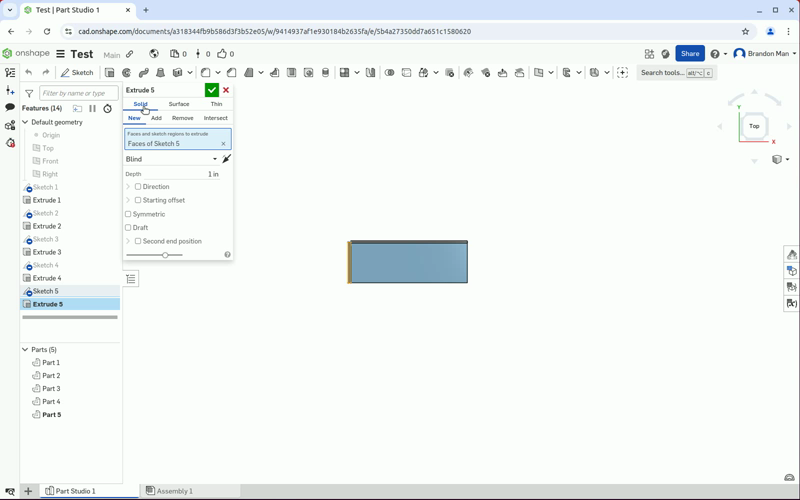
click(143, 106)
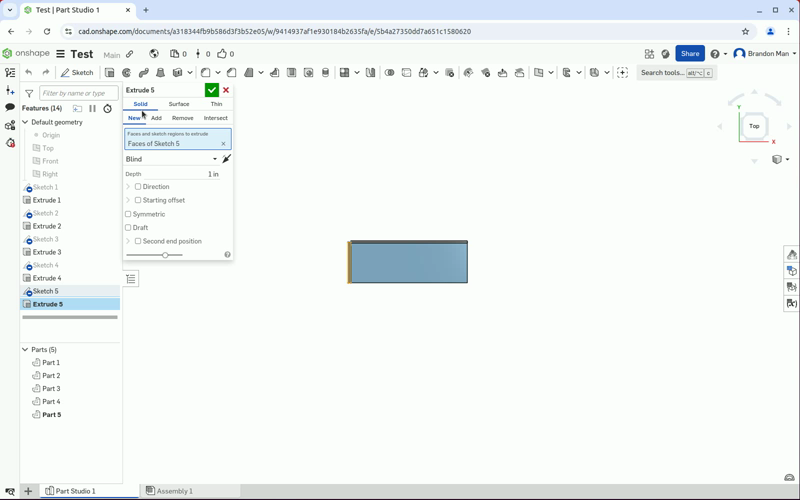
mouse_move(137, 120)
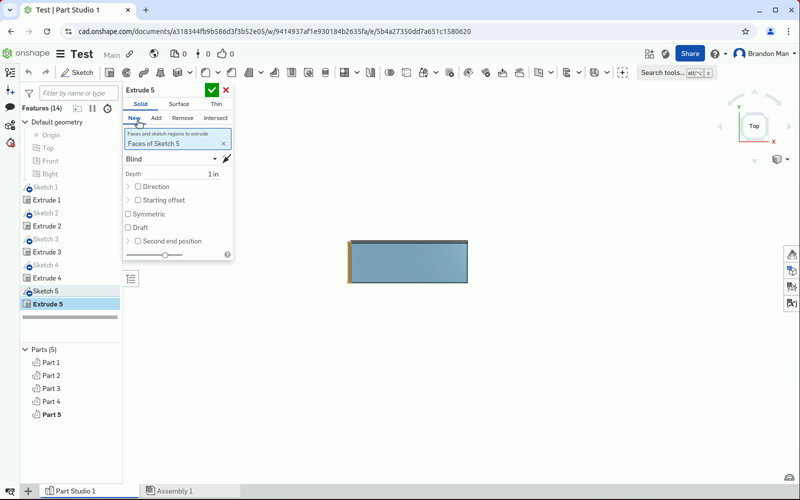
click(137, 120)
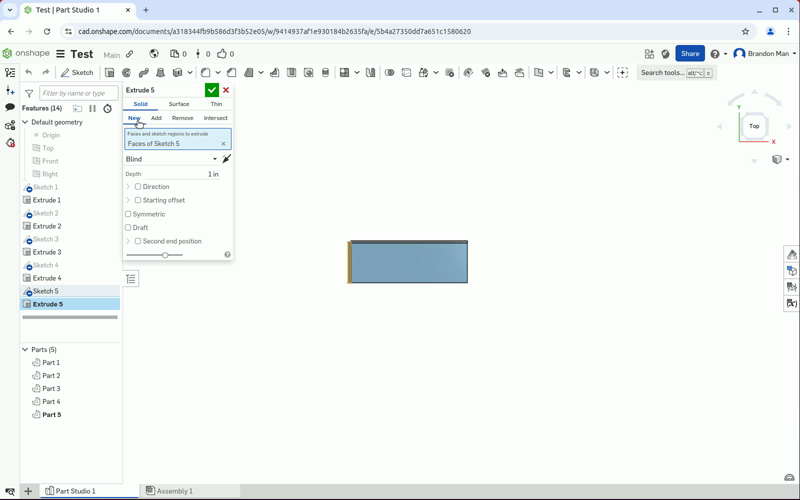
key(tab, 4)
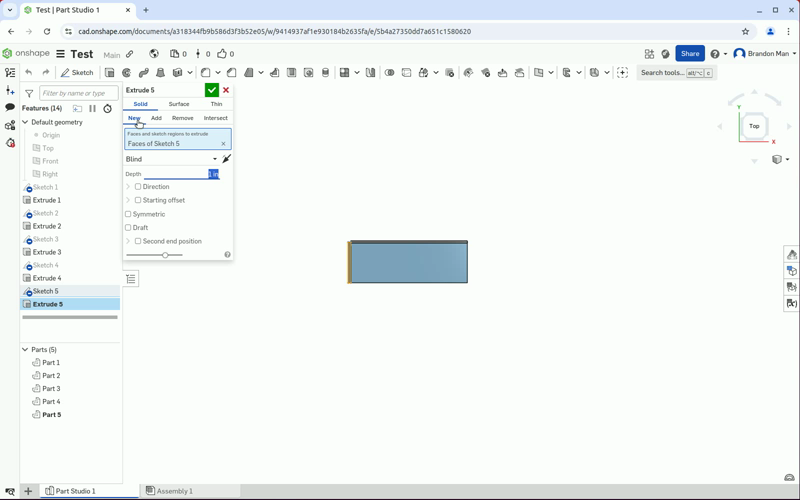
text(-0.481)
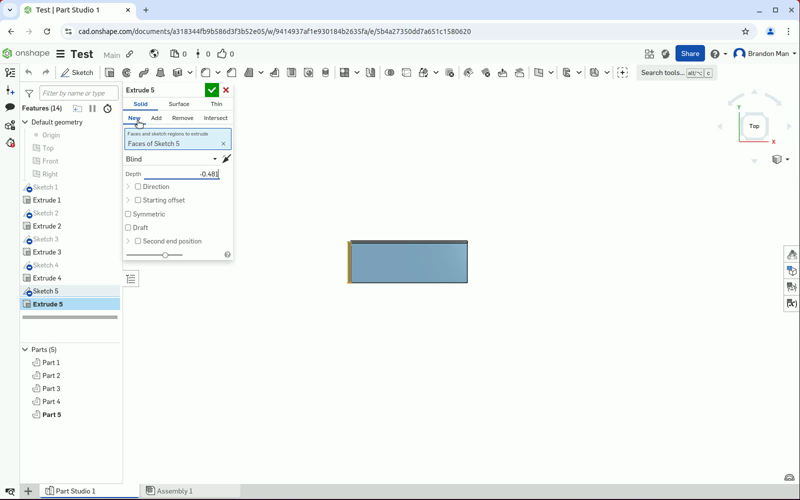
key(enter)
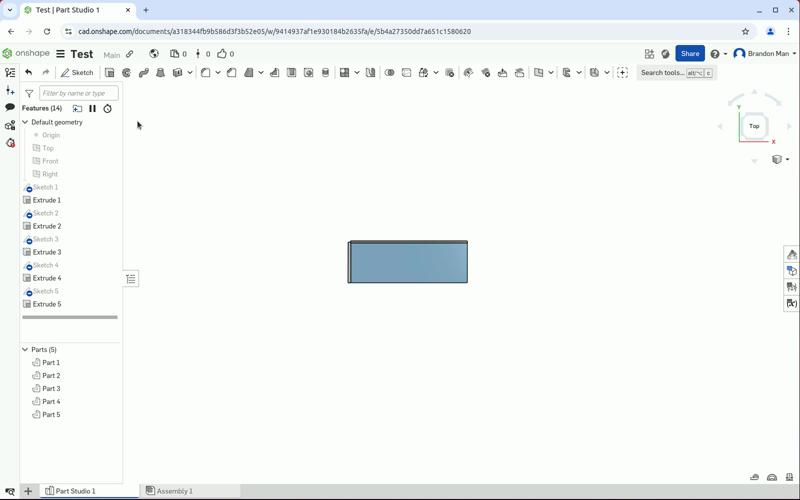
key(shift+h)
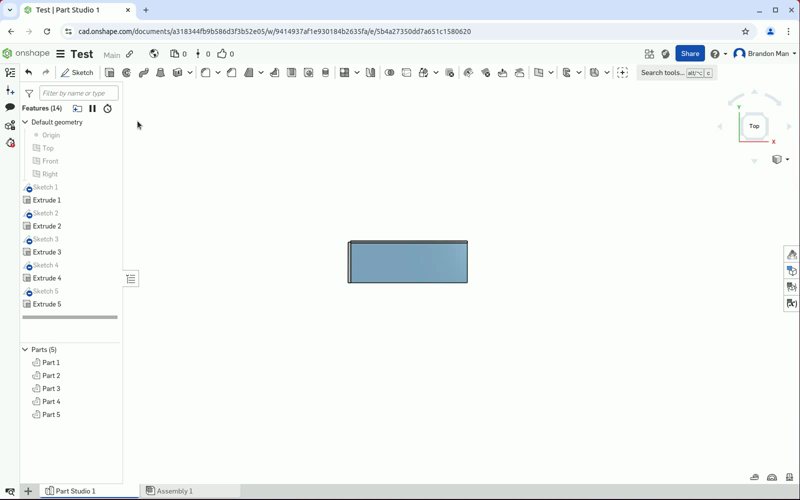
key(shift+h)
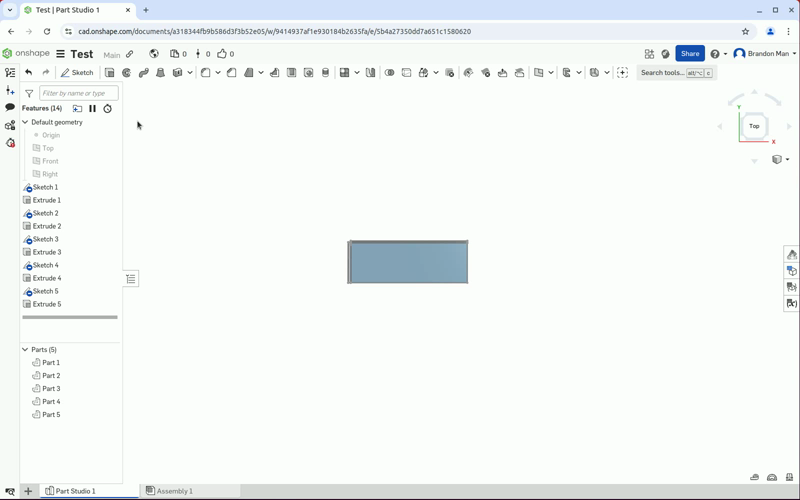
key(shift+7)
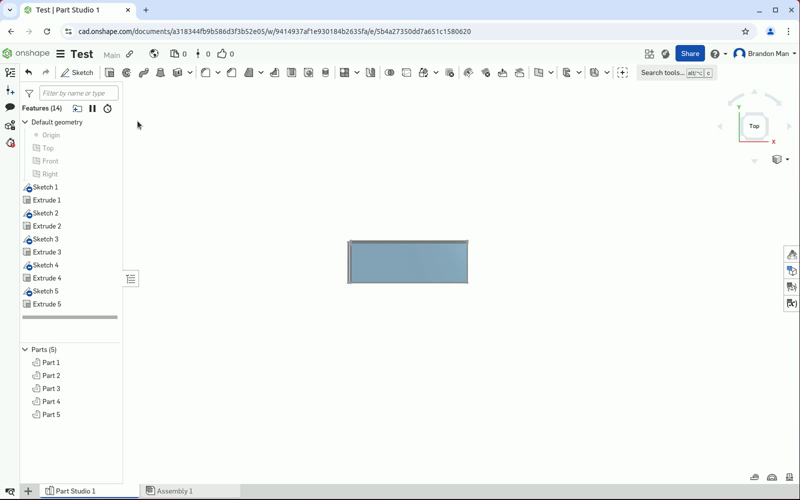
key(up, 3)
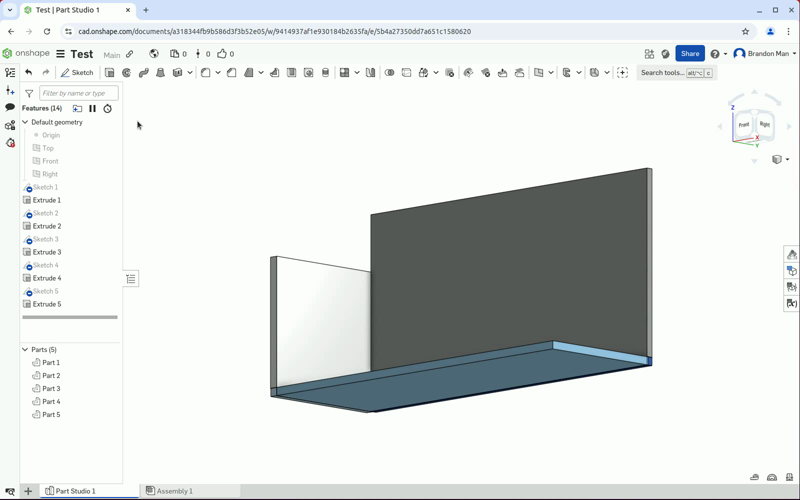
key(left, 3)
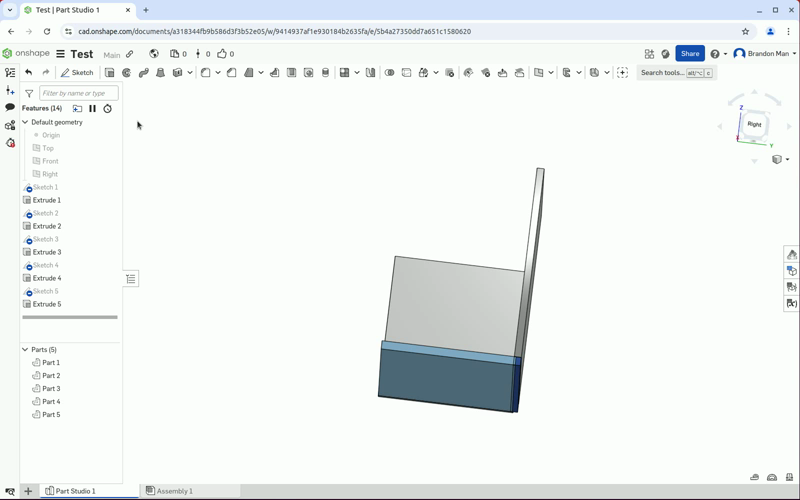
key(right, 3)
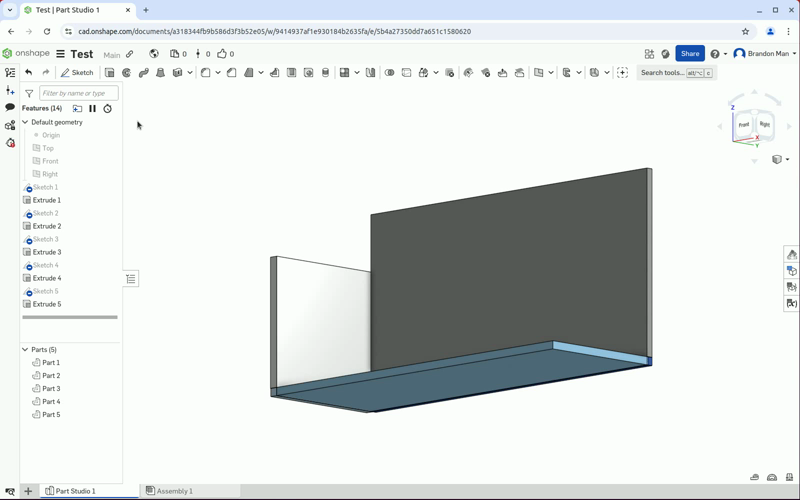
key(down, 3)
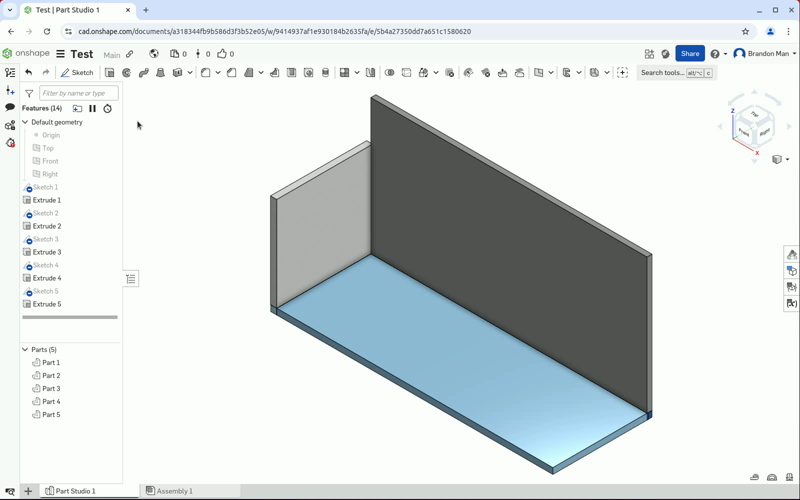
mouse_move(73, 189)
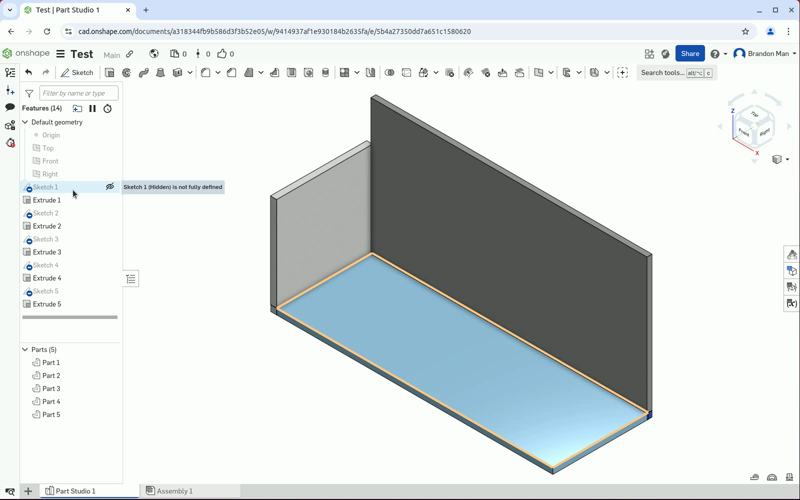
click(73, 189)